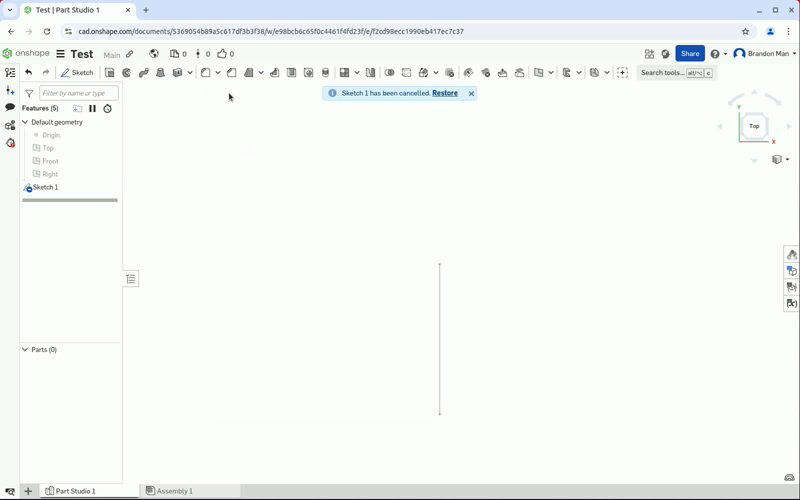
key(shift+h)
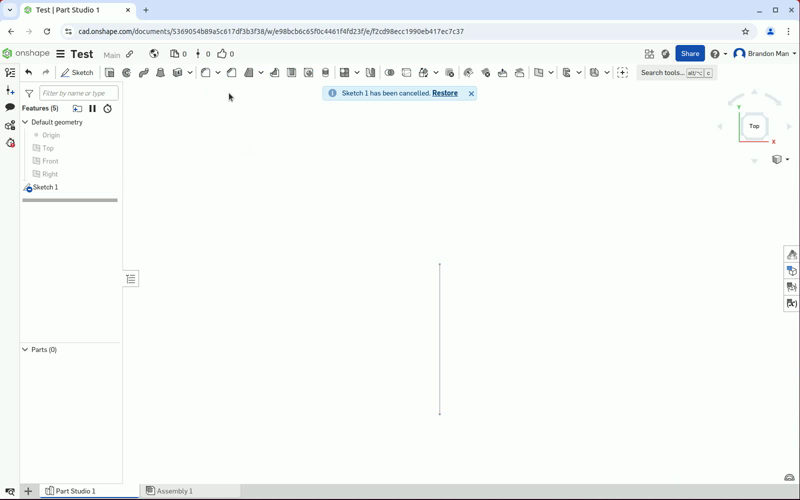
key(shift+s)
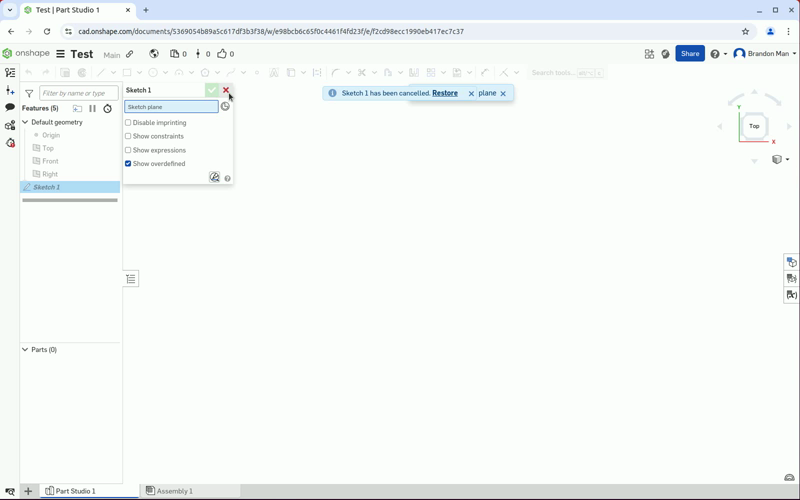
mouse_move(73, 150)
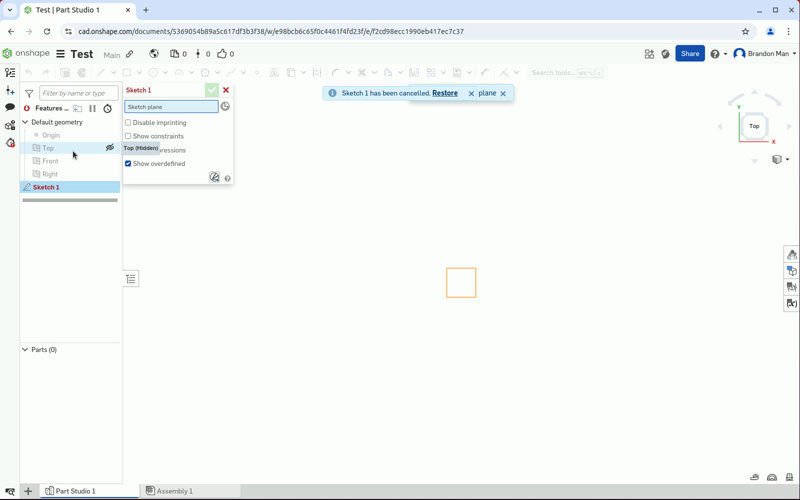
click(73, 150)
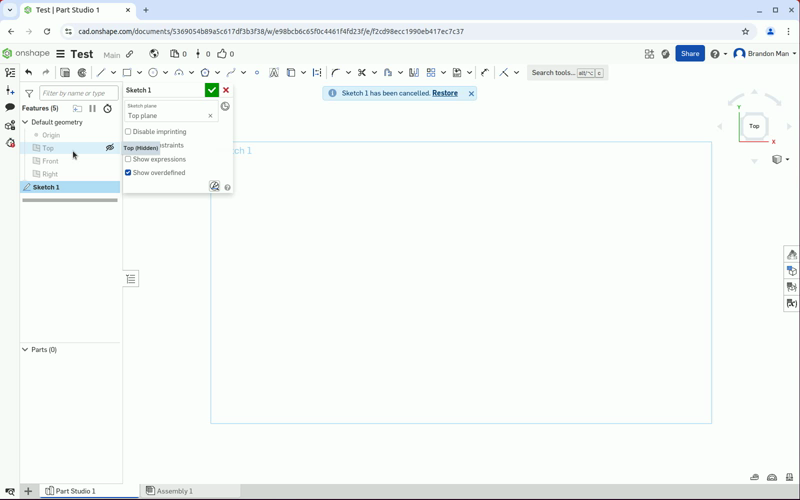
mouse_move(73, 352)
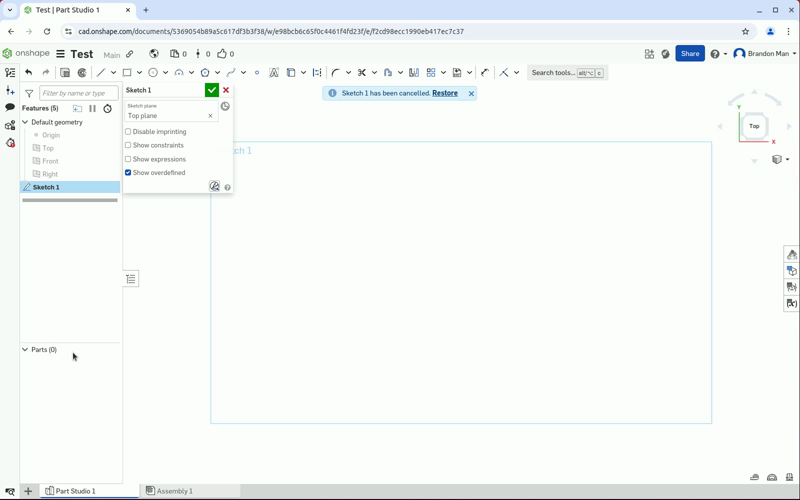
key(y)
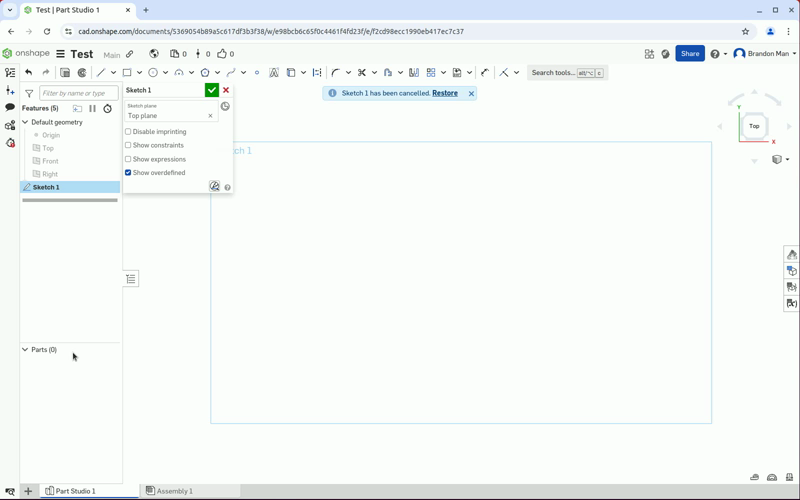
key(a)
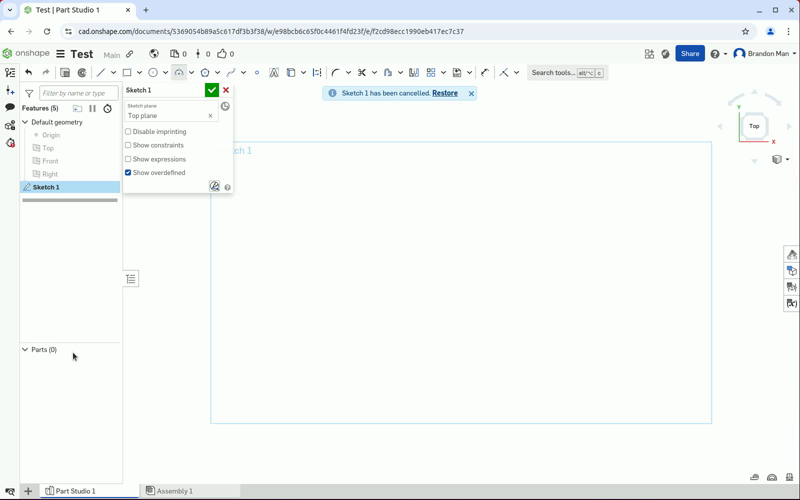
key_down(shift)
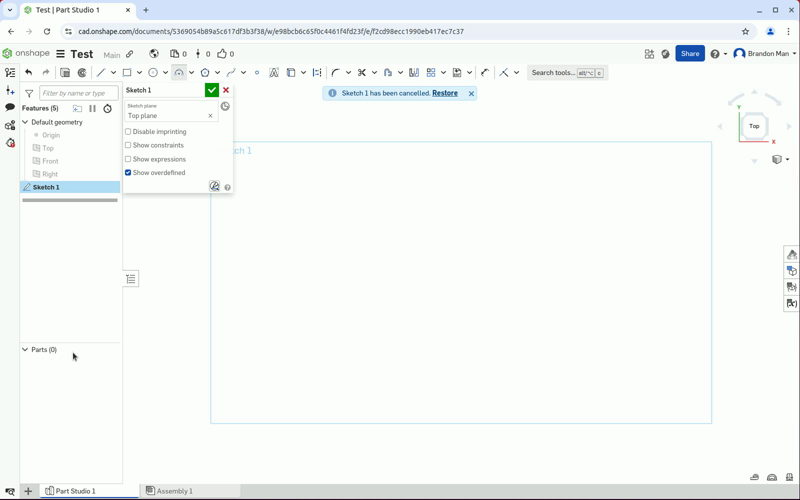
mouse_move(359, 295)
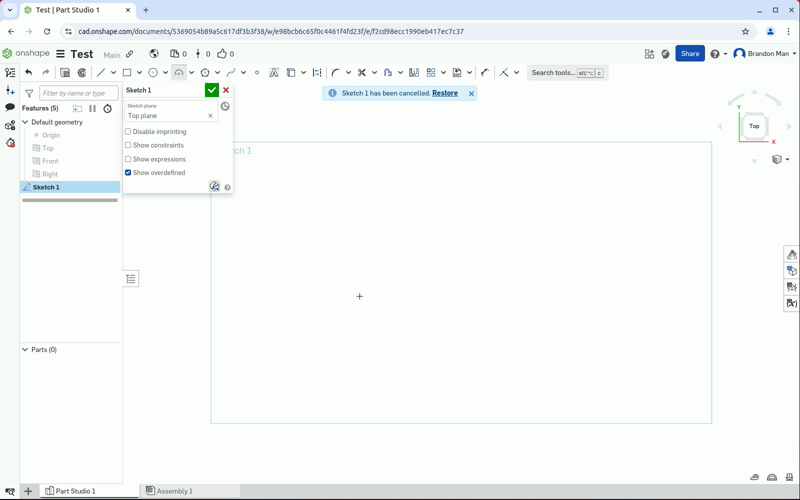
click(359, 295)
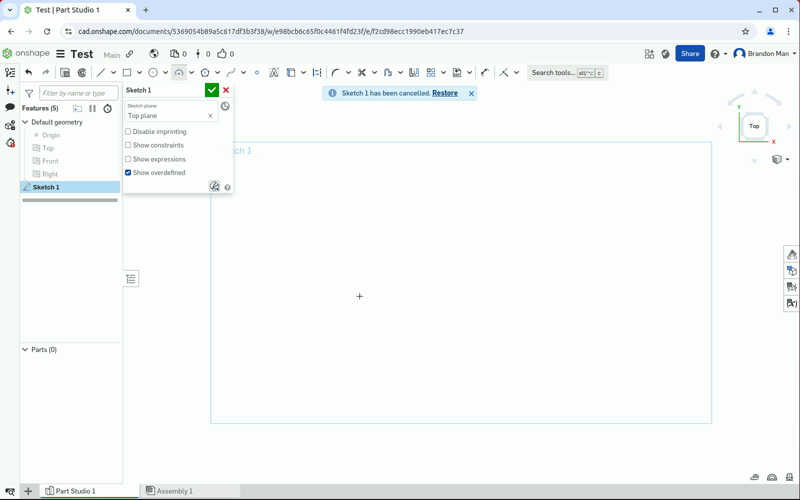
key_up(shift)
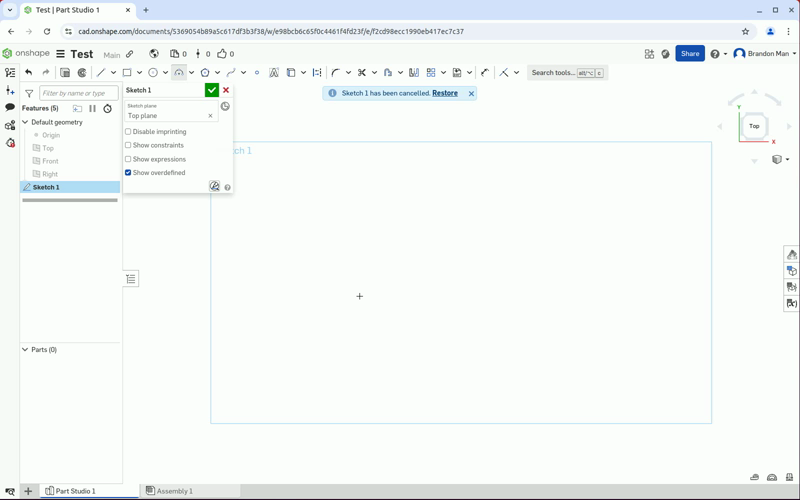
key_down(shift)
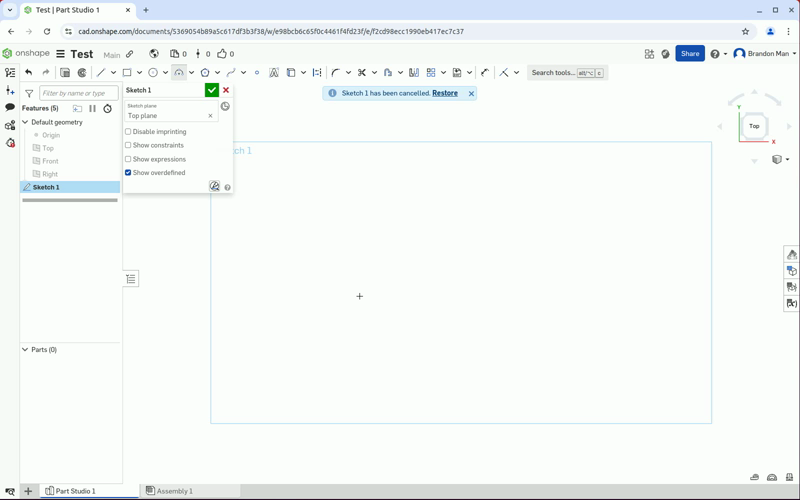
mouse_move(398, 363)
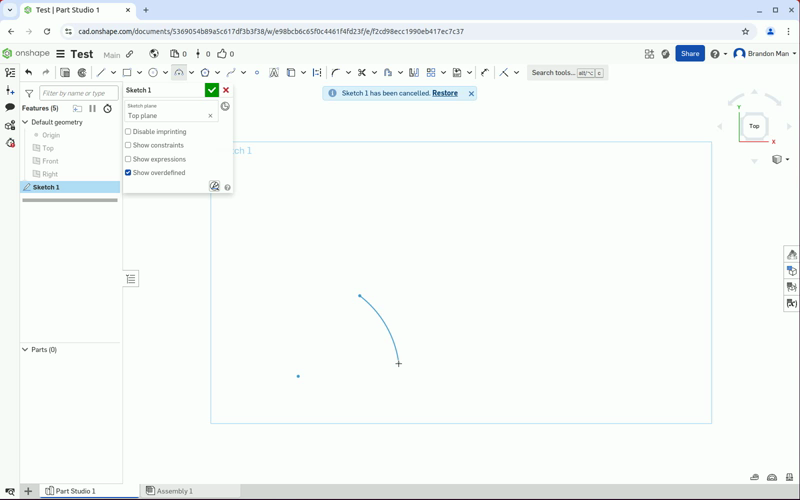
click(398, 363)
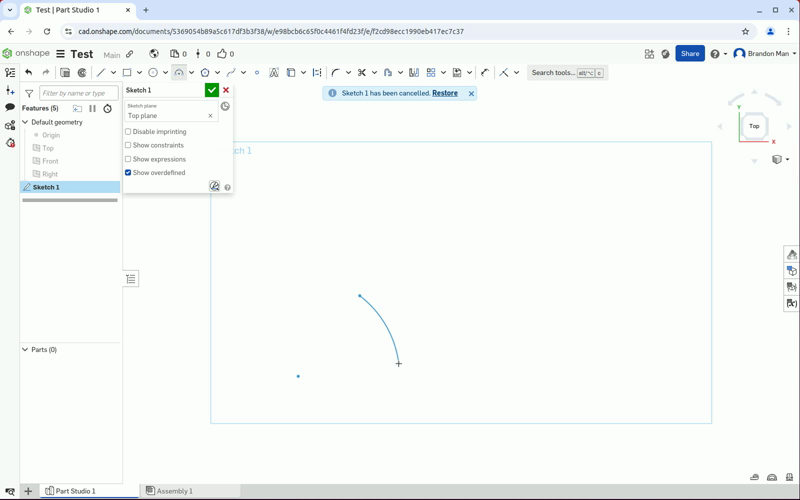
mouse_move(372, 333)
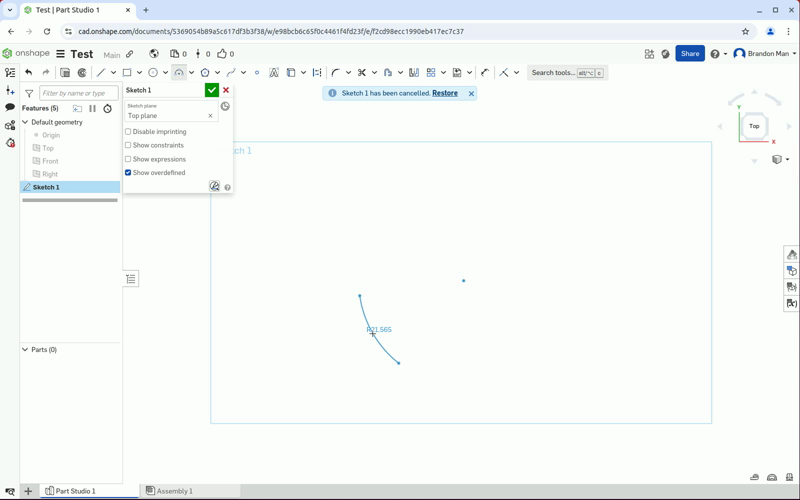
click(372, 333)
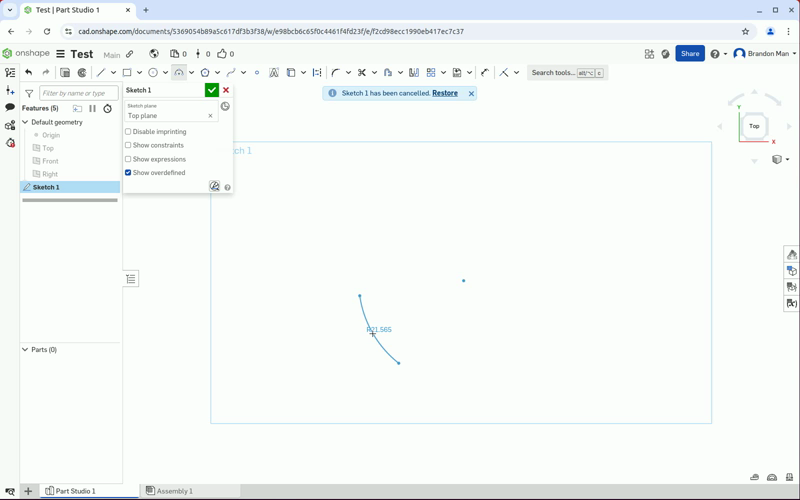
key_up(shift)
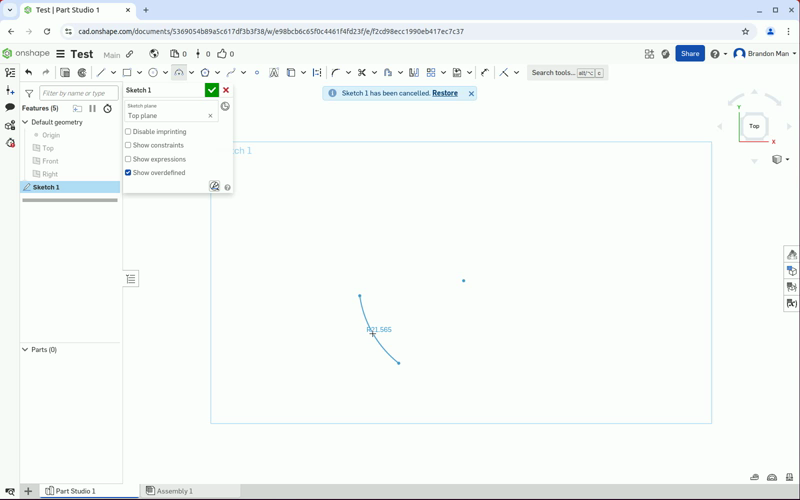
key(esc)
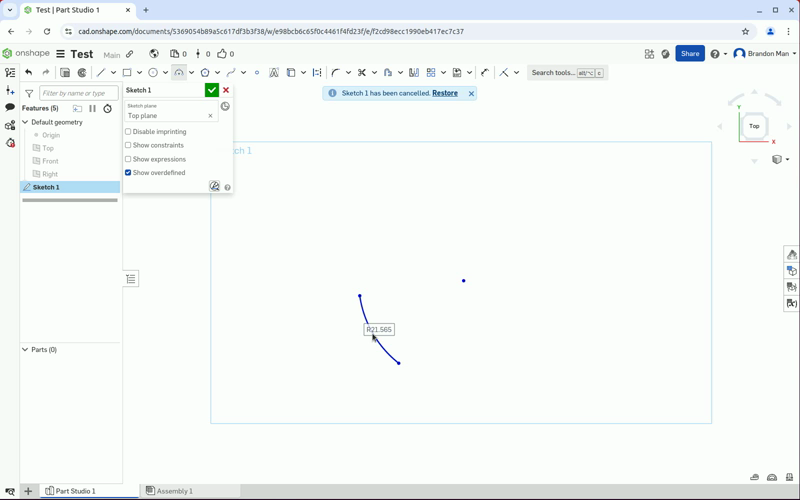
key(l)
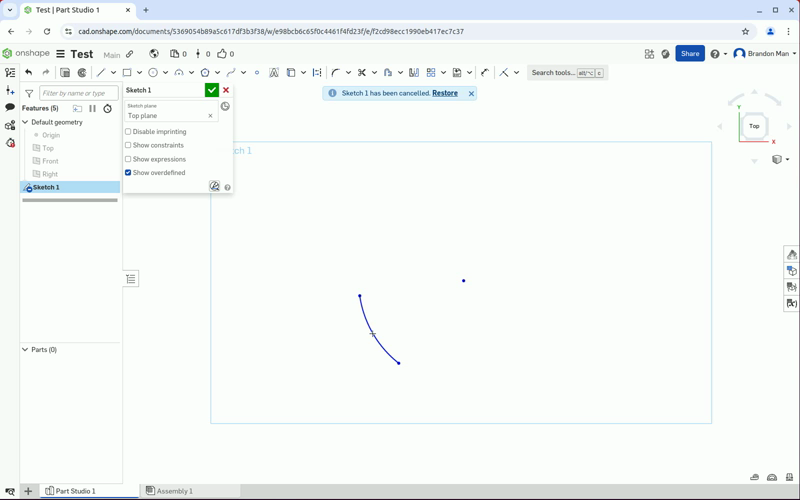
mouse_move(398, 363)
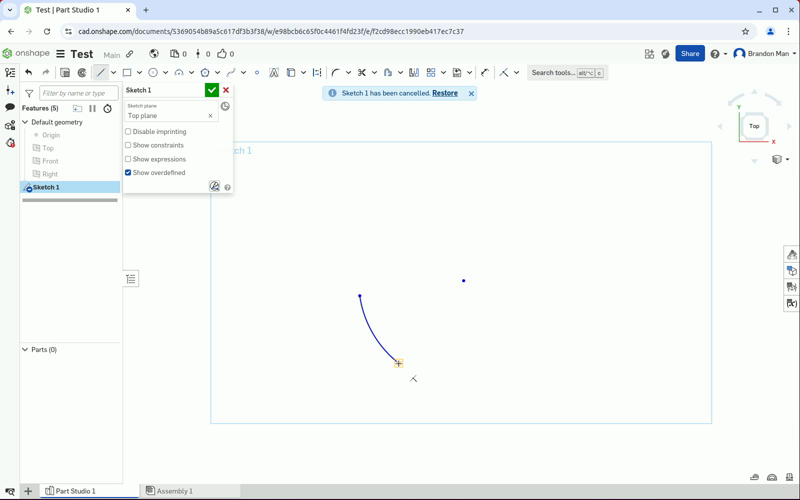
click(398, 363)
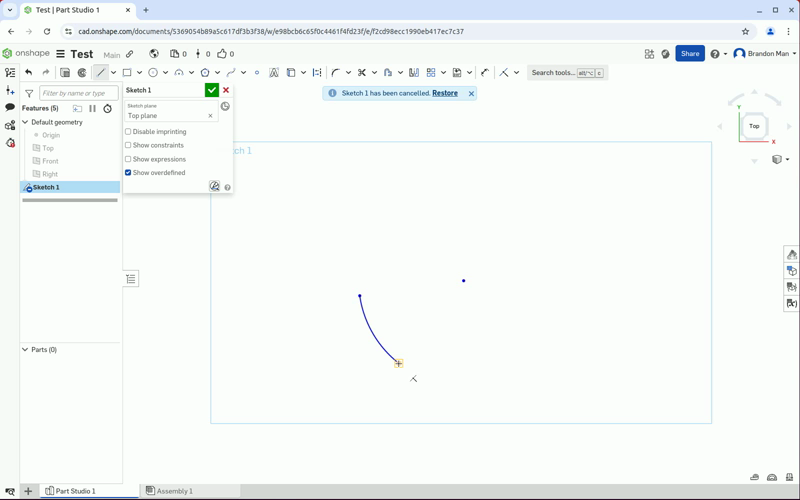
key_down(shift)
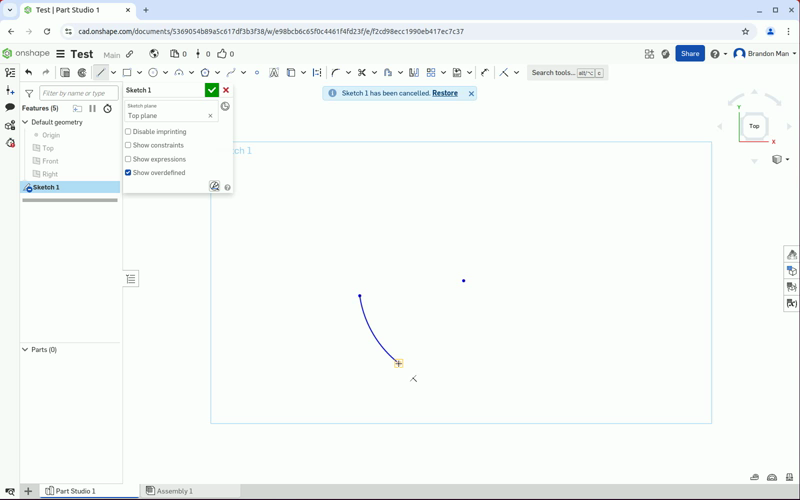
mouse_move(428, 363)
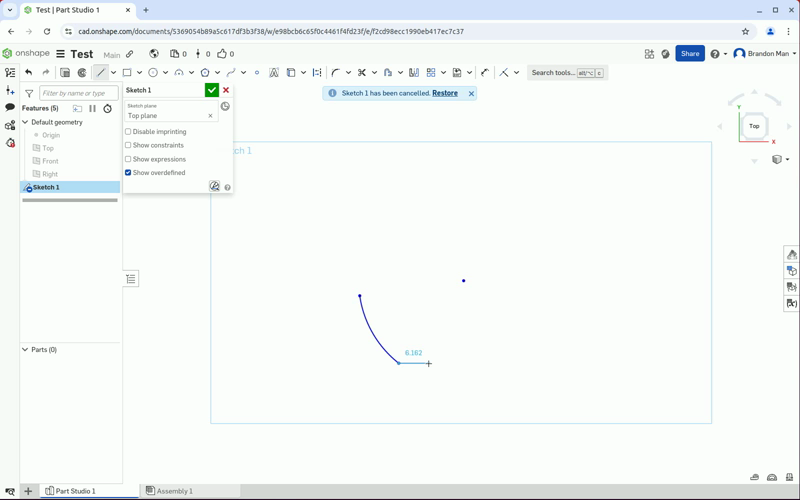
mouse_move(419, 327)
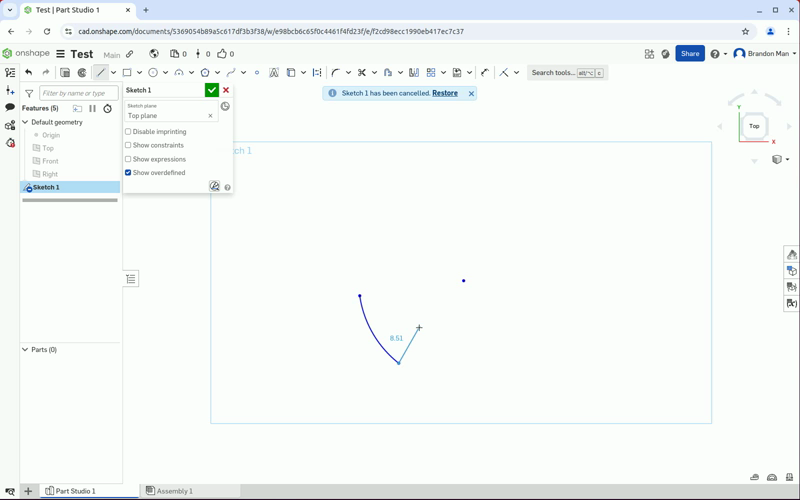
click(419, 327)
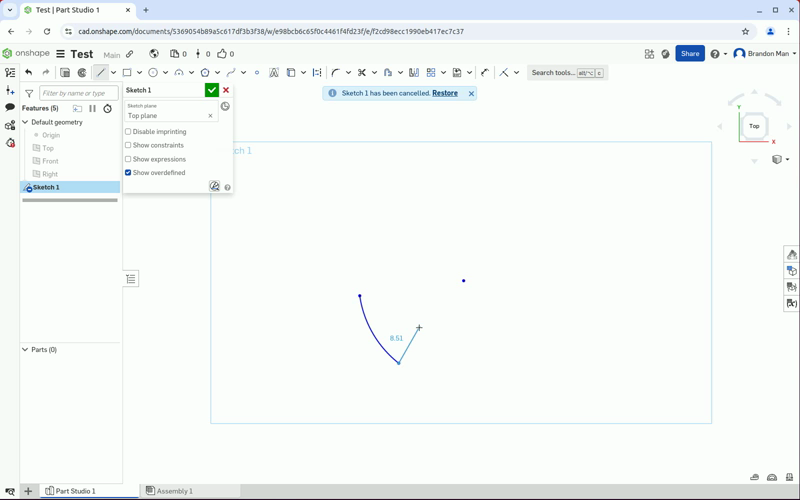
key_up(shift)
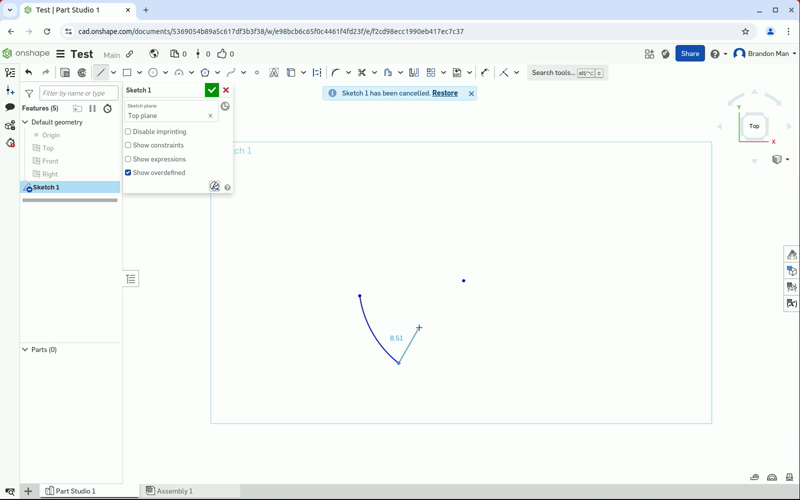
key(esc)
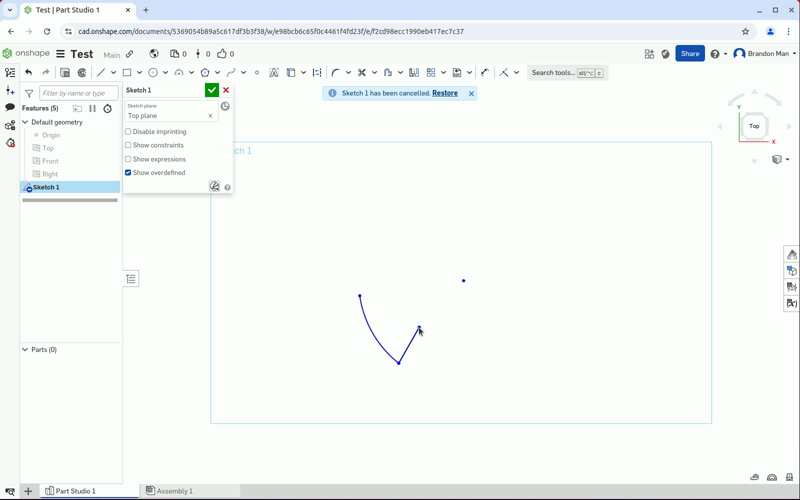
key(a)
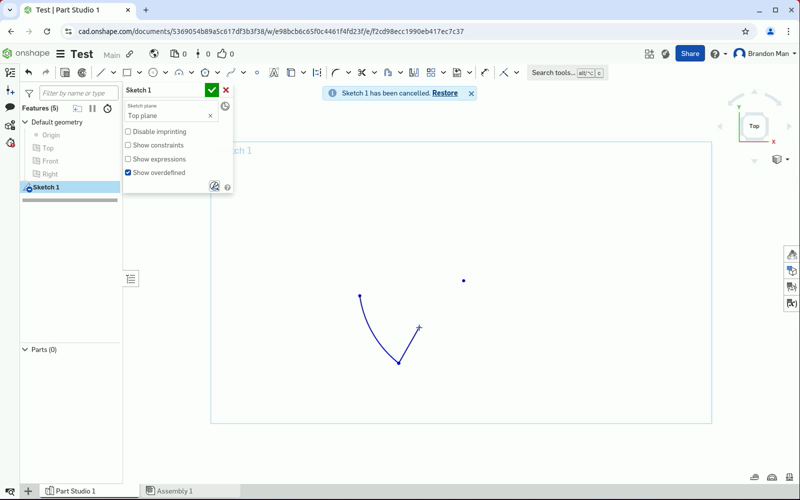
mouse_move(419, 327)
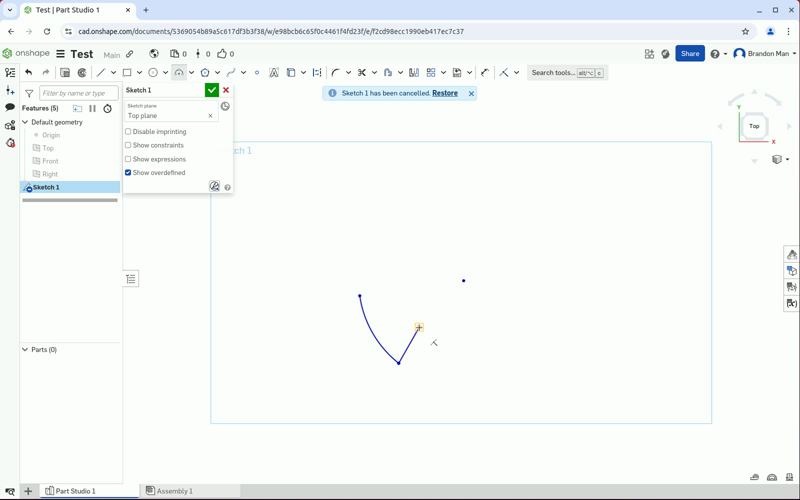
click(419, 327)
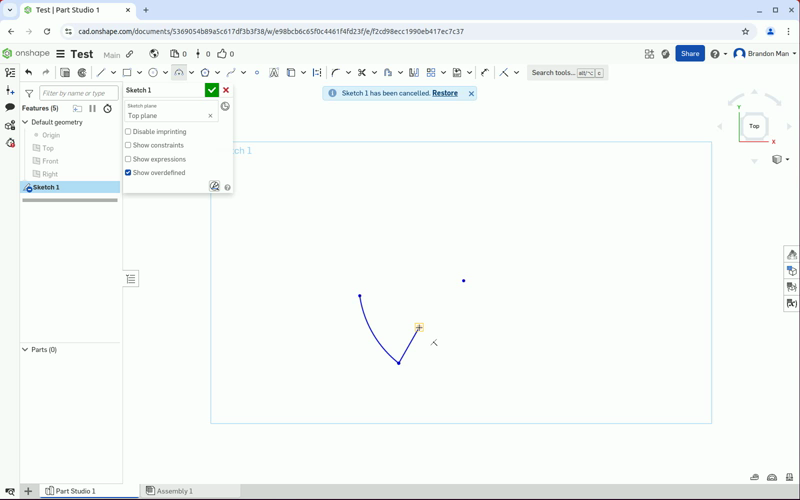
key_down(shift)
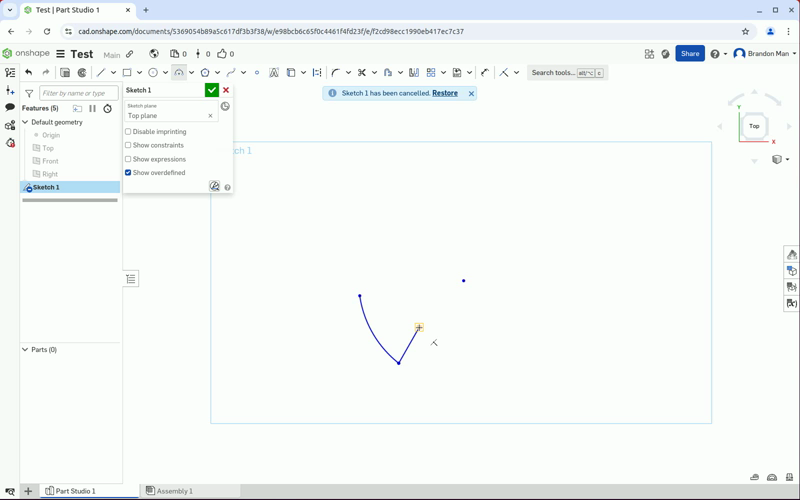
mouse_move(401, 295)
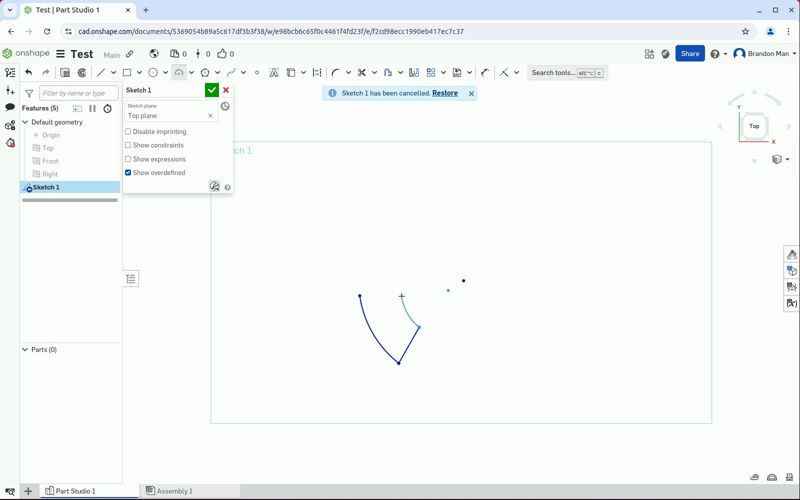
click(401, 295)
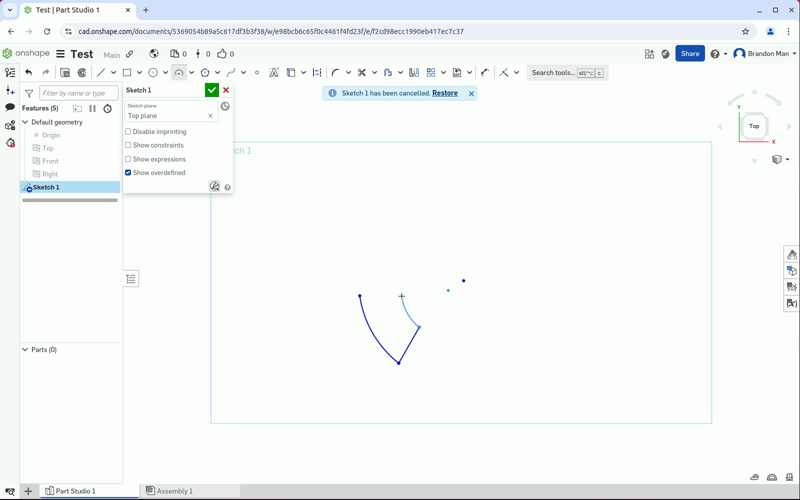
mouse_move(408, 312)
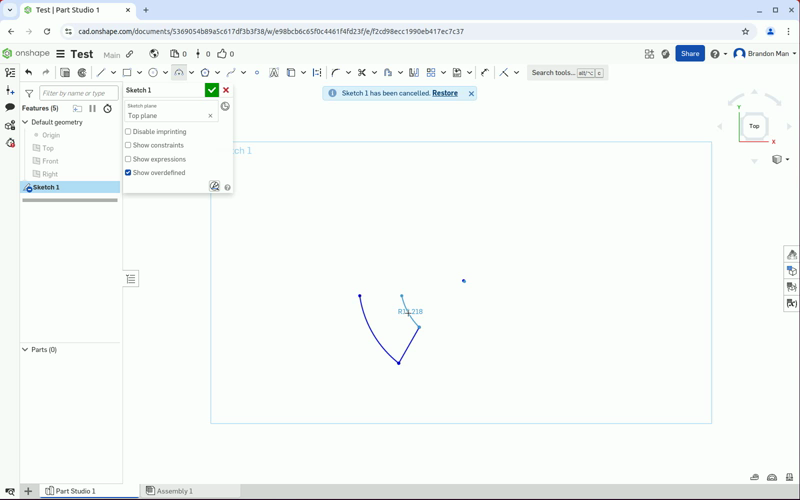
click(408, 312)
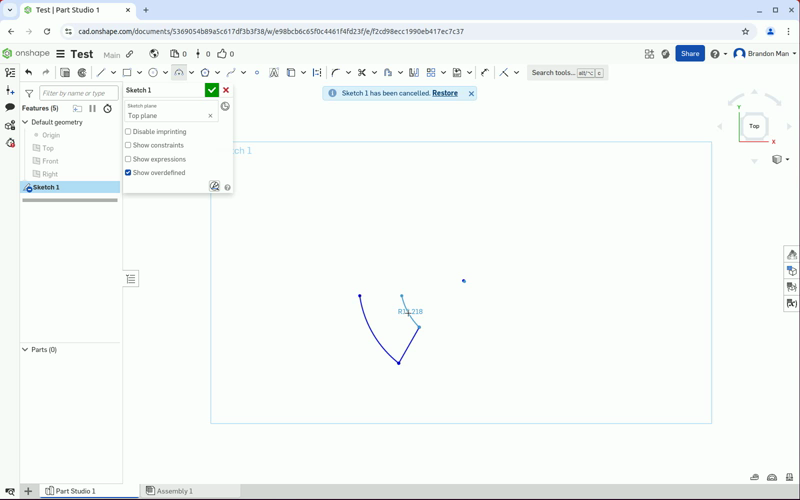
key_up(shift)
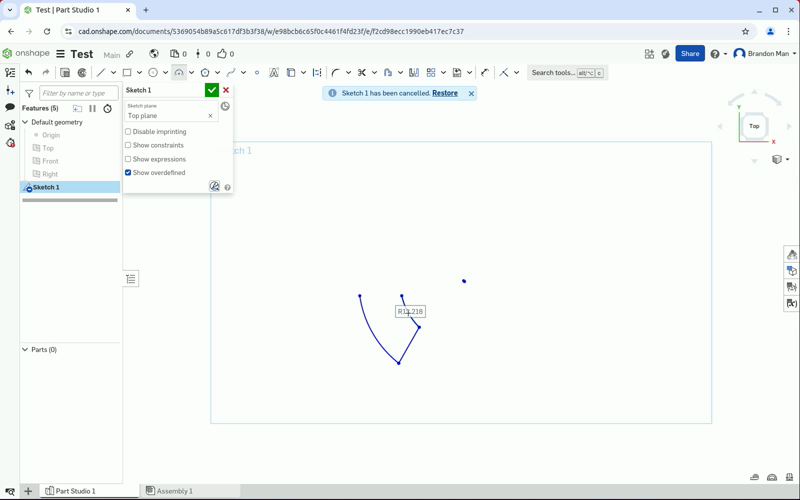
key(esc)
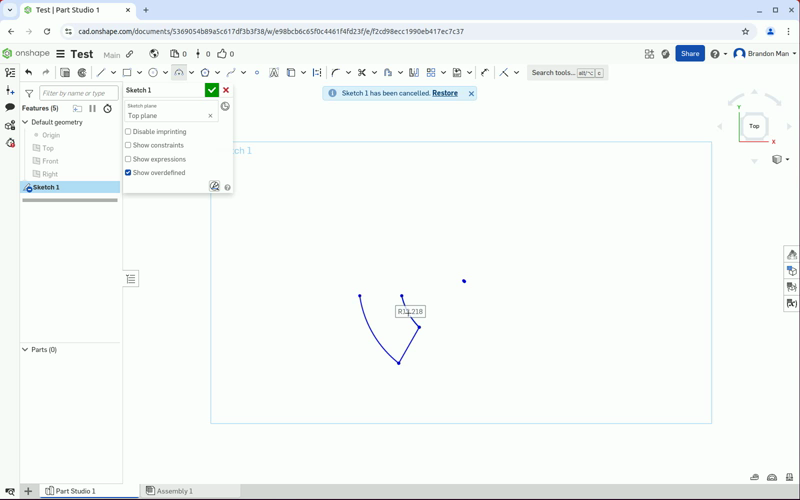
key(l)
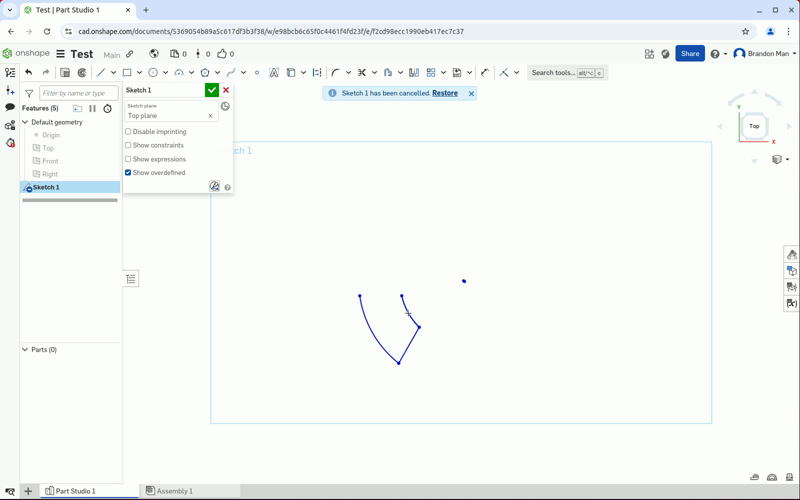
mouse_move(401, 295)
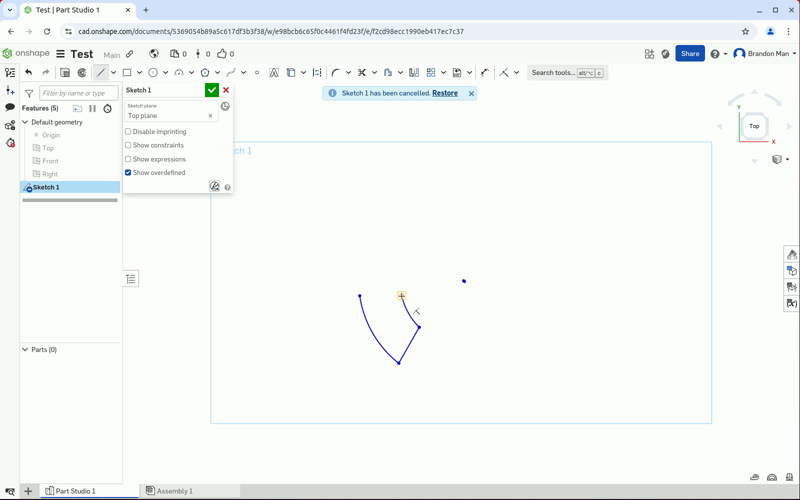
click(401, 295)
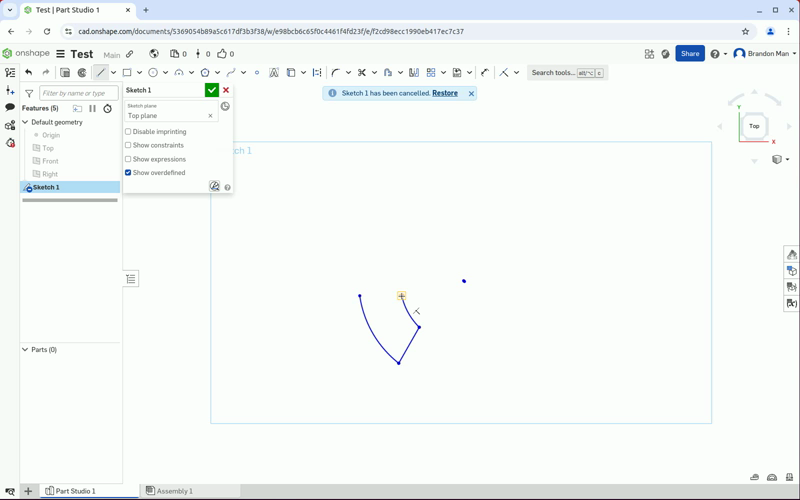
mouse_move(431, 295)
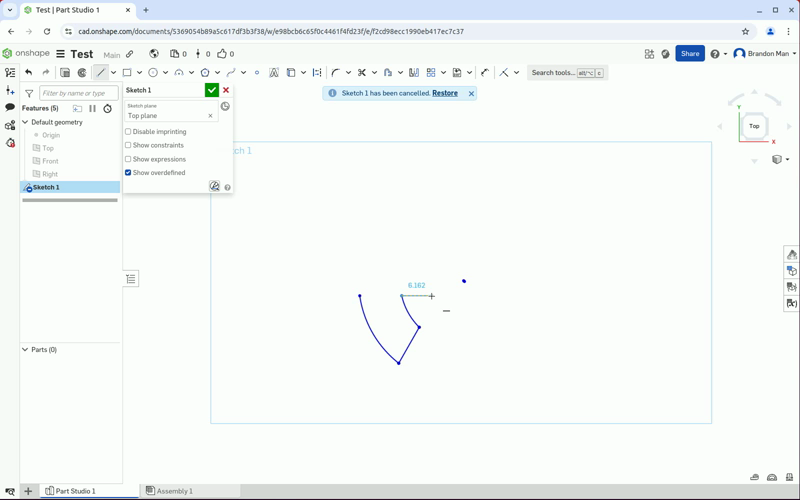
key_down(shift)
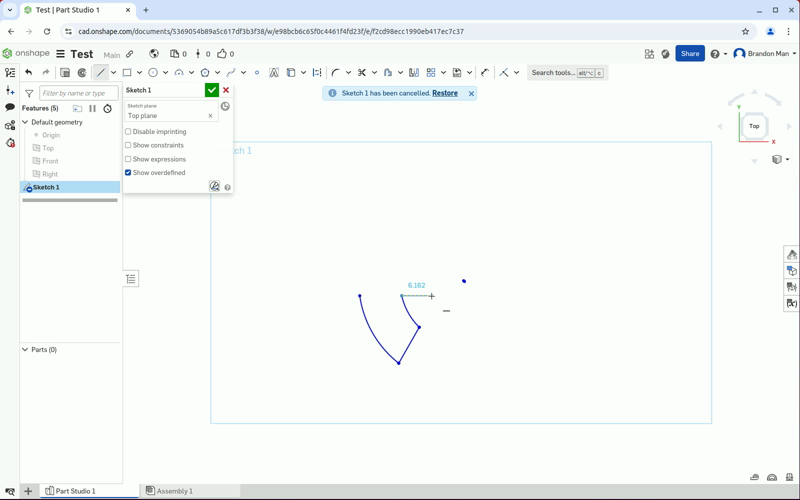
mouse_move(359, 295)
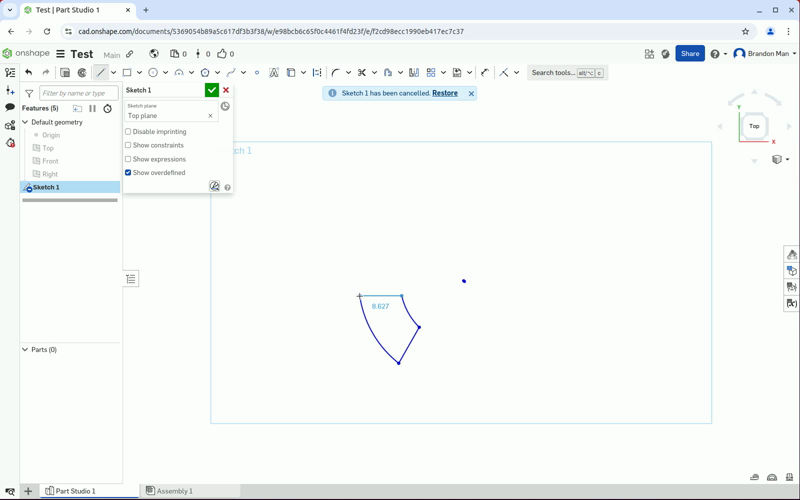
key_up(shift)
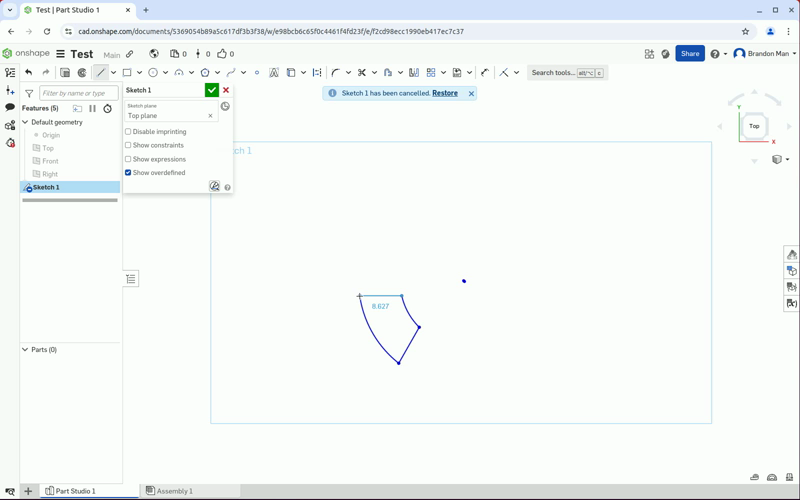
click(359, 295)
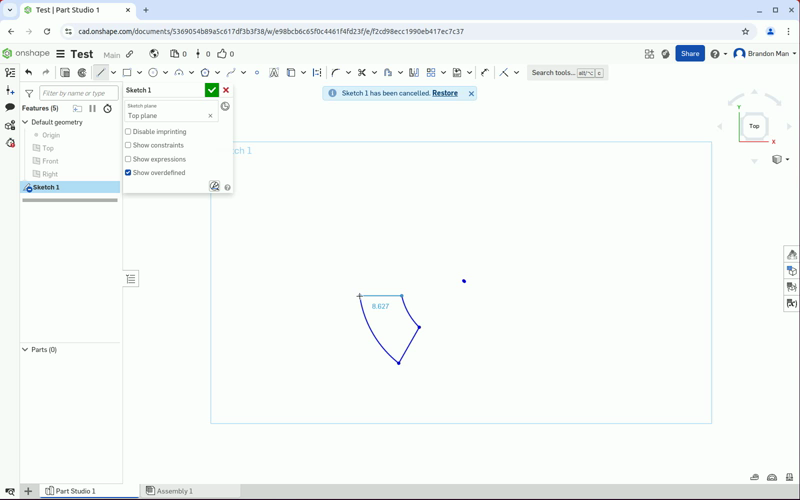
key(esc)
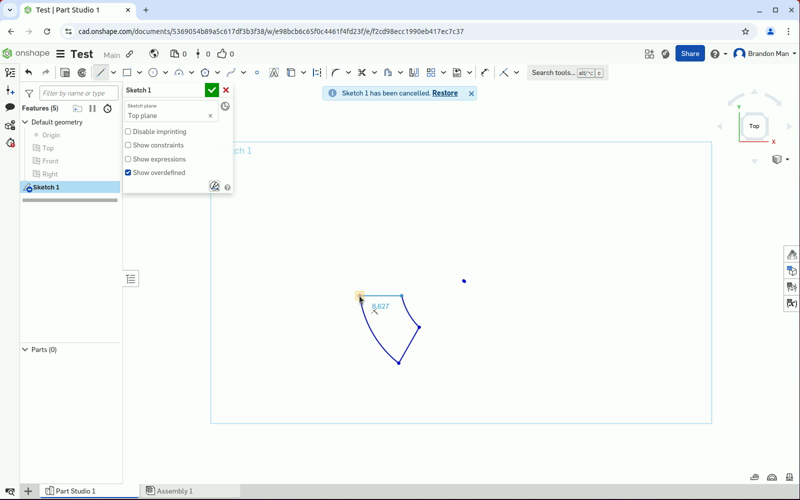
mouse_move(397, 313)
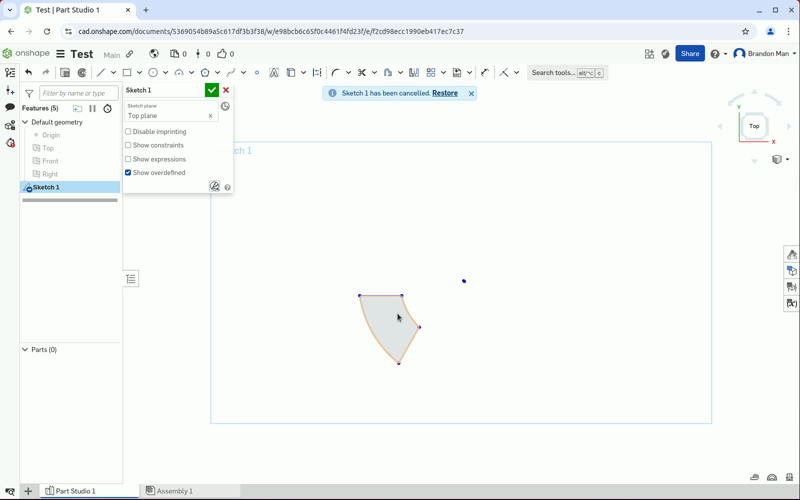
click(397, 313)
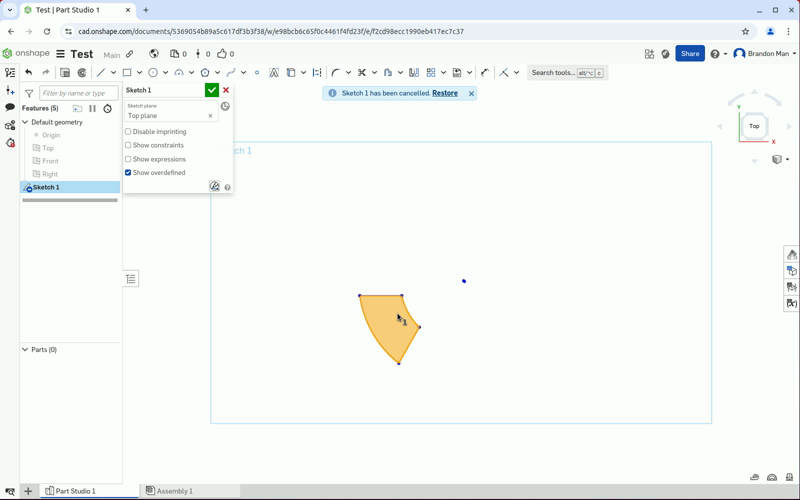
mouse_move(73, 352)
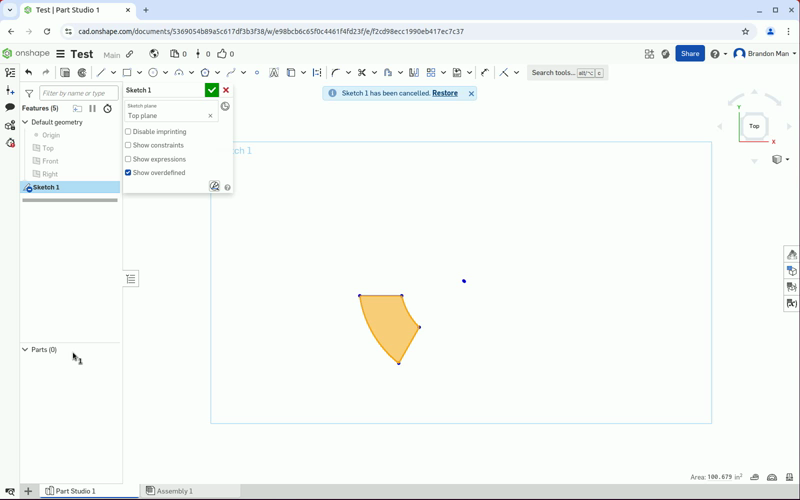
key(shift+y)
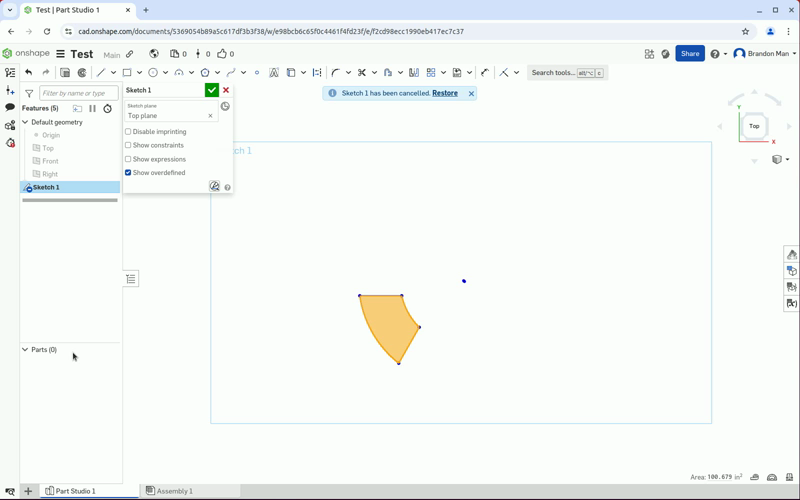
key(shift+e)
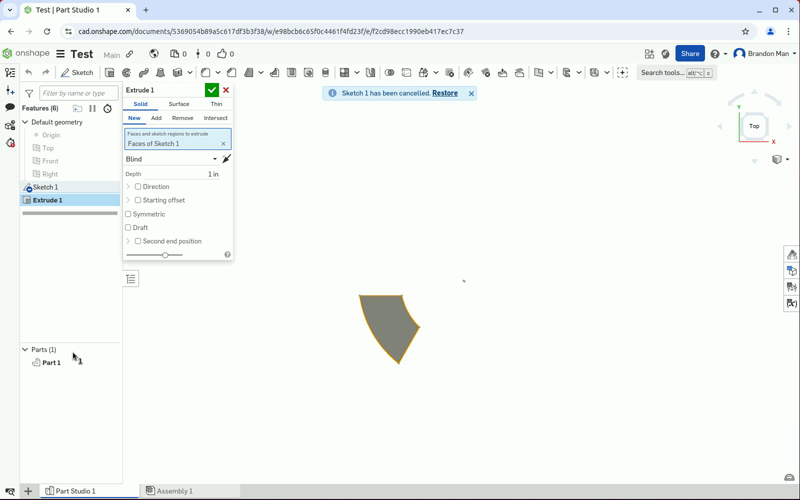
mouse_move(143, 106)
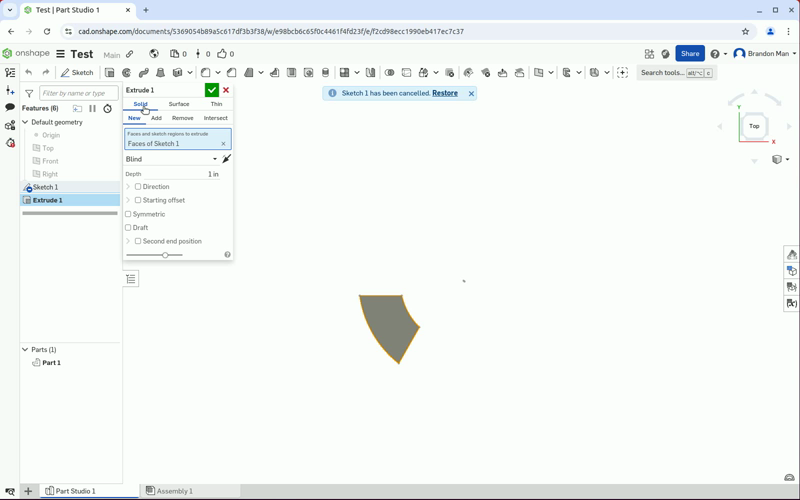
click(143, 106)
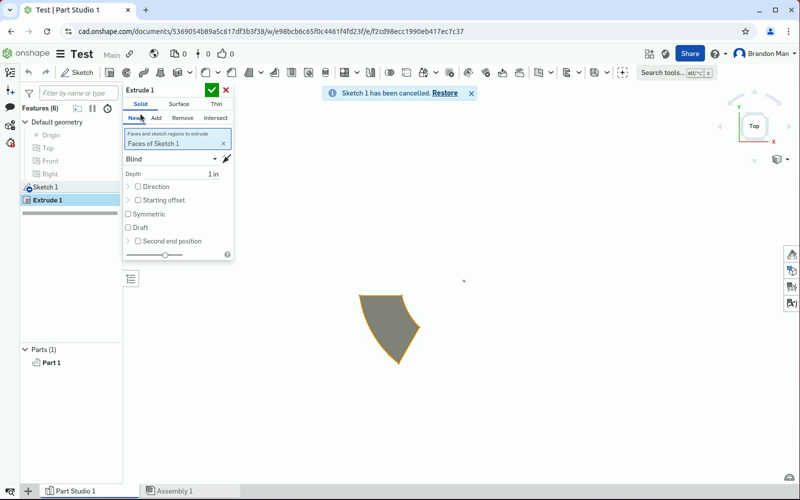
mouse_move(137, 120)
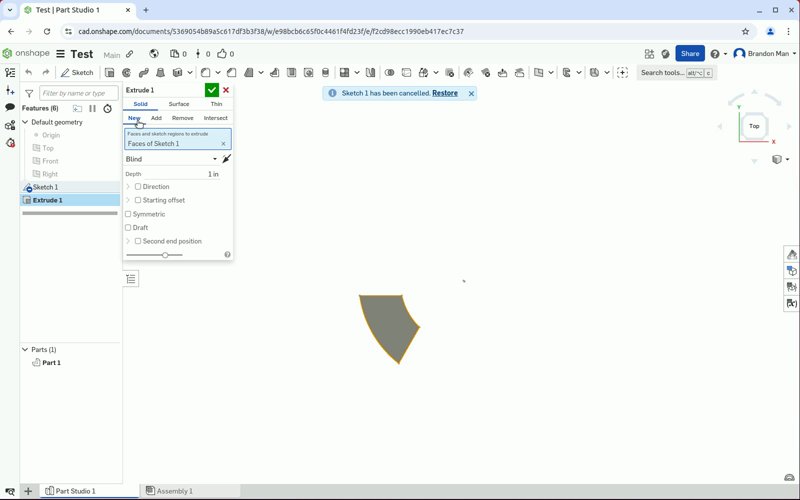
click(137, 120)
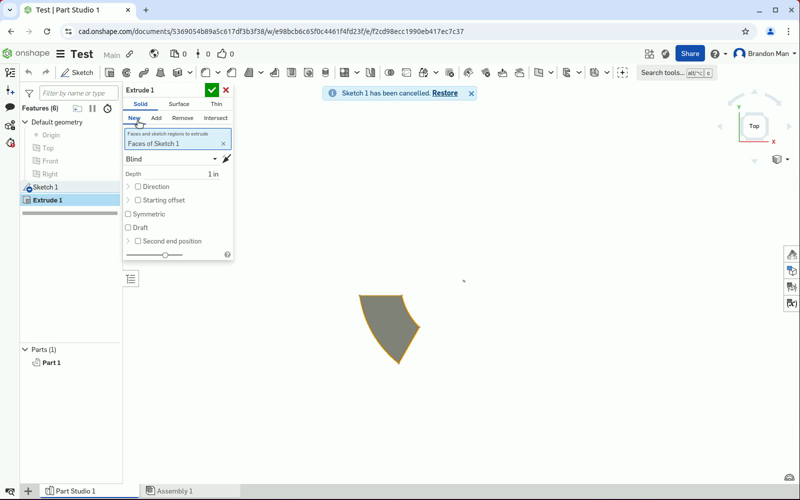
key(tab, 4)
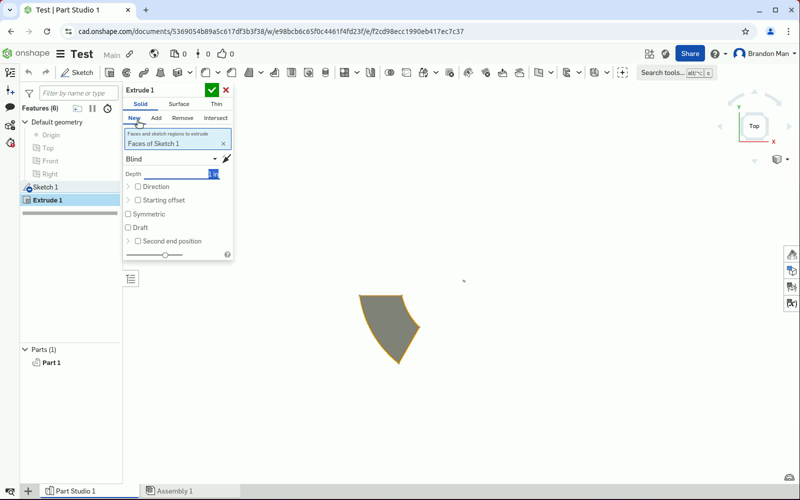
text(-0.963)
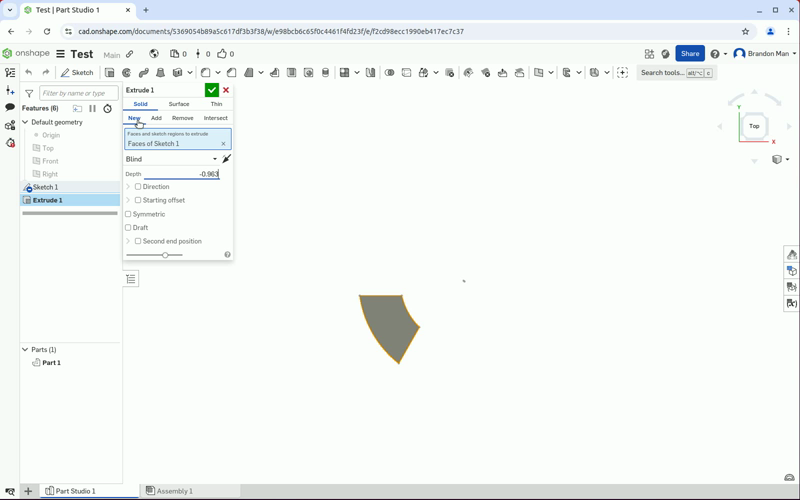
key(enter)
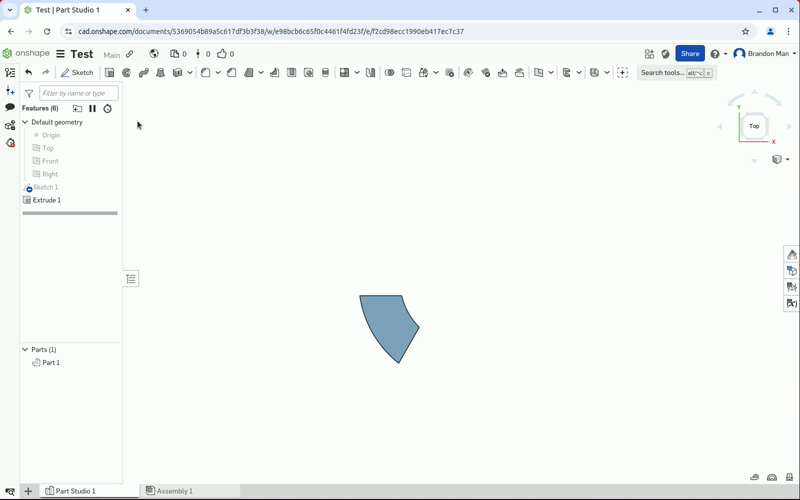
key(shift+h)
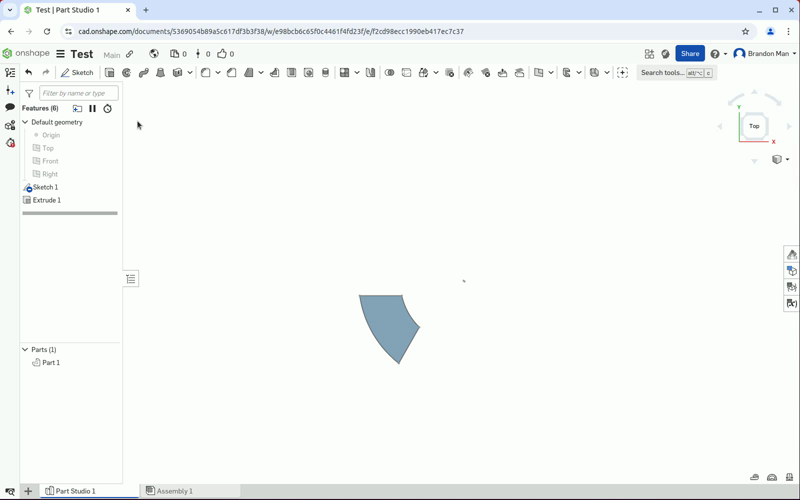
key(shift+h)
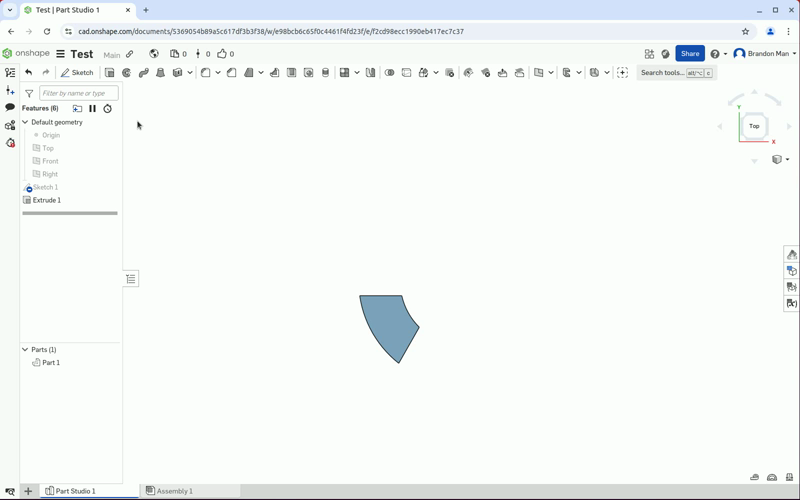
mouse_move(73, 189)
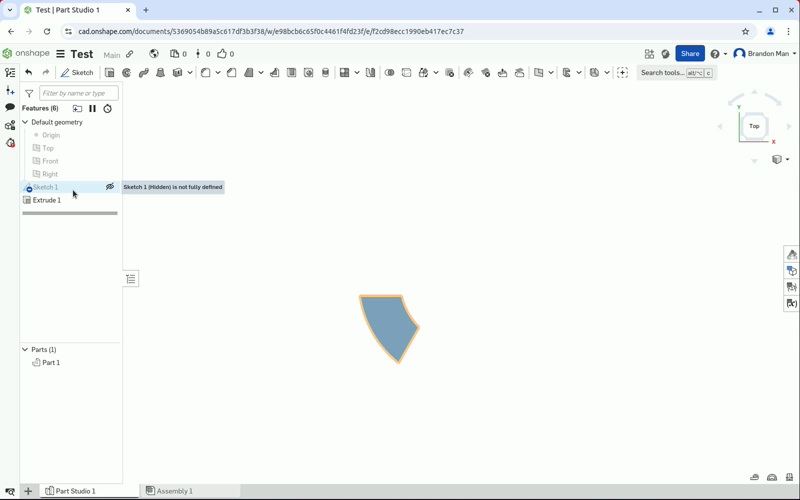
click(73, 189)
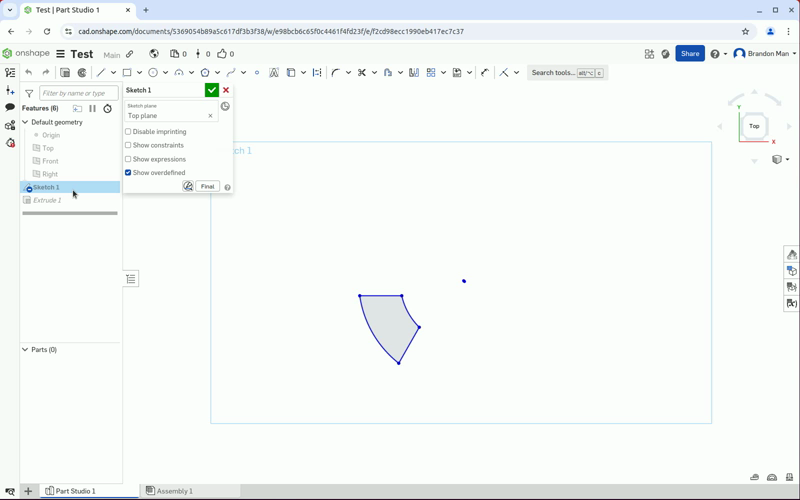
mouse_move(229, 92)
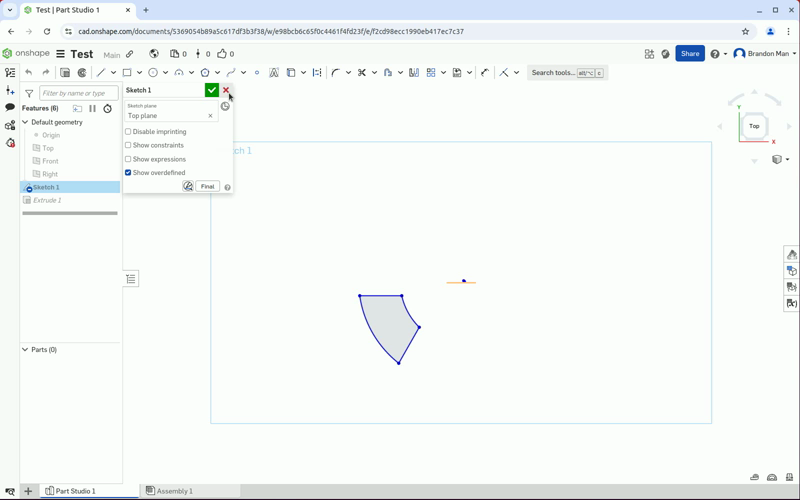
click(229, 92)
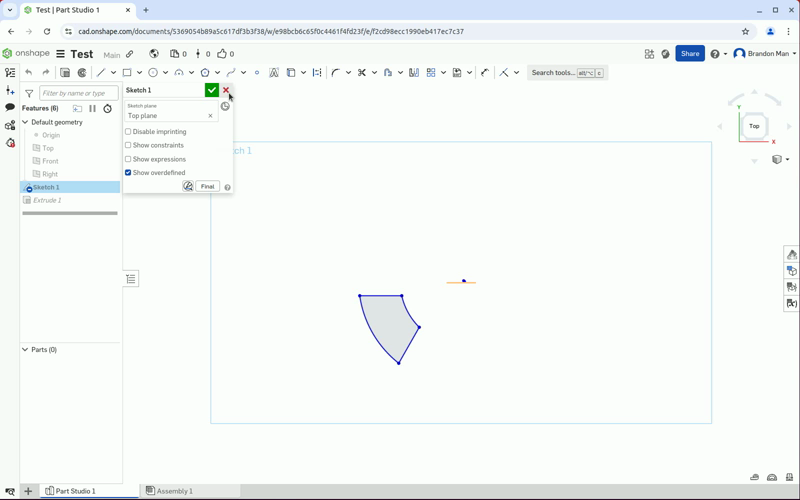
key(shift+s)
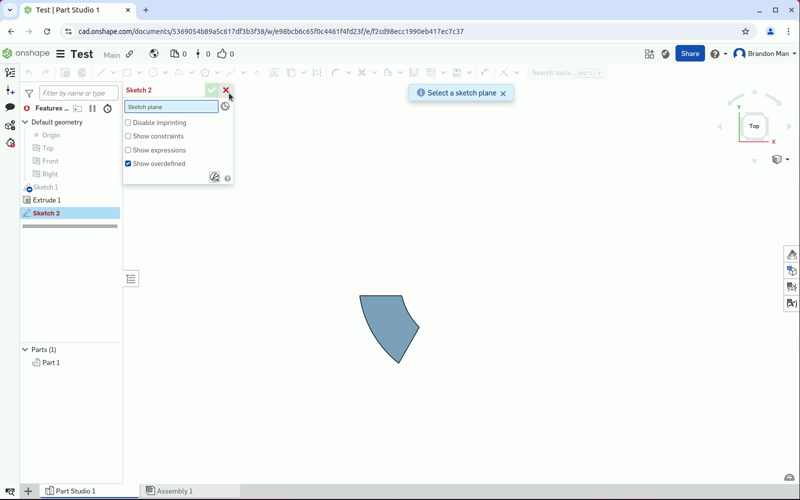
mouse_move(73, 150)
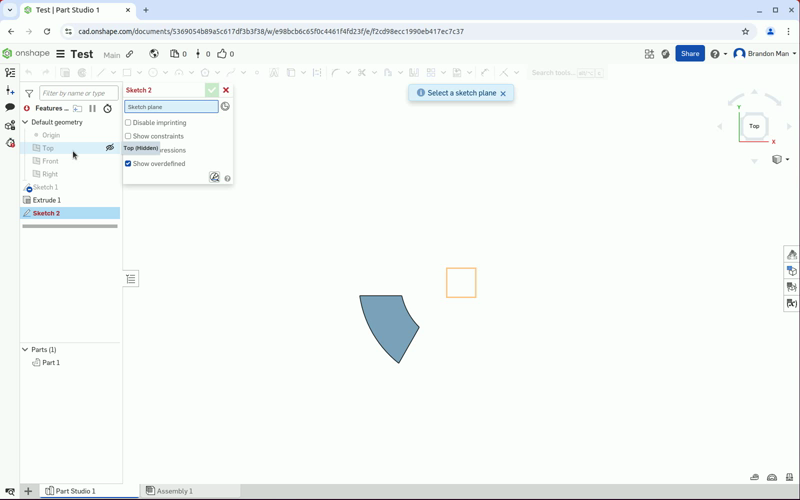
click(73, 150)
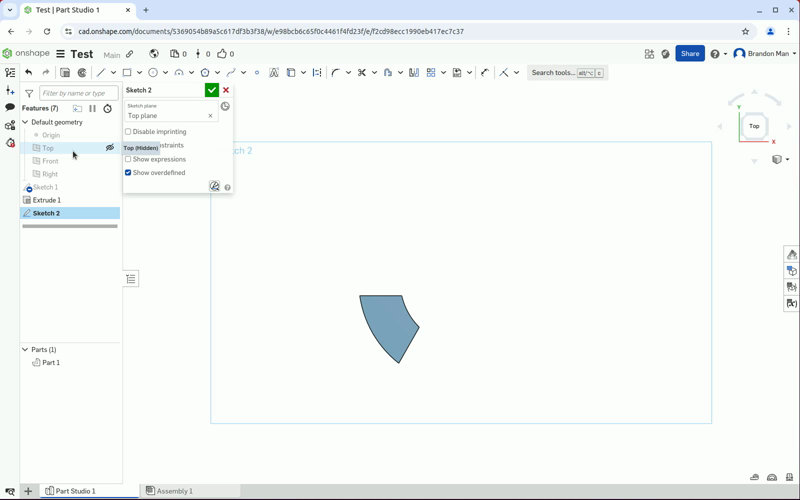
mouse_move(73, 352)
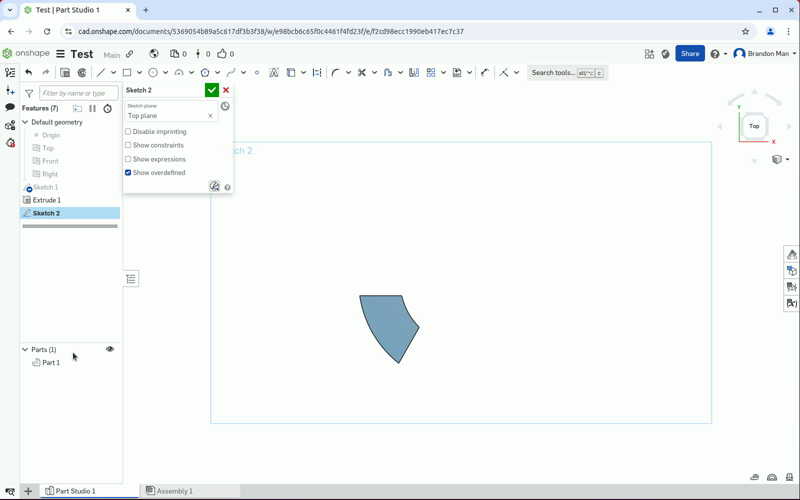
key(y)
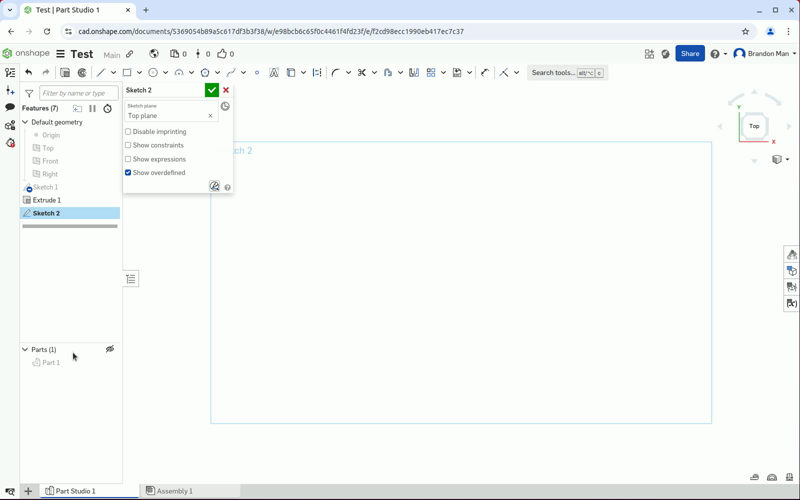
key(l)
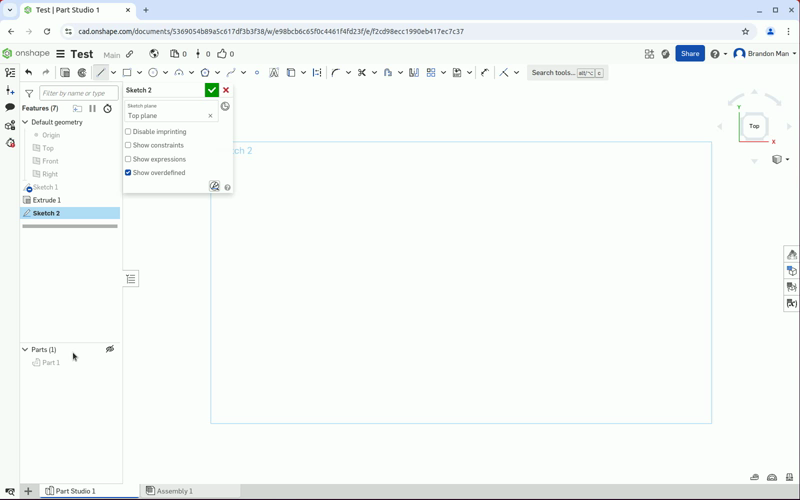
key_down(shift)
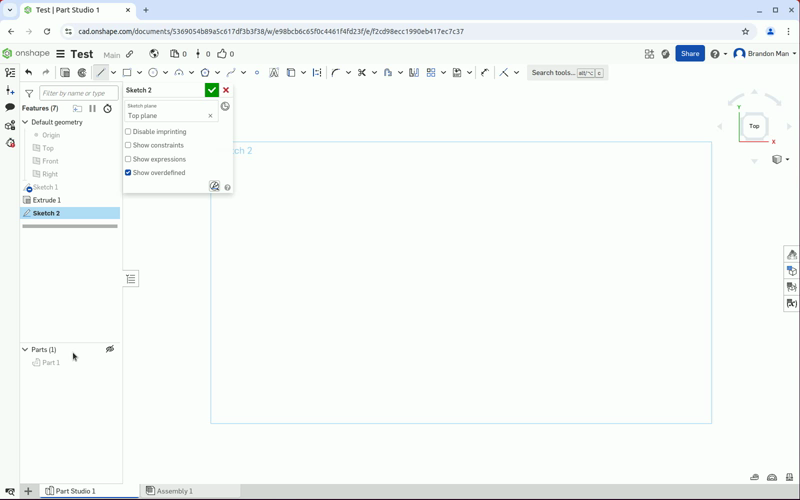
mouse_move(422, 189)
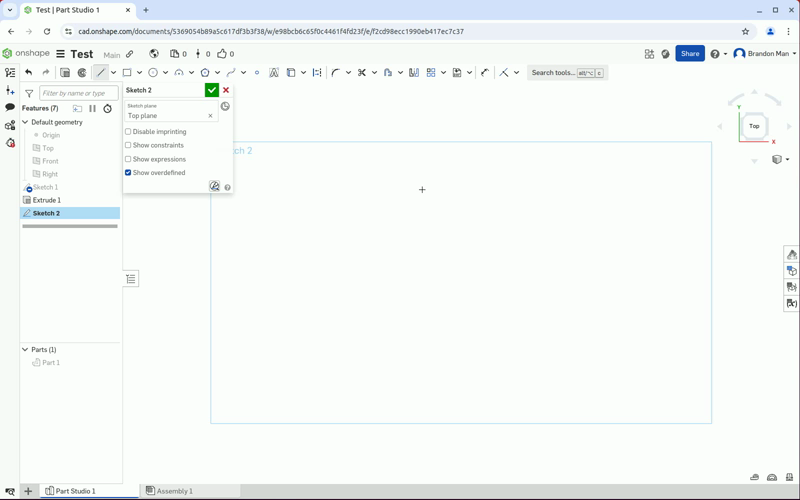
click(422, 189)
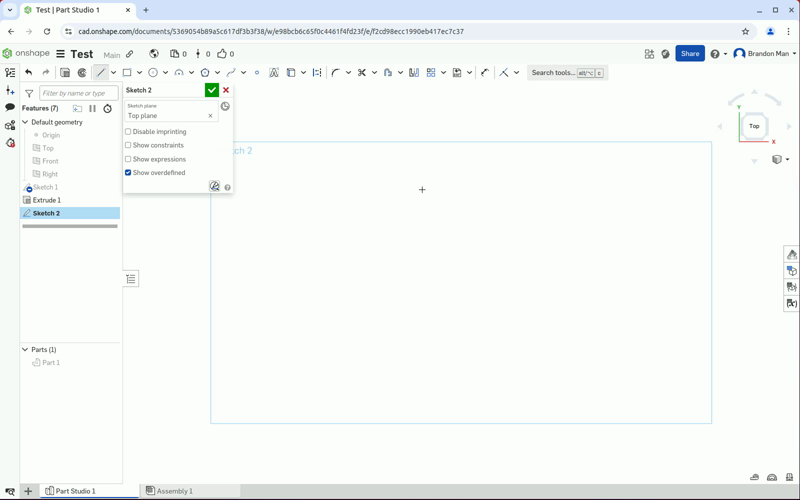
key_up(shift)
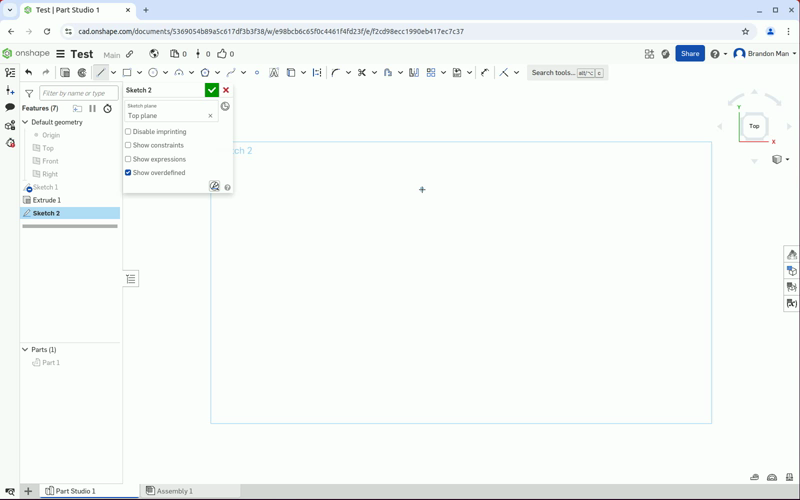
key_down(shift)
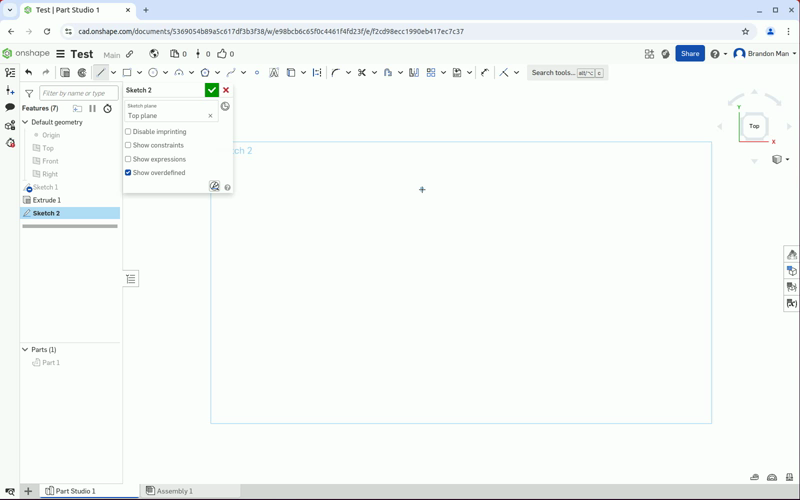
mouse_move(452, 189)
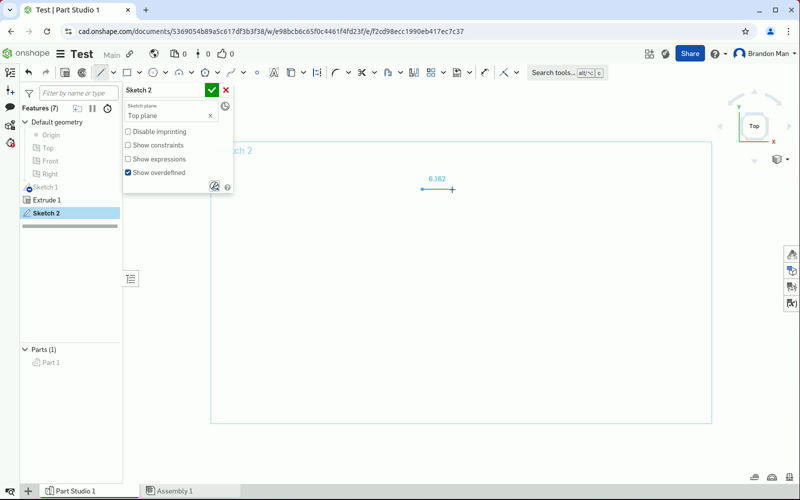
mouse_move(443, 225)
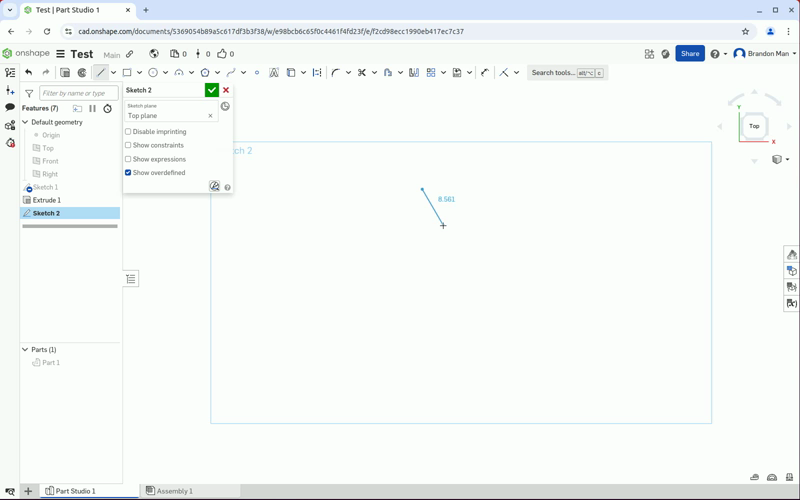
click(443, 225)
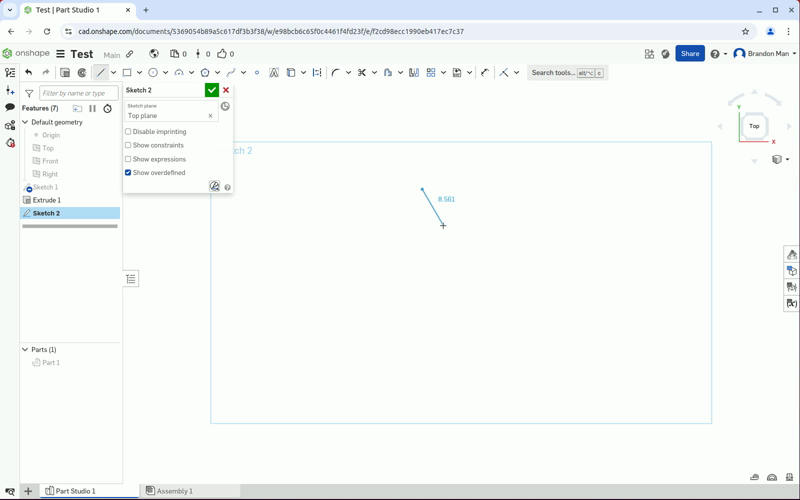
key_up(shift)
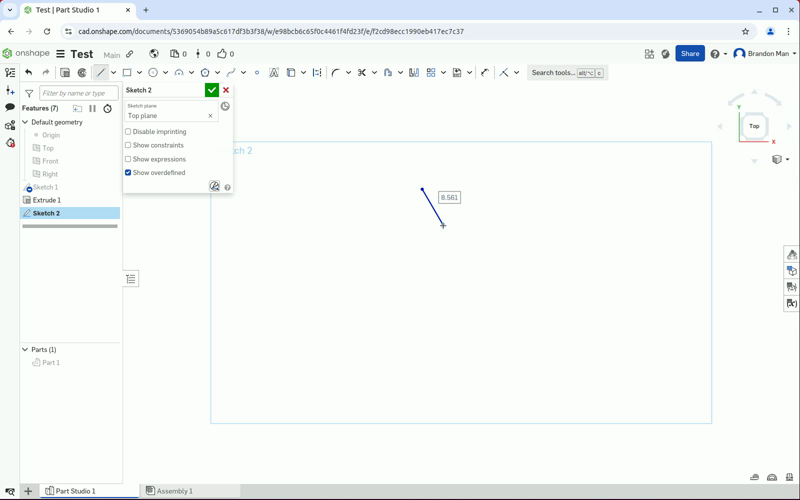
key(esc)
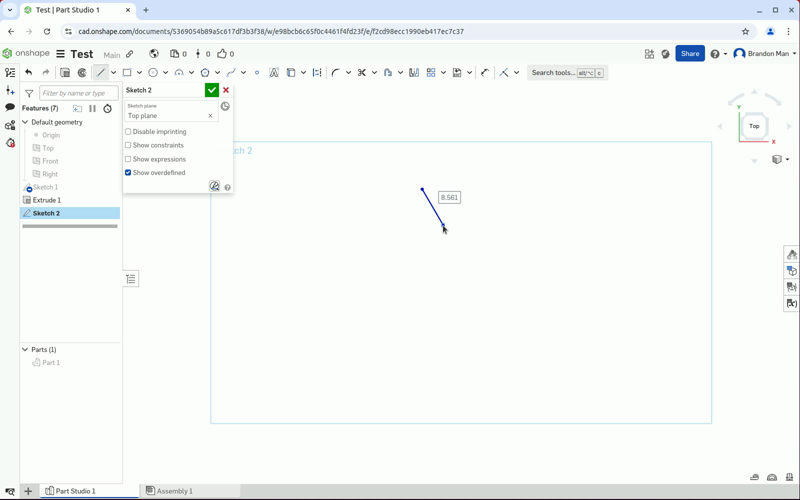
key(a)
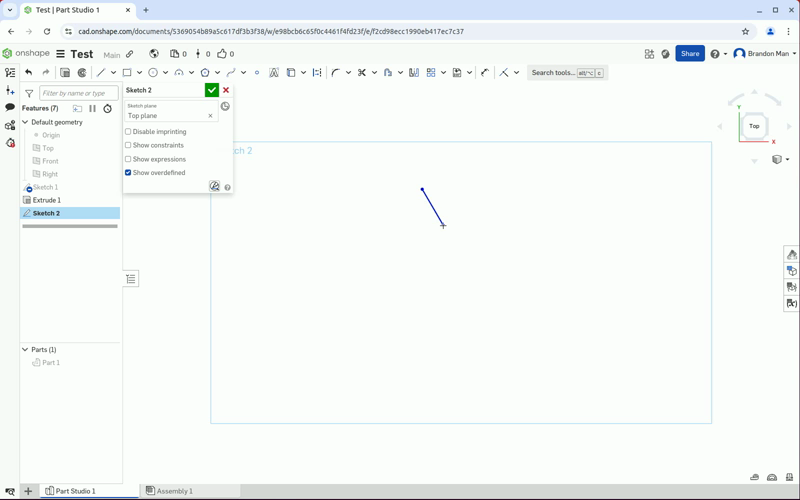
mouse_move(443, 225)
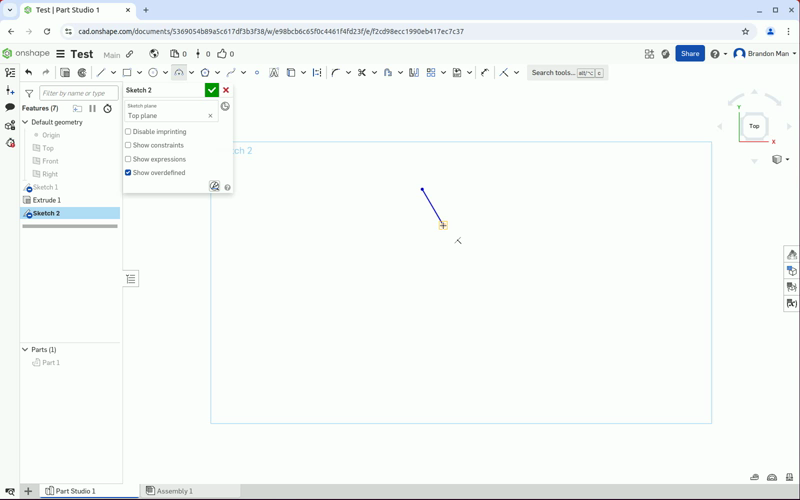
click(443, 225)
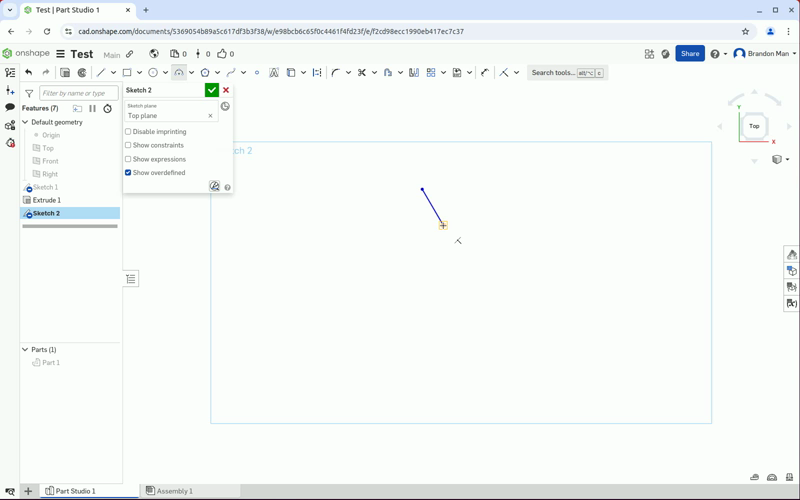
key_down(shift)
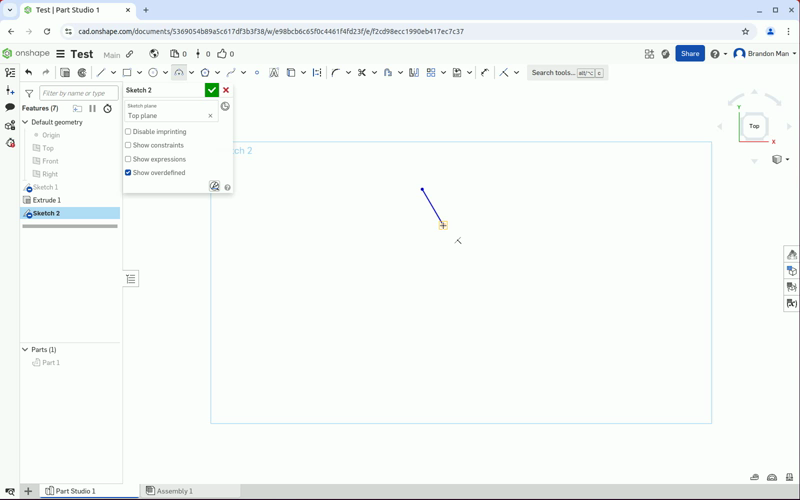
mouse_move(478, 225)
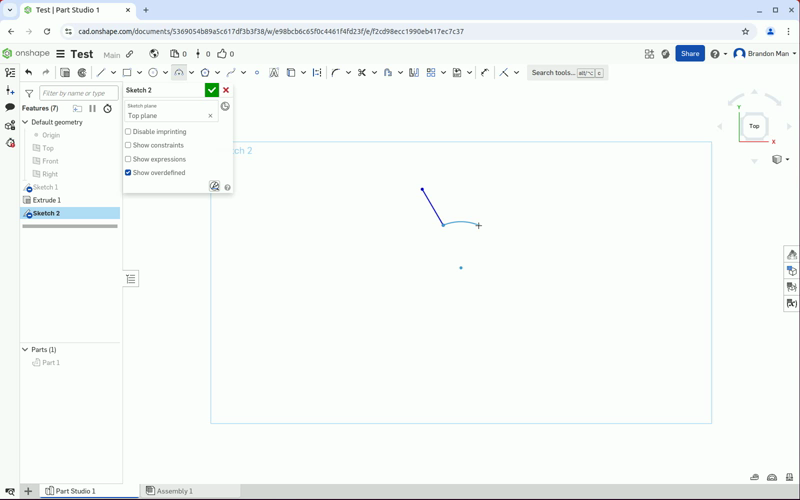
click(478, 225)
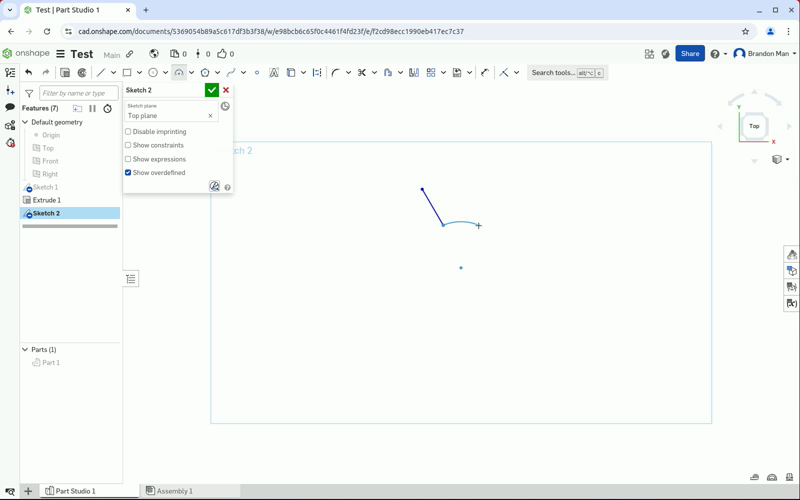
mouse_move(460, 222)
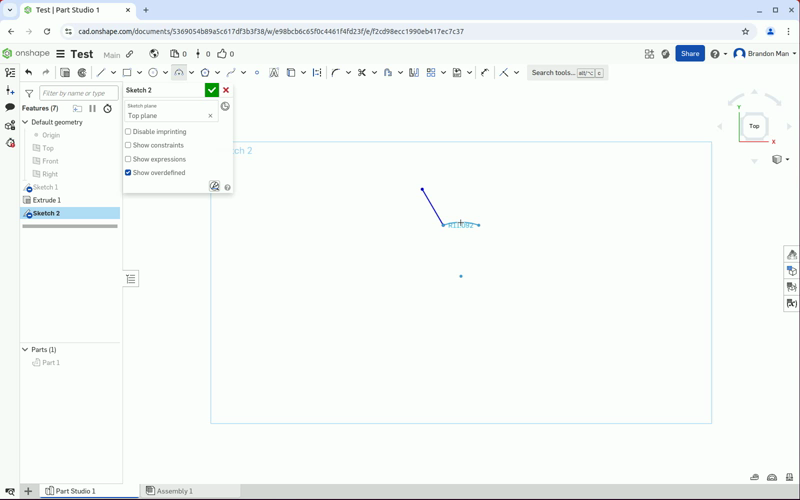
click(460, 222)
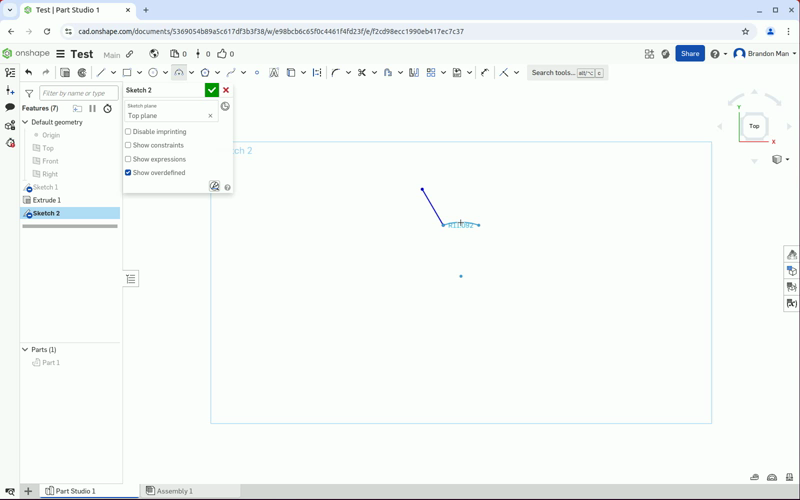
key_up(shift)
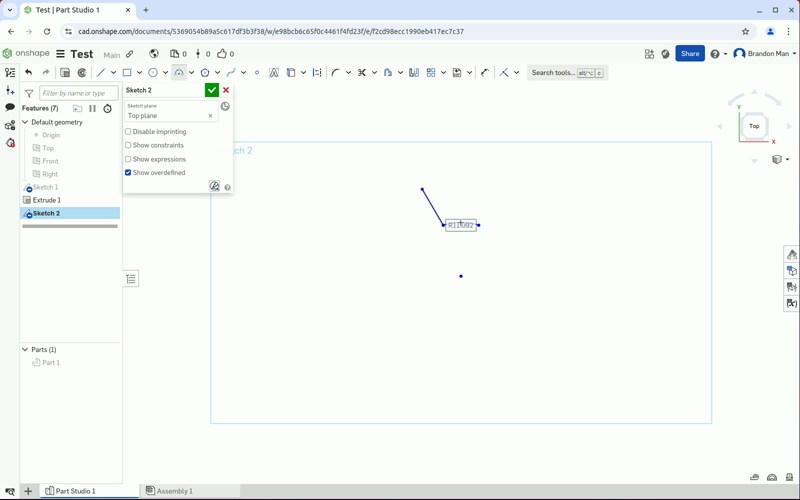
key(esc)
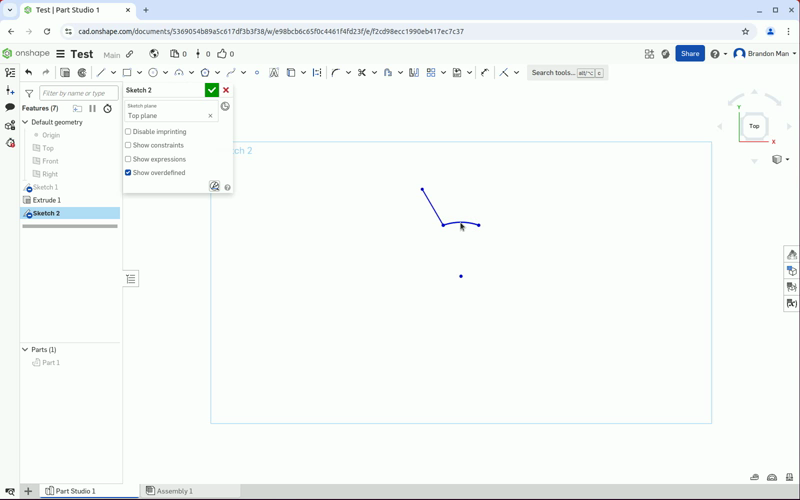
key(l)
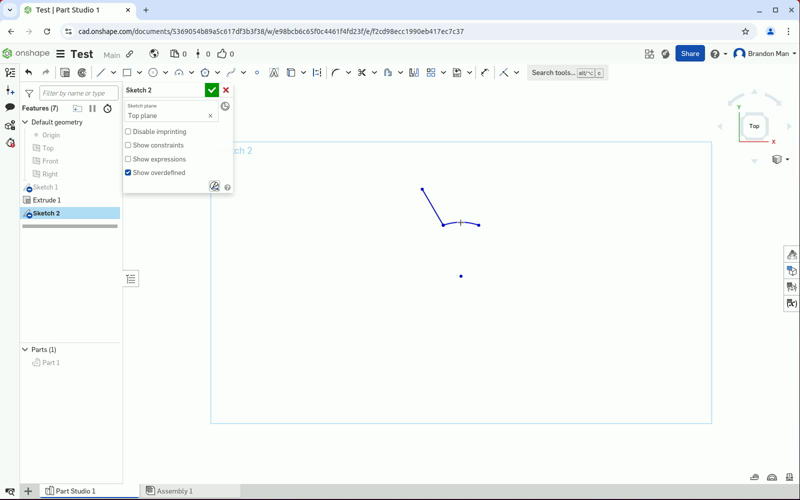
mouse_move(478, 225)
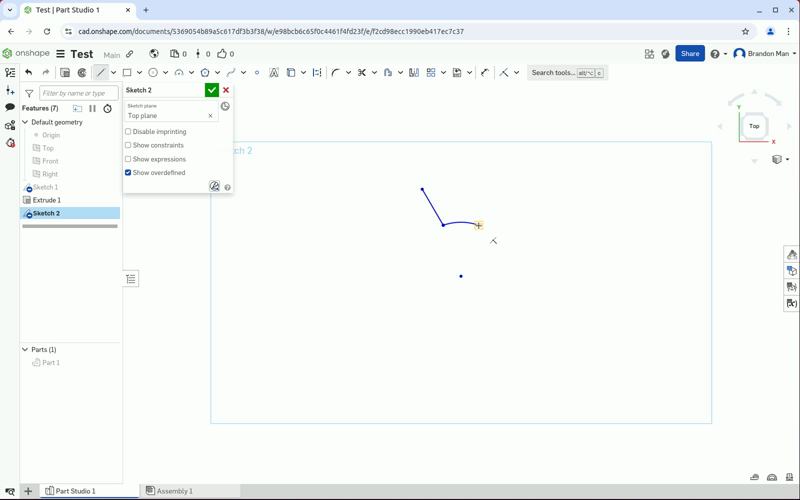
click(478, 225)
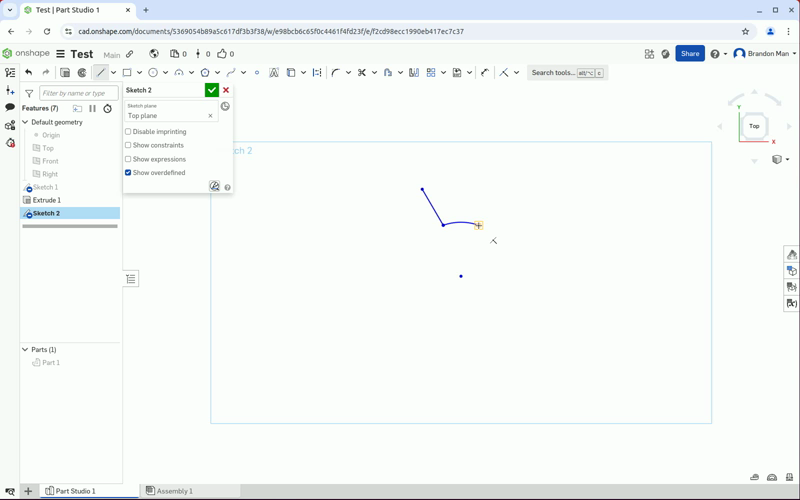
key_down(shift)
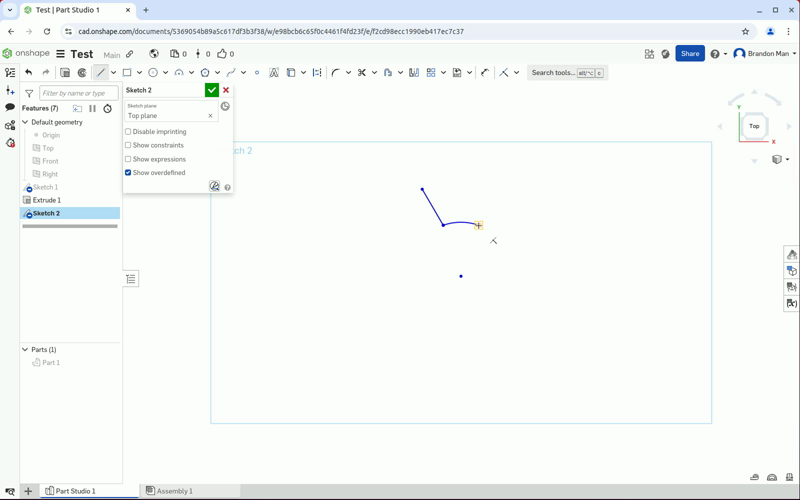
mouse_move(508, 225)
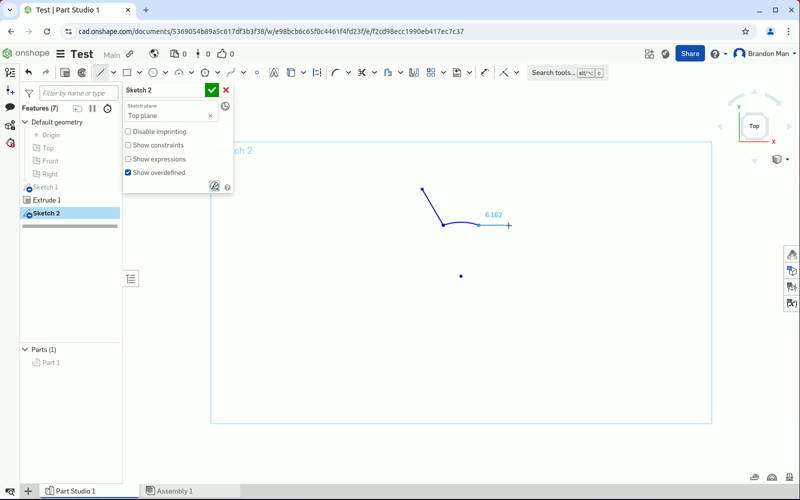
mouse_move(499, 189)
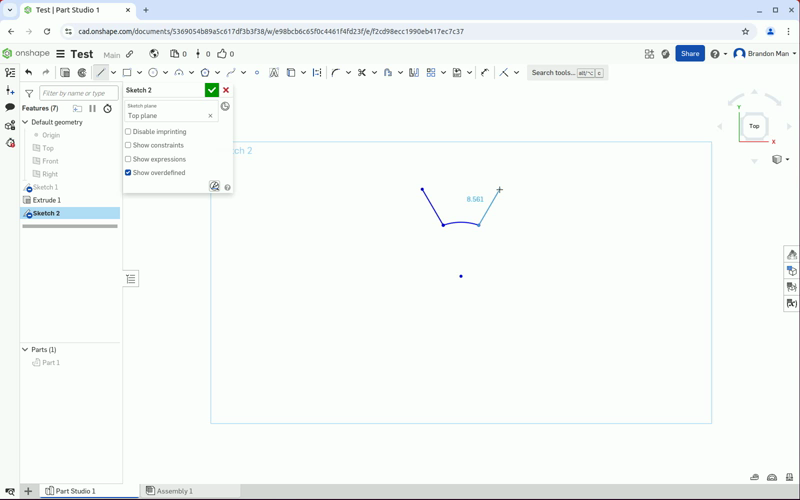
click(499, 189)
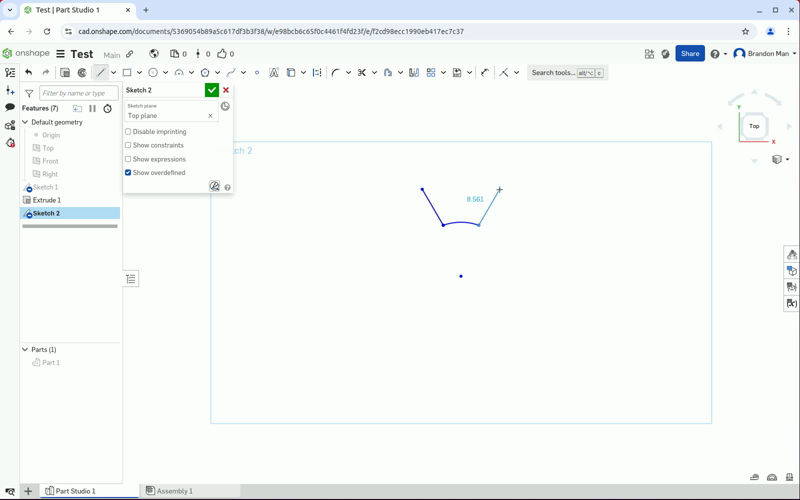
key_up(shift)
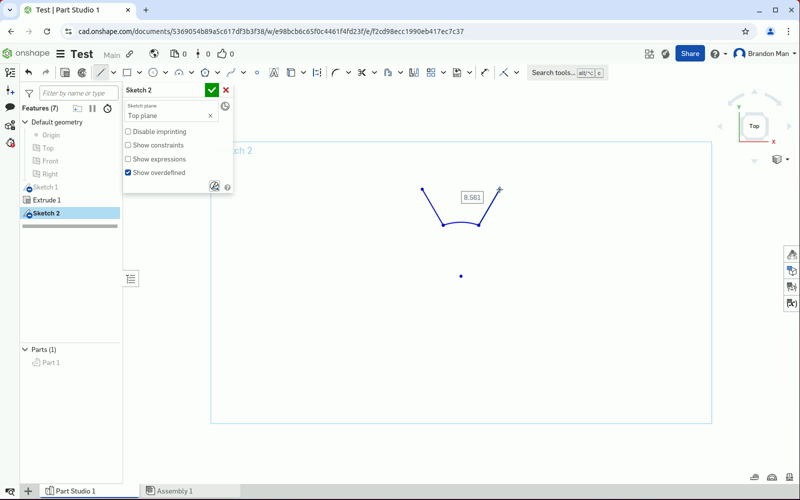
key(esc)
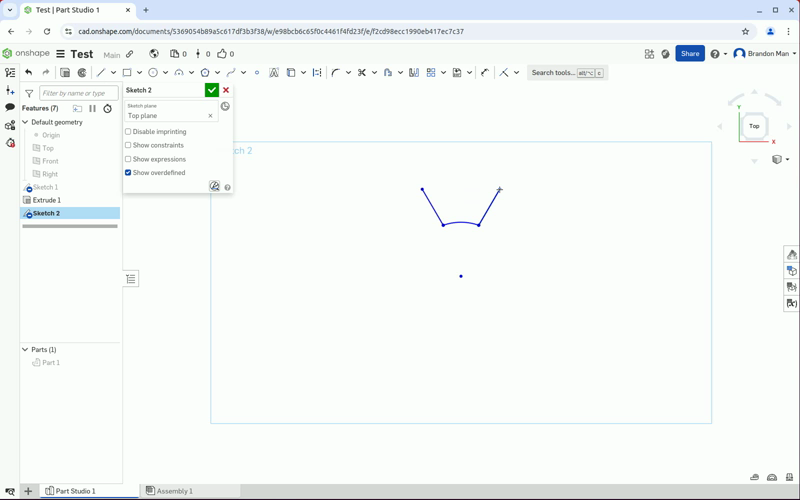
key(a)
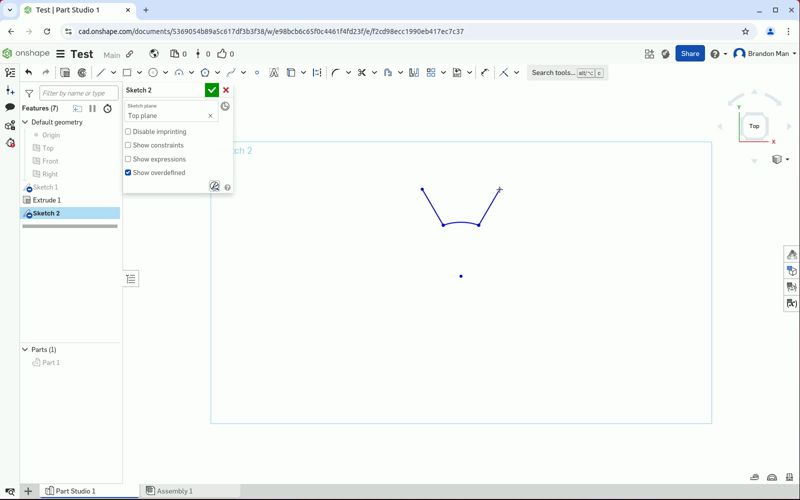
mouse_move(499, 189)
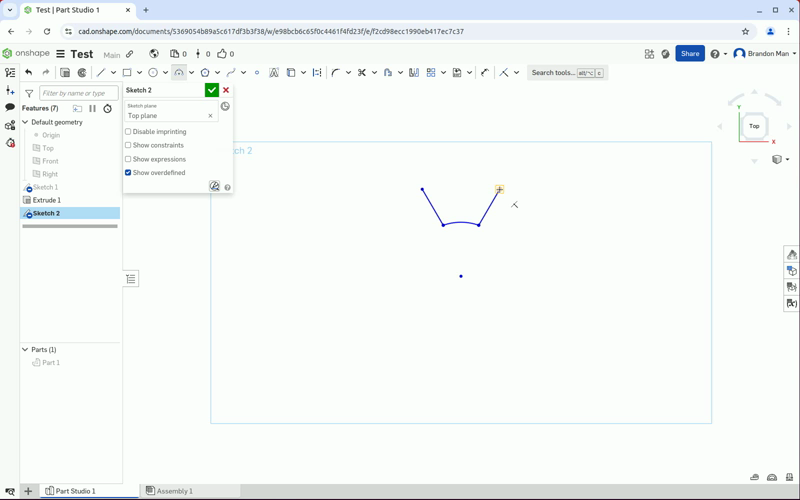
click(499, 189)
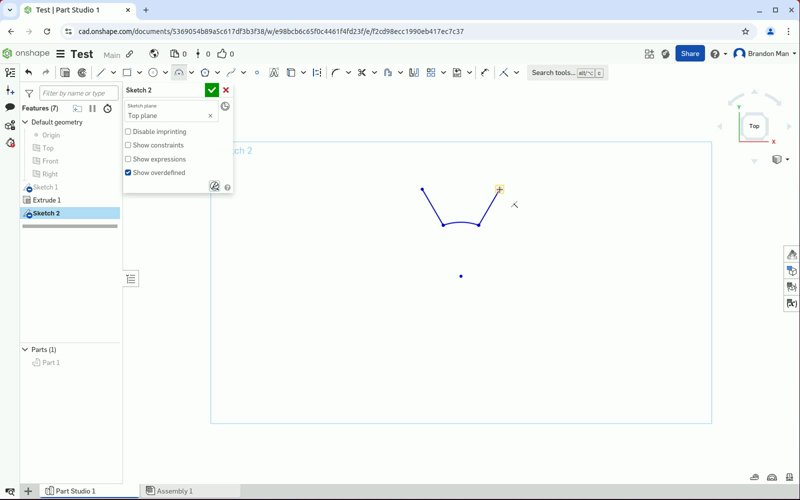
mouse_move(422, 189)
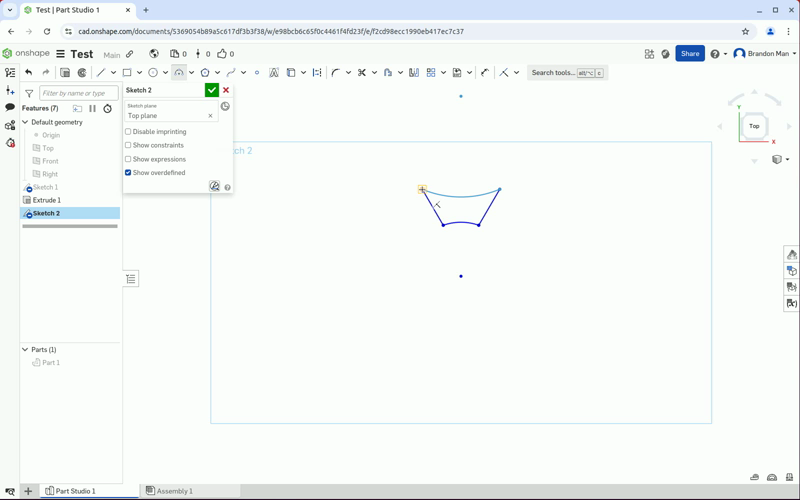
click(422, 189)
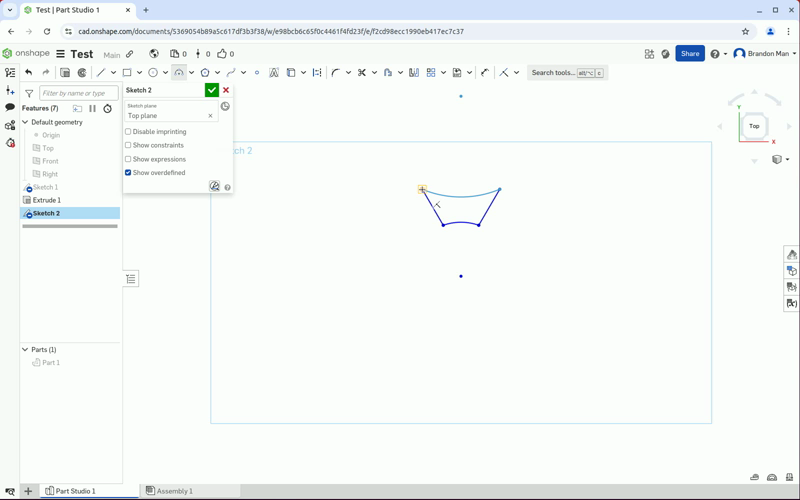
key_down(shift)
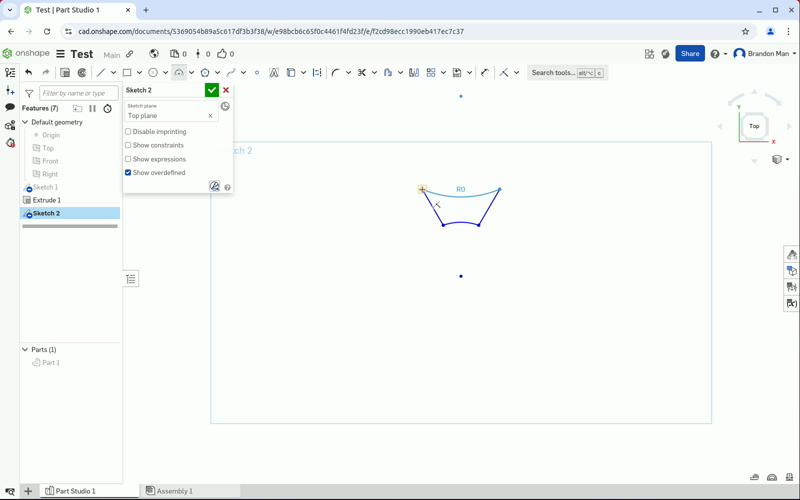
mouse_move(460, 181)
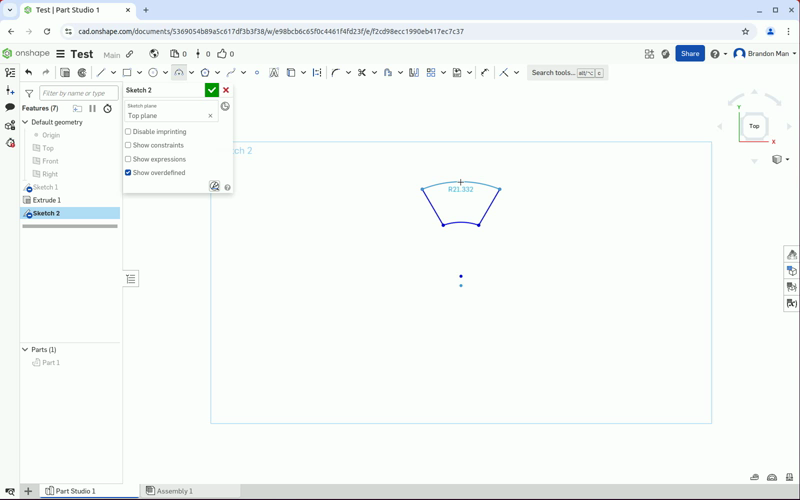
click(460, 181)
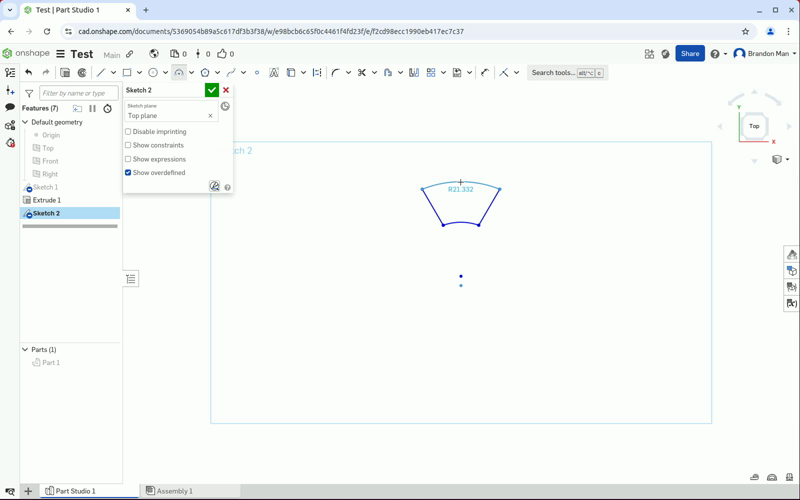
key_up(shift)
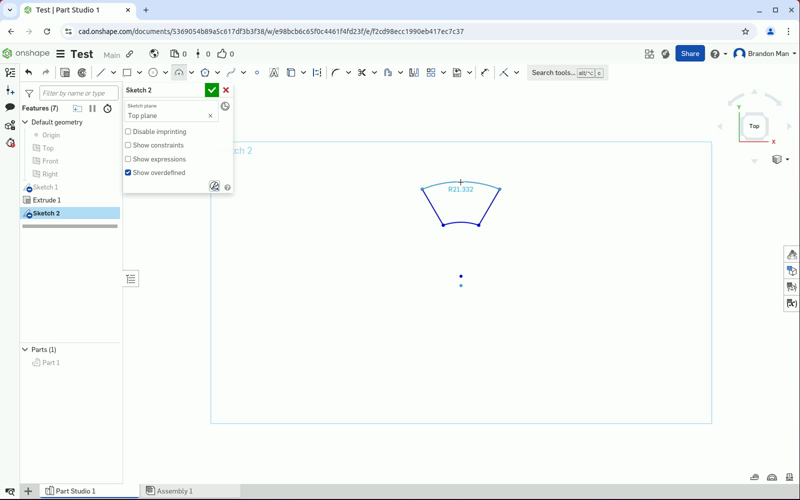
key(esc)
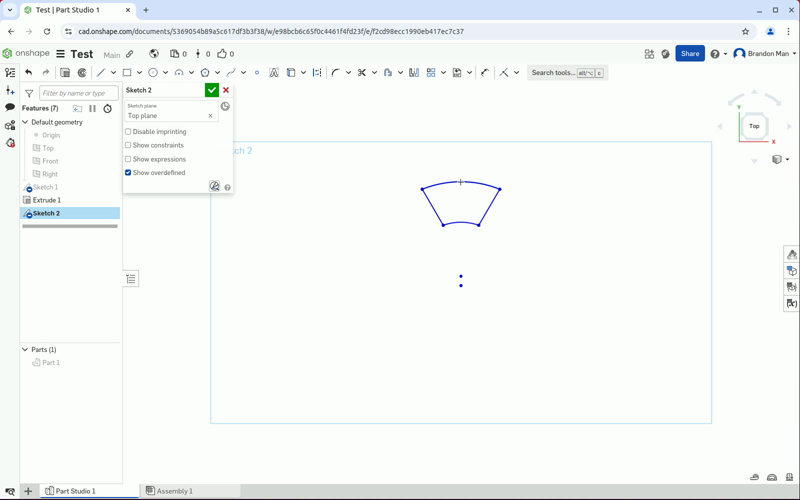
mouse_move(479, 208)
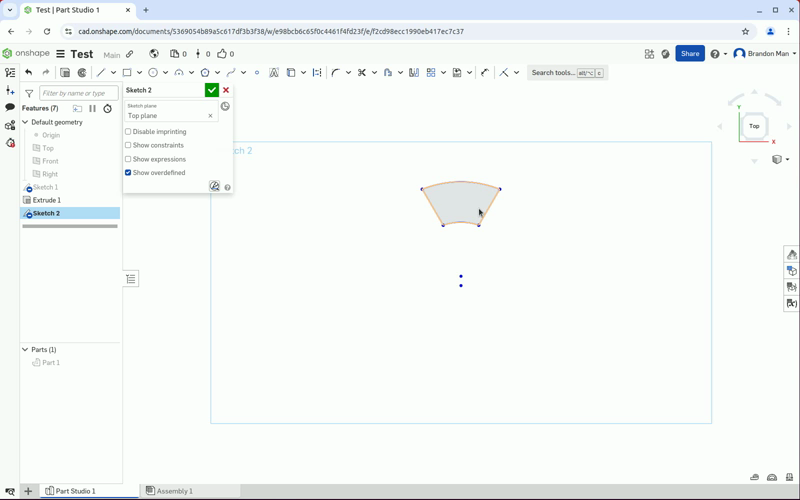
click(479, 208)
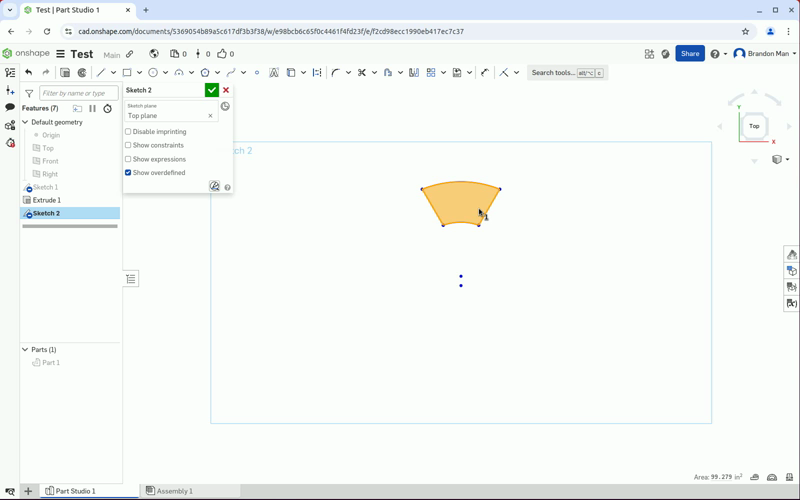
mouse_move(73, 352)
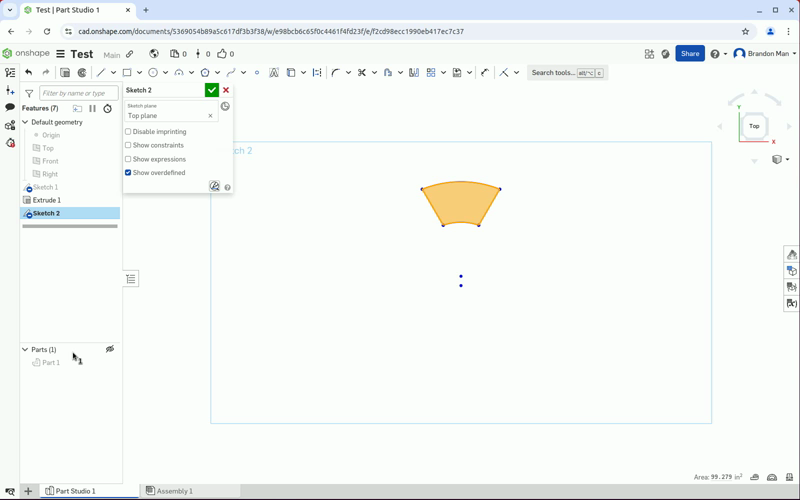
key(shift+y)
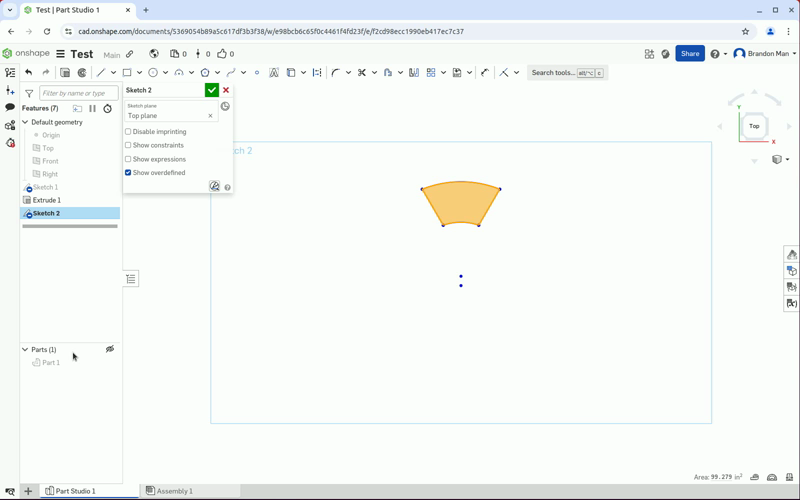
key(shift+e)
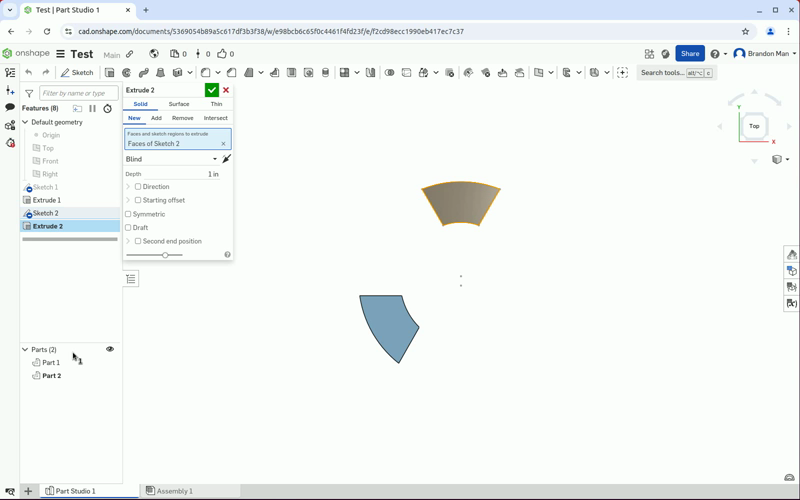
mouse_move(143, 106)
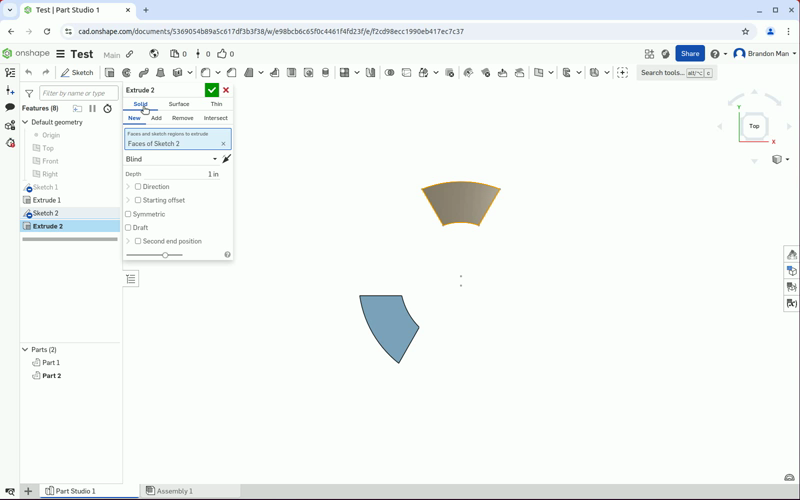
click(143, 106)
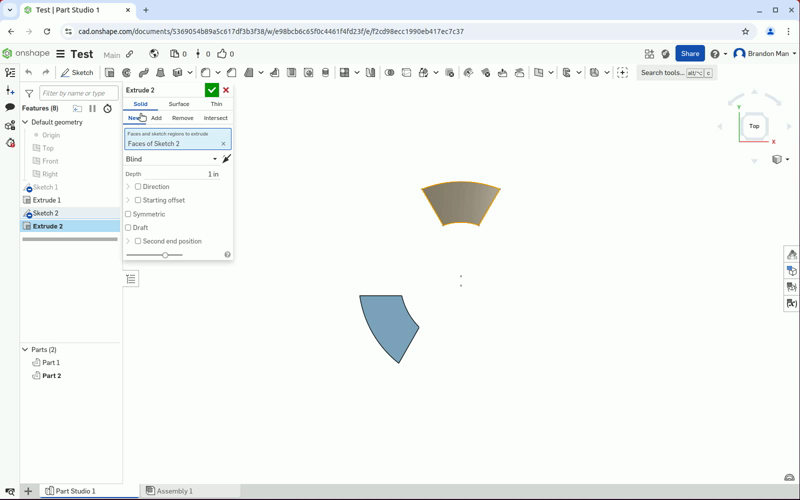
mouse_move(137, 120)
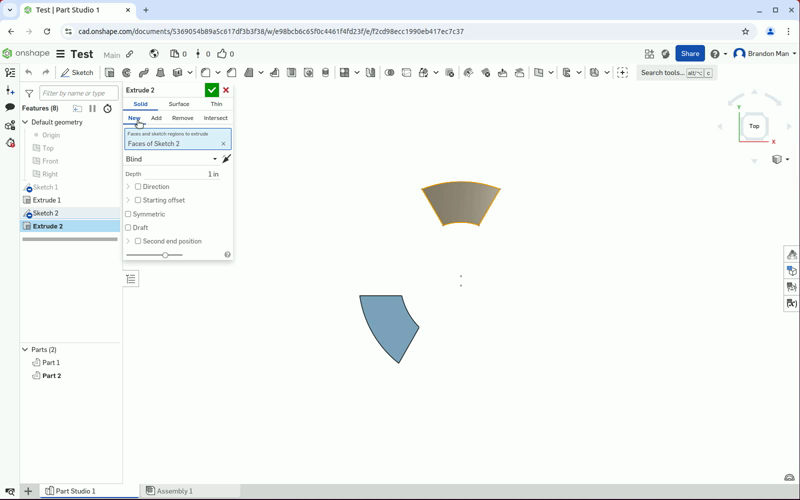
click(137, 120)
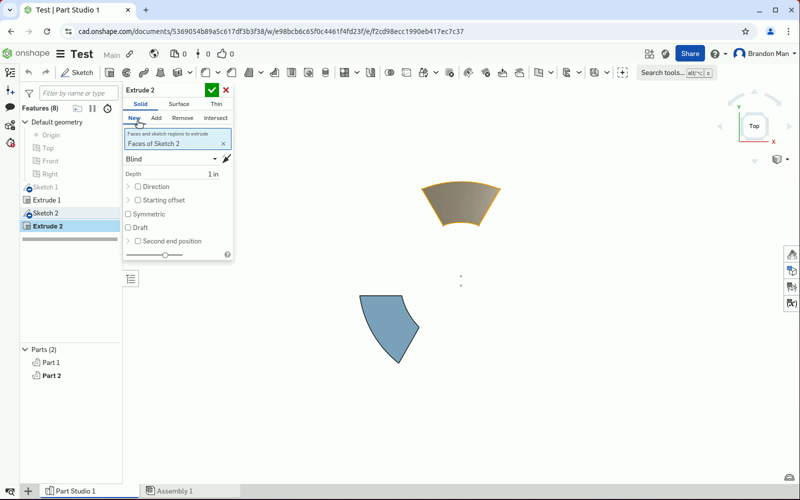
key(tab, 4)
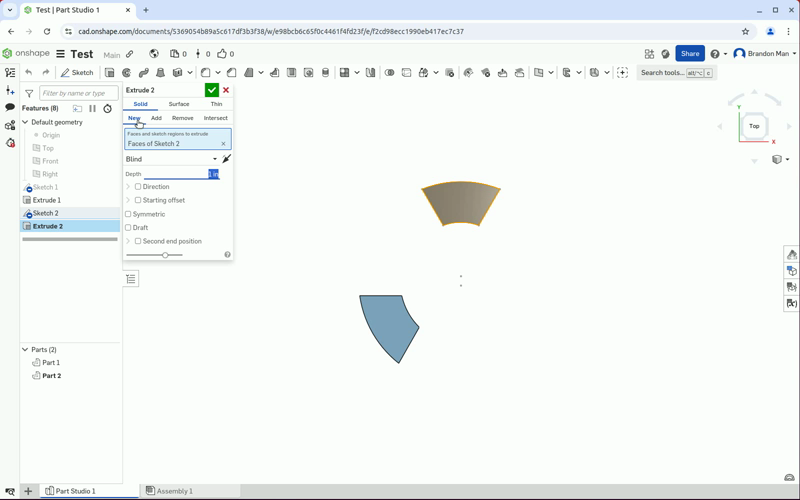
text(-0.963)
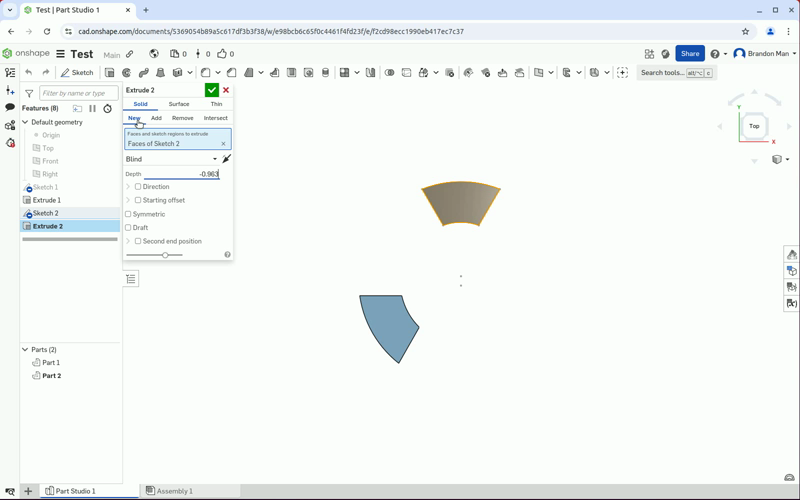
key(enter)
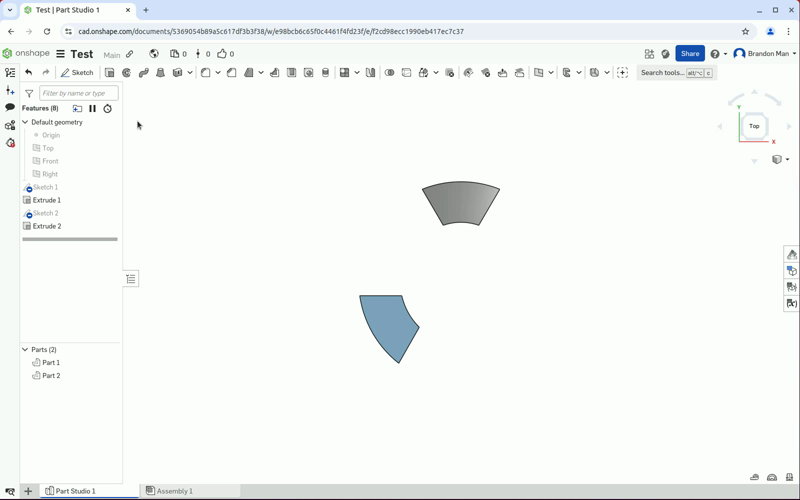
key(shift+h)
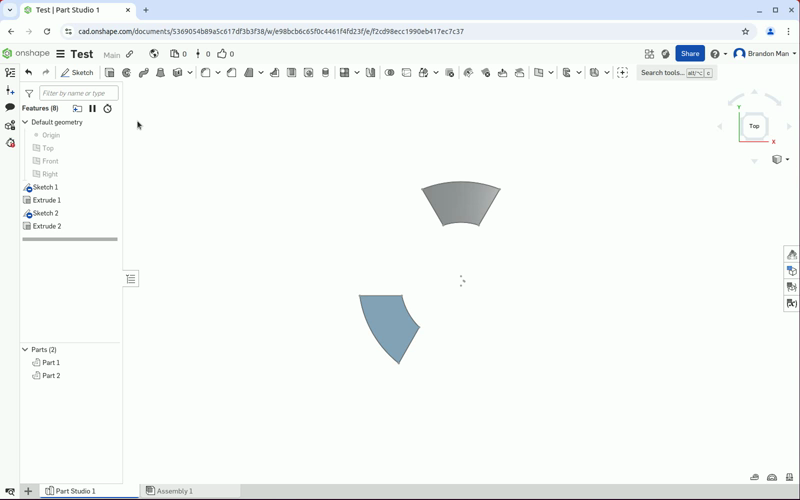
key(shift+h)
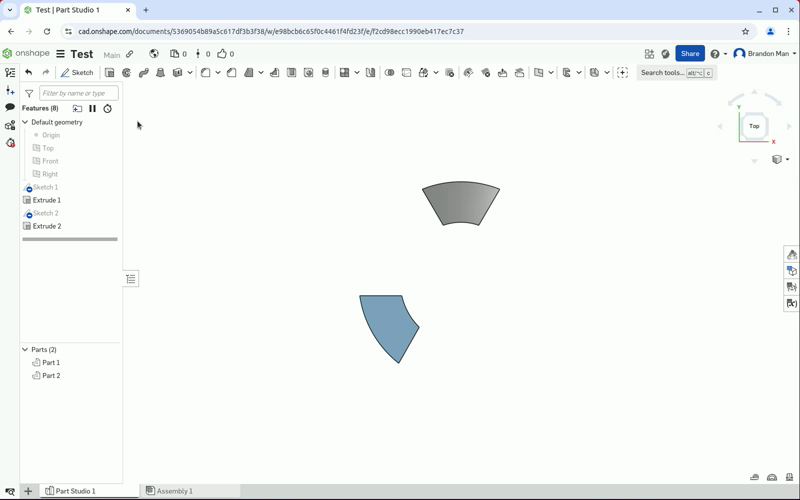
mouse_move(73, 189)
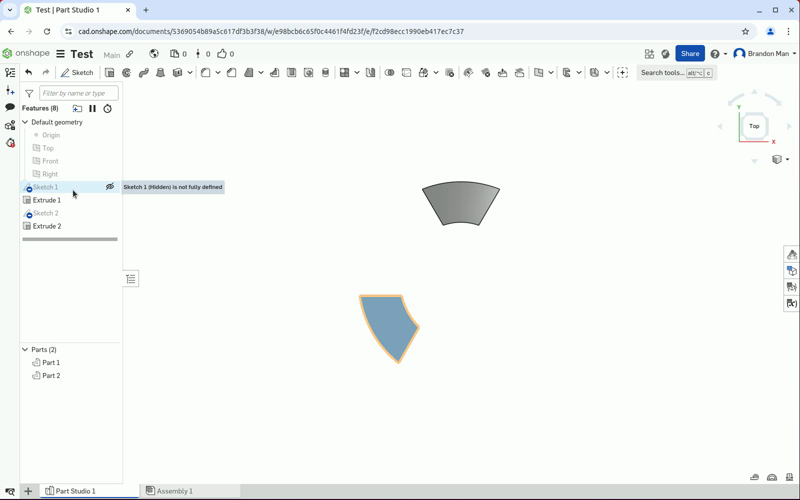
click(73, 189)
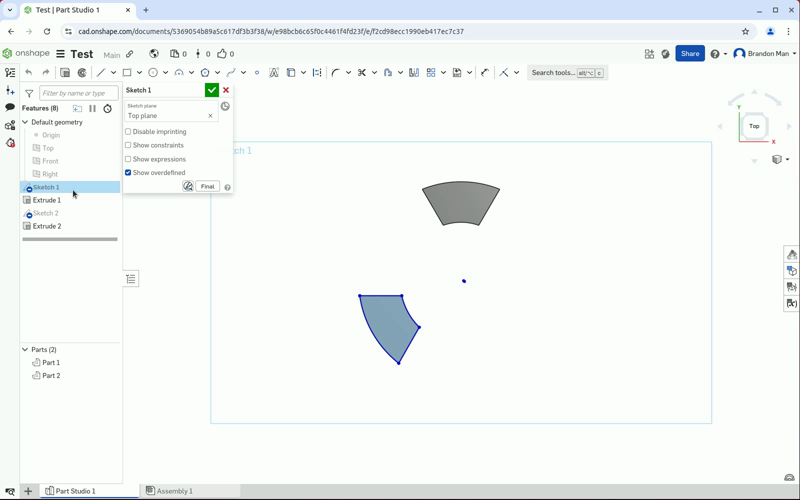
mouse_move(229, 92)
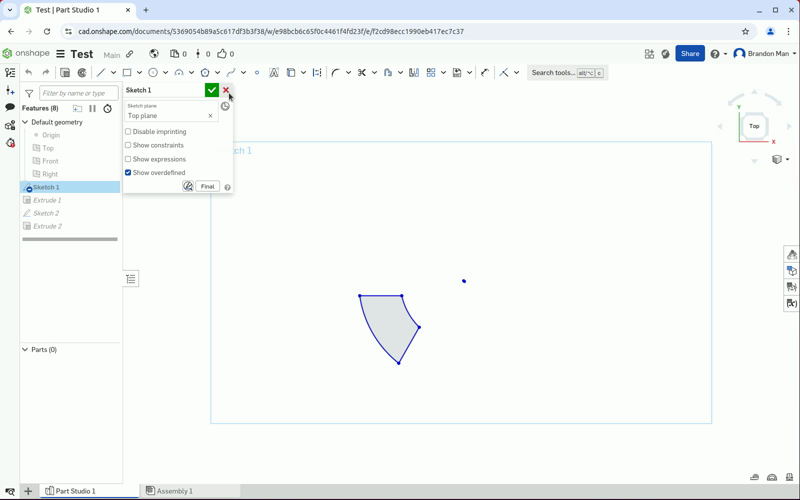
click(229, 92)
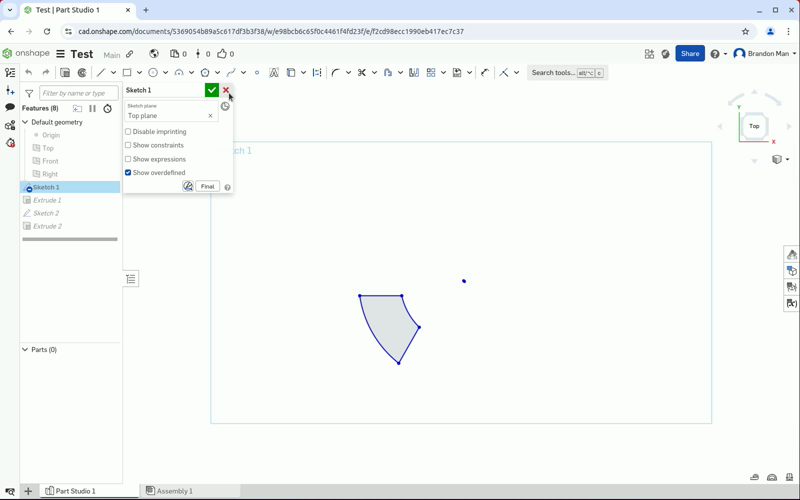
key(shift+s)
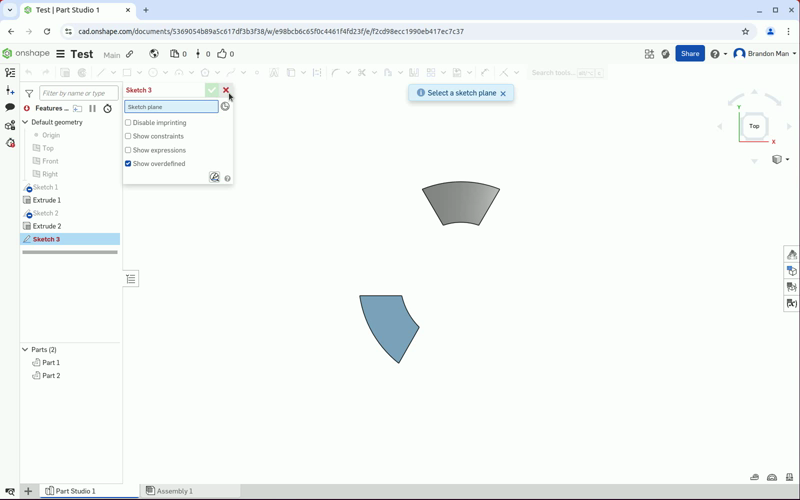
mouse_move(73, 150)
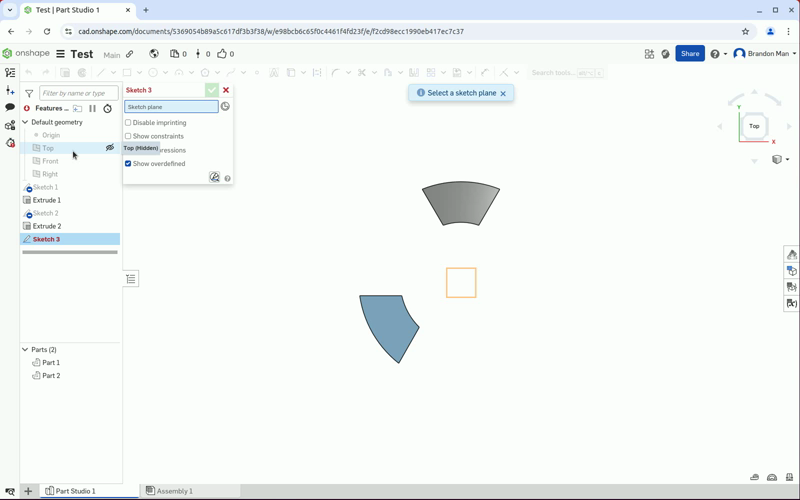
click(73, 150)
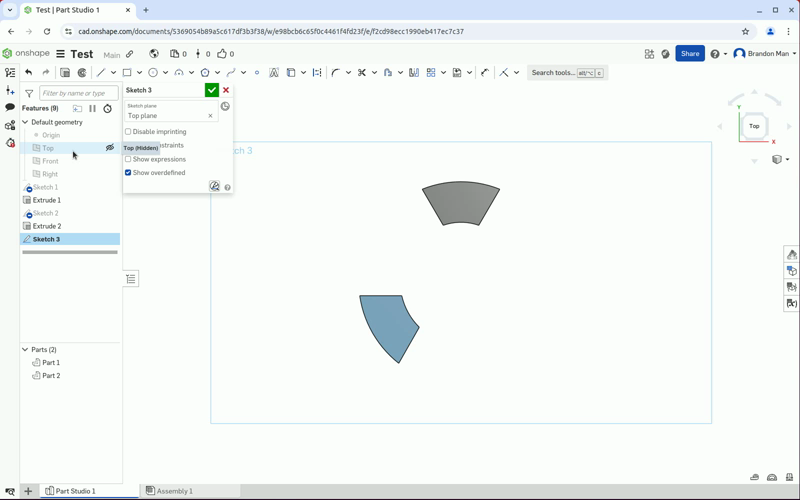
mouse_move(73, 352)
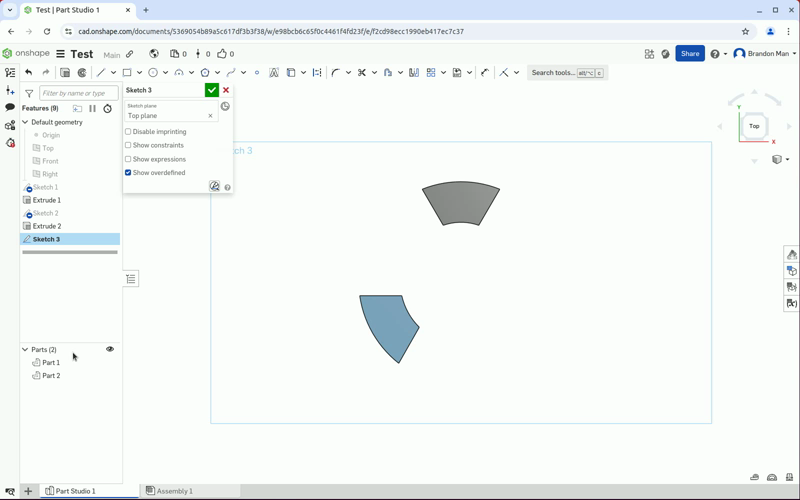
key(y)
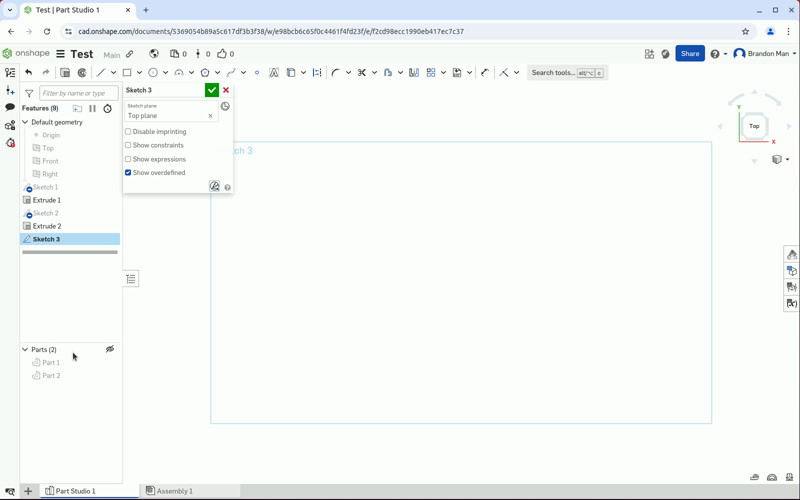
key(l)
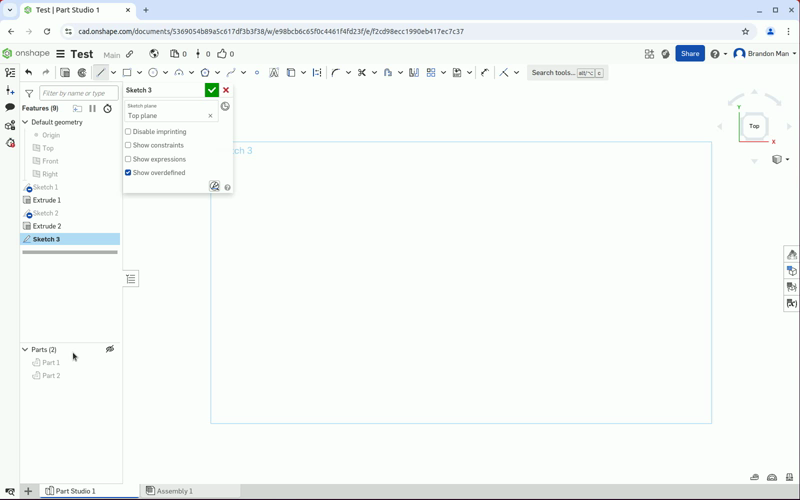
key_down(shift)
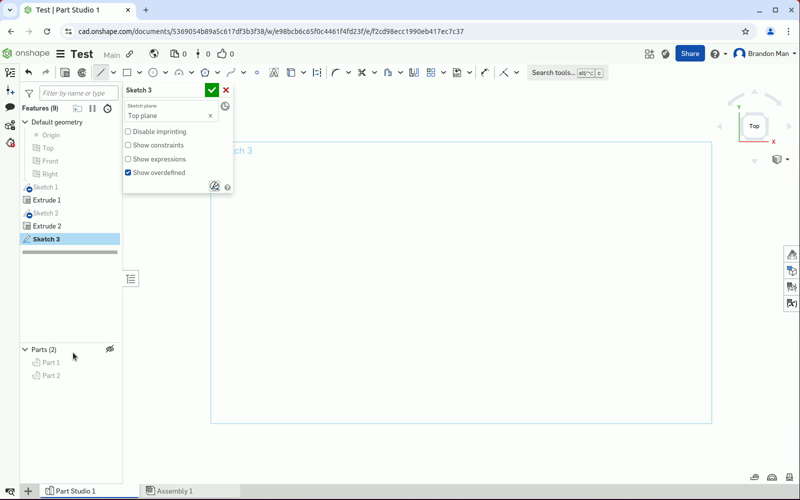
mouse_move(501, 327)
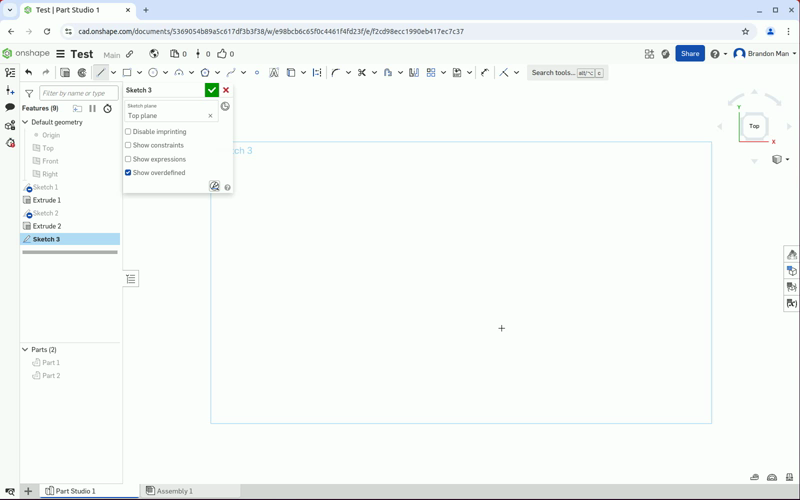
click(501, 327)
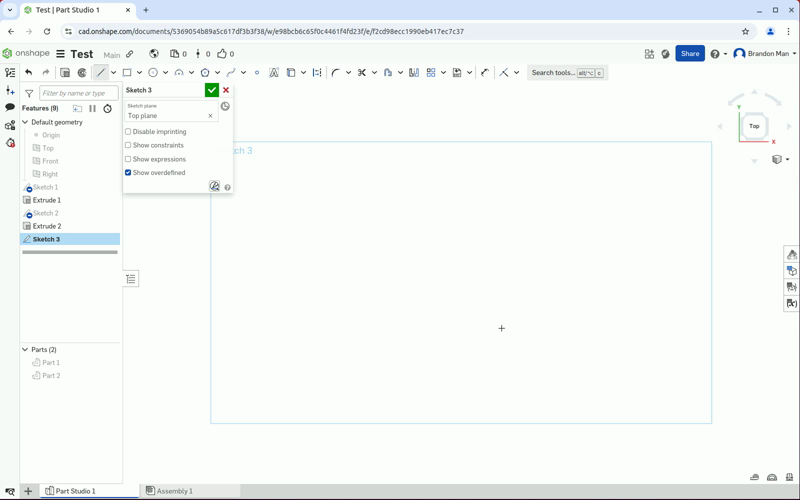
key_up(shift)
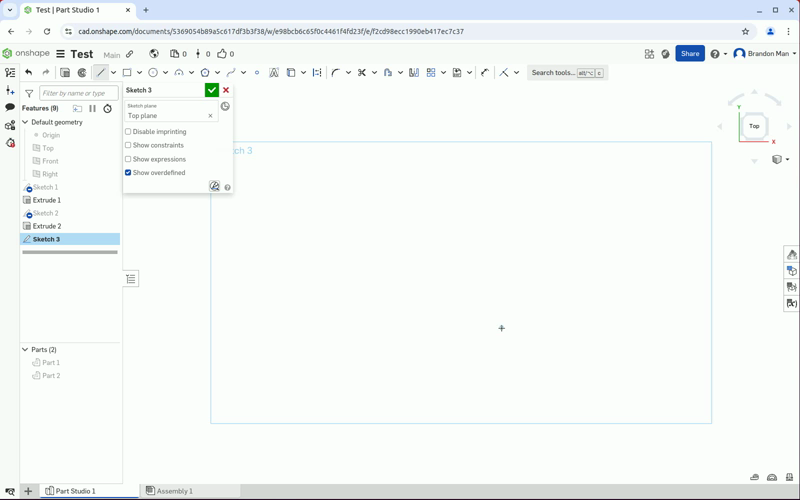
key_down(shift)
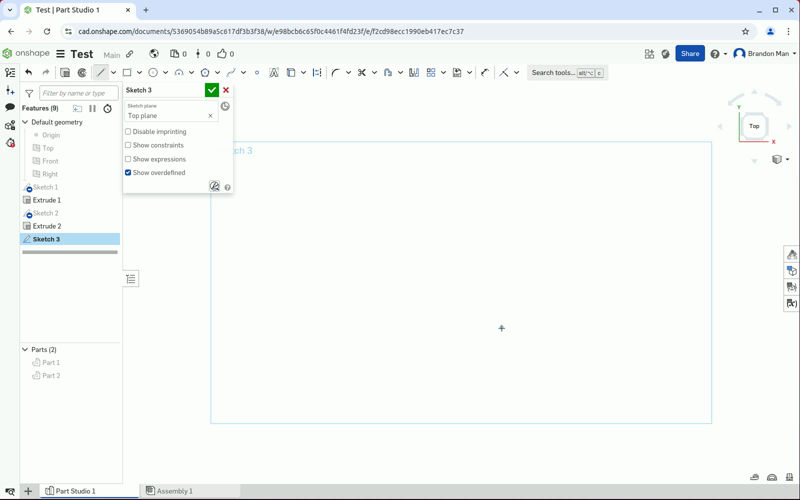
mouse_move(531, 327)
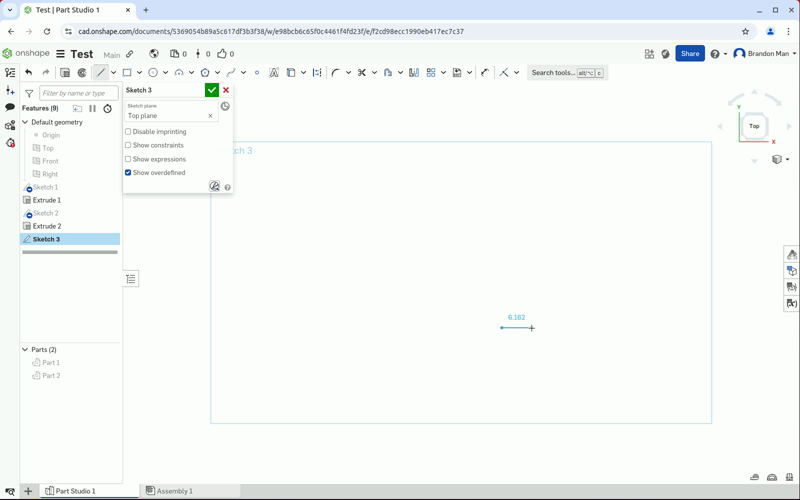
mouse_move(522, 364)
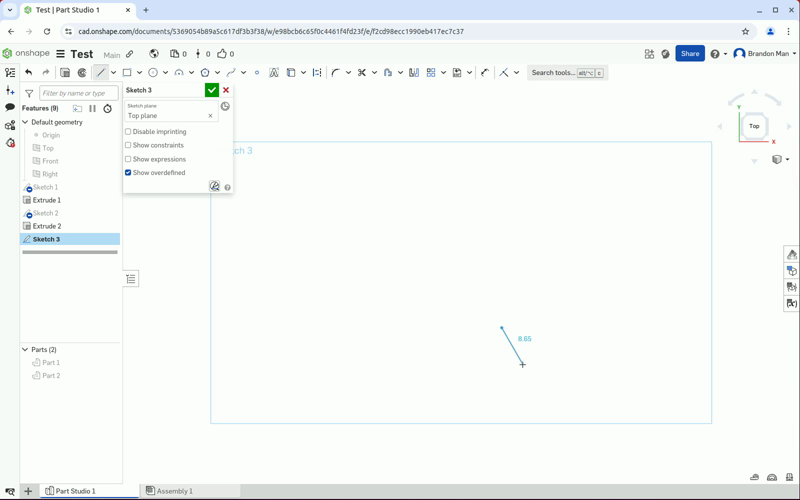
click(522, 364)
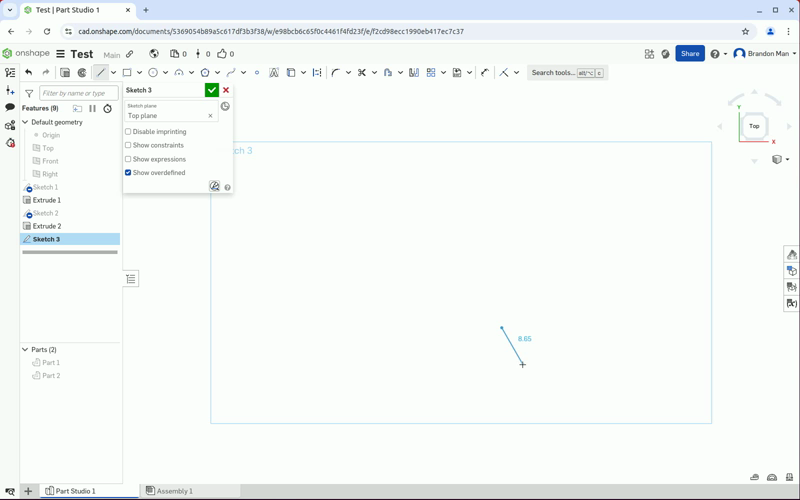
key_up(shift)
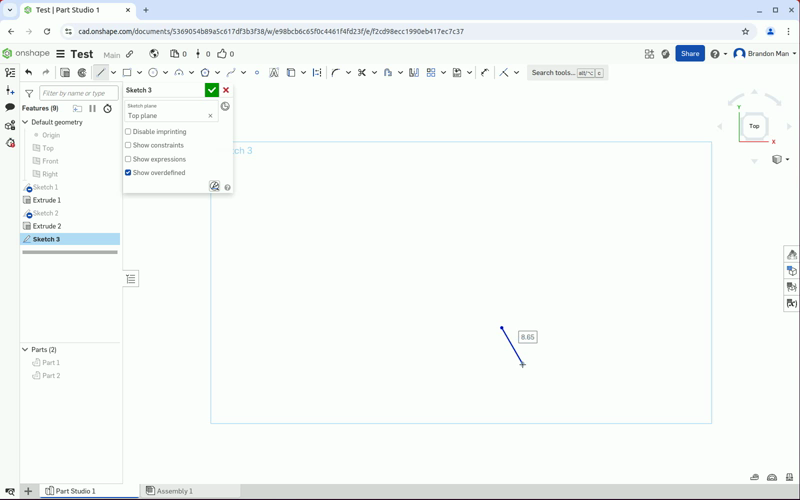
key(esc)
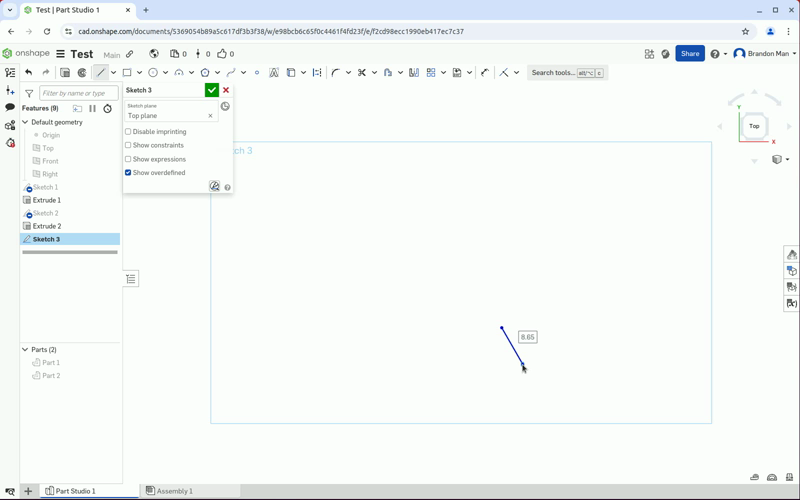
key(a)
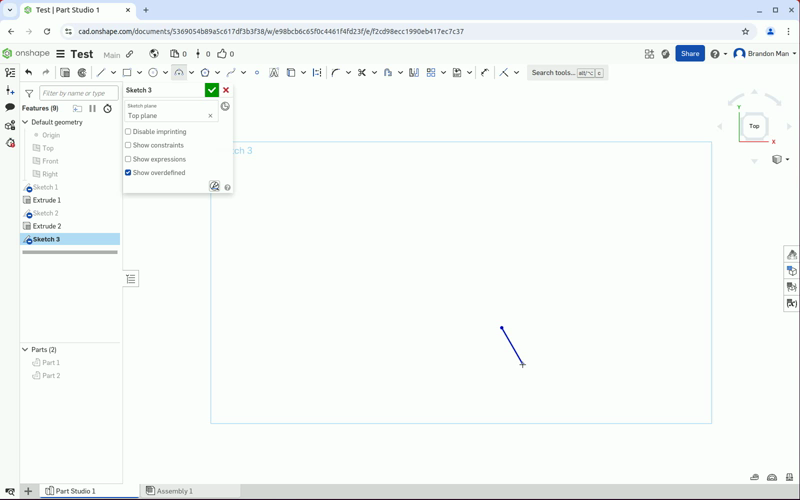
mouse_move(522, 364)
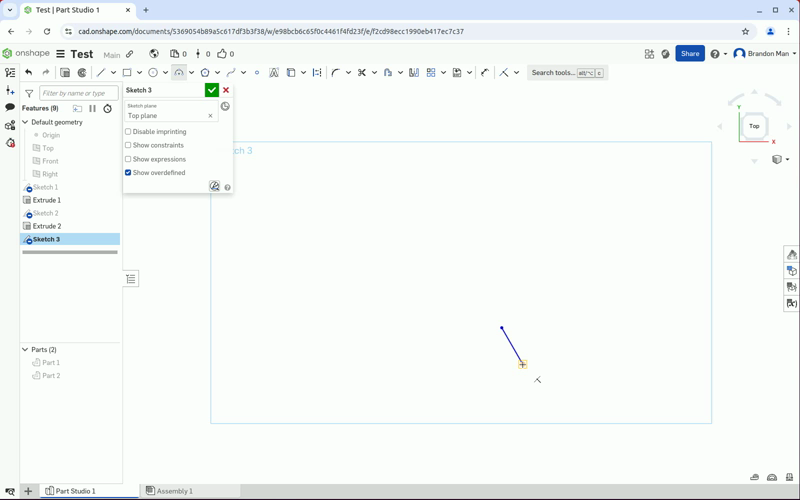
click(522, 364)
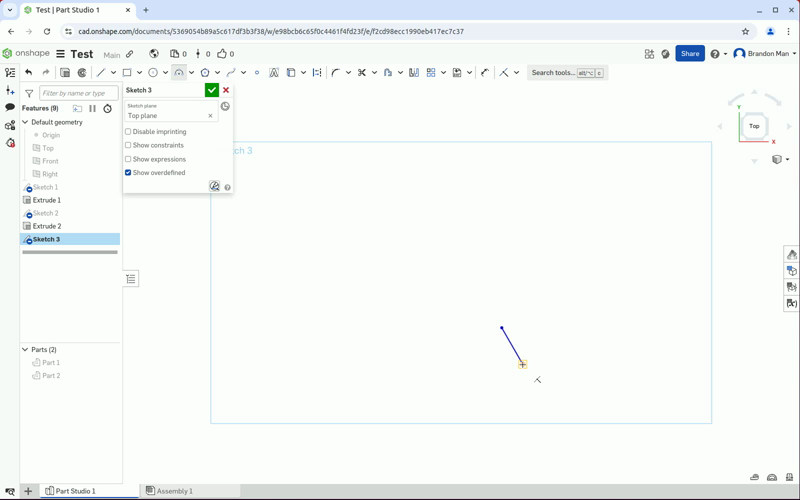
key_down(shift)
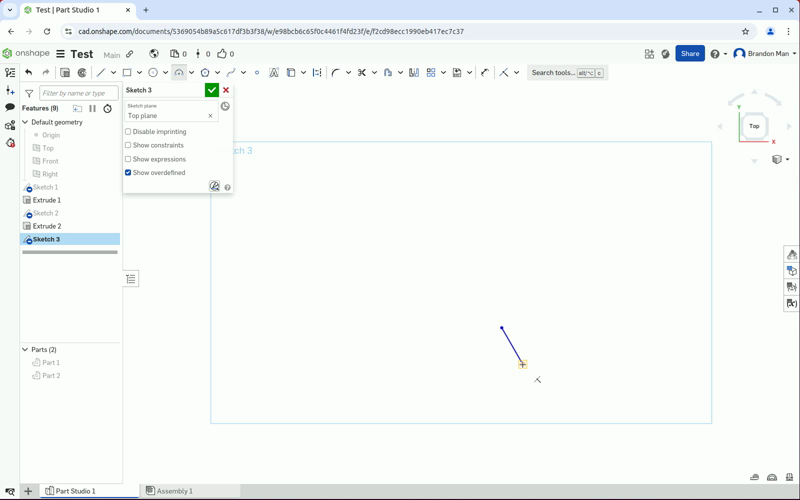
mouse_move(562, 296)
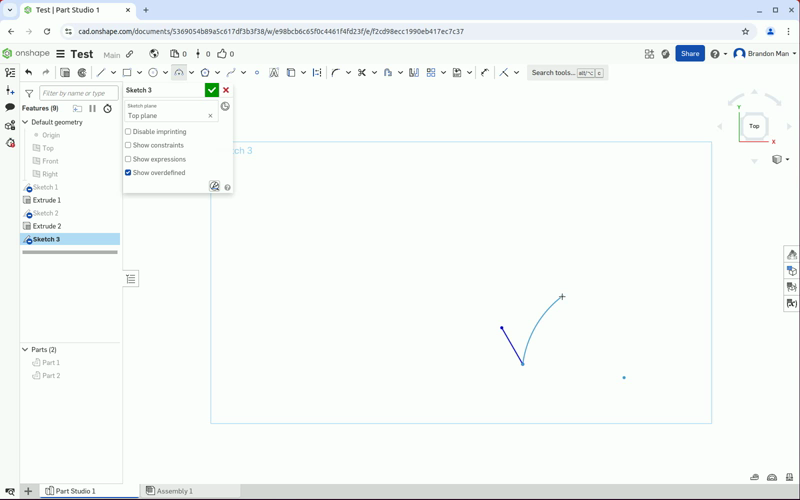
click(562, 296)
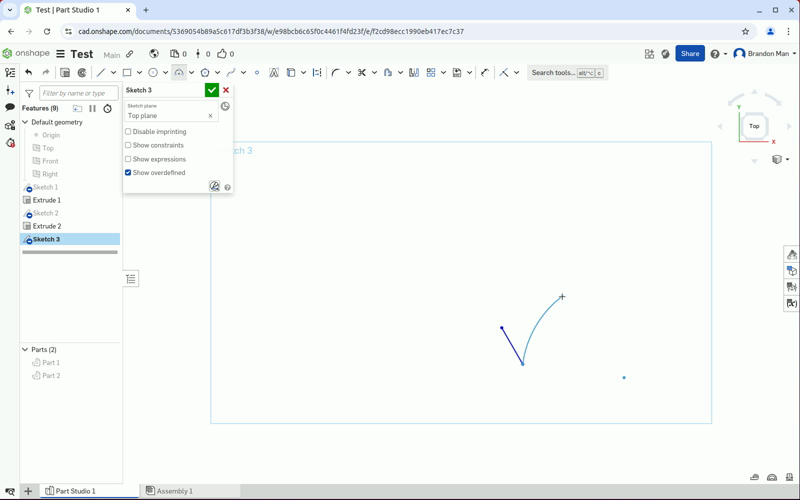
mouse_move(549, 334)
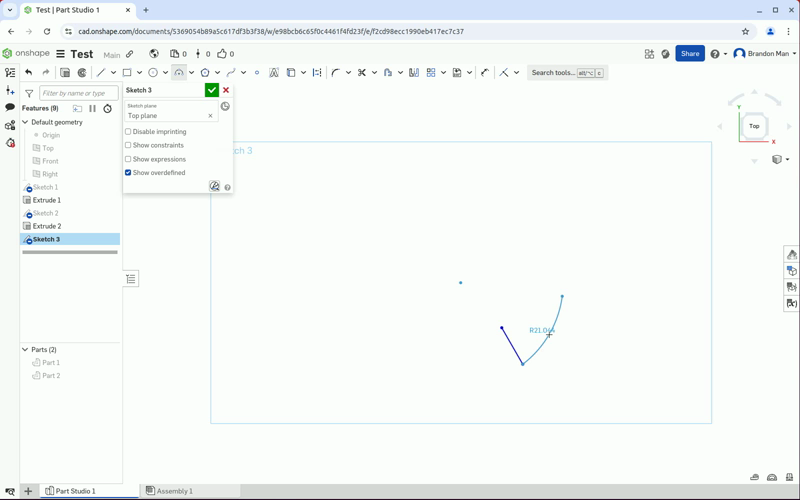
click(549, 334)
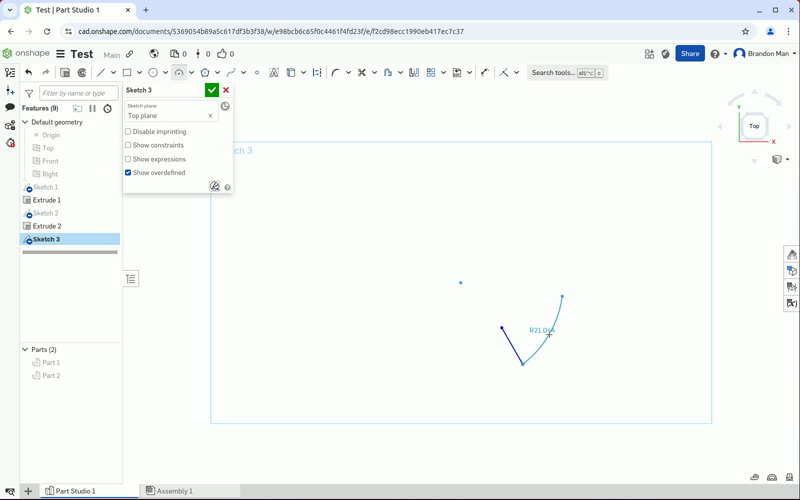
key_up(shift)
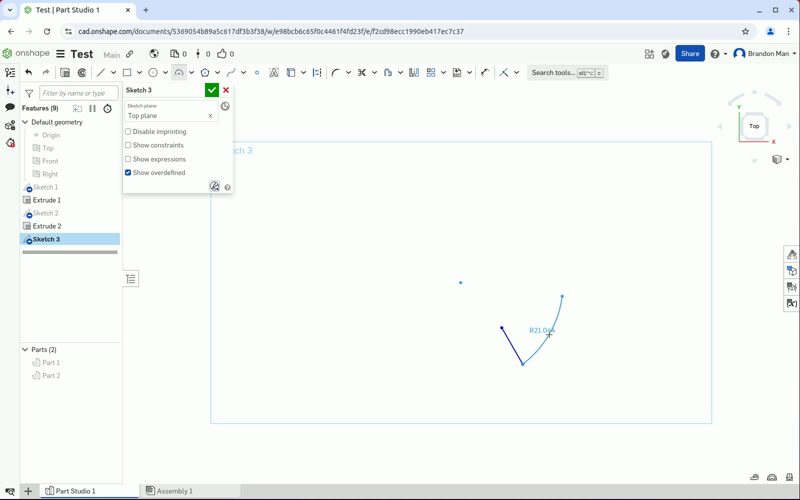
key(esc)
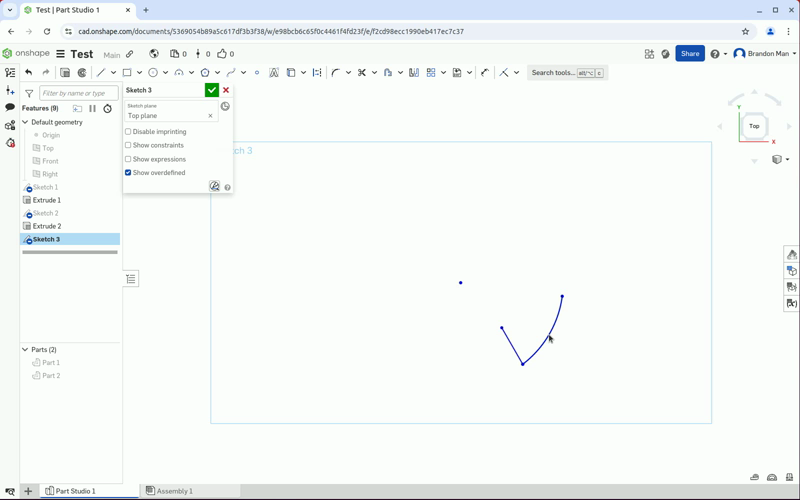
key(l)
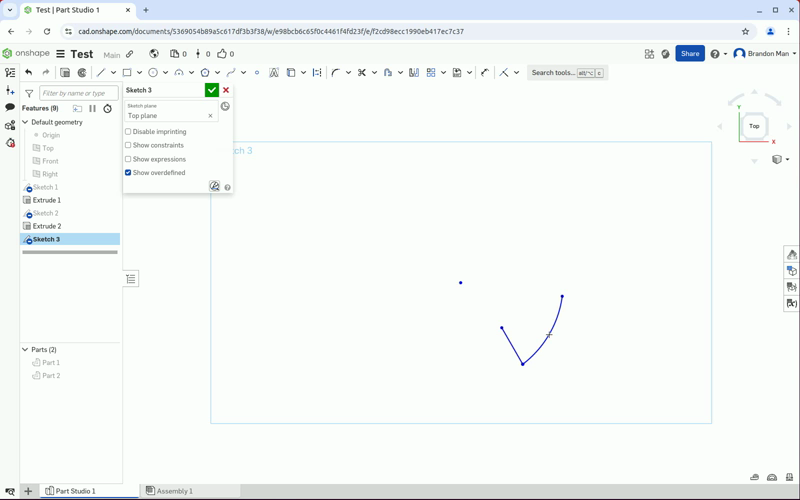
mouse_move(562, 296)
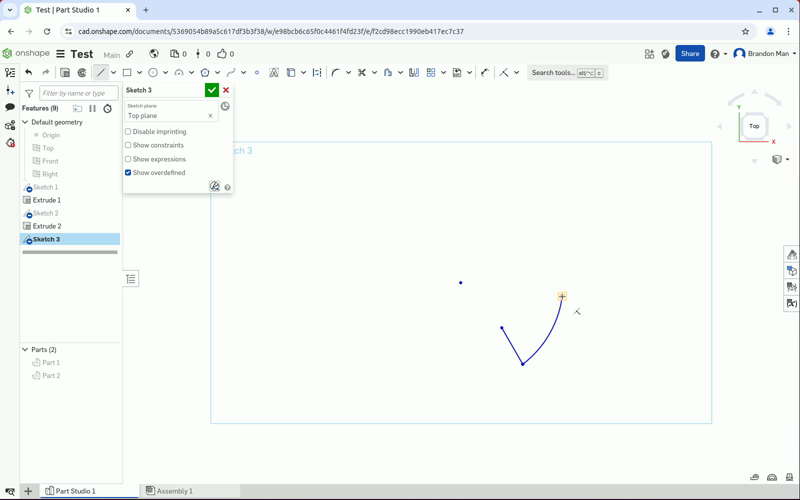
click(562, 296)
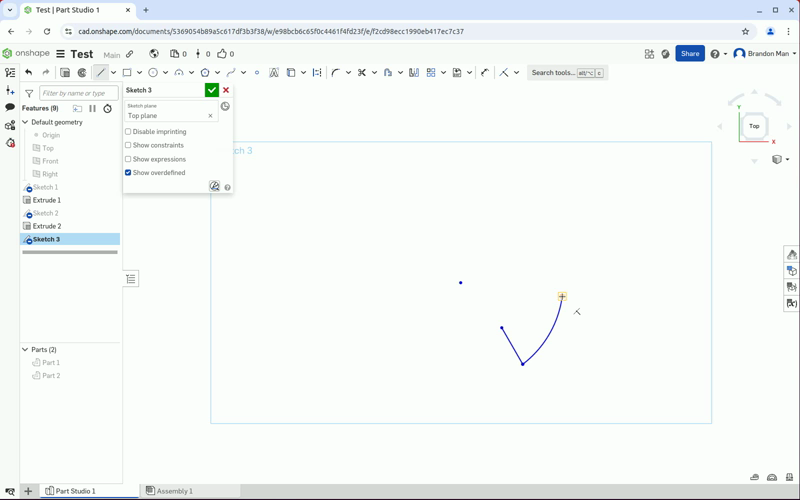
key_down(shift)
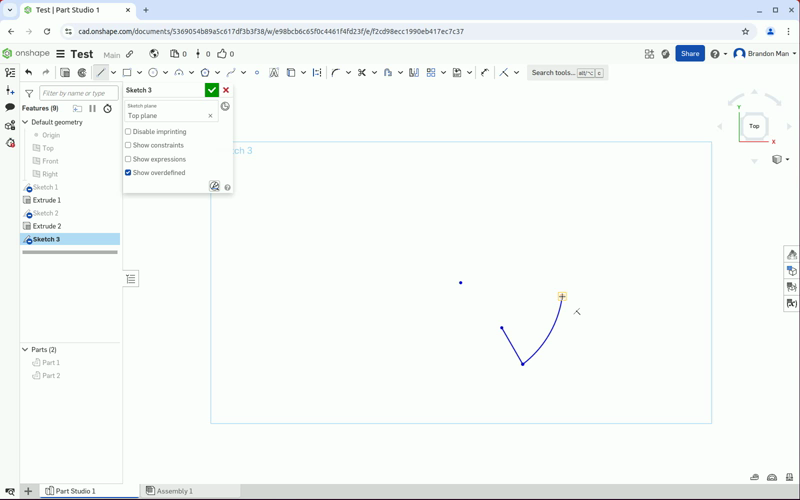
mouse_move(589, 296)
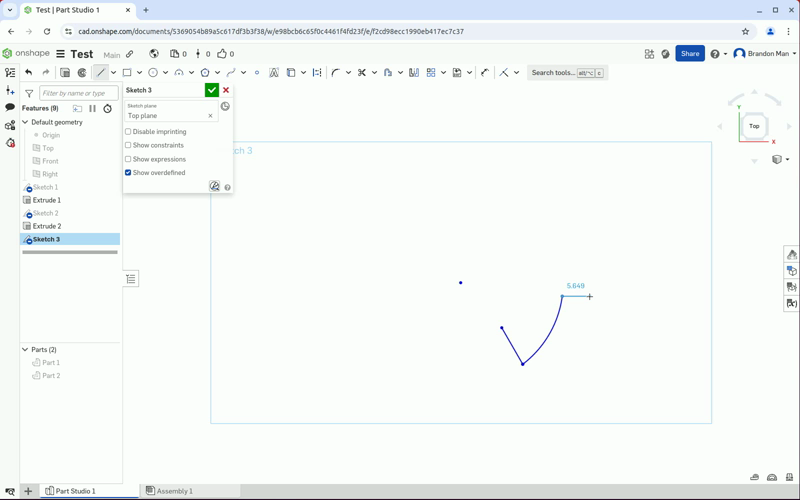
mouse_move(519, 296)
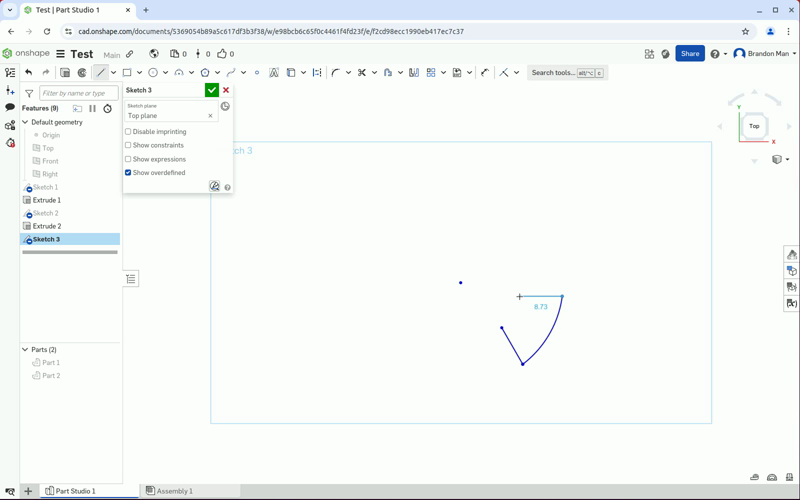
click(519, 296)
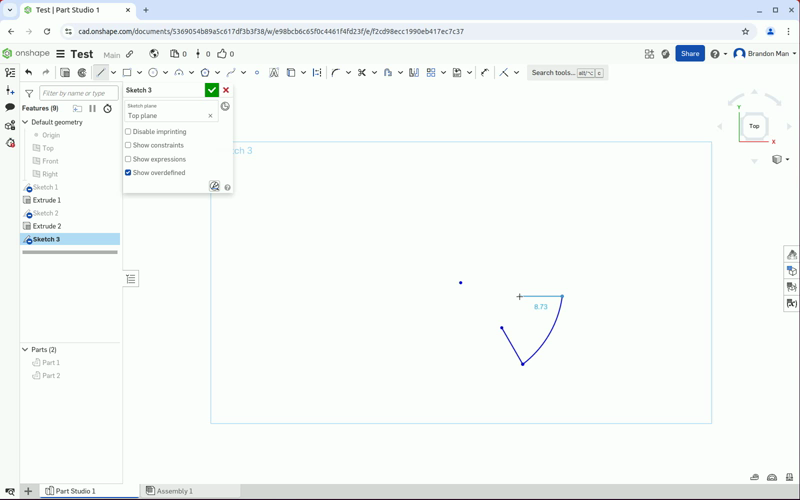
key_up(shift)
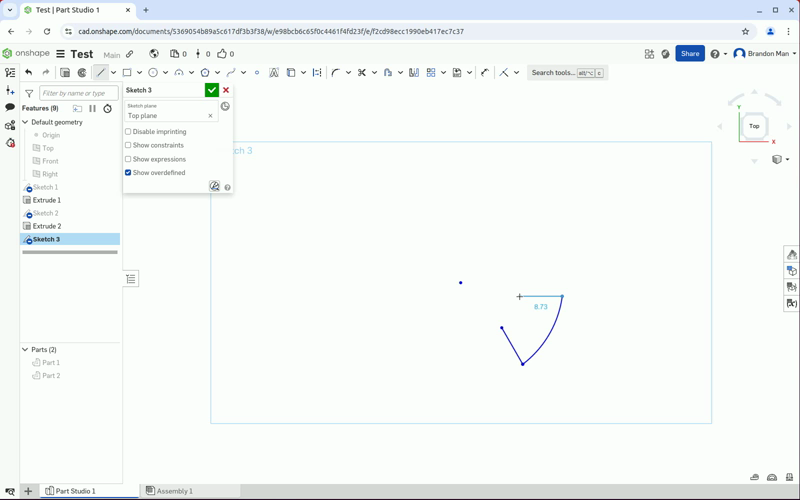
key(esc)
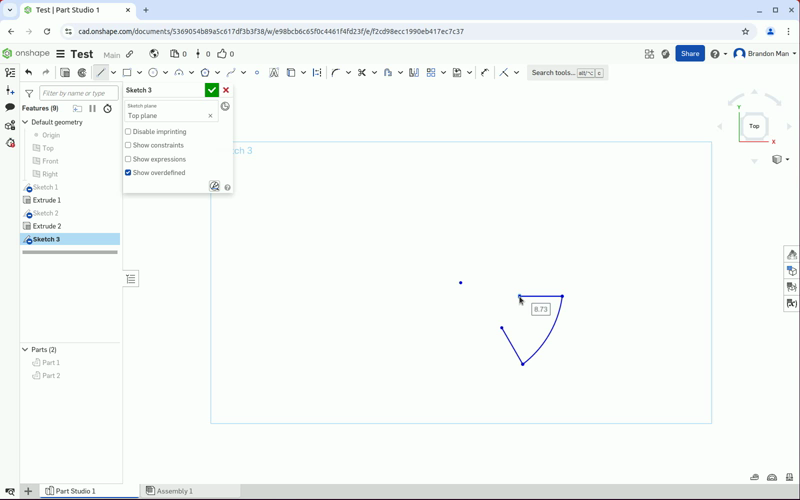
key(a)
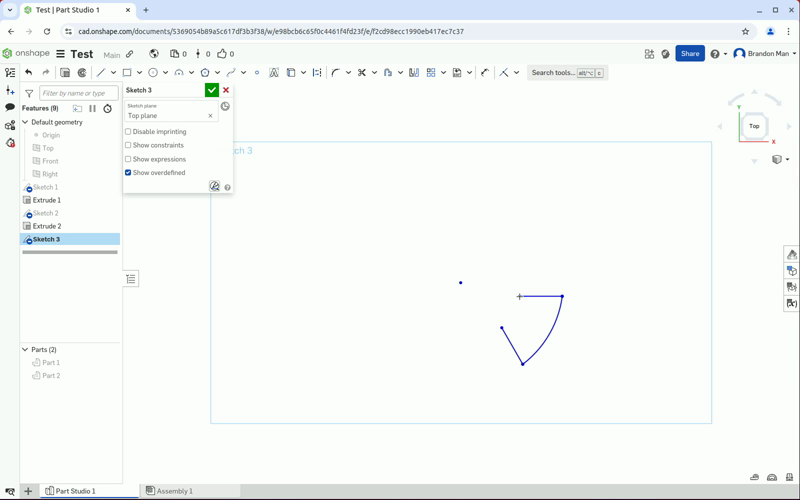
mouse_move(519, 296)
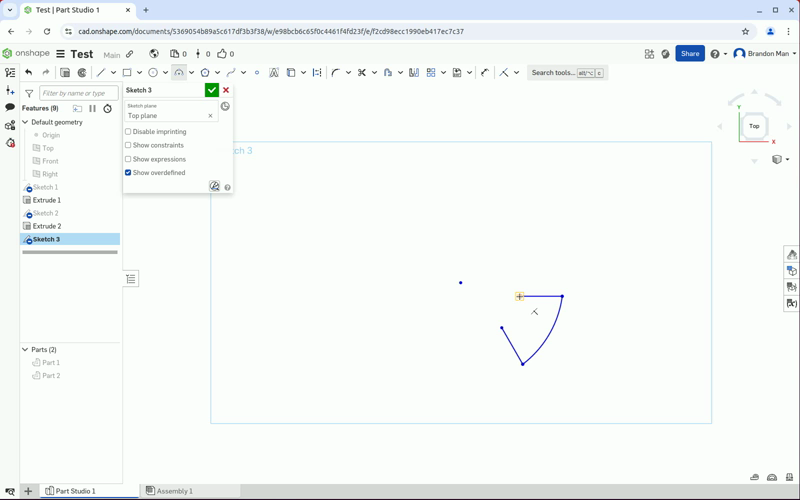
click(519, 296)
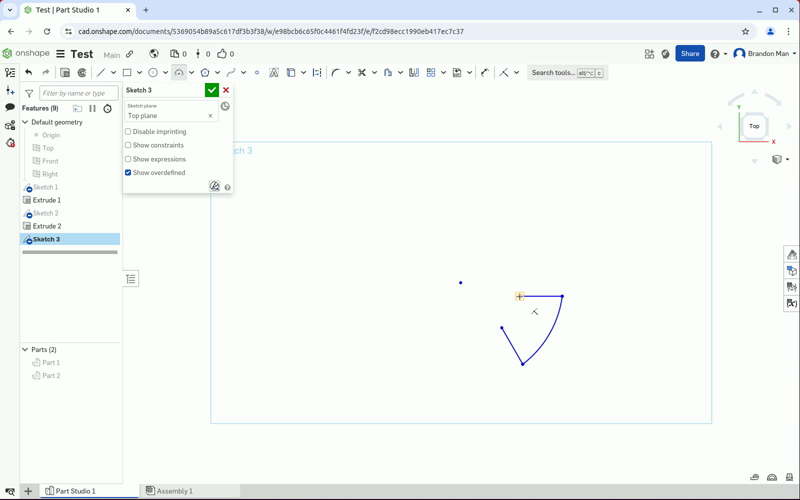
mouse_move(501, 327)
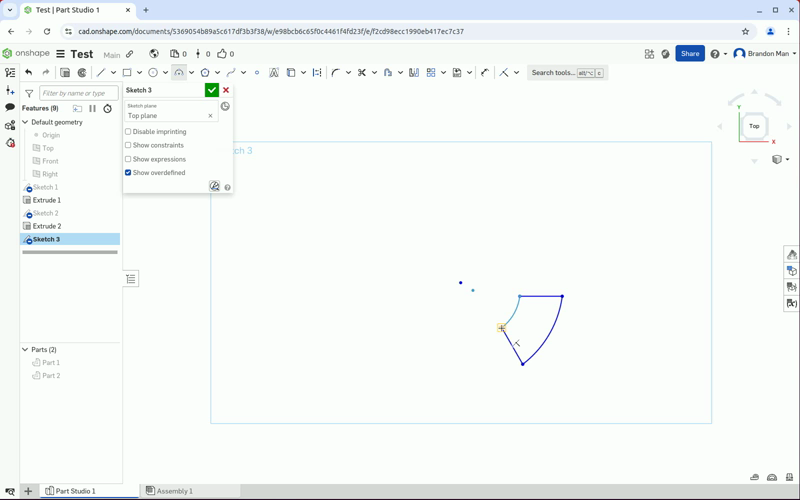
click(501, 327)
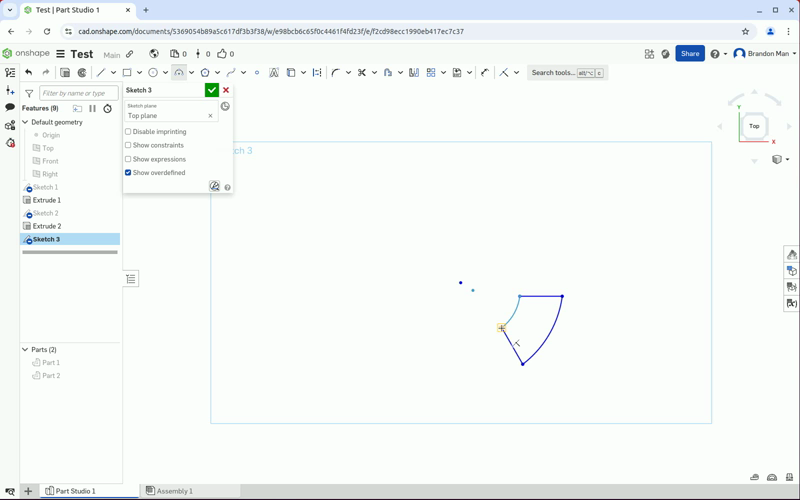
key_down(shift)
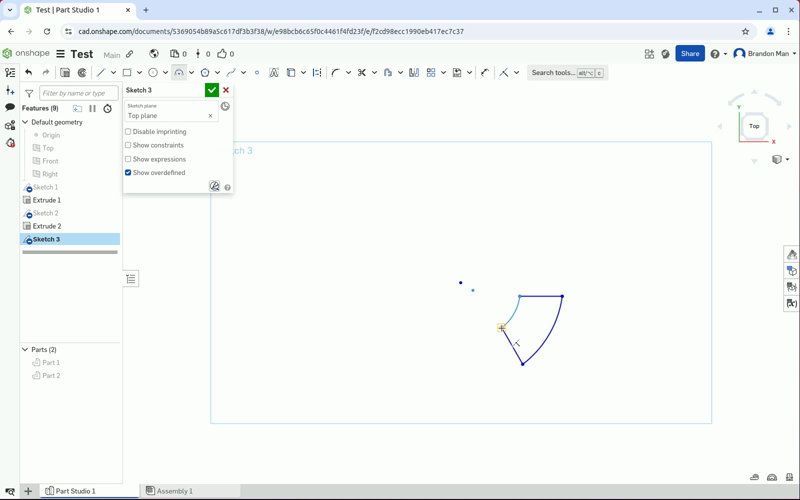
mouse_move(513, 313)
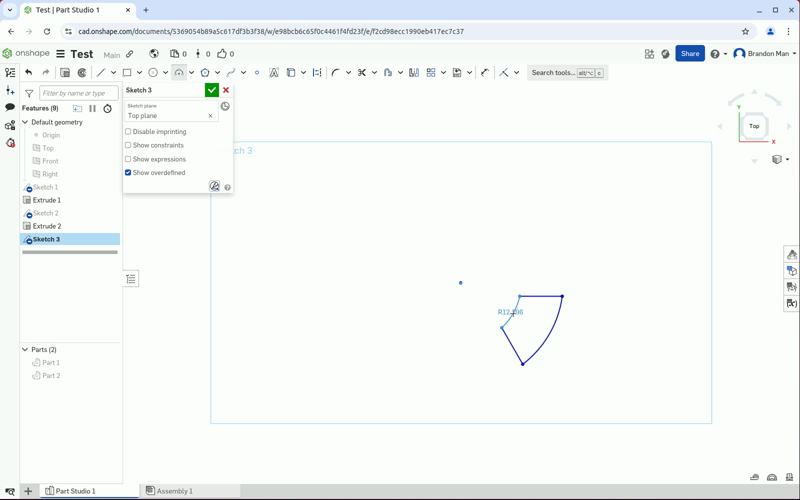
click(513, 313)
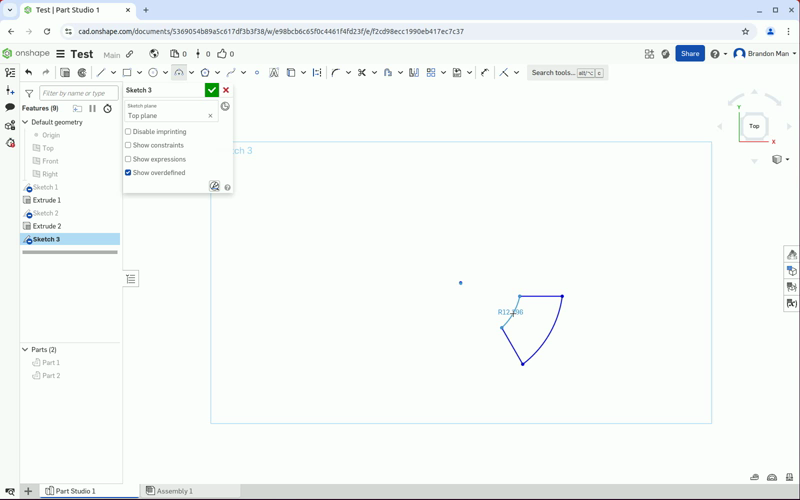
key_up(shift)
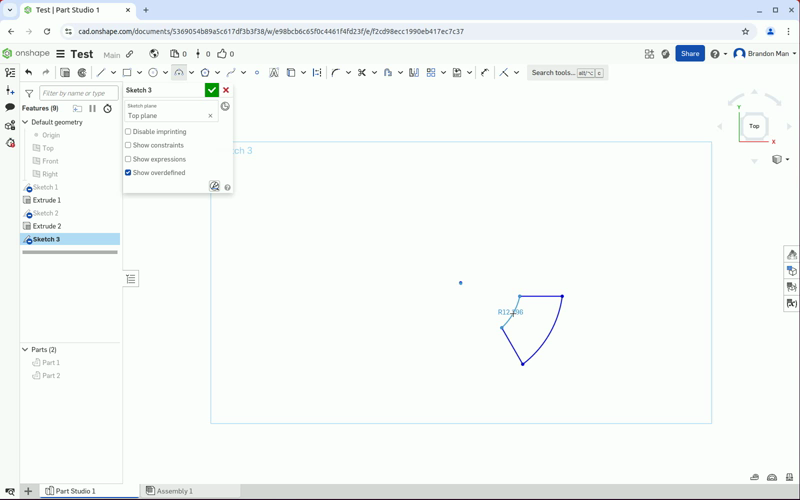
key(esc)
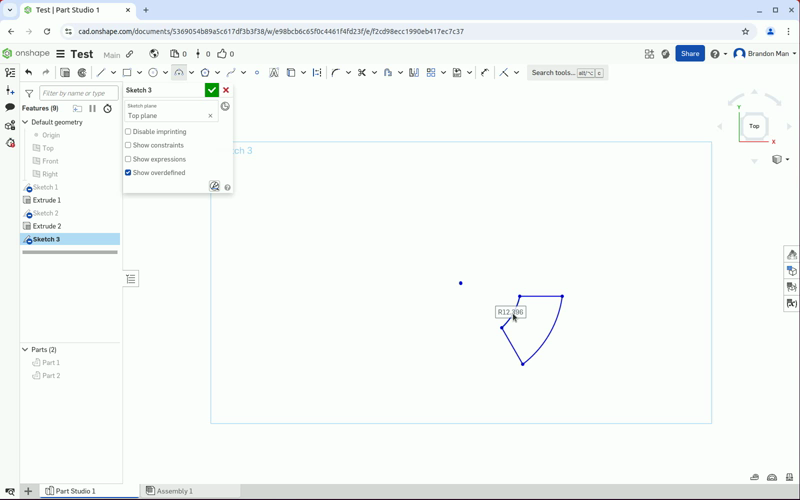
mouse_move(553, 305)
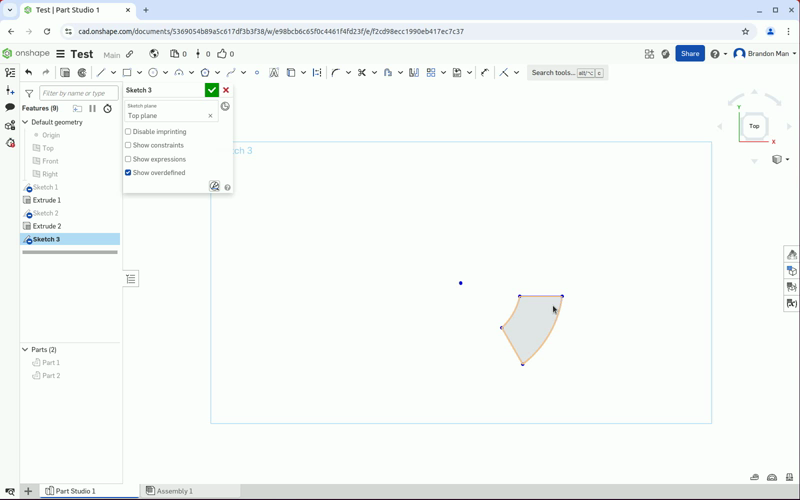
click(553, 305)
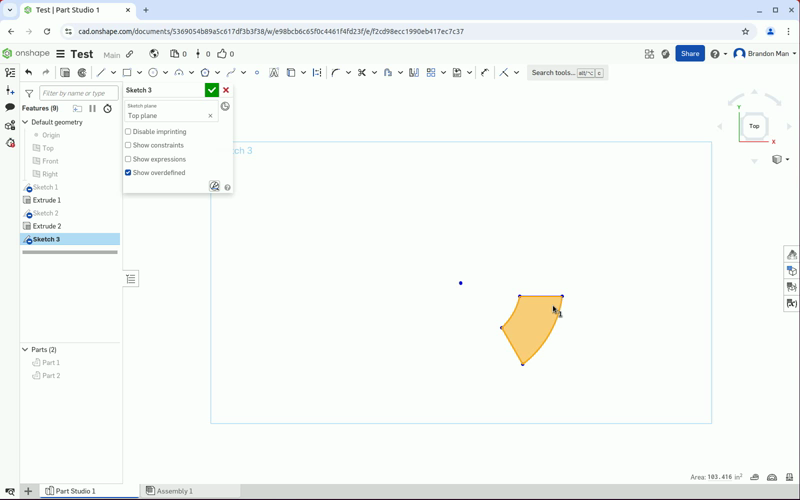
mouse_move(73, 352)
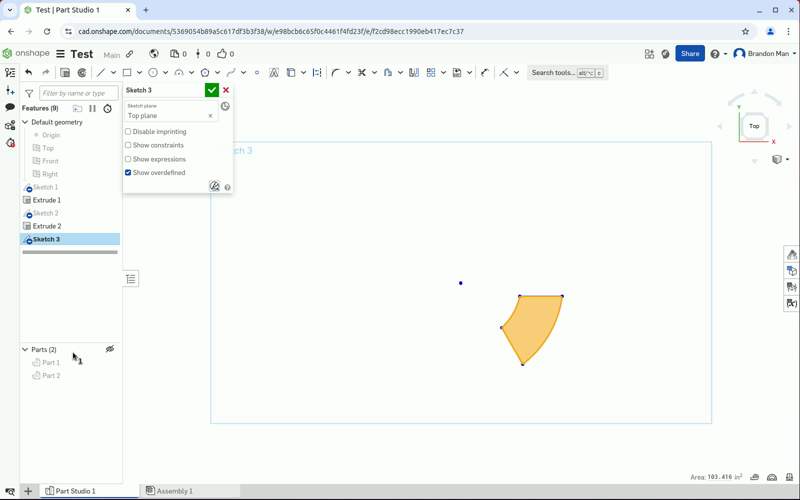
key(shift+y)
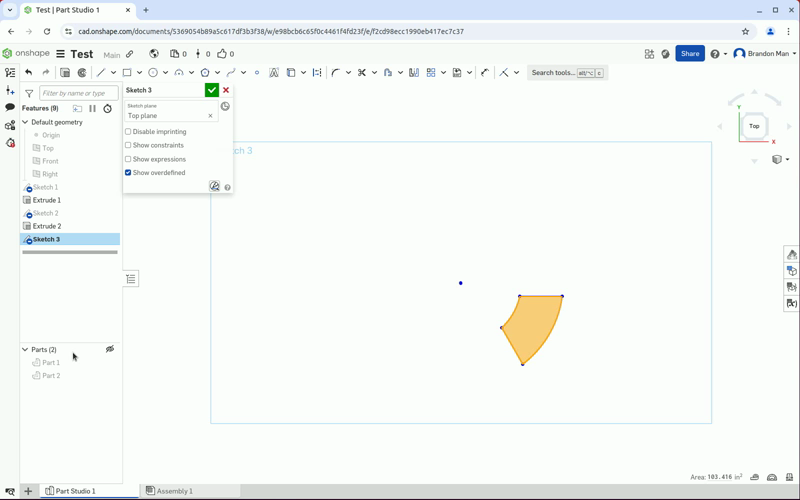
key(shift+e)
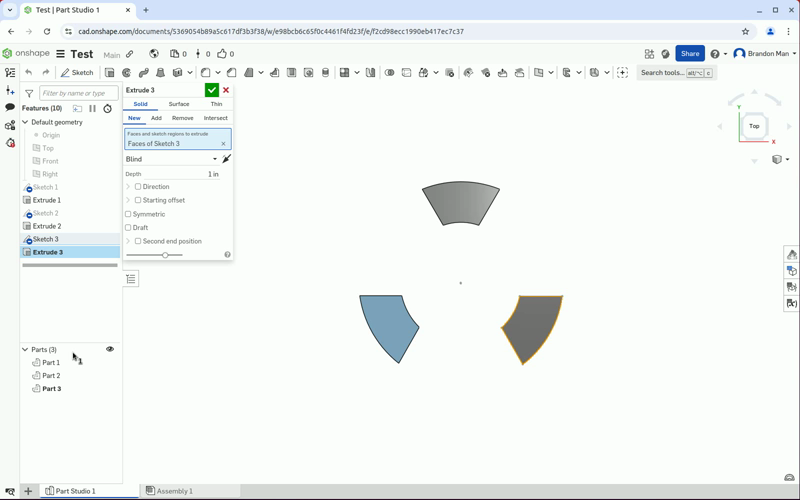
mouse_move(143, 106)
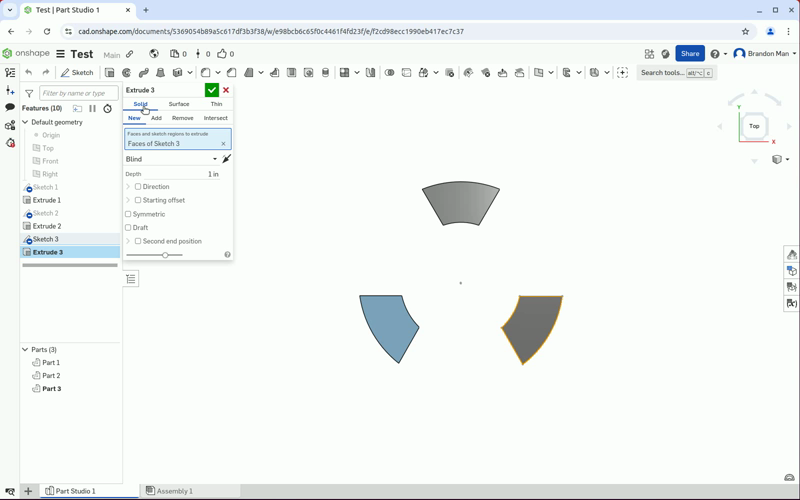
click(143, 106)
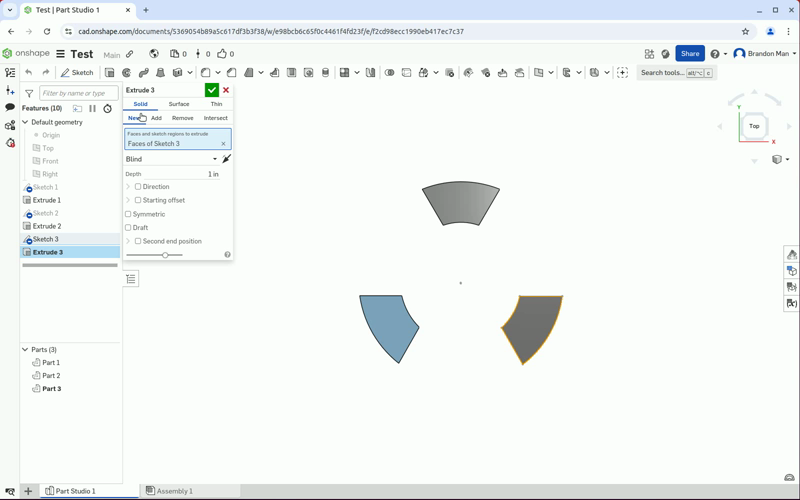
mouse_move(137, 120)
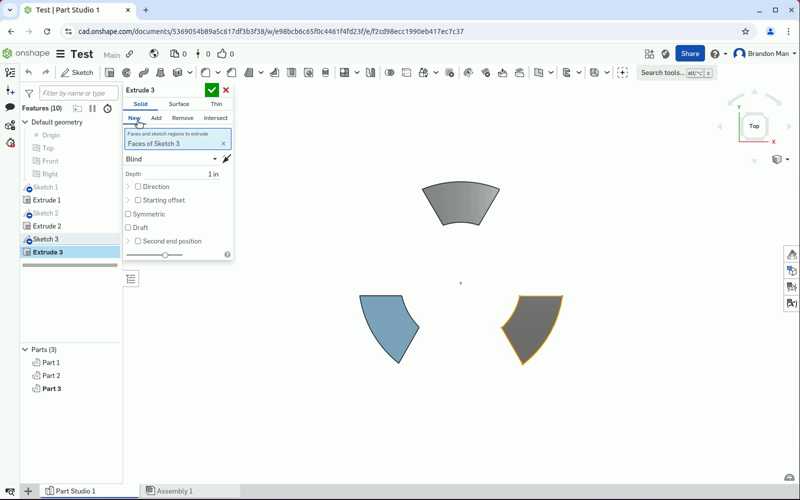
click(137, 120)
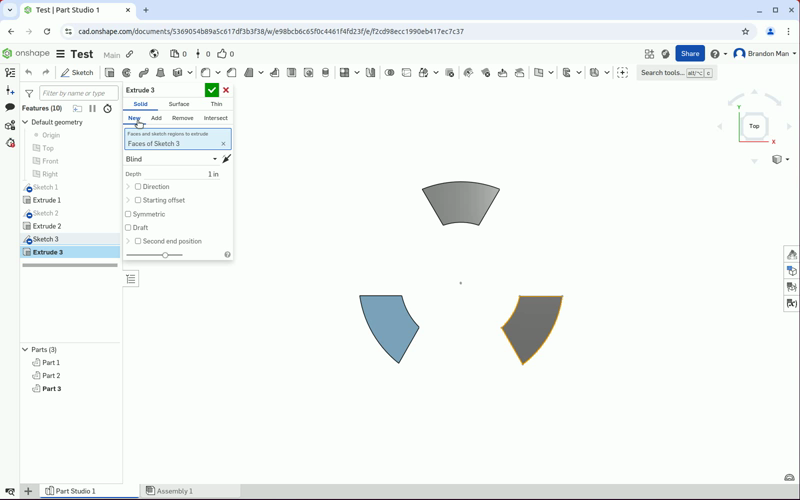
key(tab, 4)
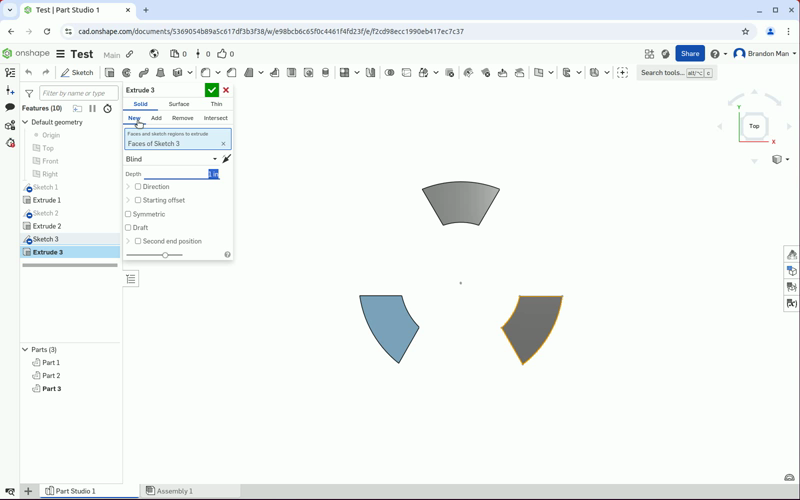
text(-0.963)
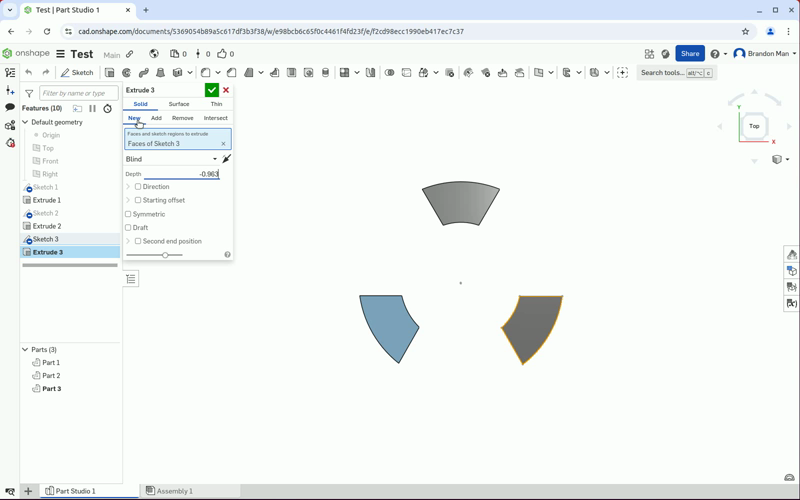
key(enter)
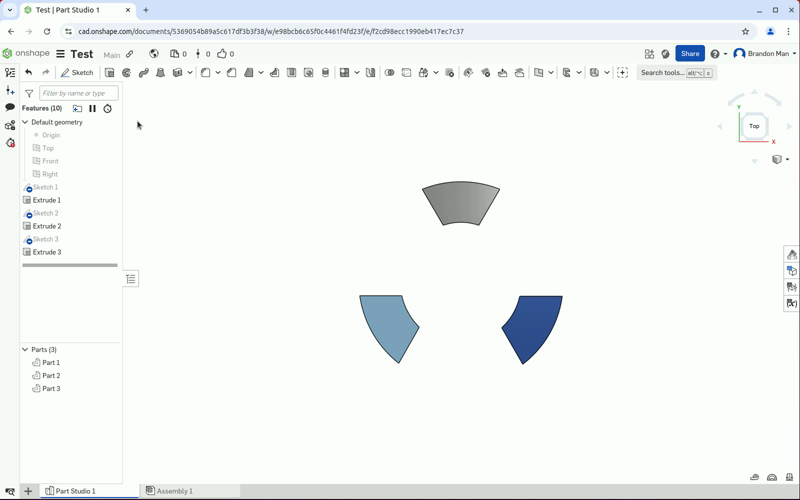
key(shift+h)
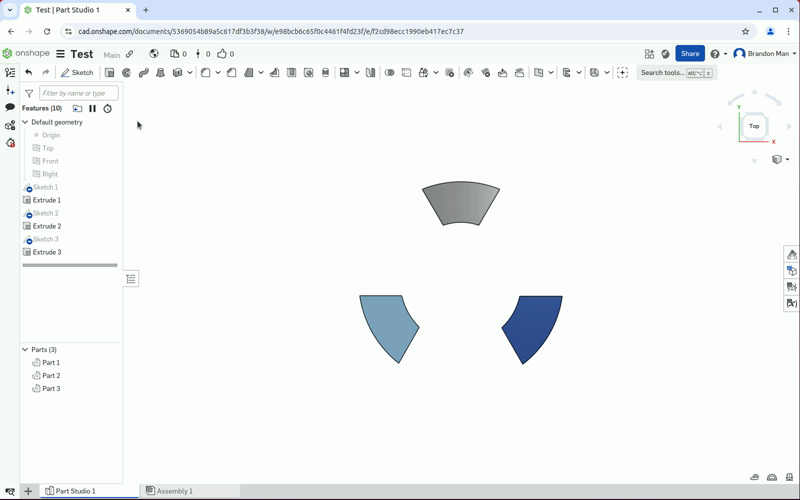
key(shift+h)
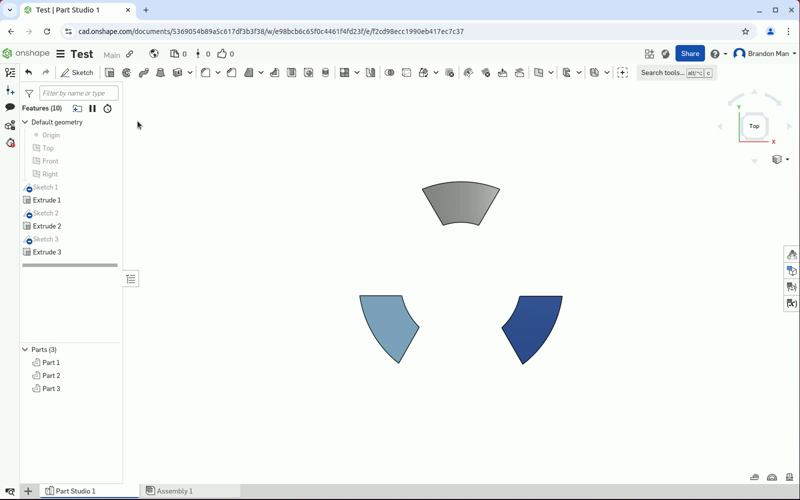
mouse_move(73, 189)
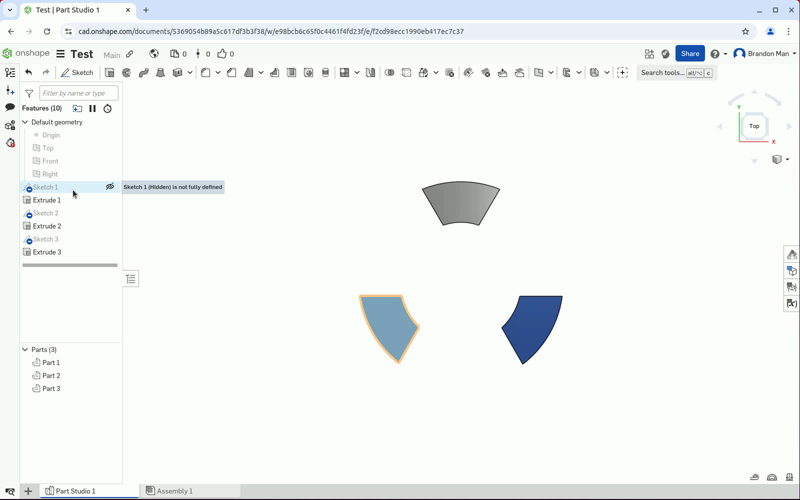
click(73, 189)
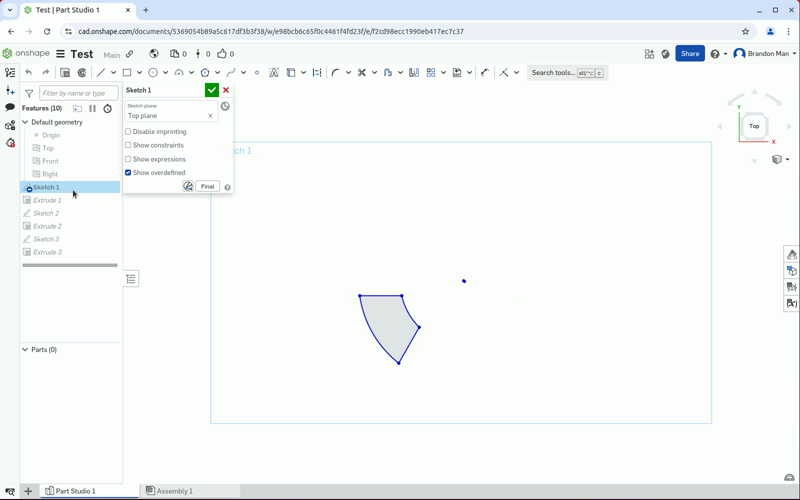
mouse_move(229, 92)
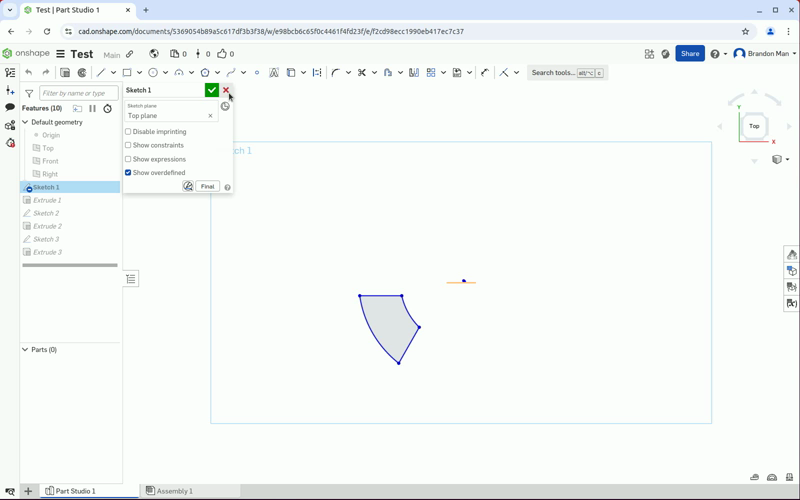
click(229, 92)
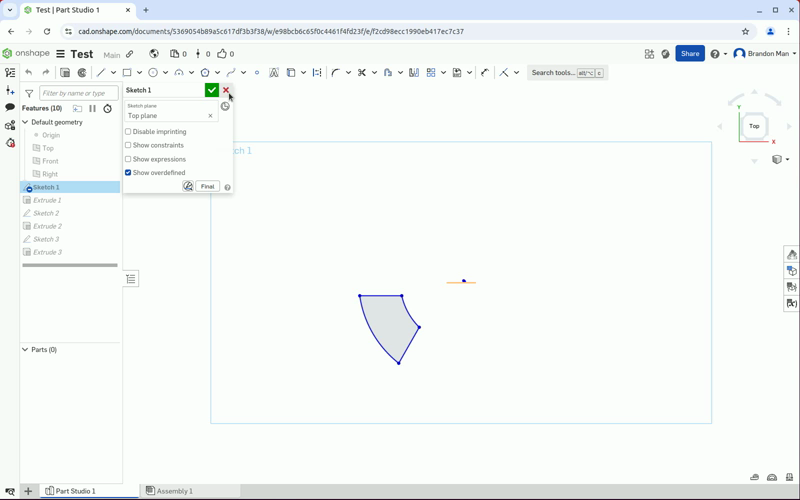
key(shift+s)
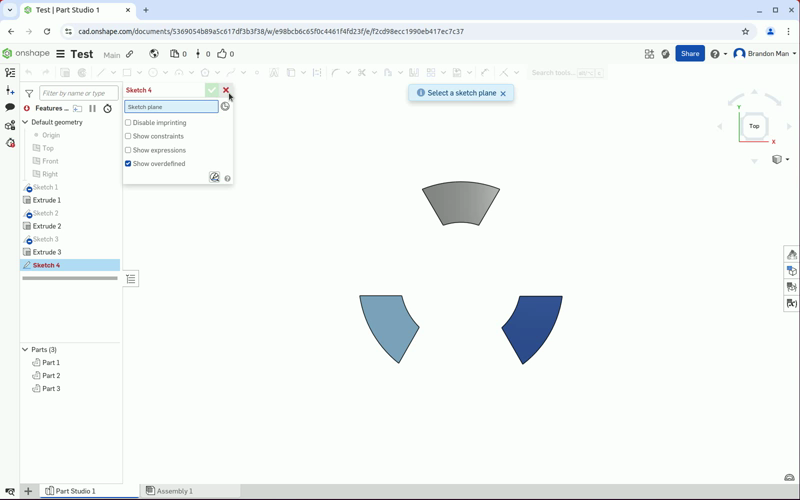
mouse_move(73, 150)
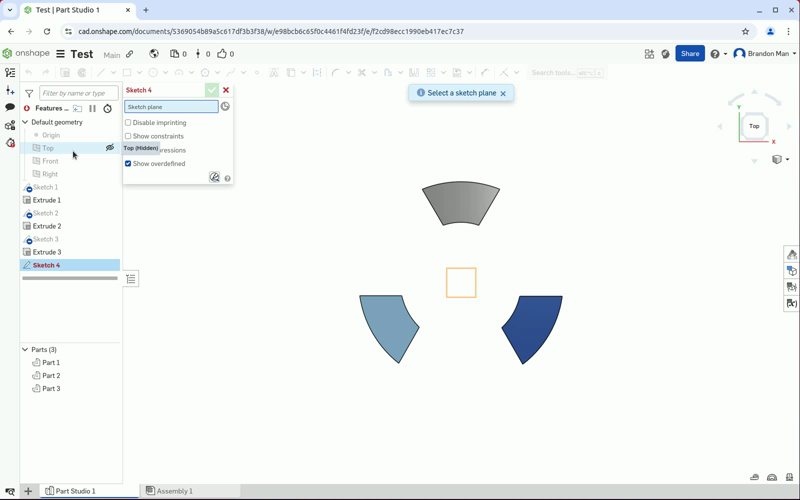
click(73, 150)
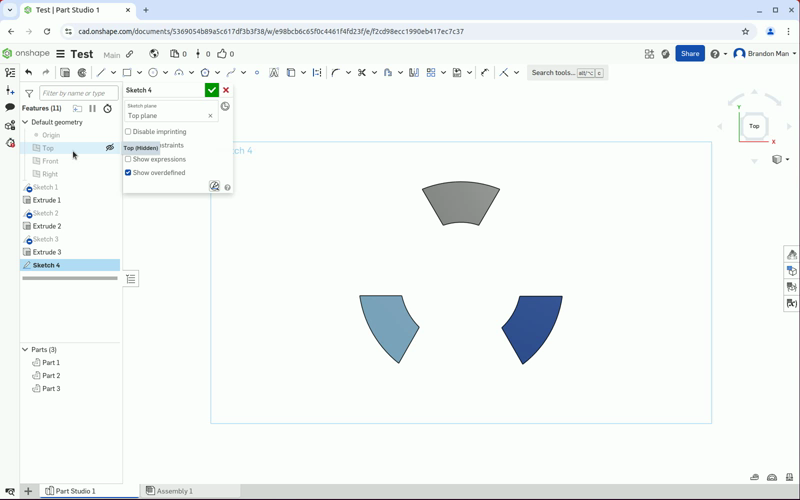
mouse_move(73, 352)
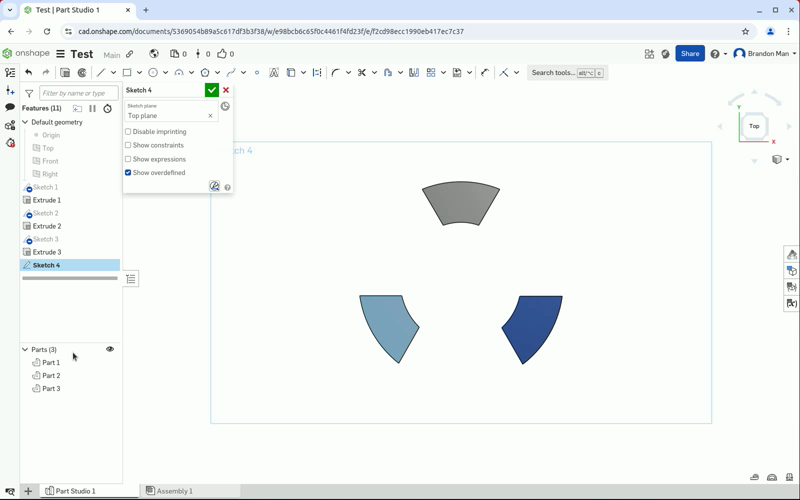
key(y)
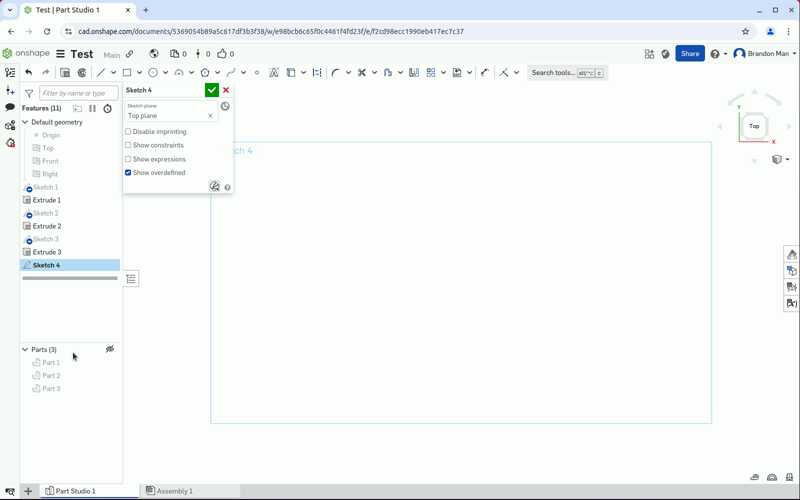
key(c)
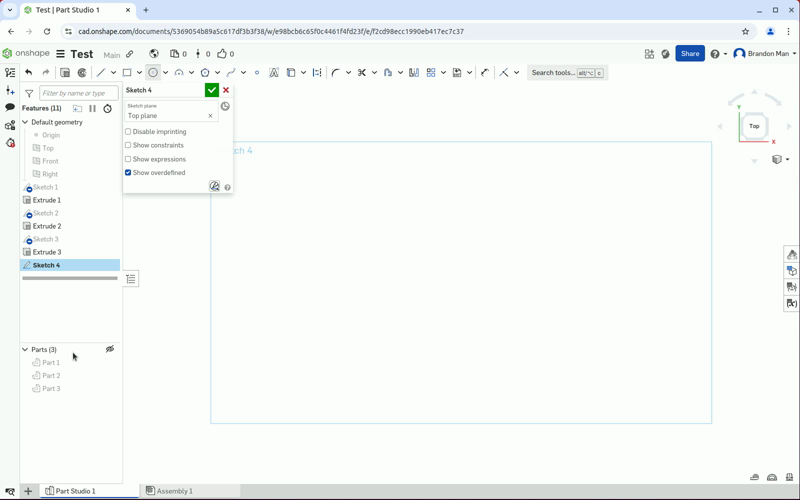
key_down(shift)
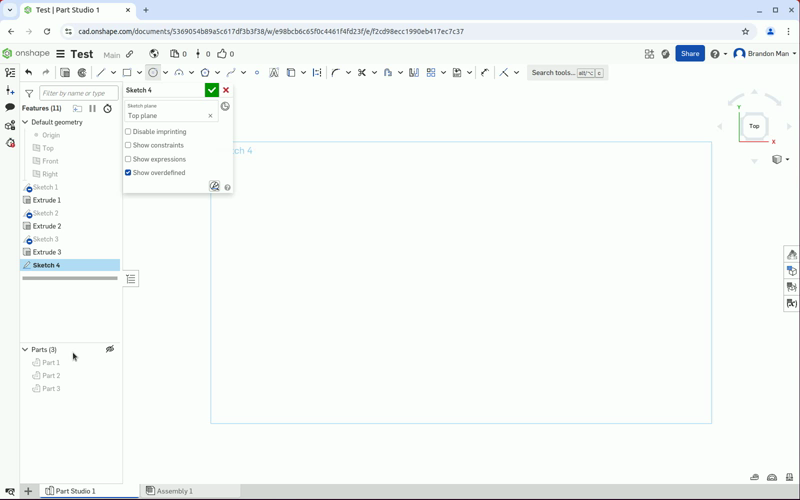
mouse_move(461, 282)
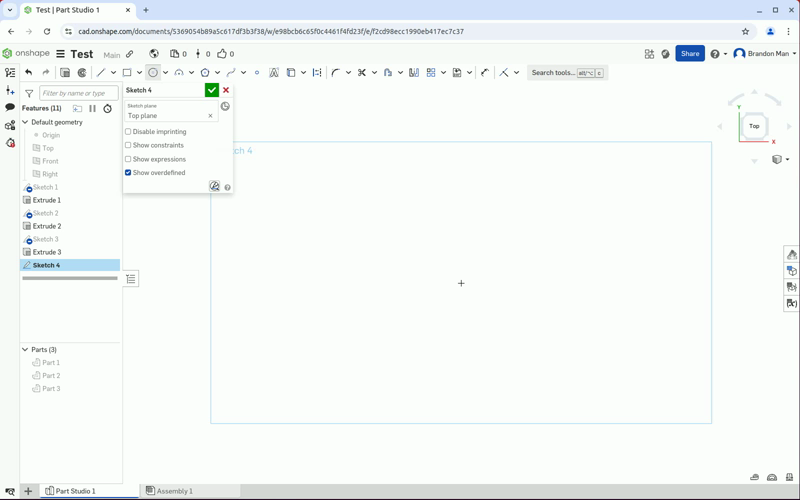
click(461, 282)
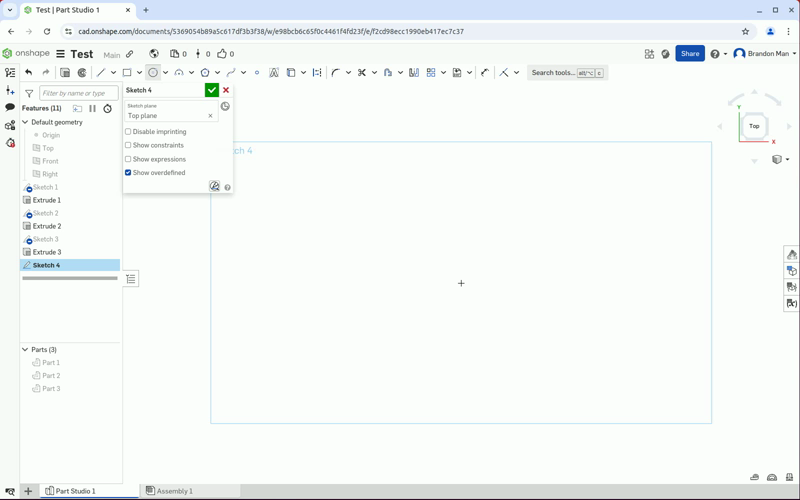
key_up(shift)
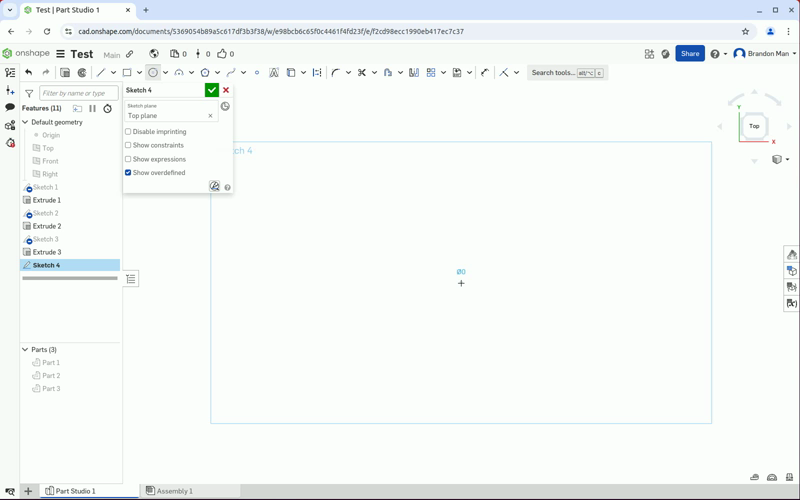
mouse_move(574, 282)
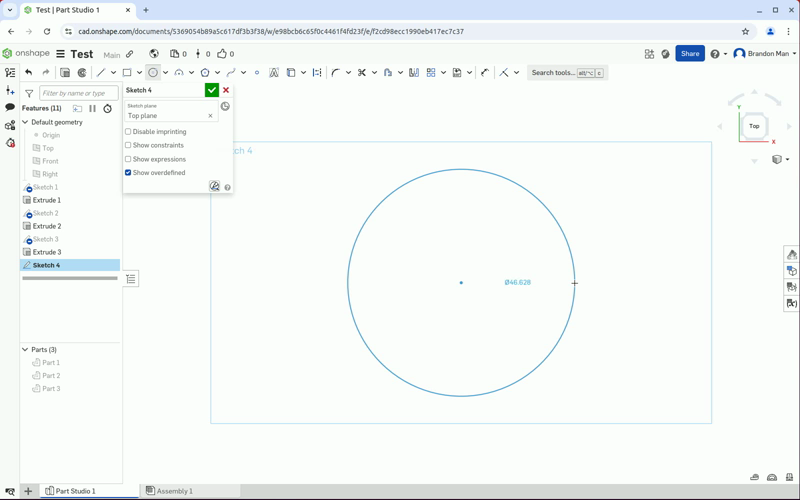
click(574, 282)
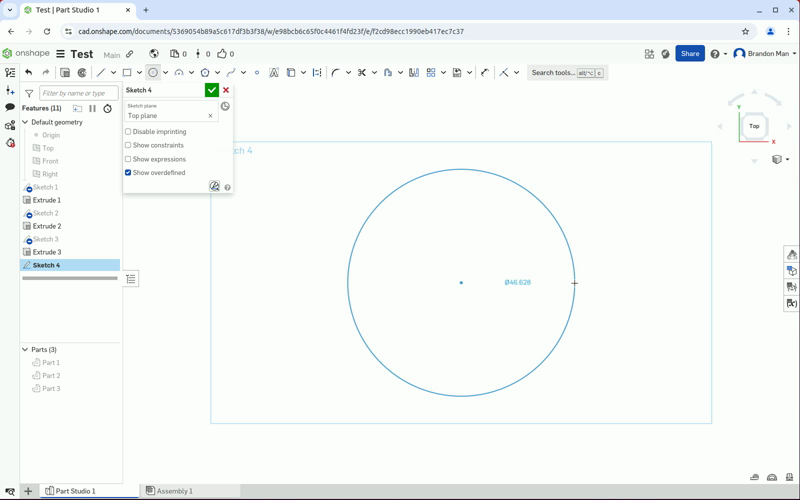
key(esc)
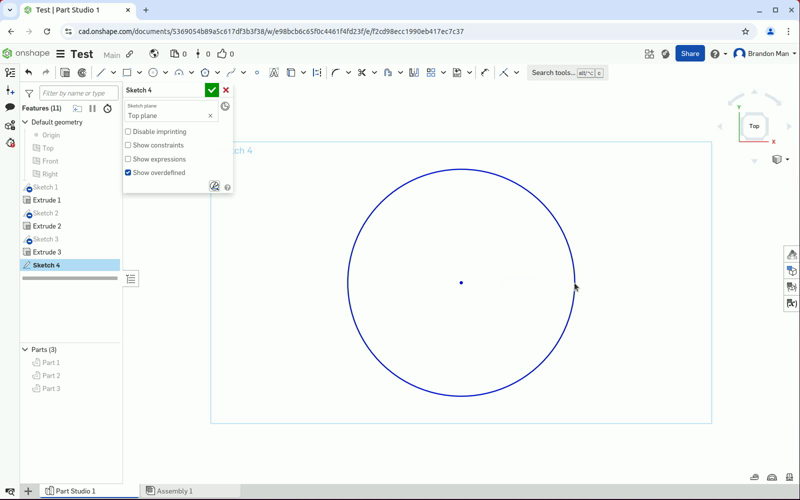
key(a)
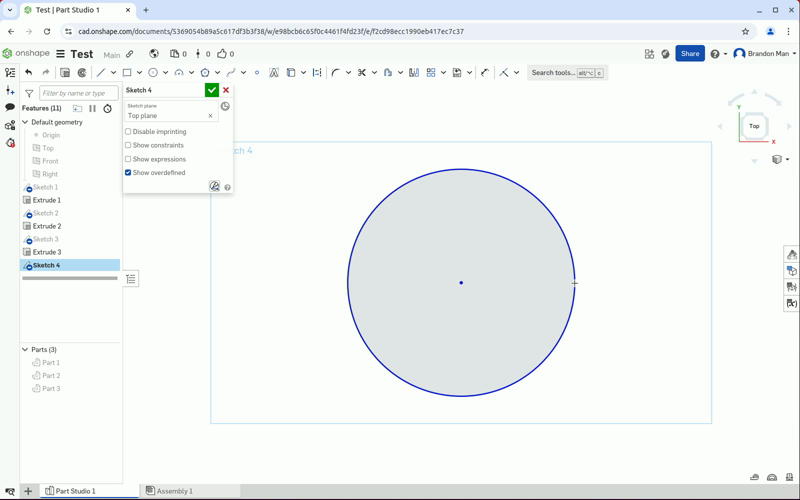
key_down(shift)
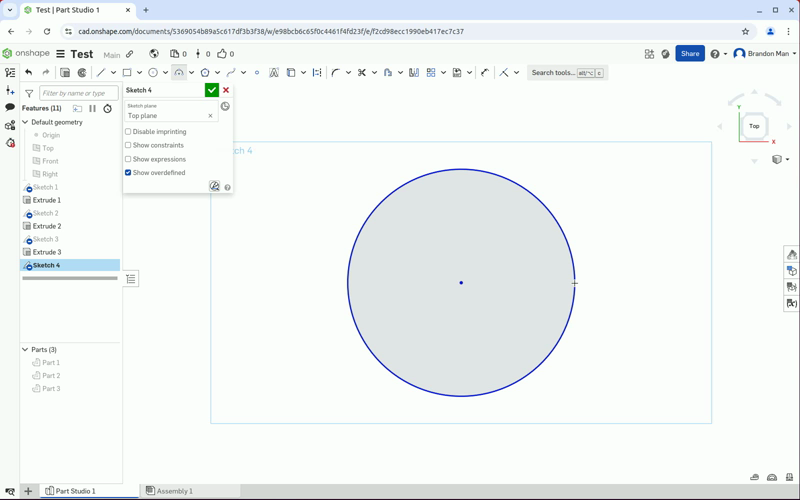
mouse_move(359, 297)
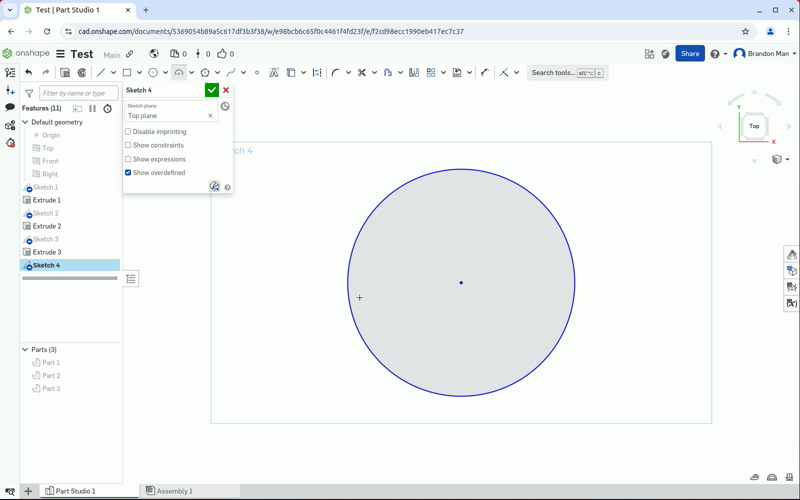
click(359, 297)
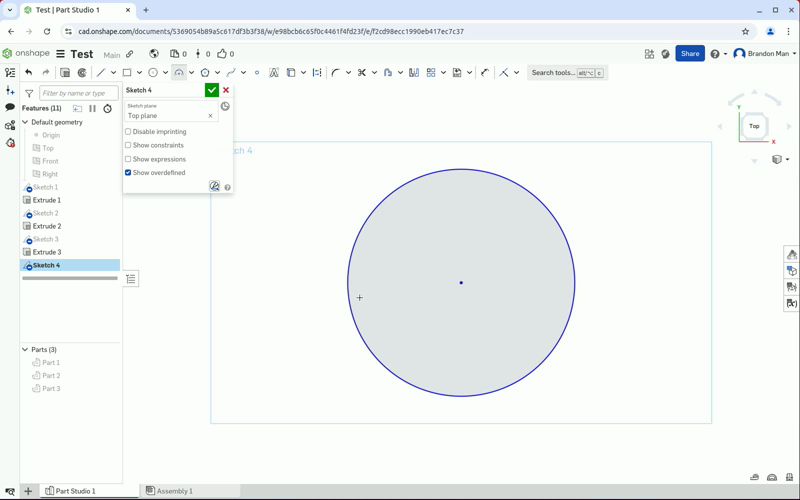
key_up(shift)
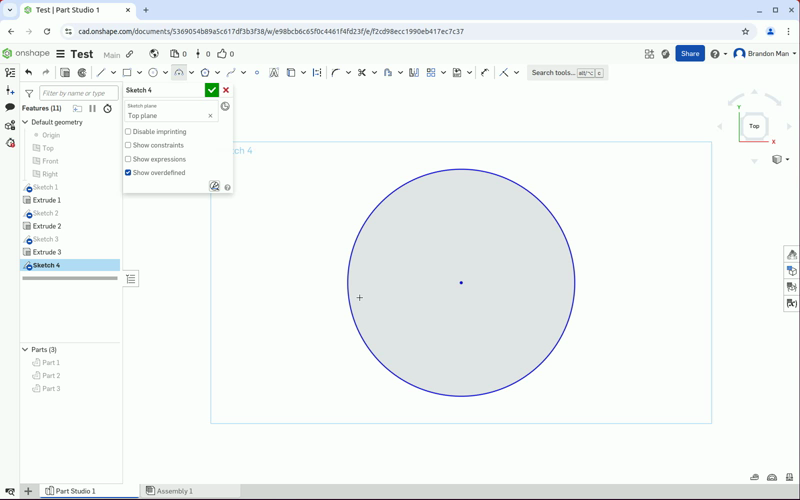
key_down(shift)
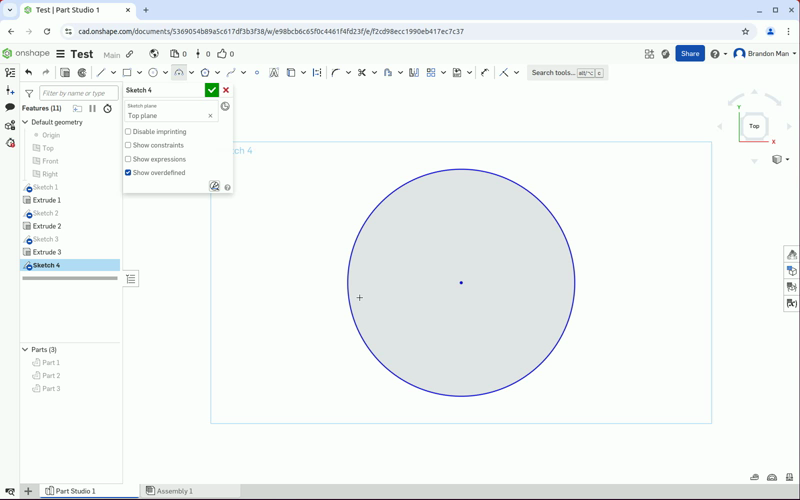
mouse_move(400, 363)
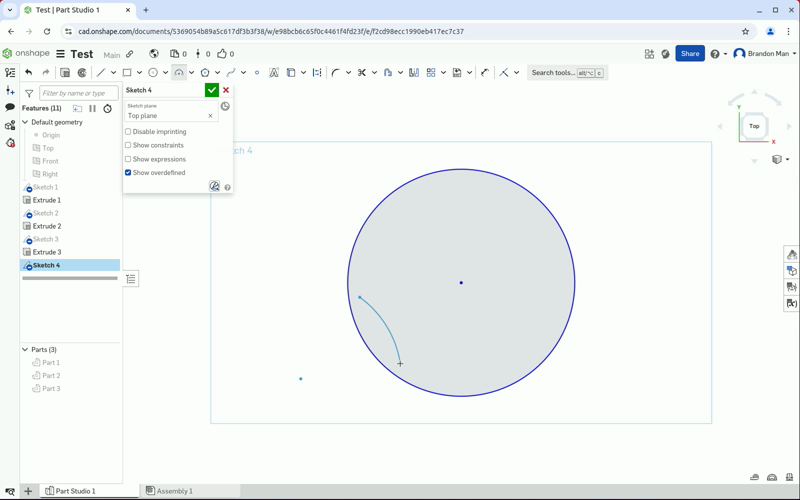
click(400, 363)
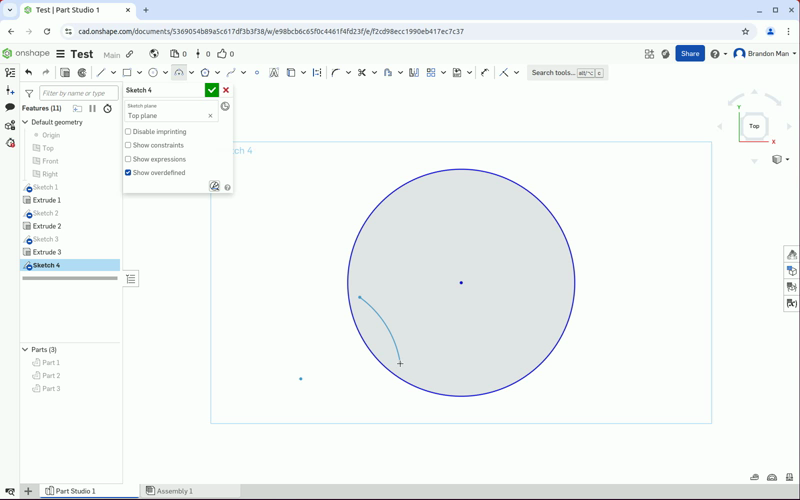
mouse_move(373, 333)
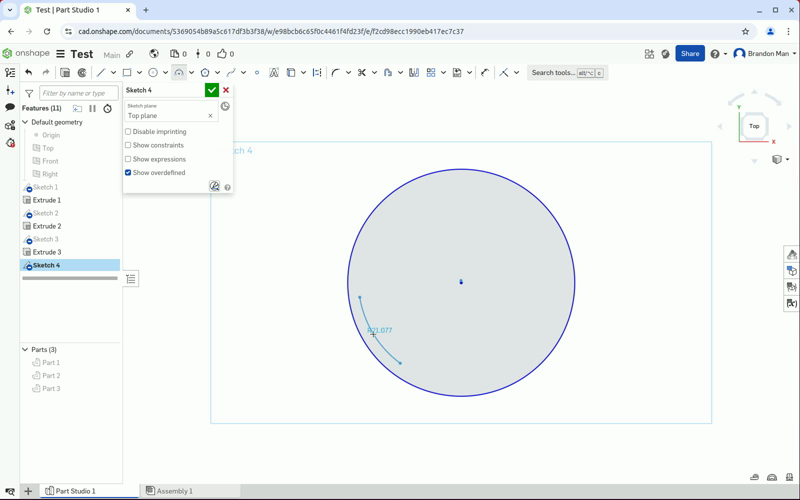
click(373, 333)
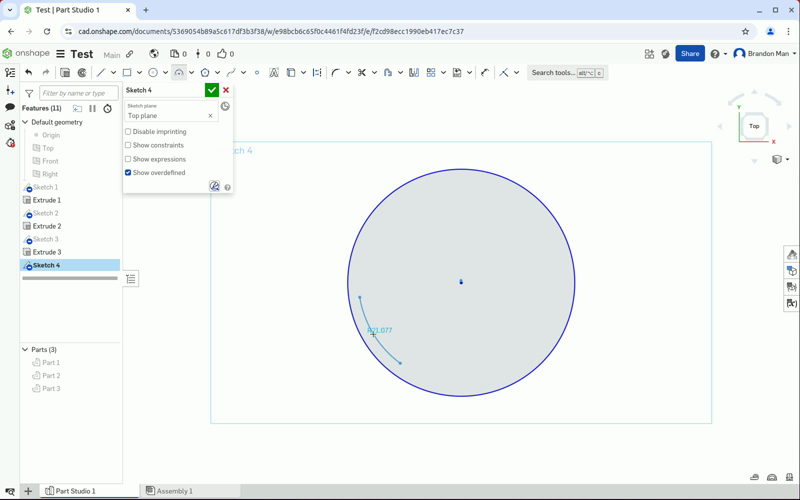
key_up(shift)
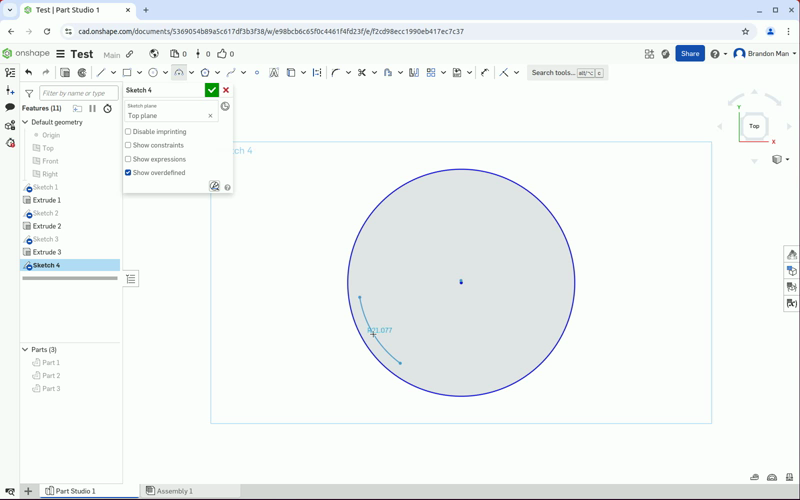
key(esc)
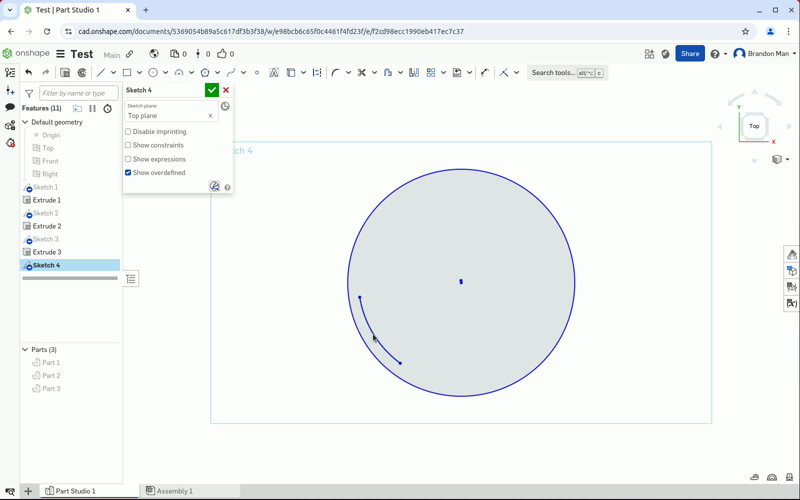
key(l)
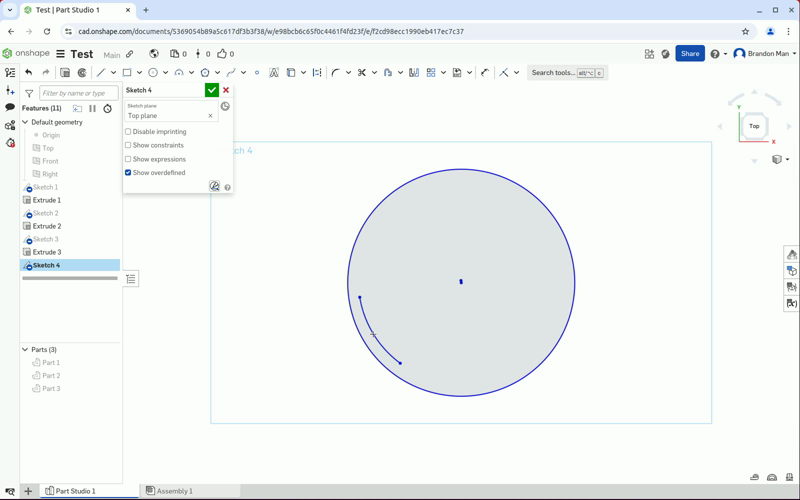
mouse_move(400, 363)
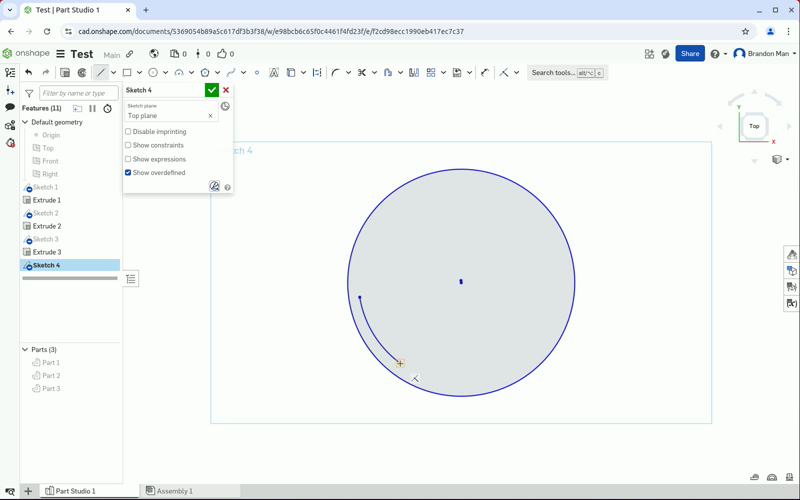
click(400, 363)
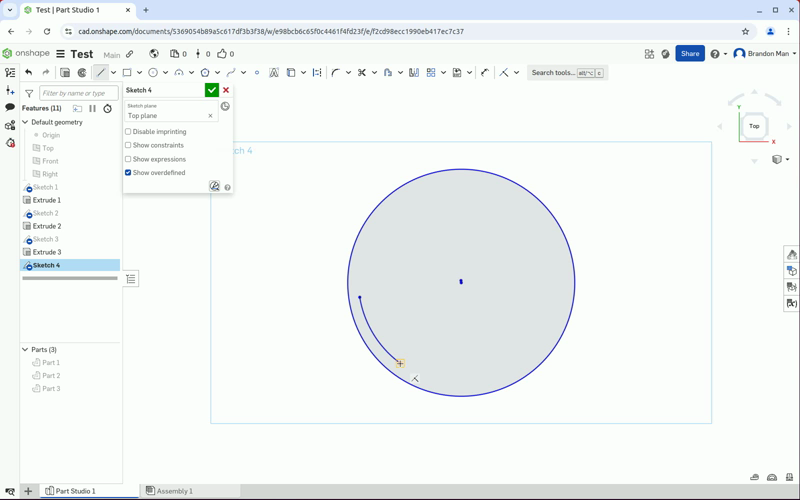
key_down(shift)
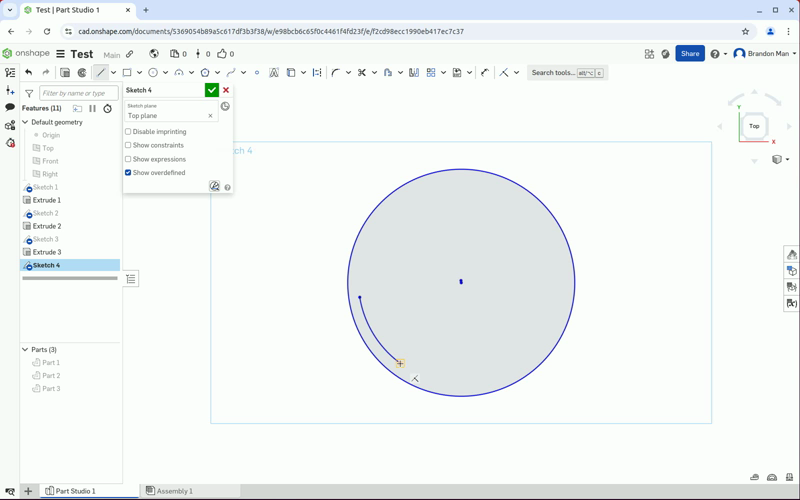
mouse_move(430, 363)
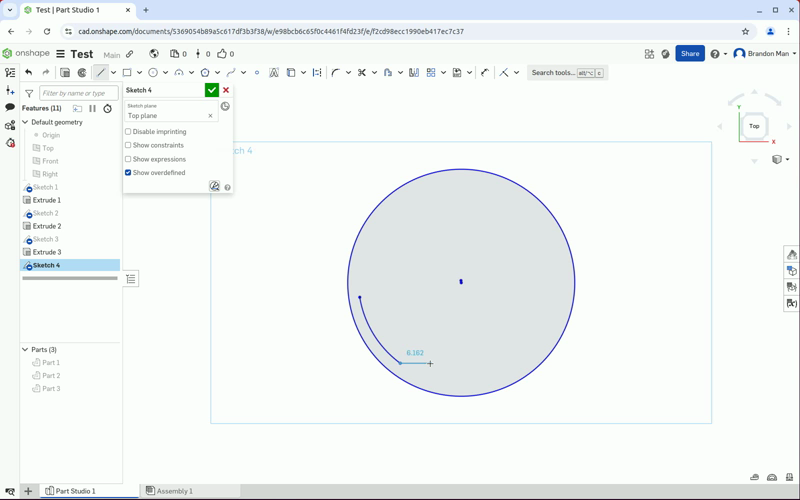
mouse_move(419, 327)
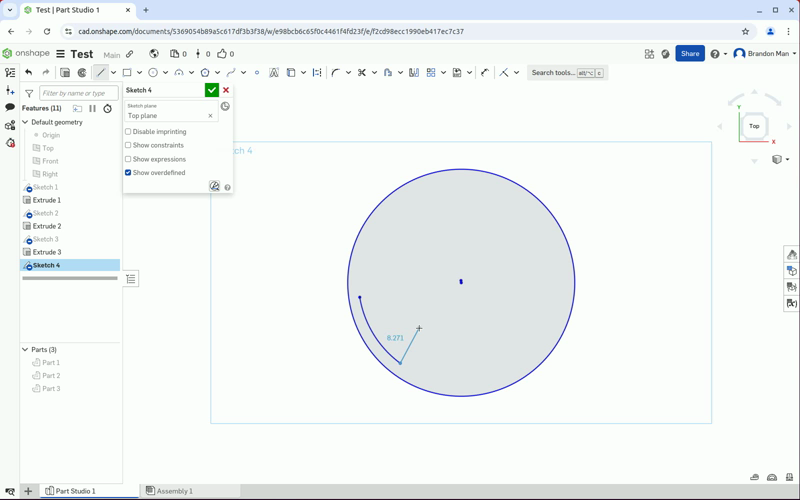
click(419, 327)
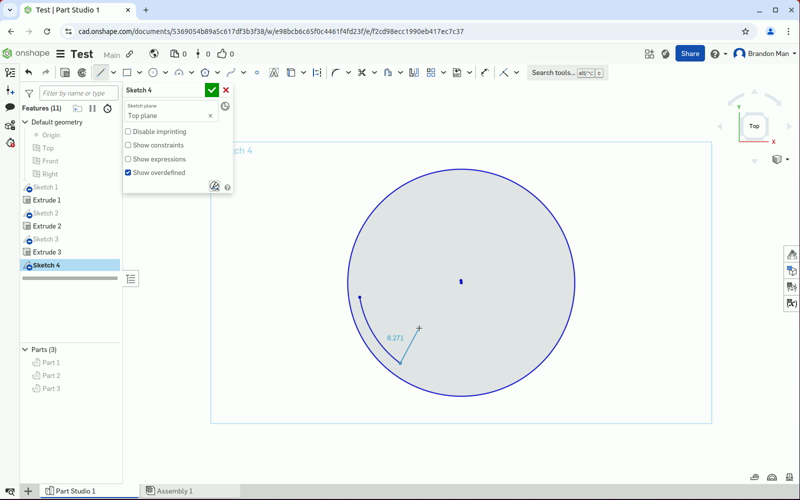
key_up(shift)
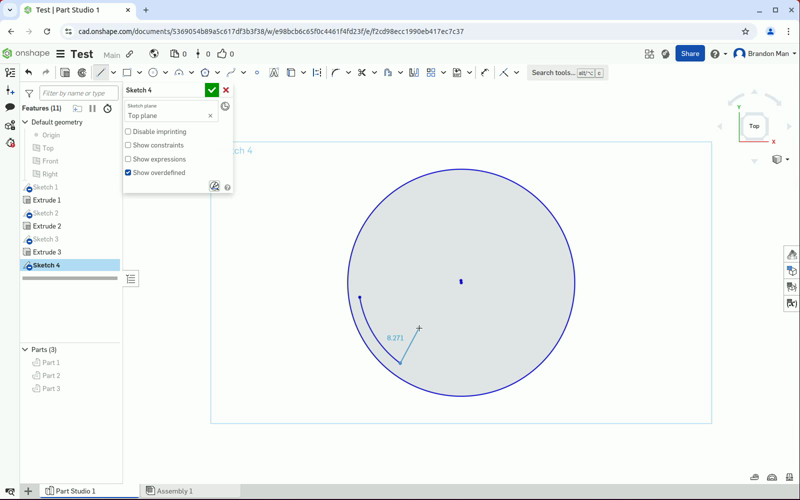
key(esc)
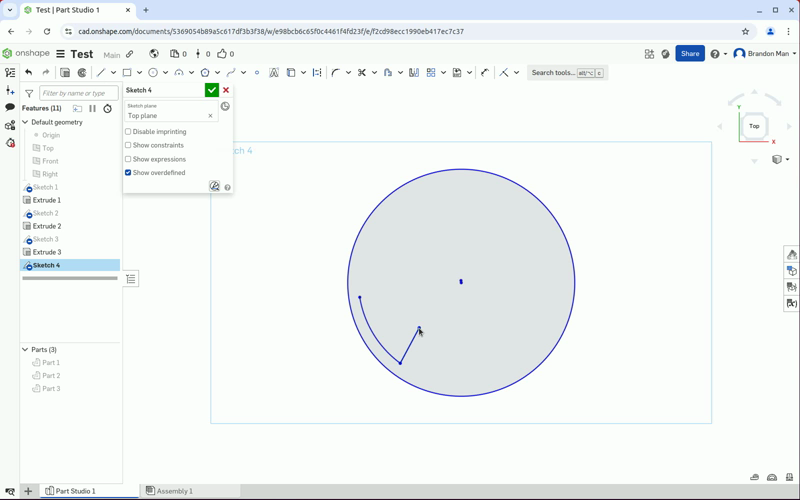
key(a)
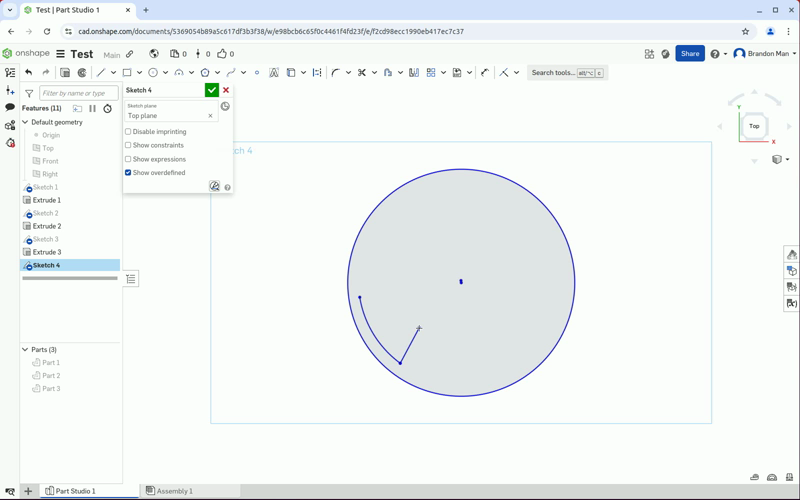
mouse_move(419, 327)
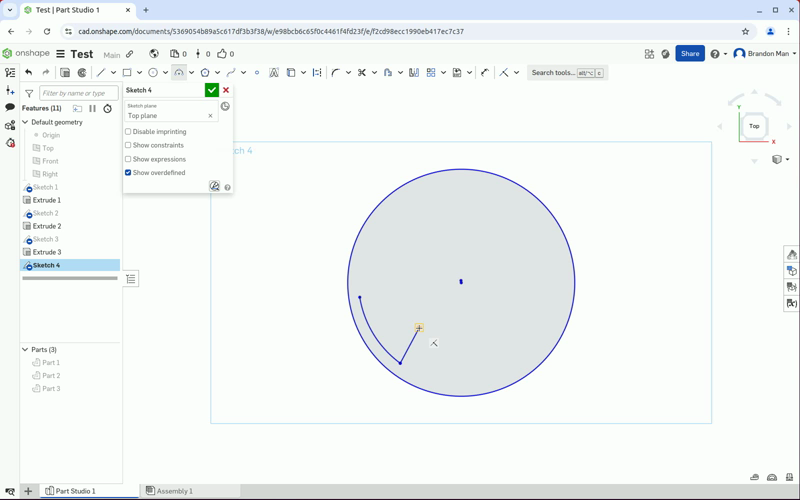
click(419, 327)
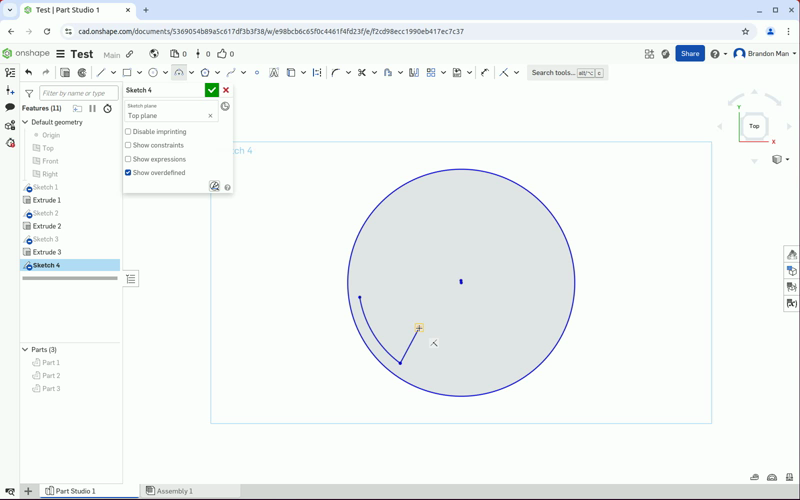
key_down(shift)
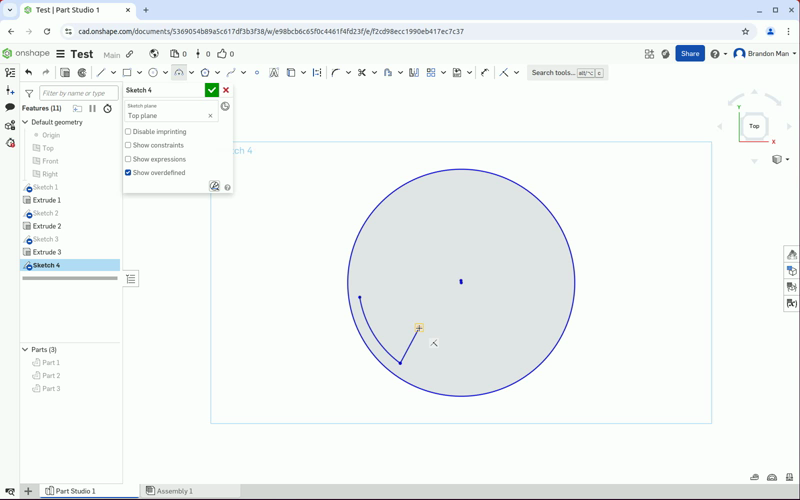
mouse_move(402, 297)
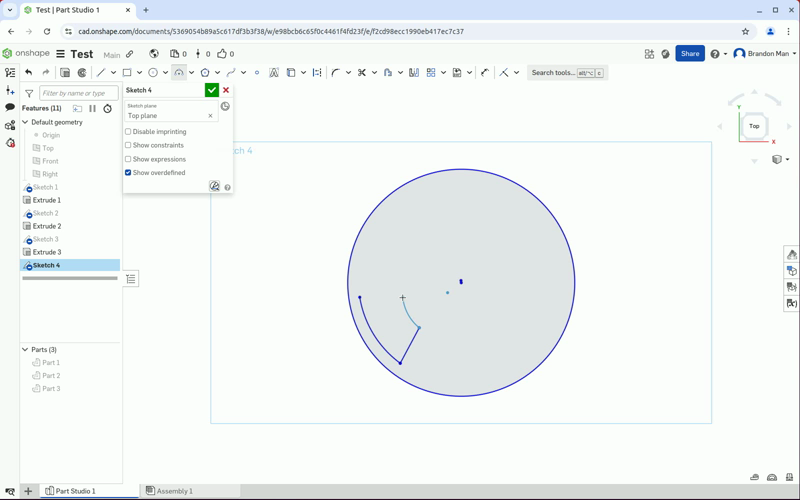
click(402, 297)
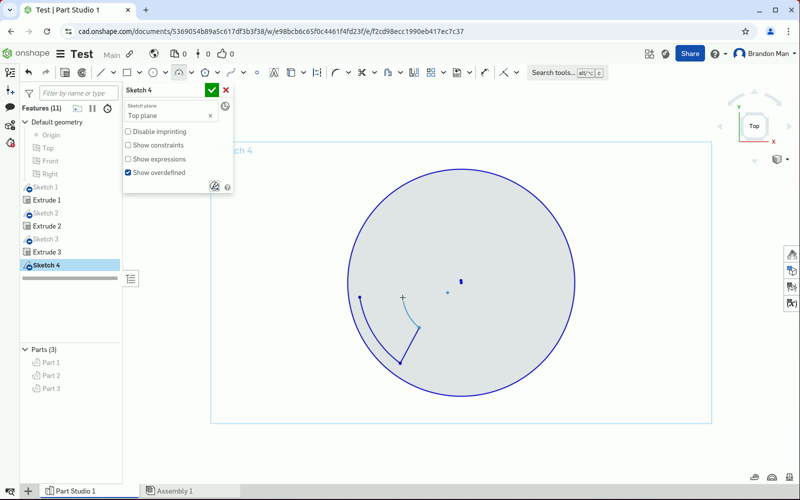
mouse_move(408, 313)
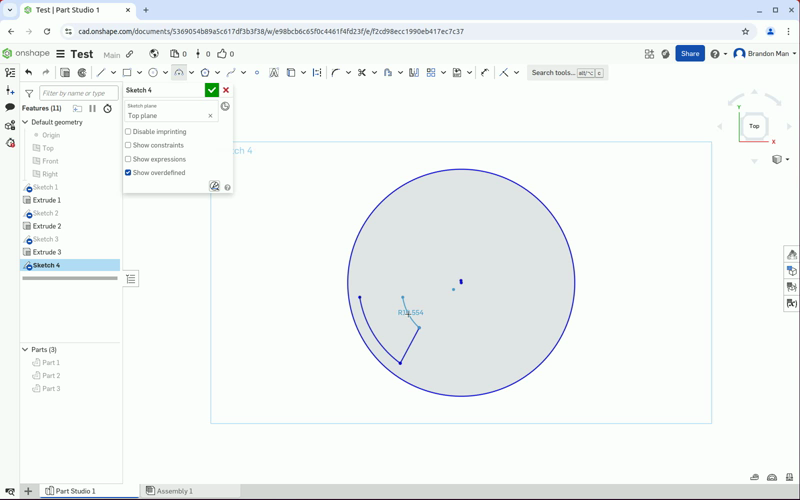
click(408, 313)
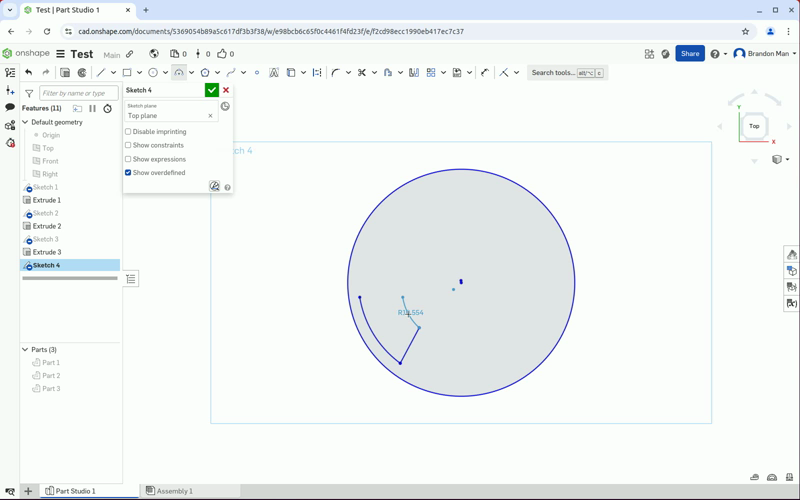
key_up(shift)
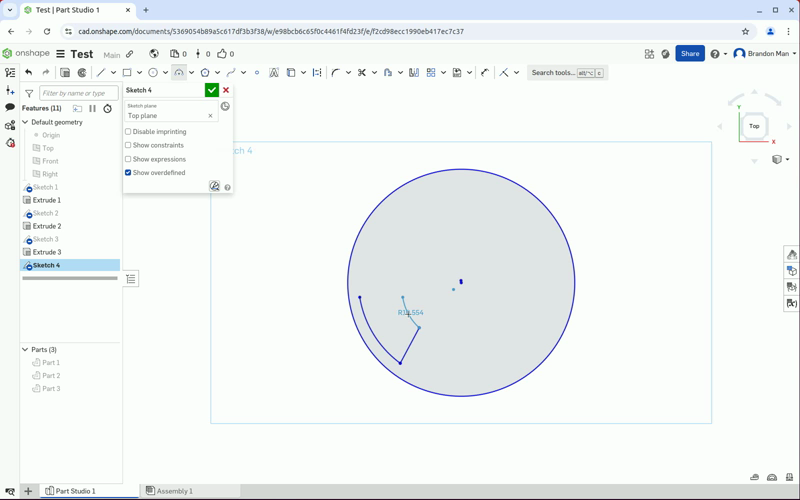
key(esc)
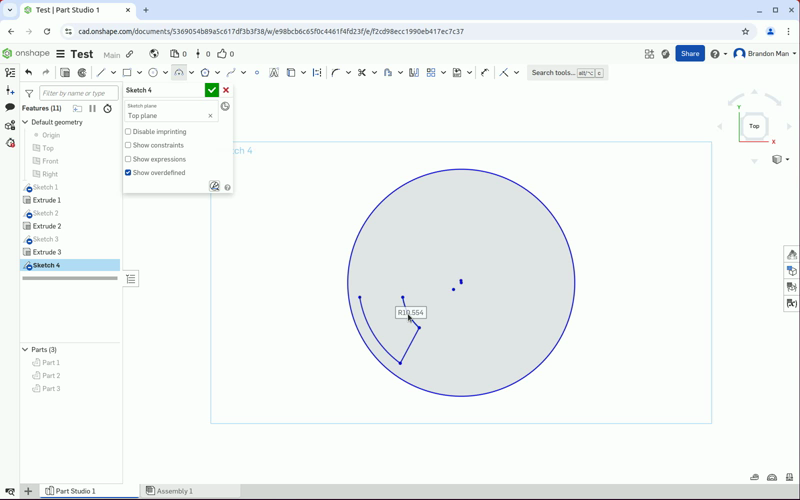
key(l)
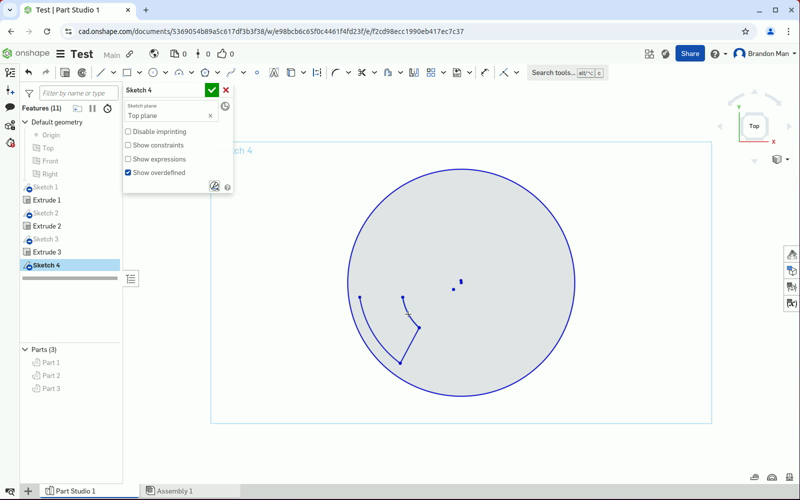
mouse_move(402, 297)
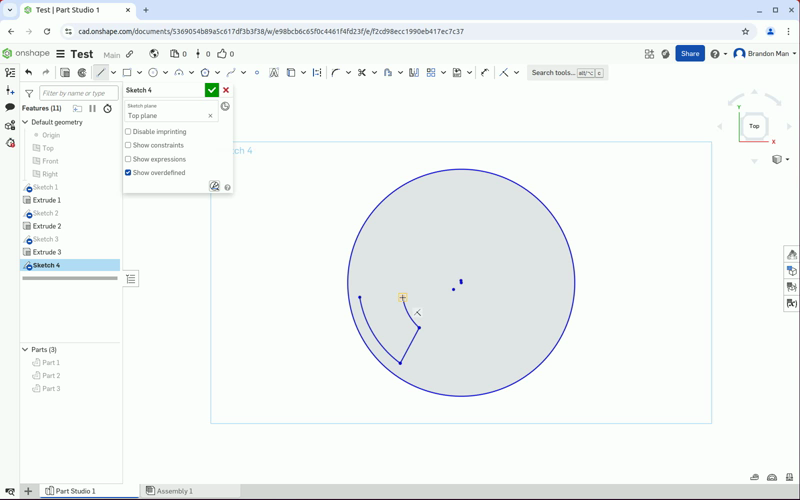
click(402, 297)
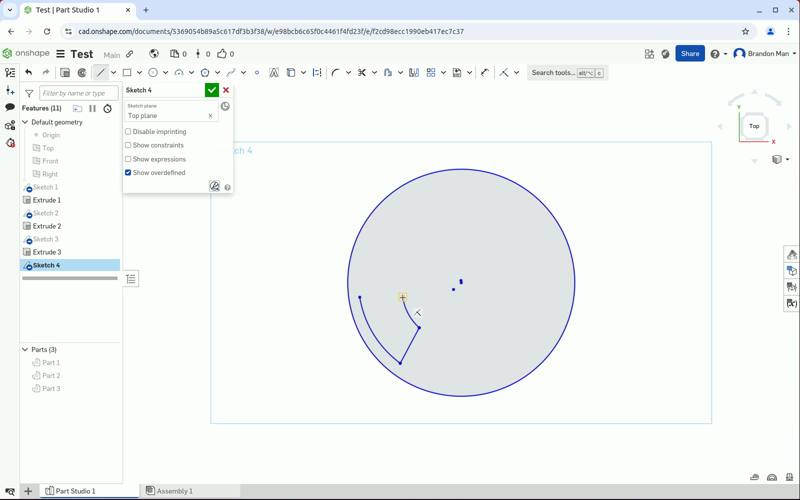
mouse_move(432, 297)
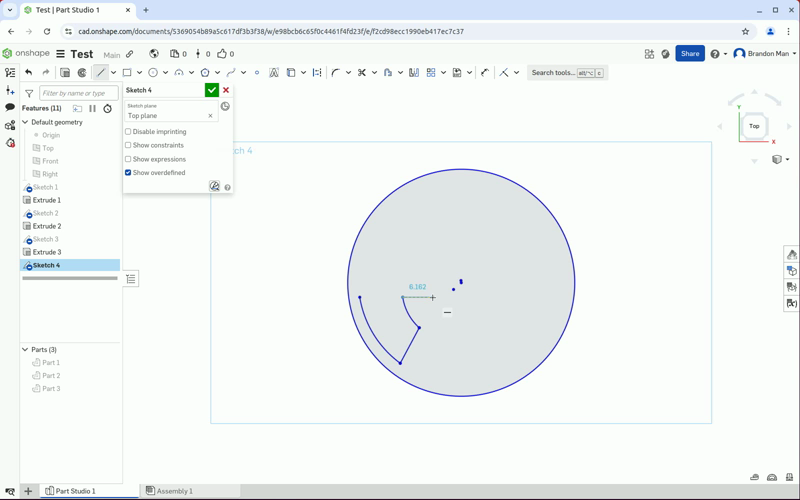
key_down(shift)
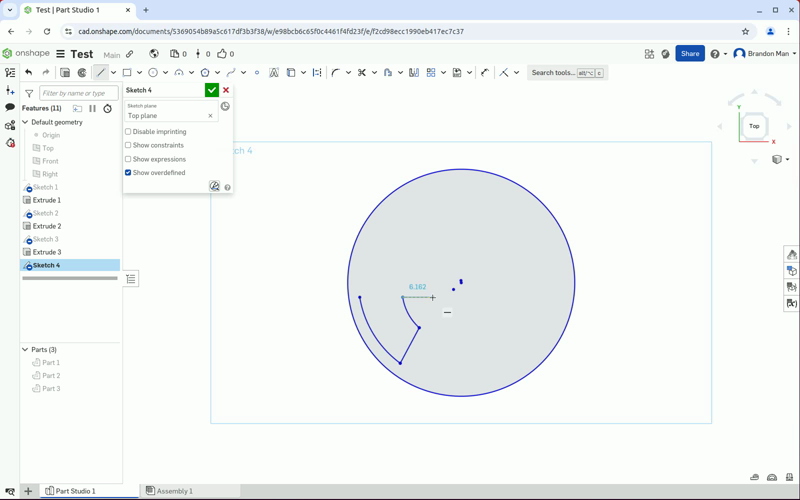
mouse_move(359, 297)
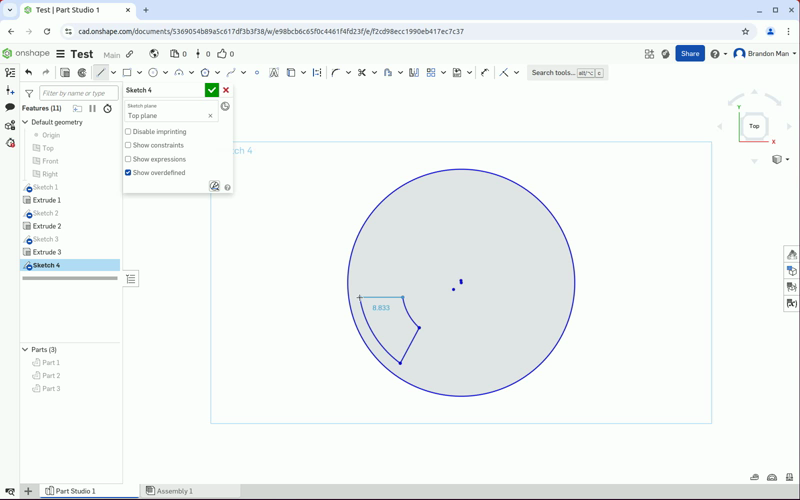
key_up(shift)
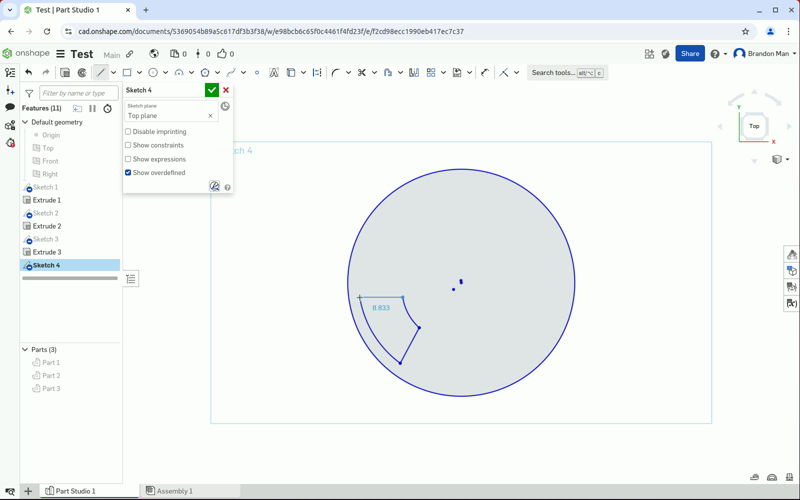
click(359, 297)
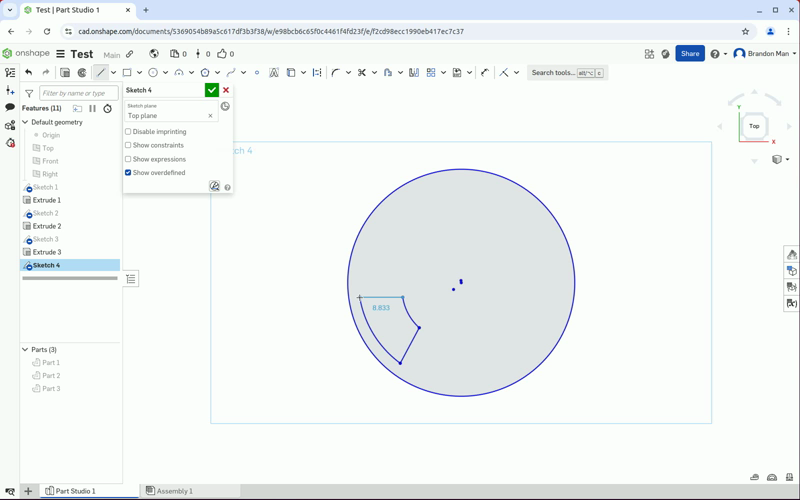
key(esc)
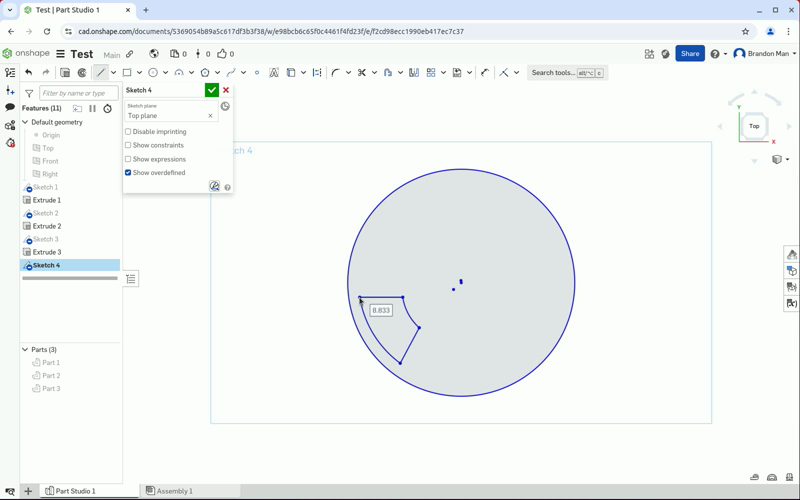
key(l)
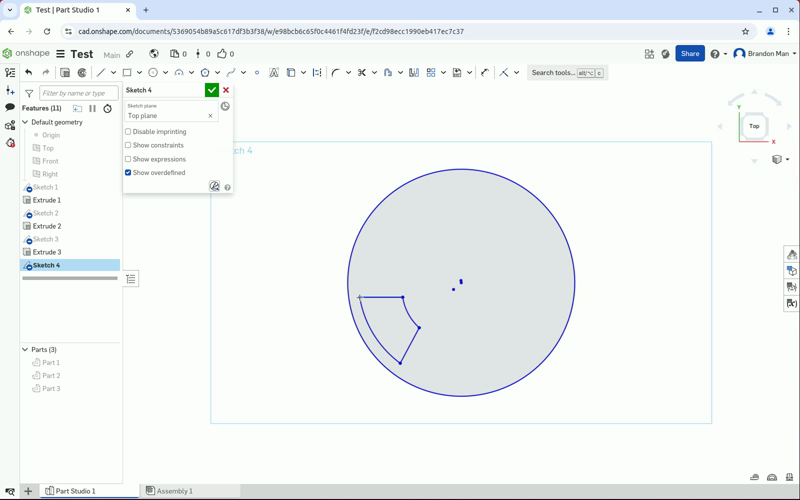
key_down(shift)
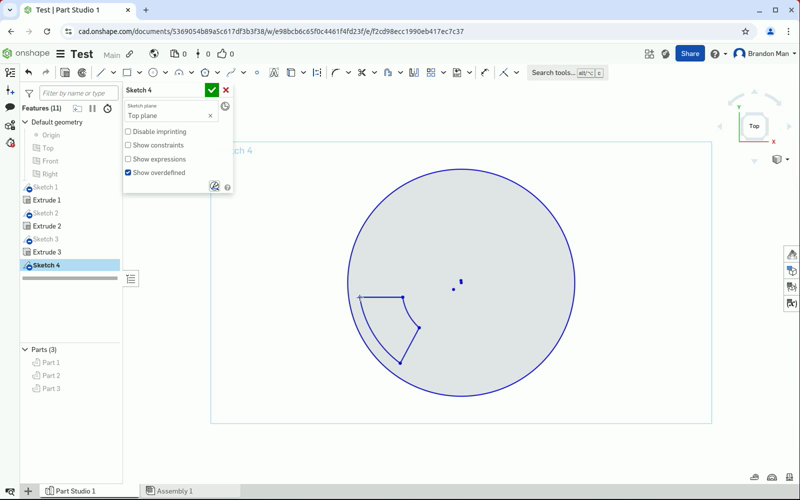
mouse_move(421, 191)
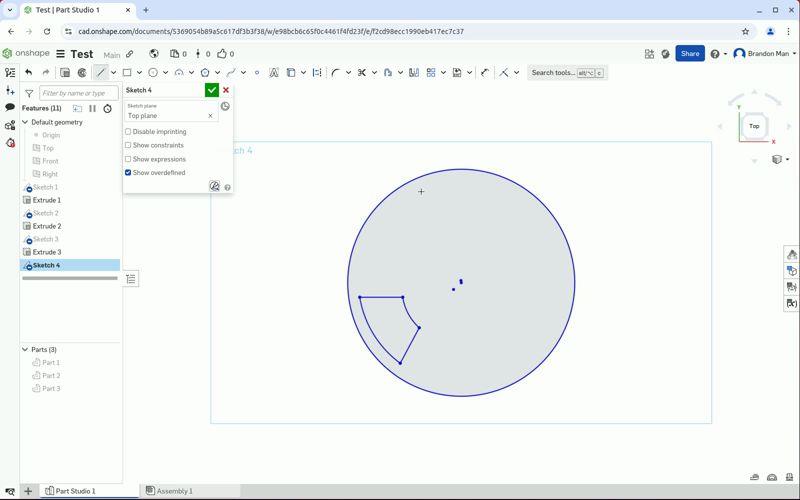
click(421, 191)
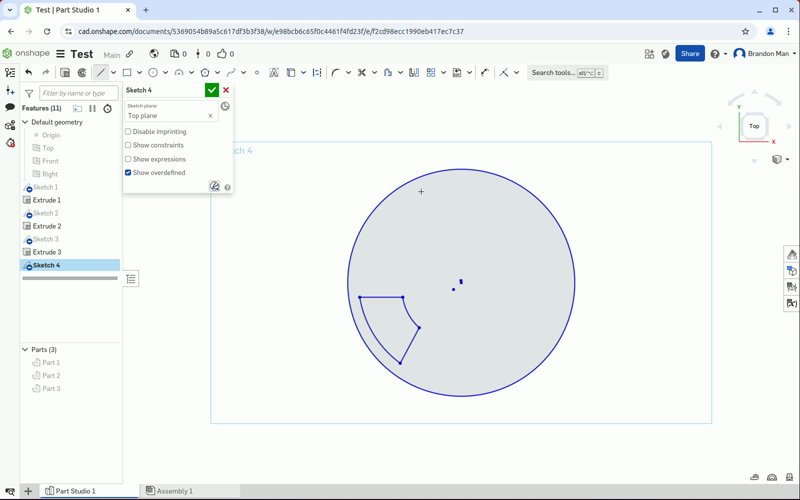
key_up(shift)
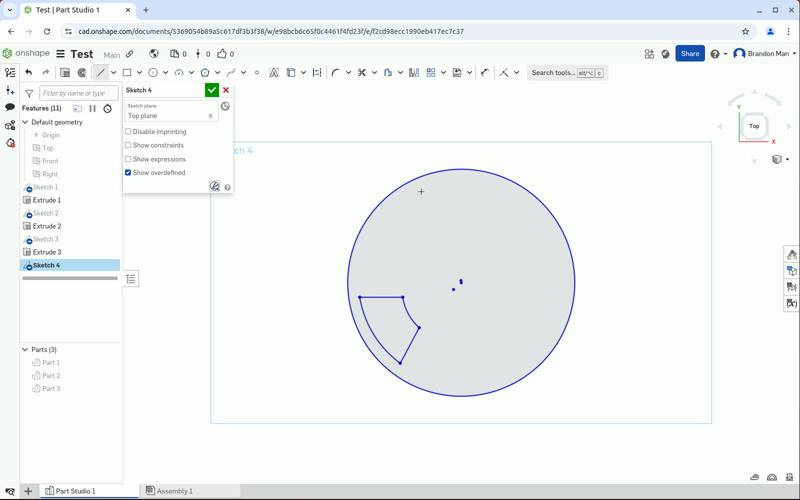
key_down(shift)
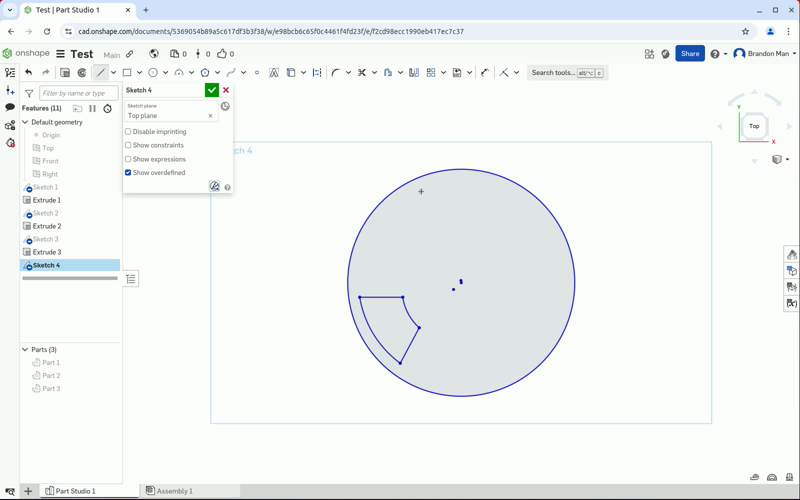
mouse_move(451, 191)
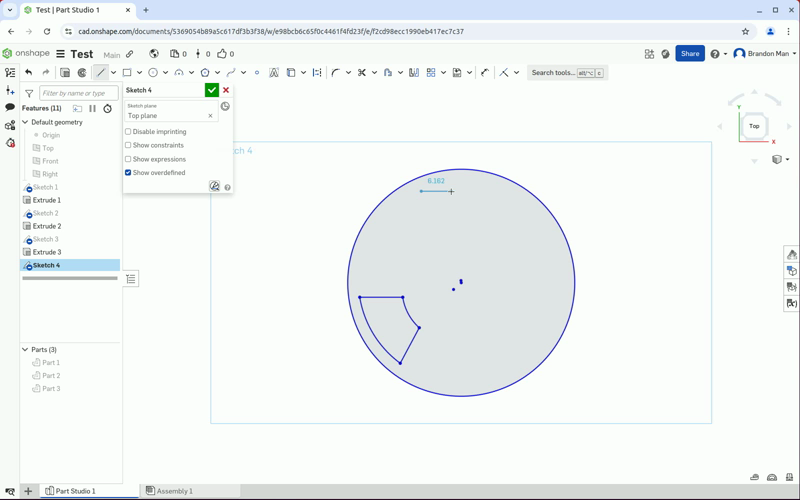
mouse_move(442, 226)
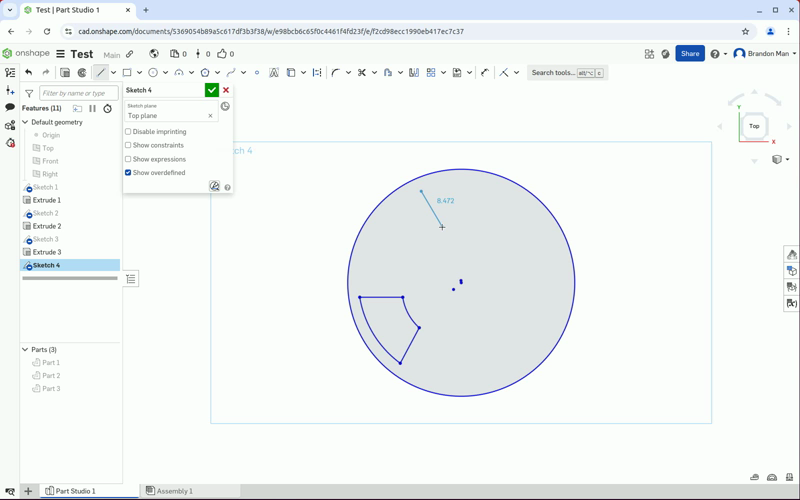
click(442, 226)
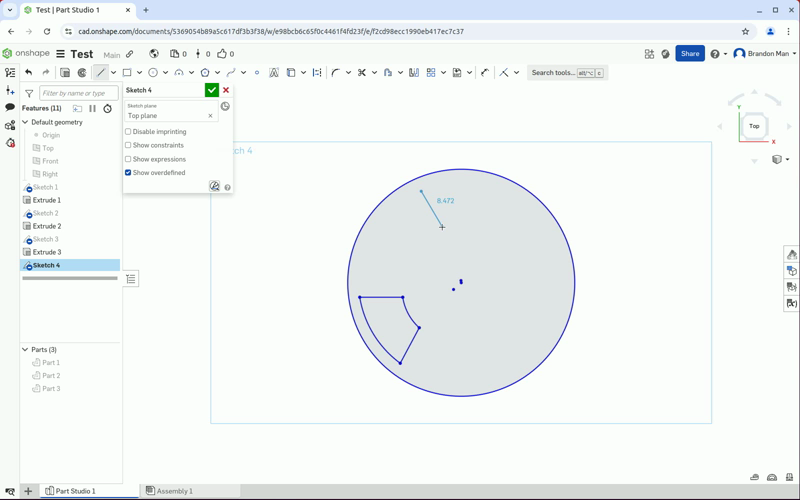
key_up(shift)
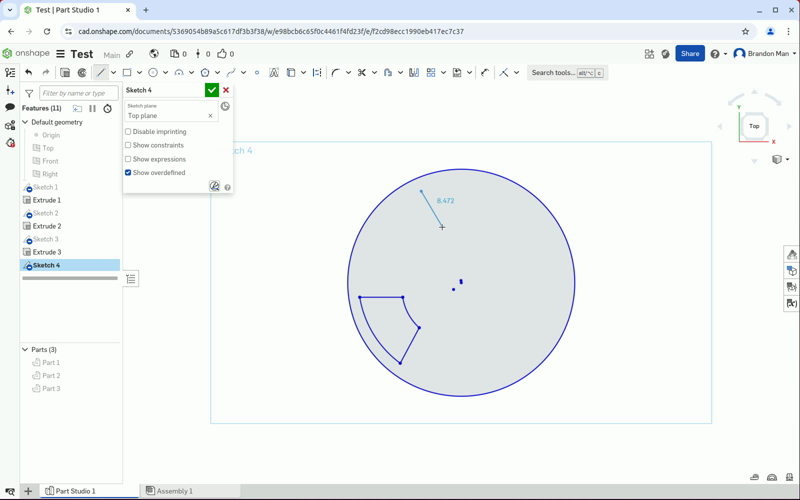
key(esc)
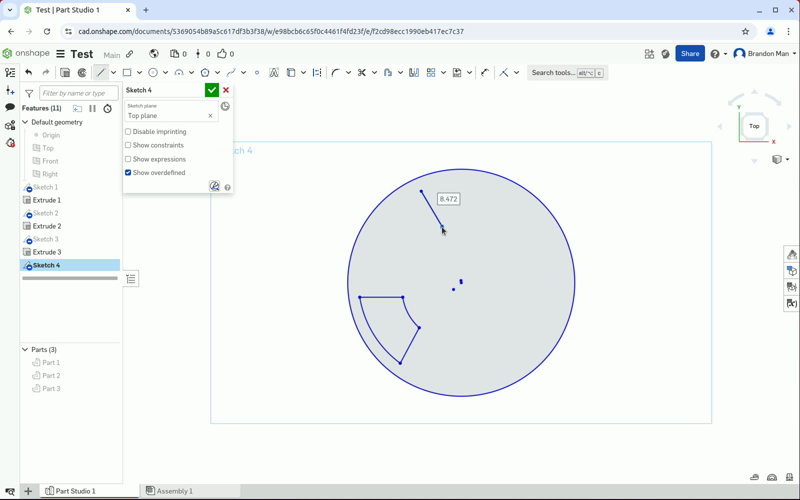
key(a)
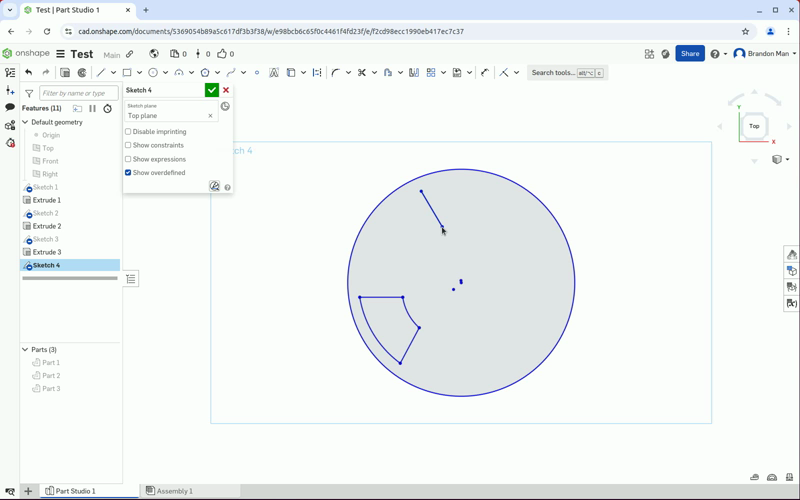
mouse_move(442, 226)
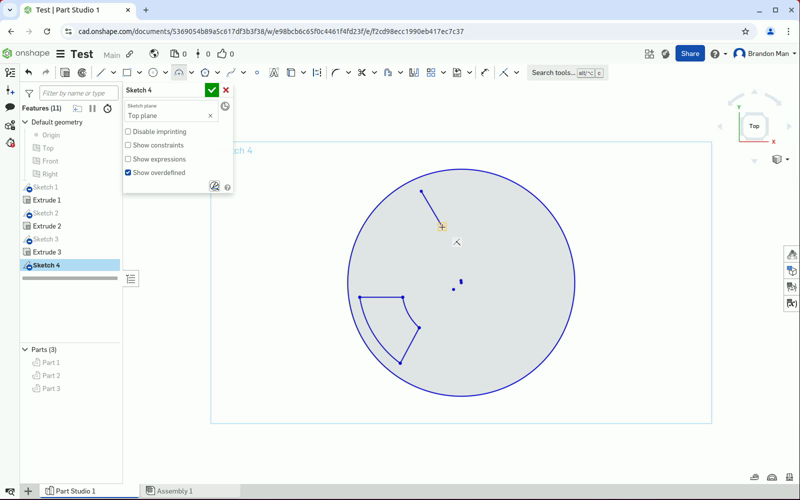
click(442, 226)
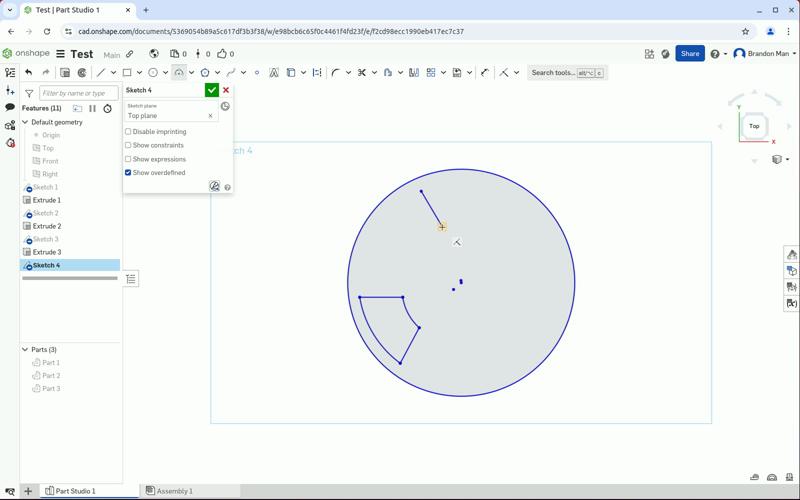
key_down(shift)
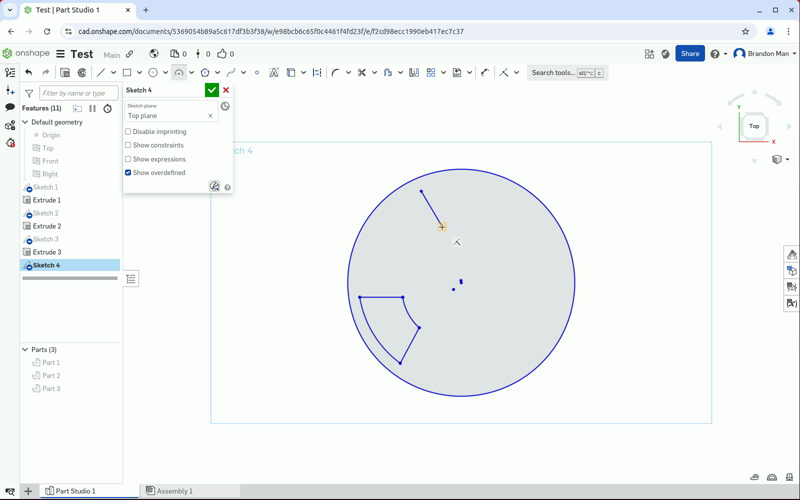
mouse_move(477, 226)
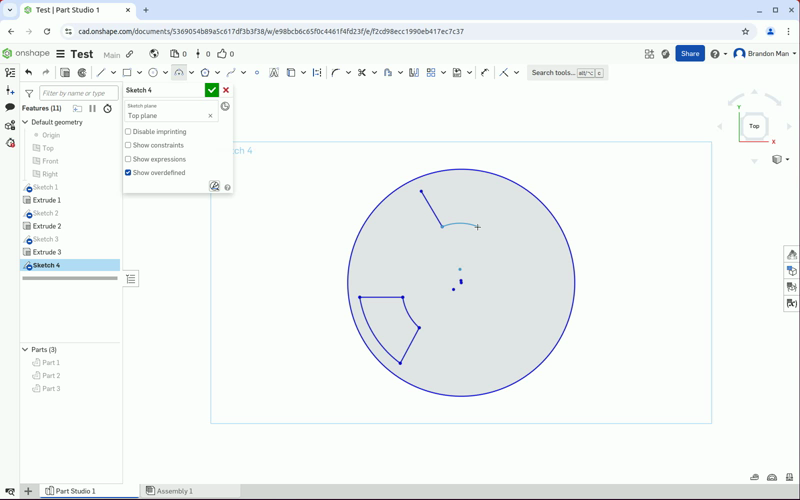
click(477, 226)
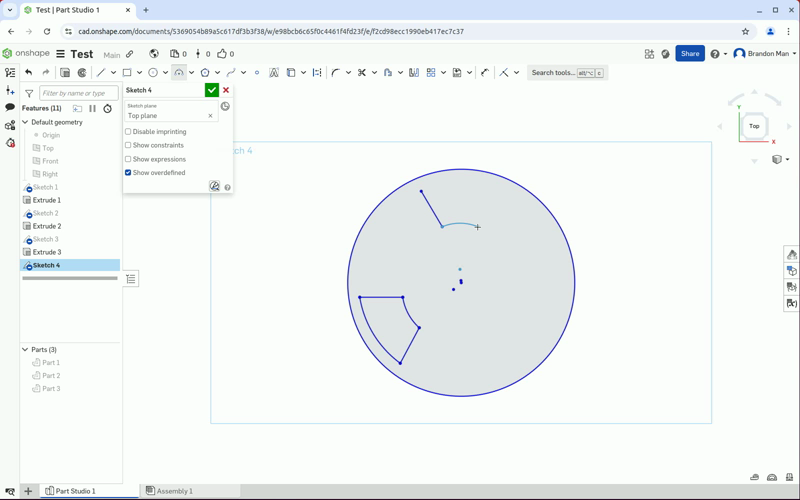
mouse_move(460, 223)
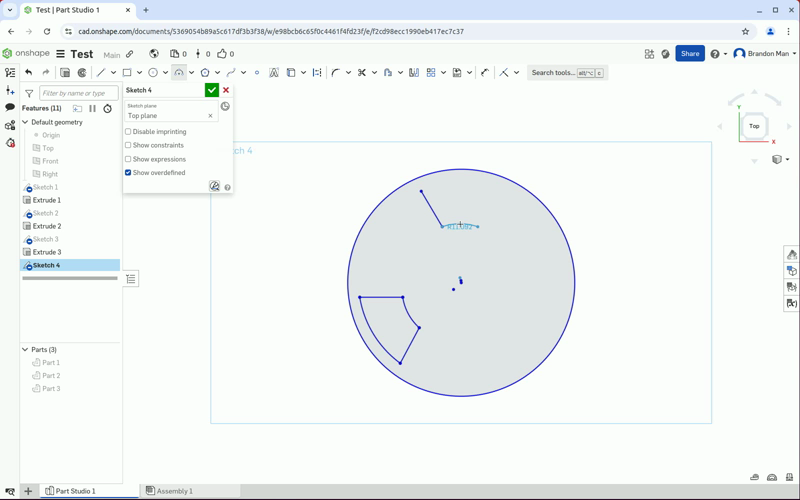
click(460, 223)
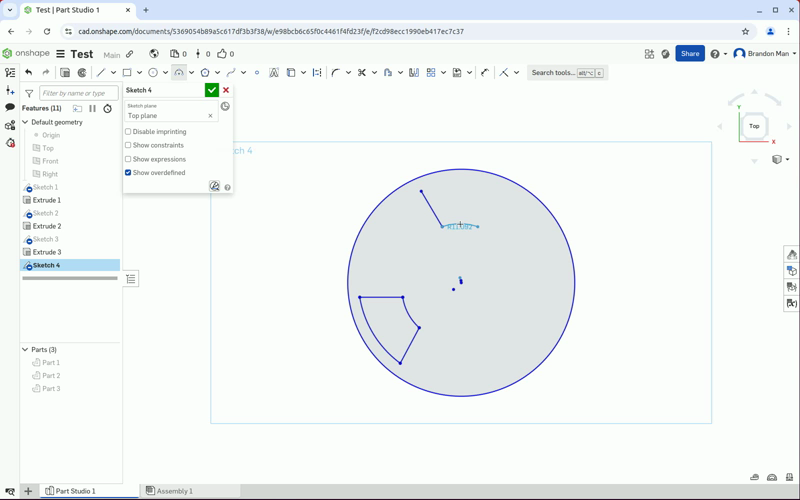
key_up(shift)
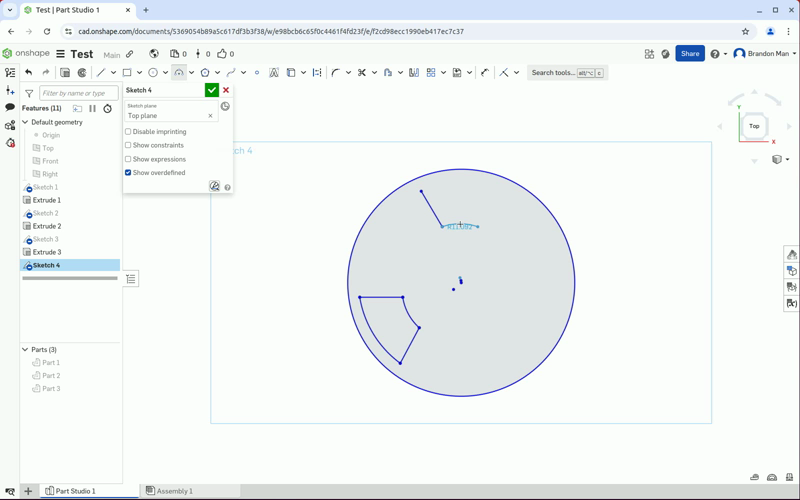
key(esc)
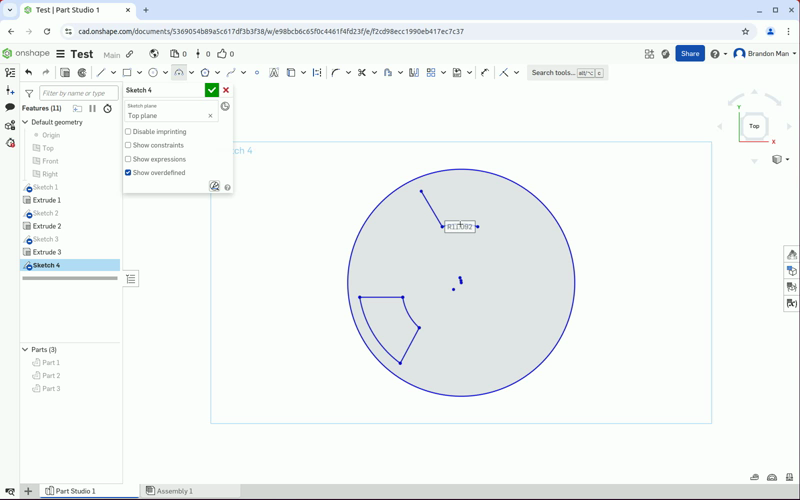
key(l)
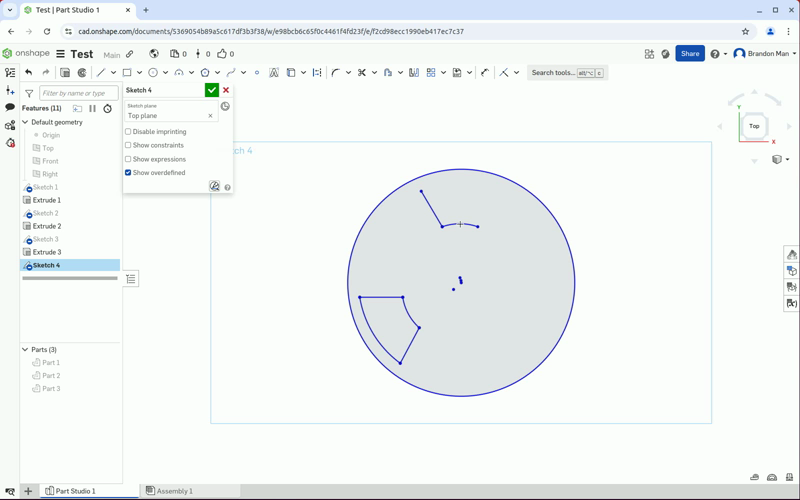
mouse_move(477, 226)
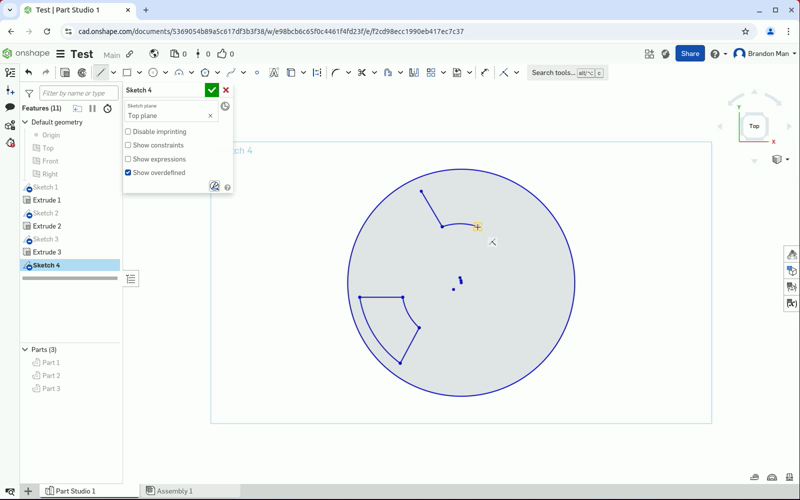
click(477, 226)
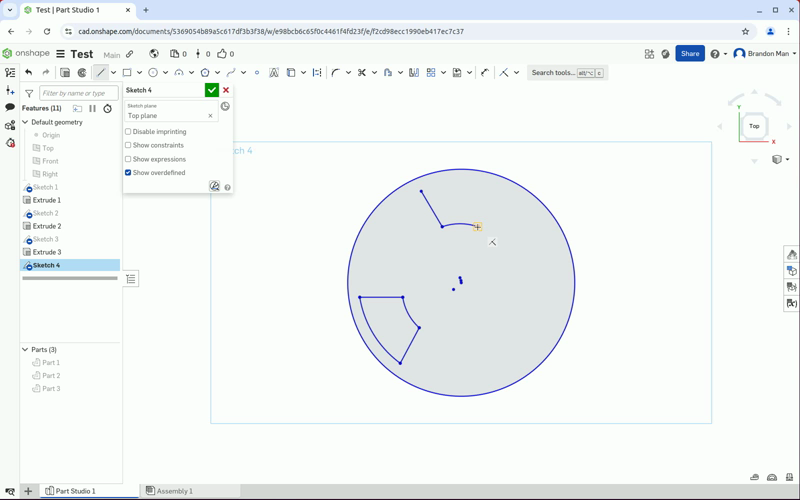
key_down(shift)
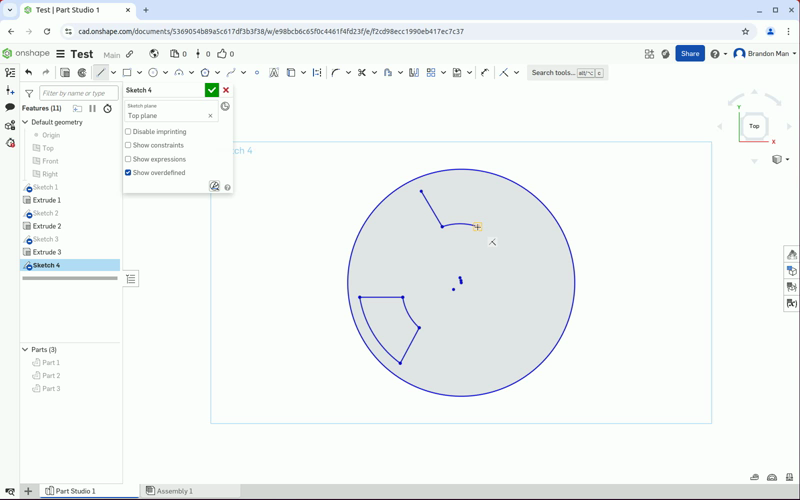
mouse_move(507, 226)
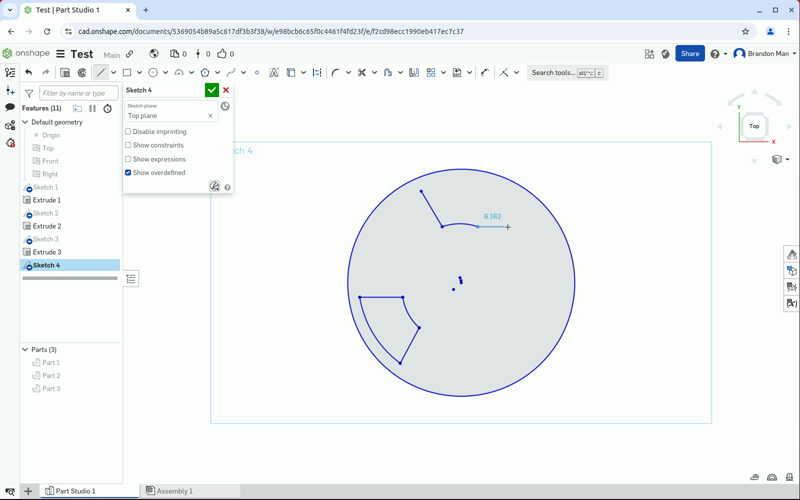
mouse_move(499, 191)
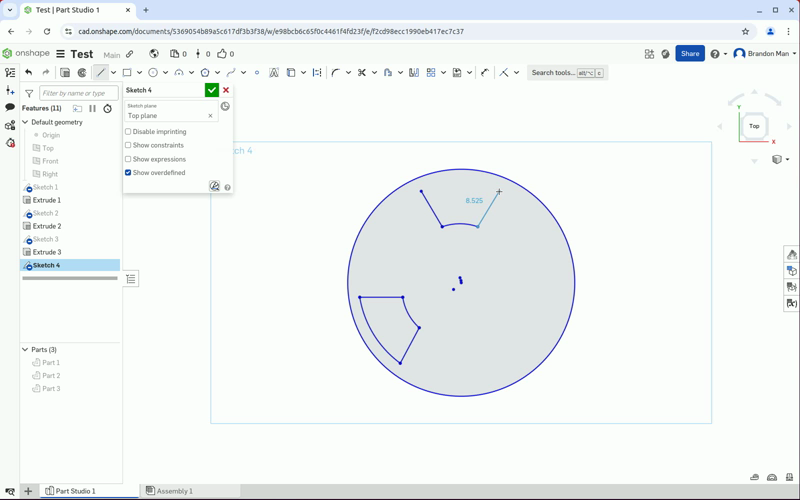
click(499, 191)
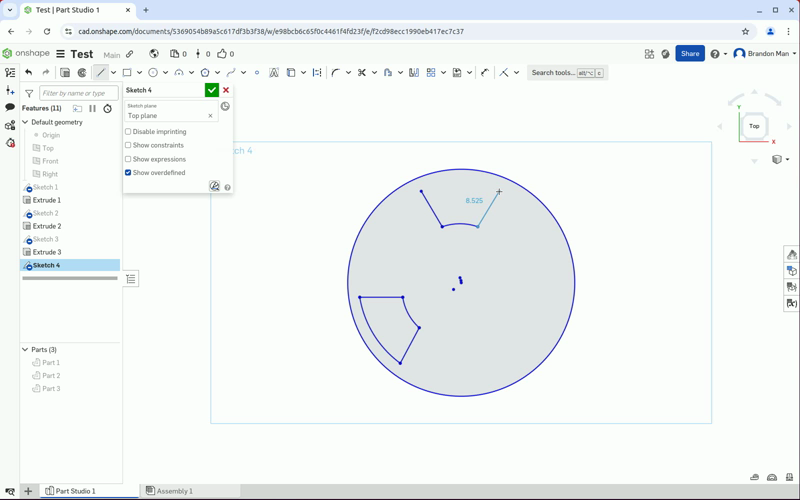
key_up(shift)
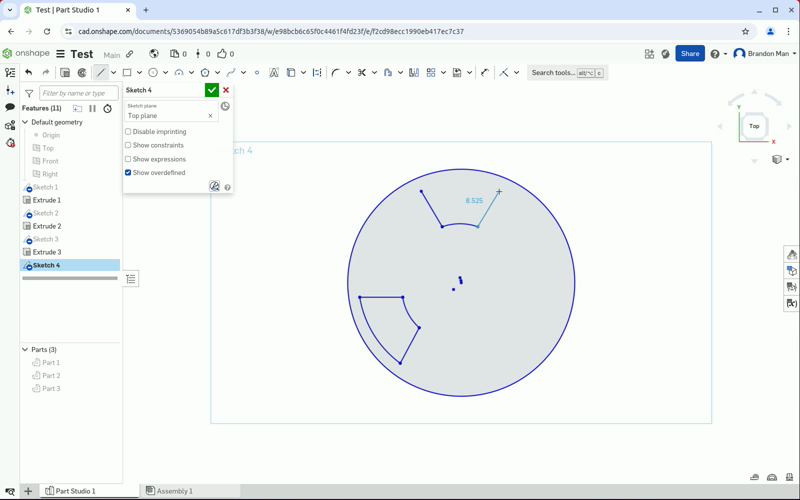
key(esc)
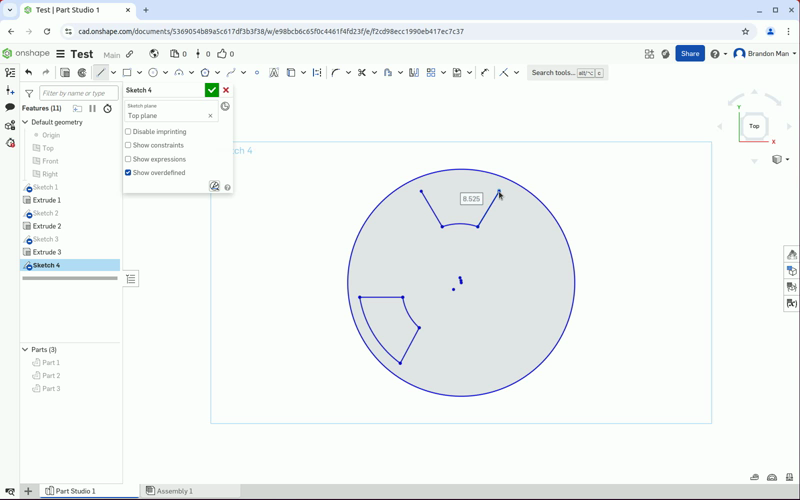
key(a)
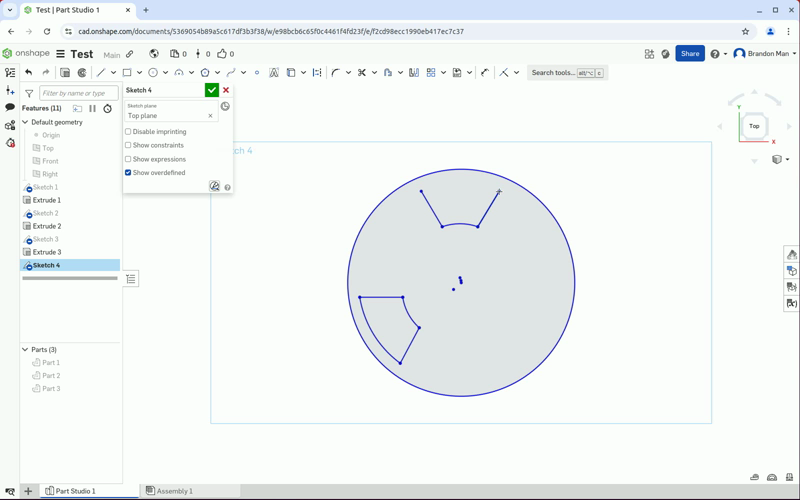
mouse_move(499, 191)
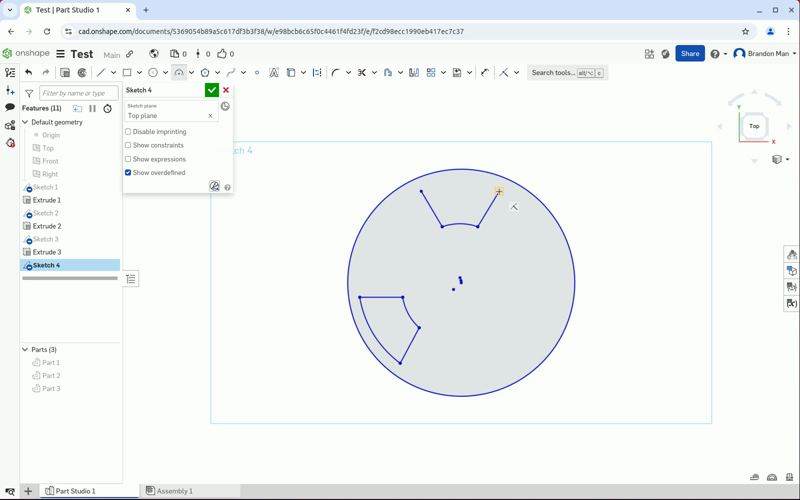
click(499, 191)
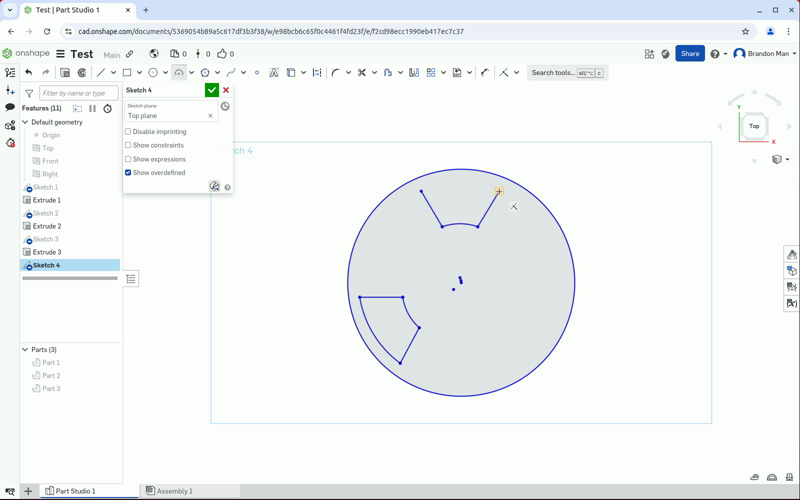
mouse_move(421, 191)
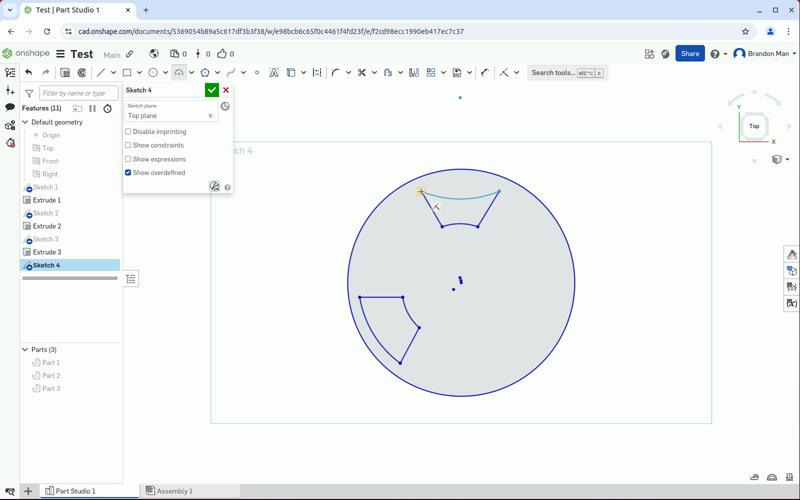
click(421, 191)
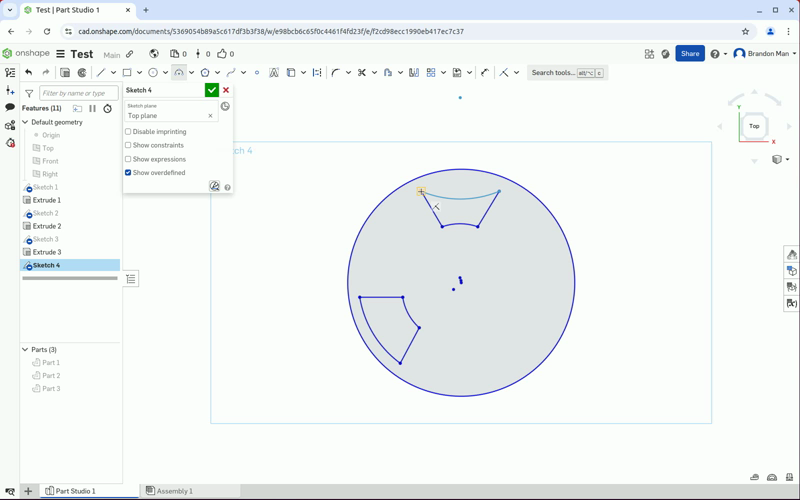
key_down(shift)
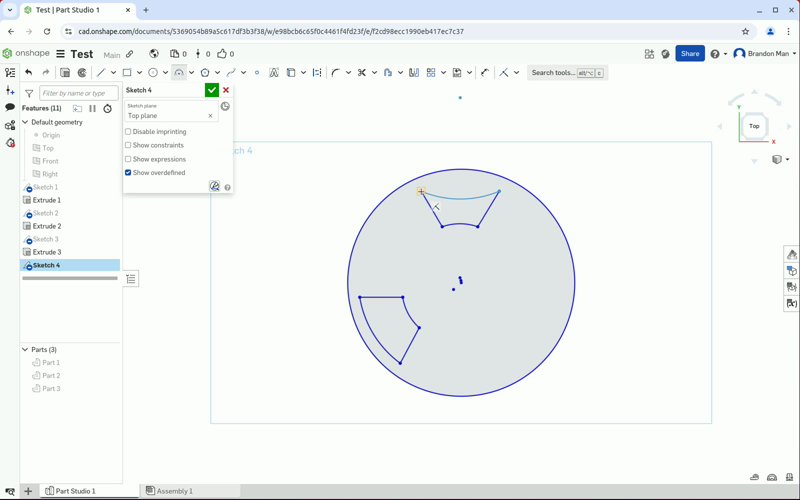
mouse_move(460, 183)
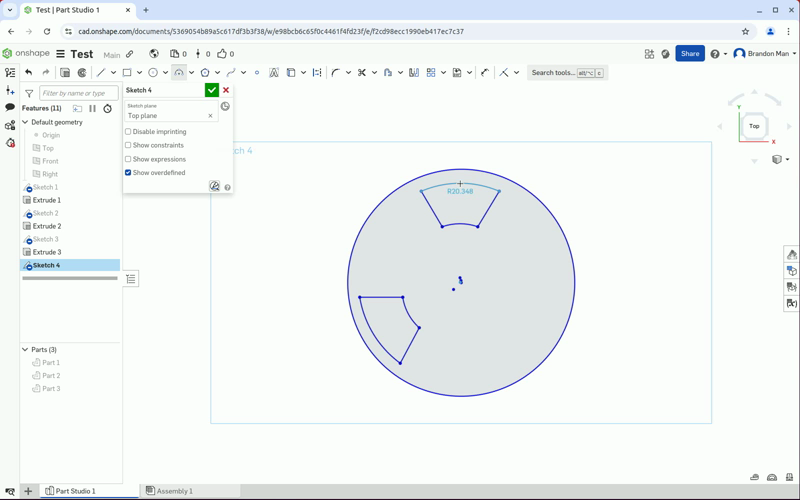
click(460, 183)
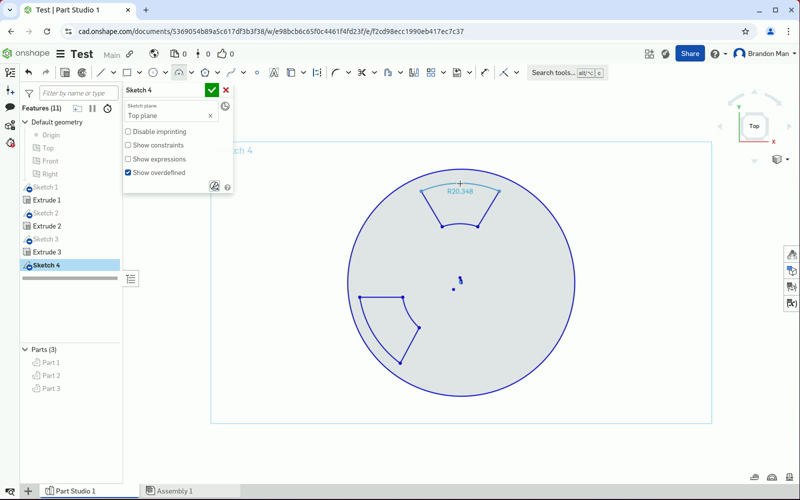
key_up(shift)
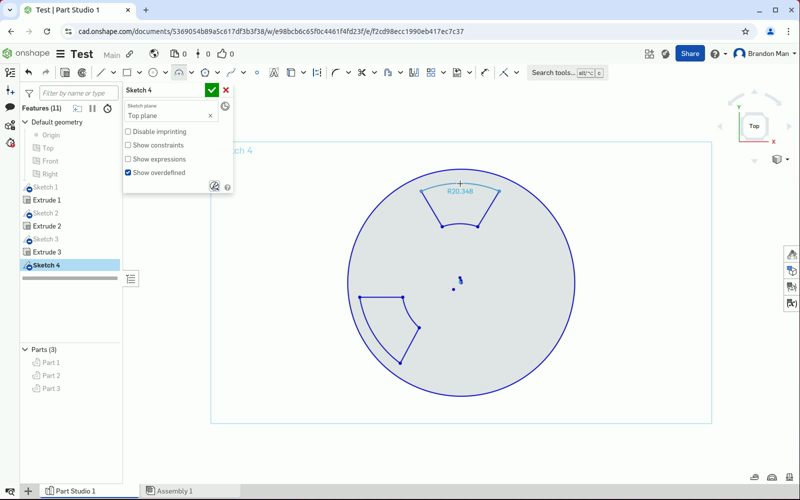
key(esc)
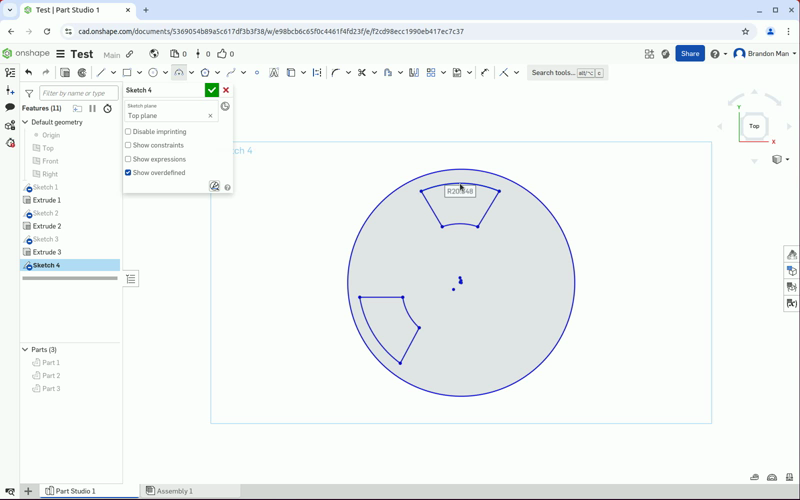
key(c)
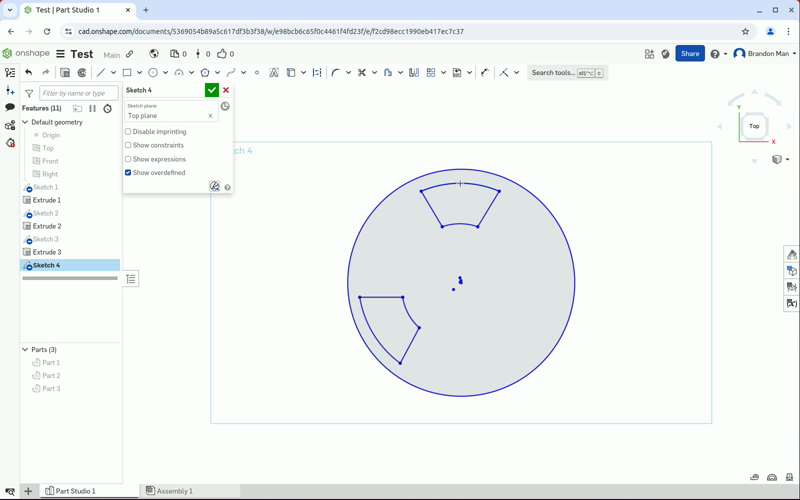
key_down(shift)
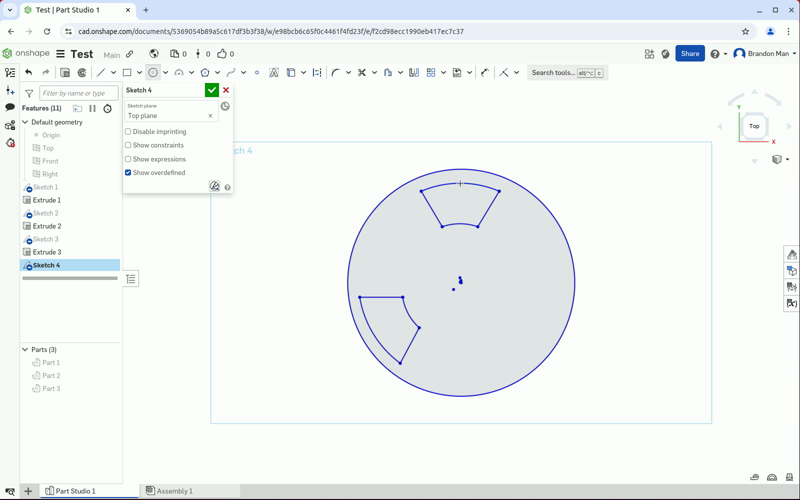
mouse_move(461, 282)
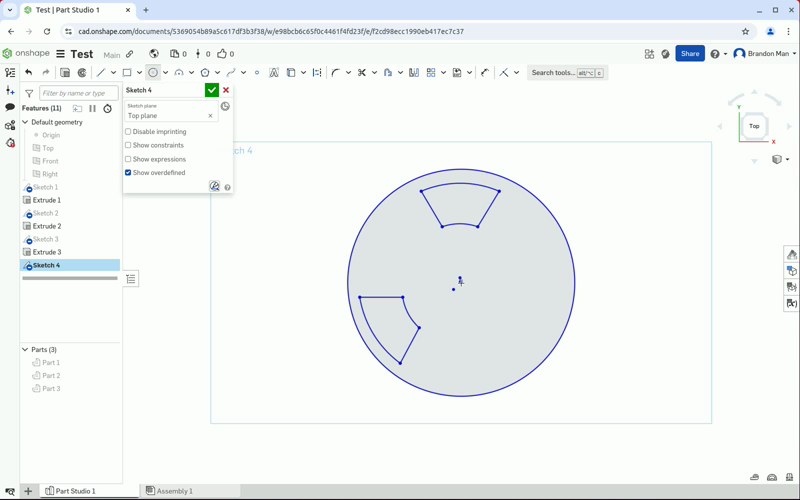
scroll(6)
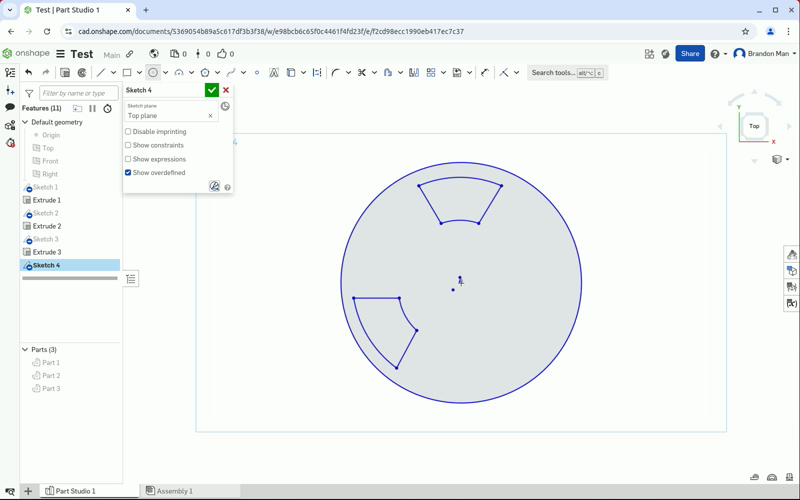
scroll(6)
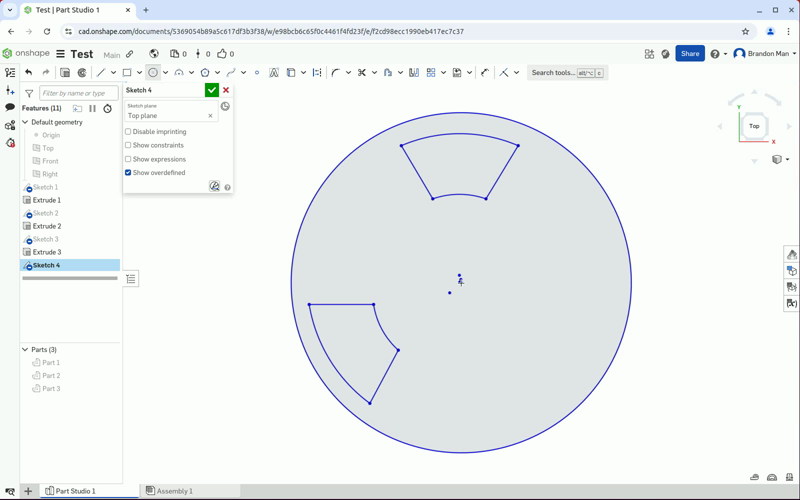
scroll(6)
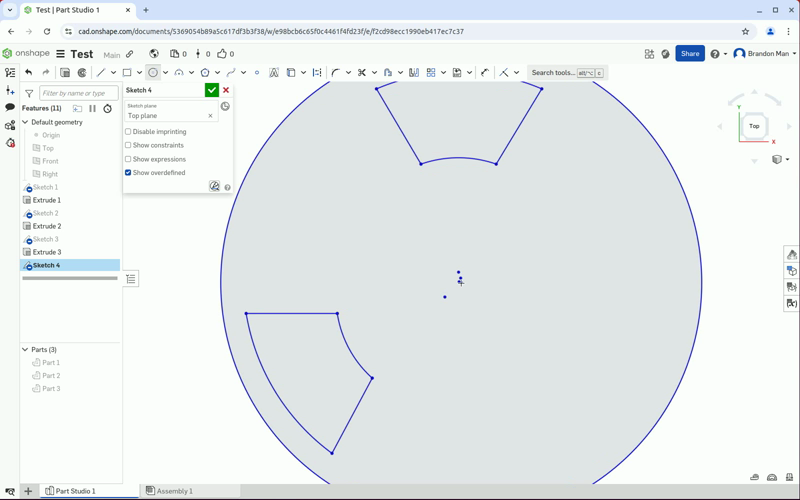
scroll(6)
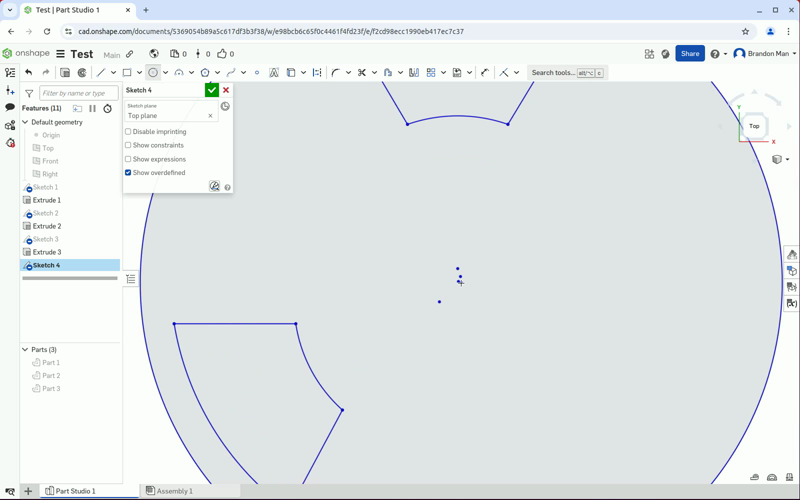
scroll(6)
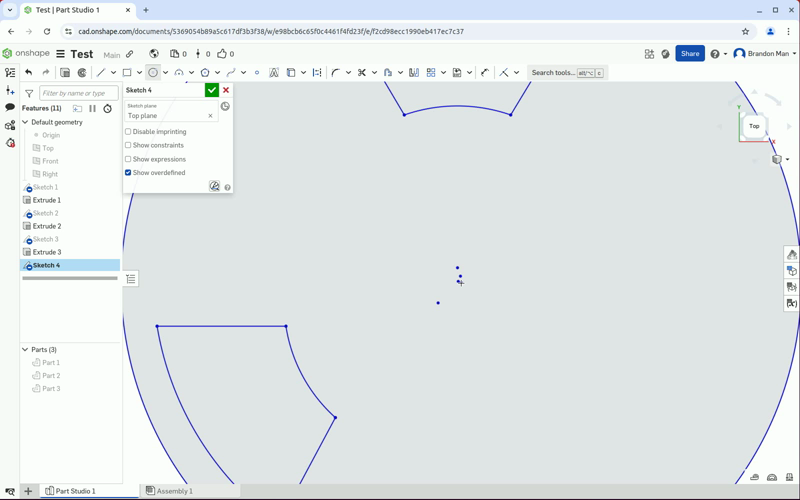
scroll(6)
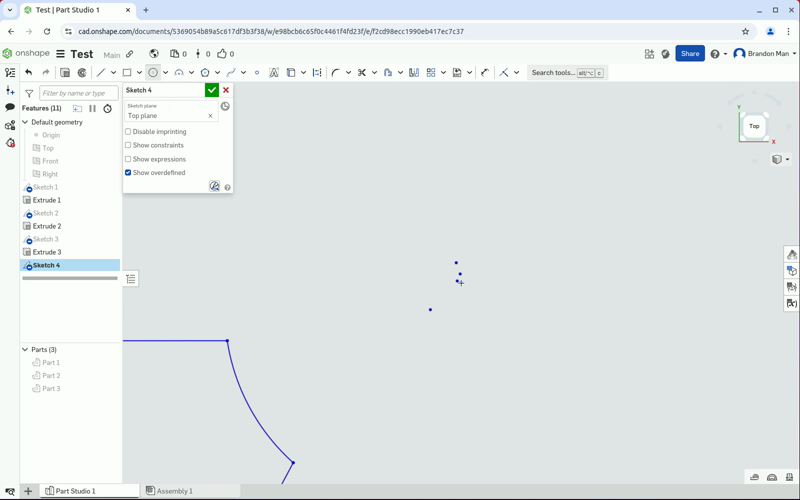
scroll(6)
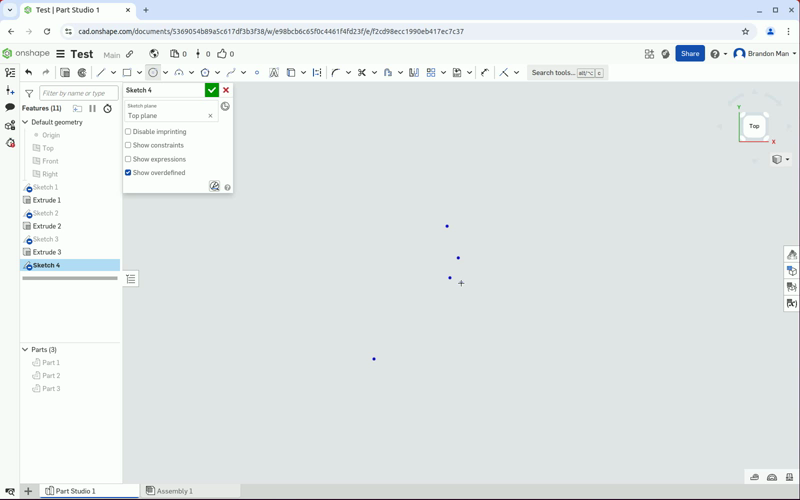
click(461, 282)
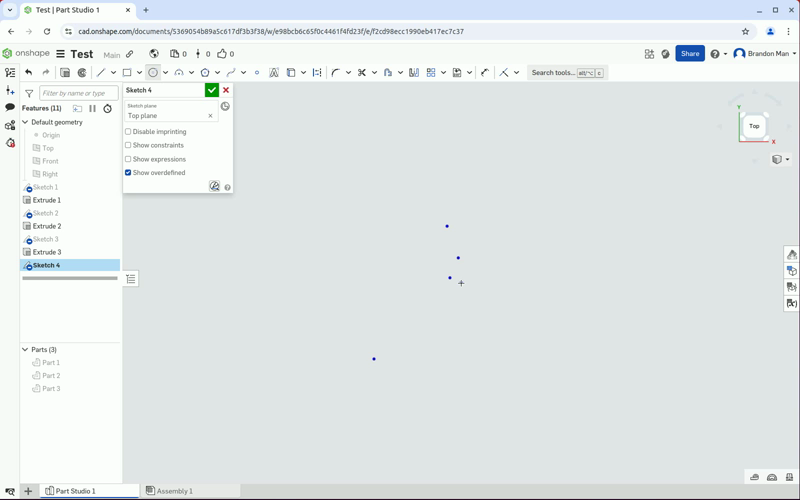
scroll(-6)
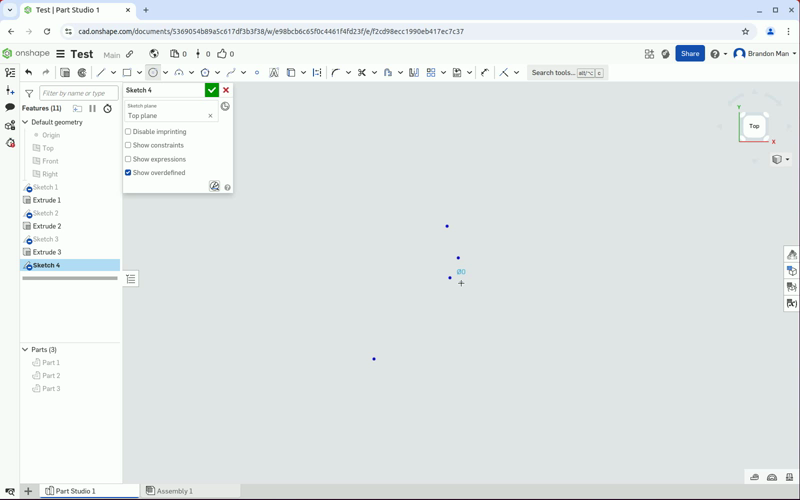
scroll(-6)
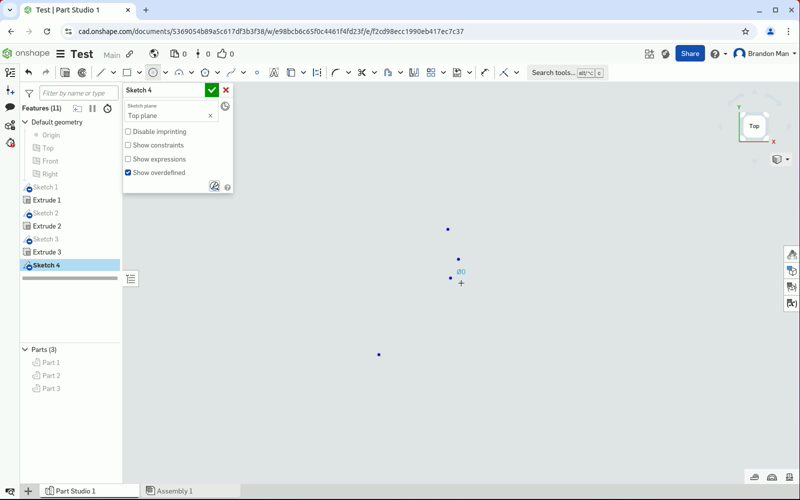
scroll(-6)
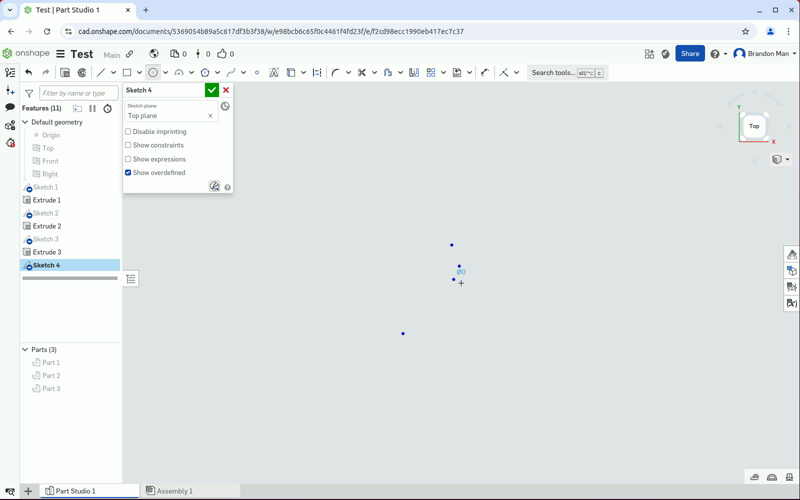
scroll(-6)
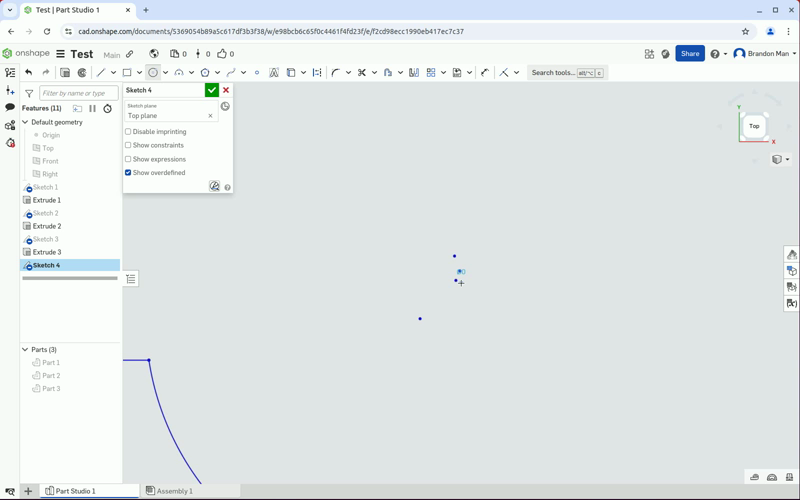
scroll(-6)
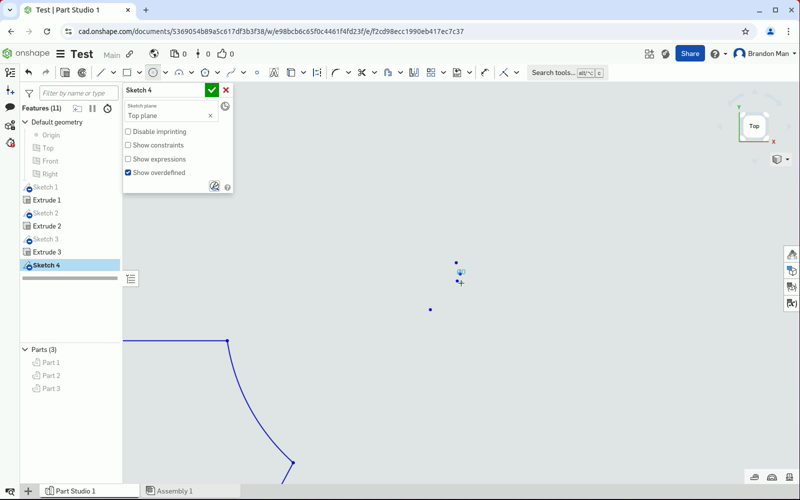
scroll(-6)
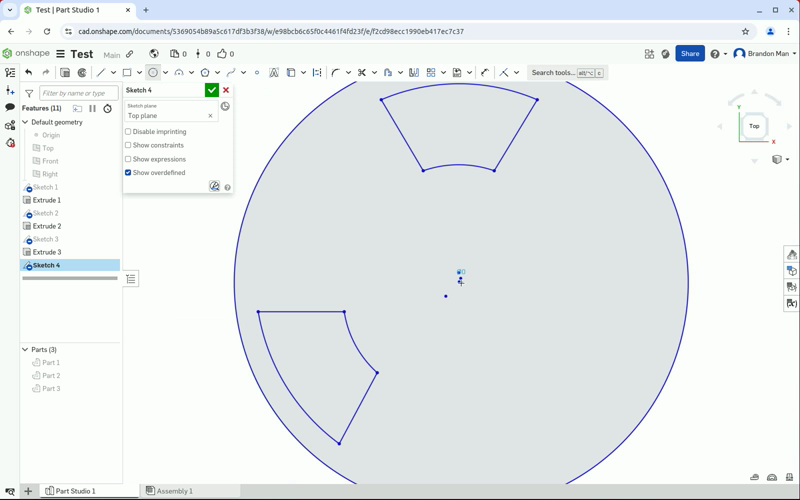
scroll(-6)
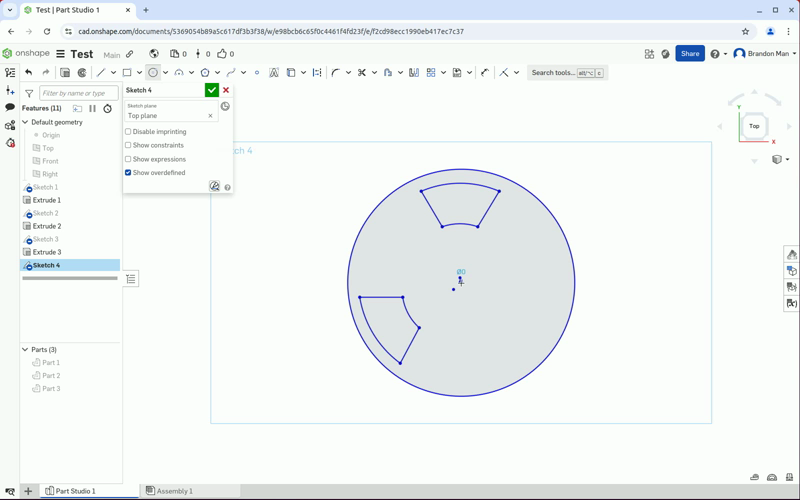
key_up(shift)
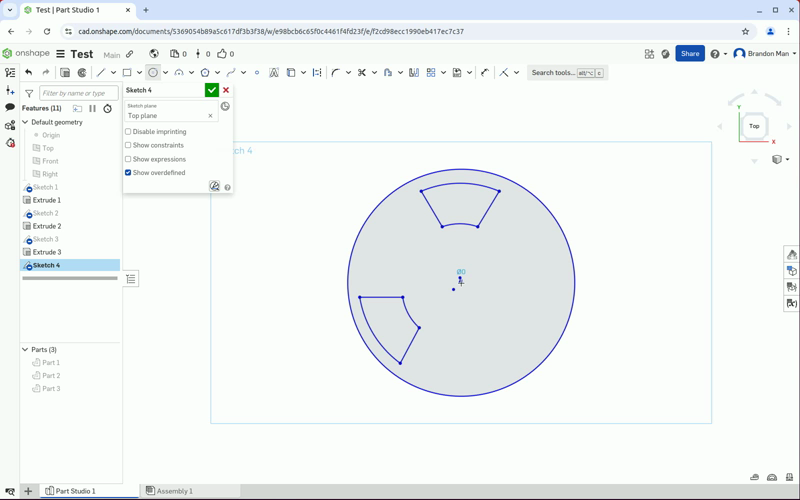
mouse_move(494, 282)
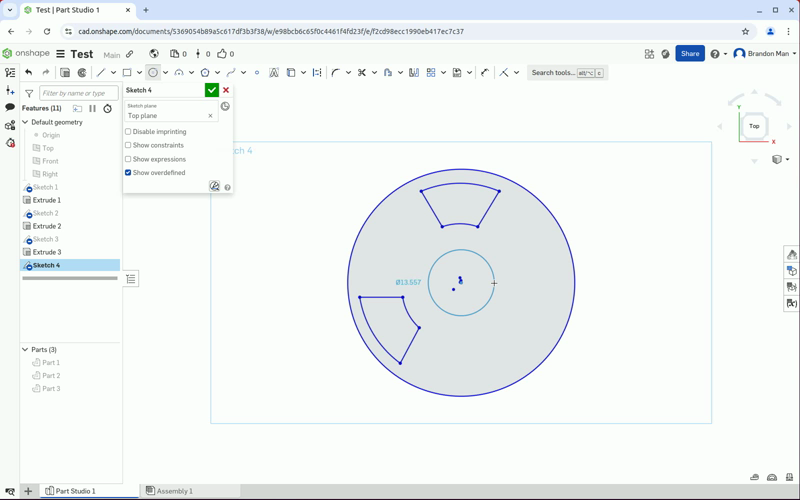
click(494, 282)
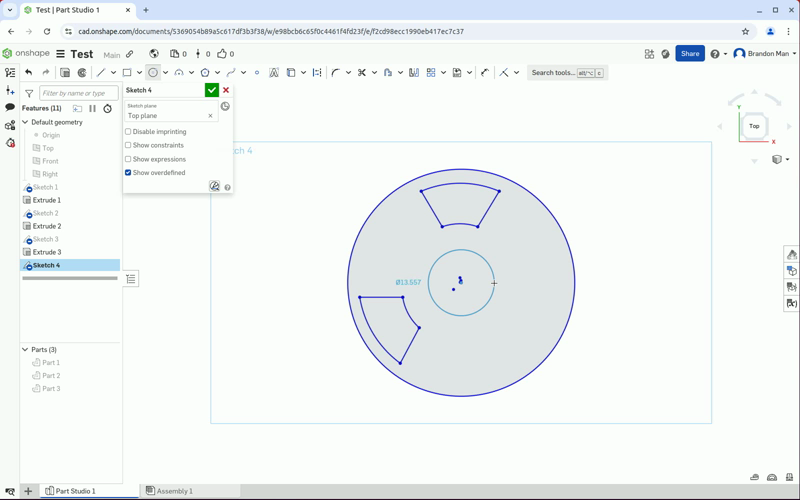
key(esc)
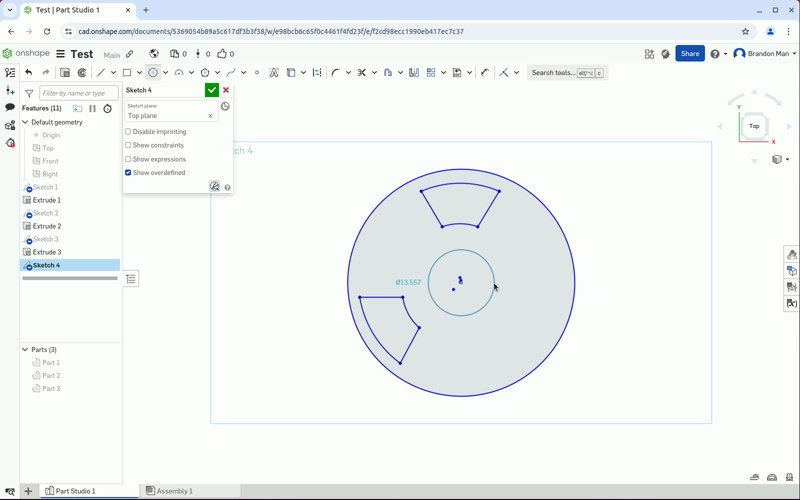
key(l)
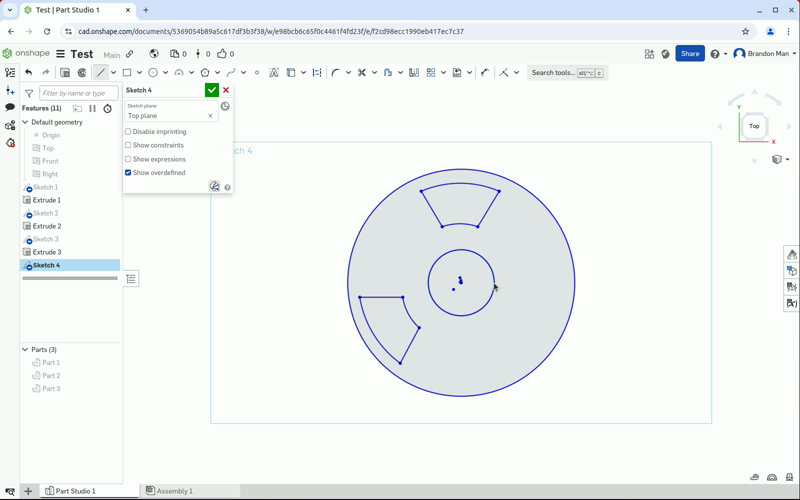
key_down(shift)
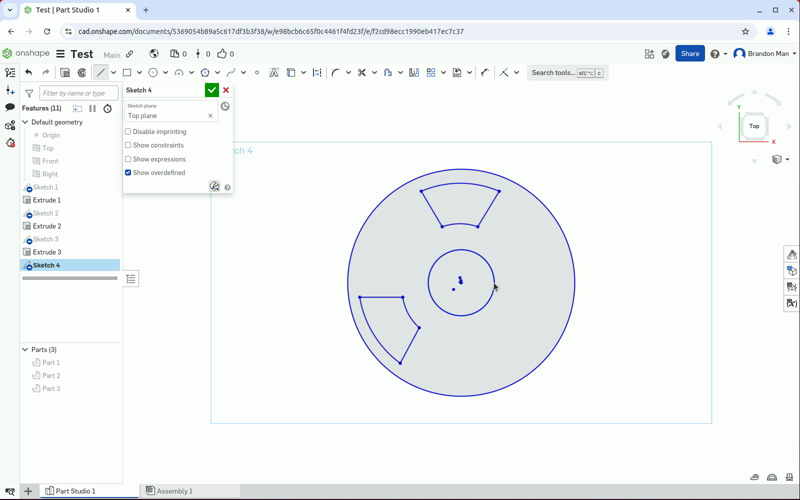
mouse_move(501, 327)
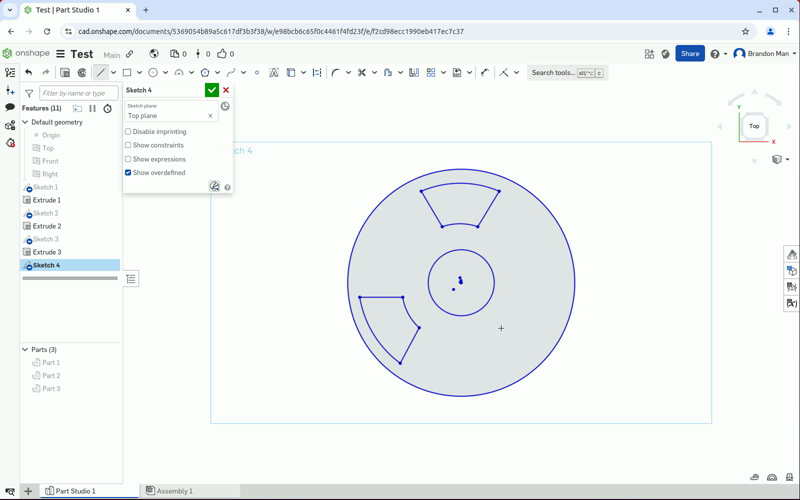
click(501, 327)
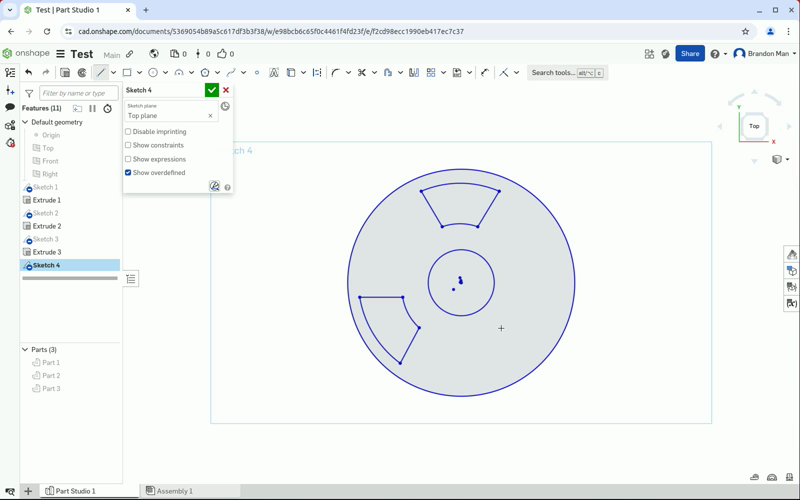
key_up(shift)
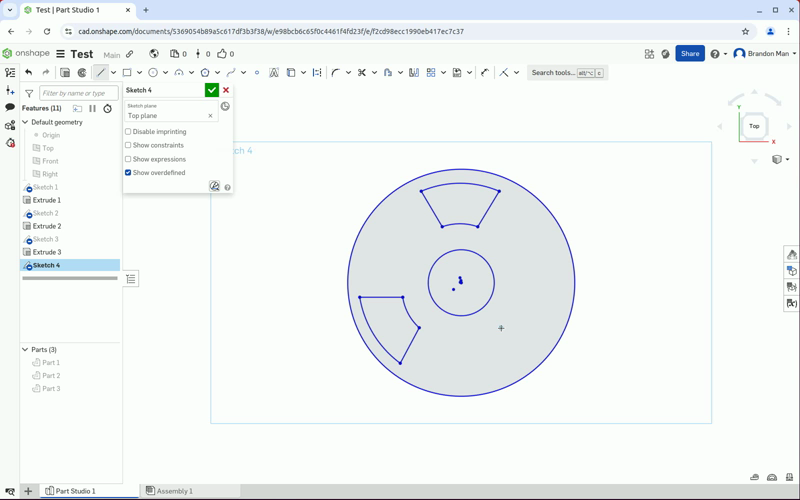
key_down(shift)
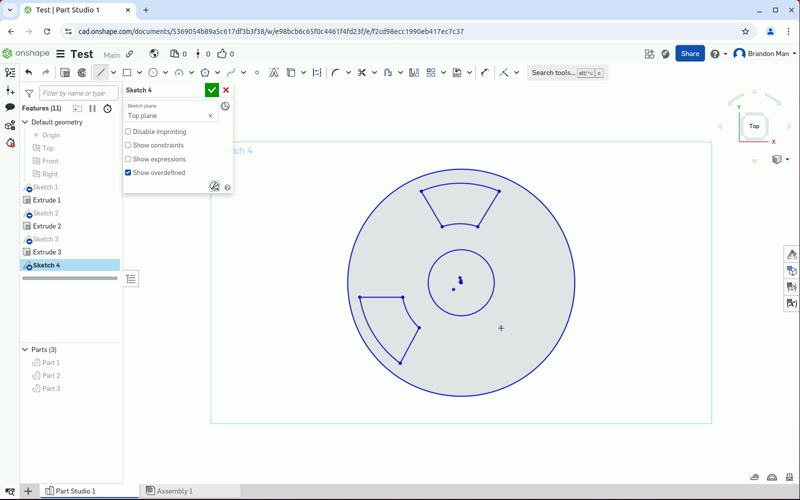
mouse_move(531, 327)
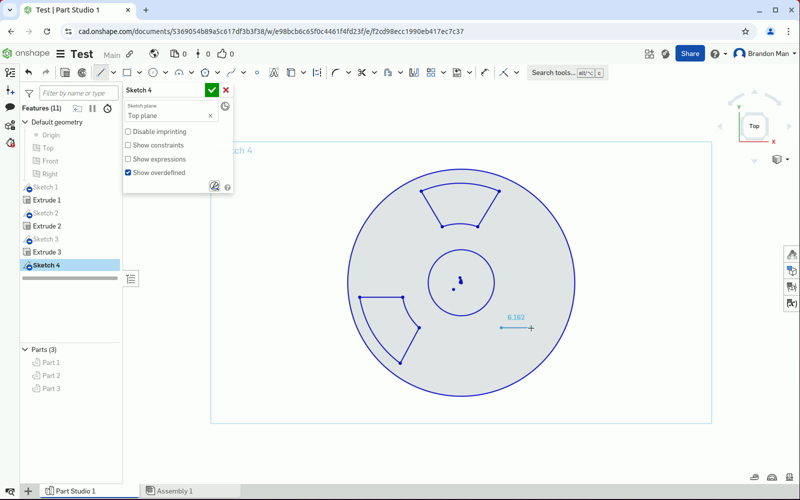
mouse_move(520, 363)
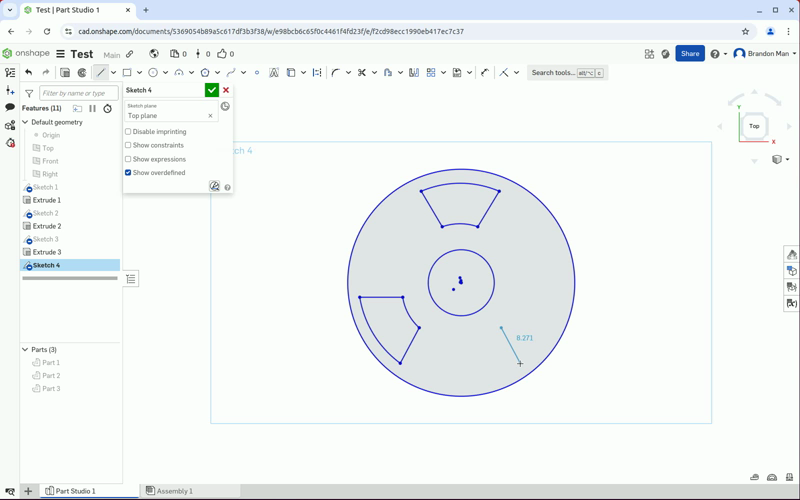
click(520, 363)
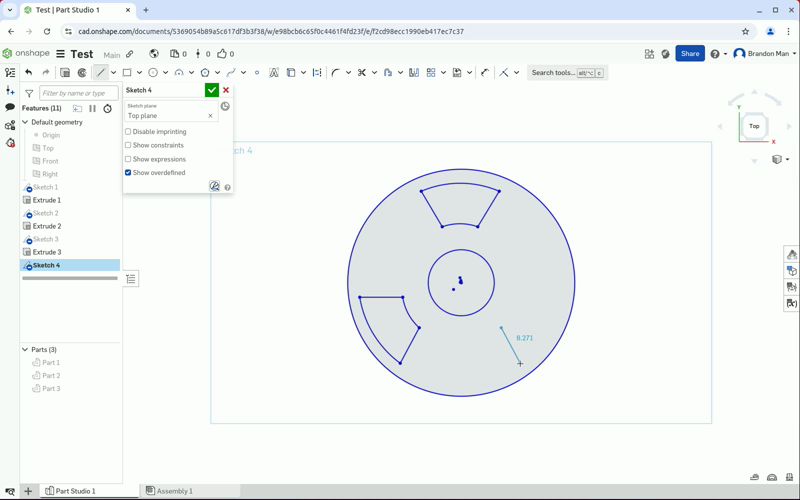
key_up(shift)
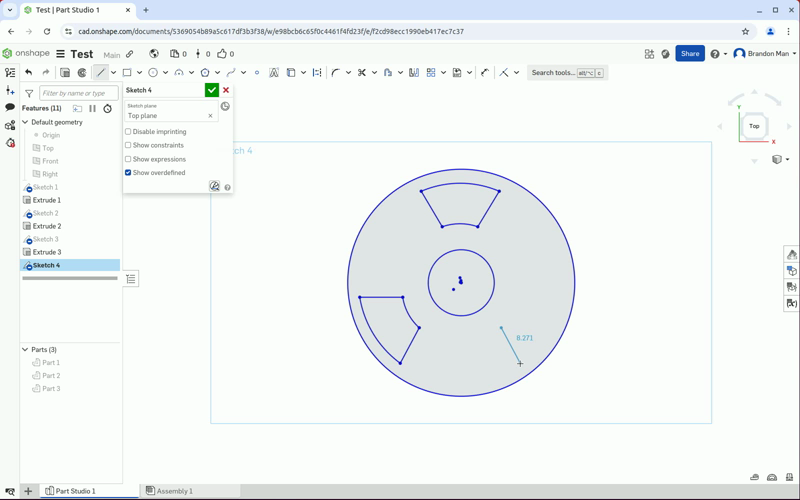
key(esc)
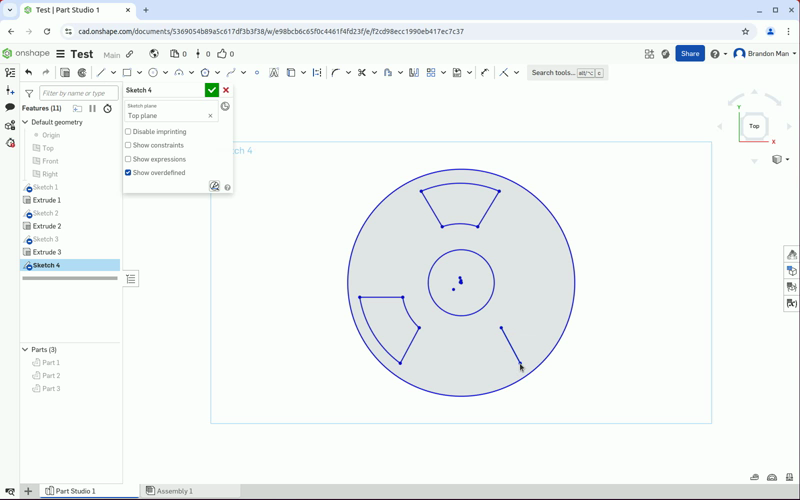
key(a)
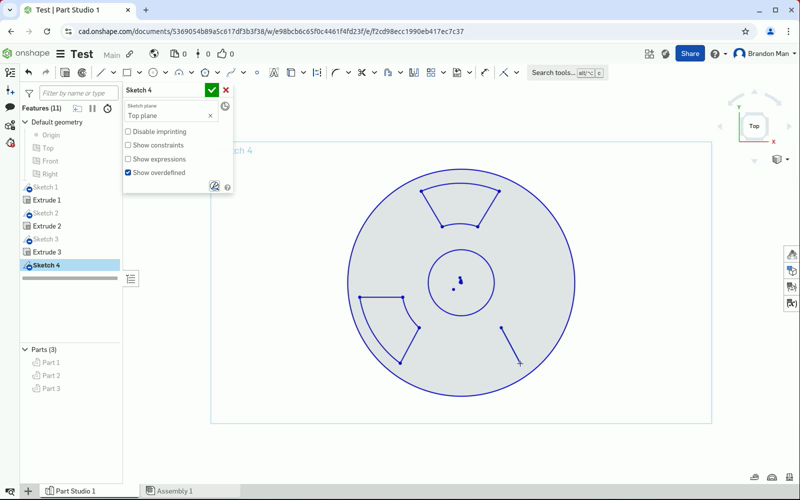
mouse_move(520, 363)
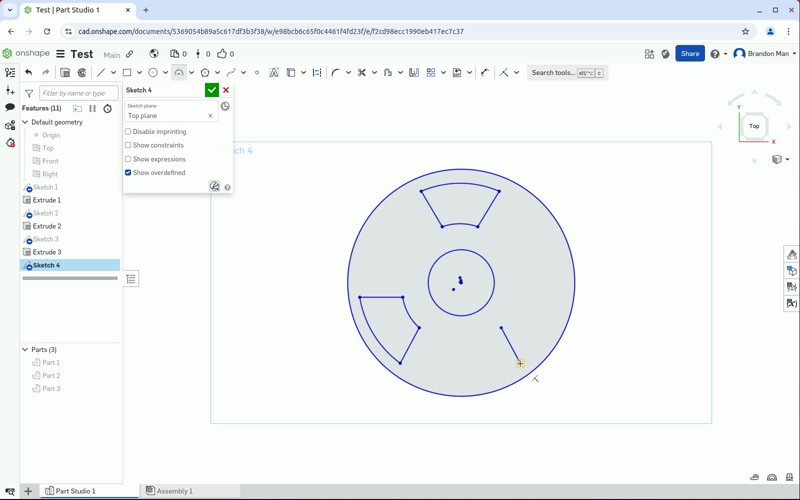
click(520, 363)
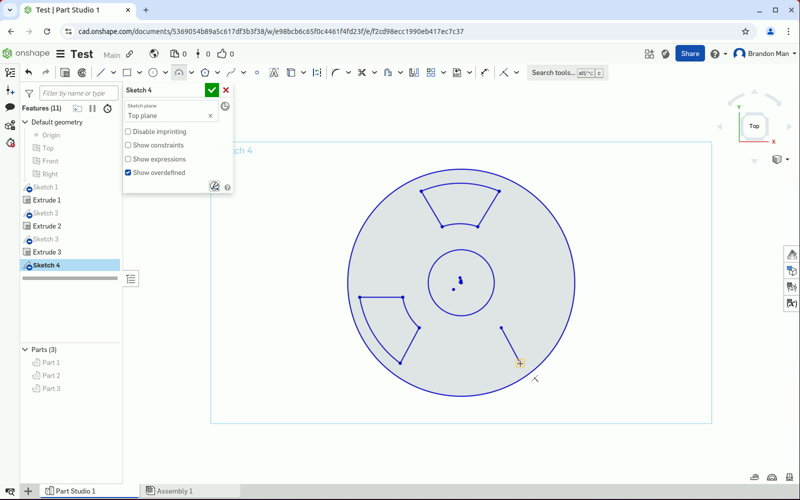
key_down(shift)
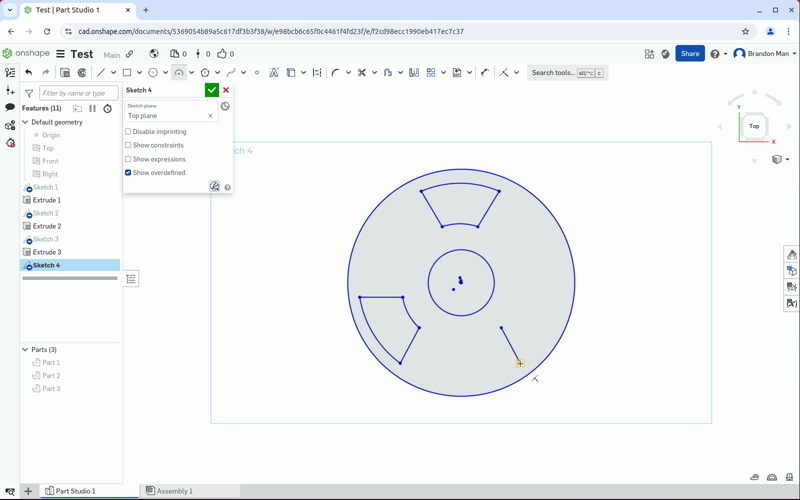
mouse_move(560, 297)
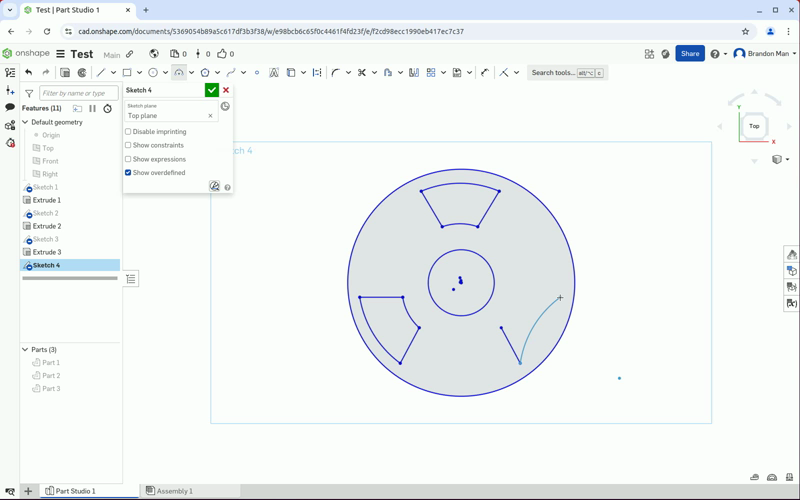
click(560, 297)
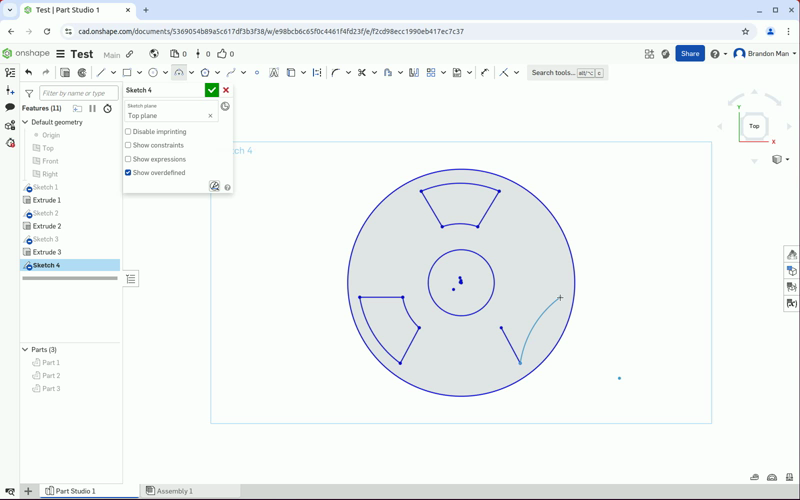
mouse_move(546, 333)
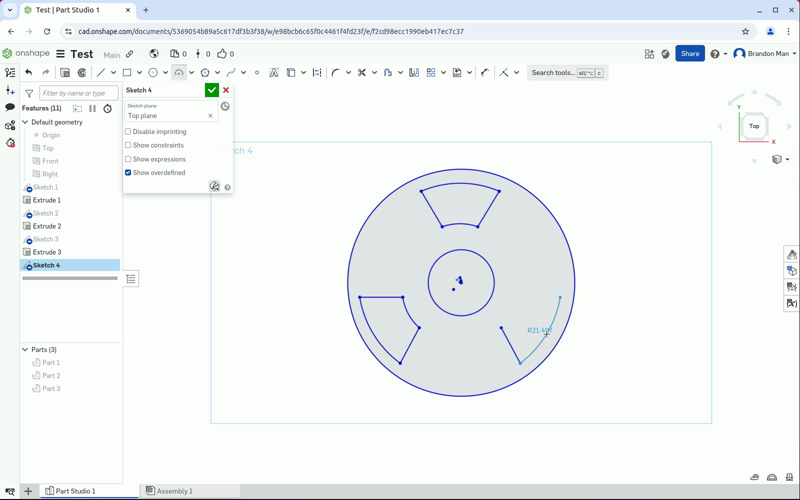
click(546, 333)
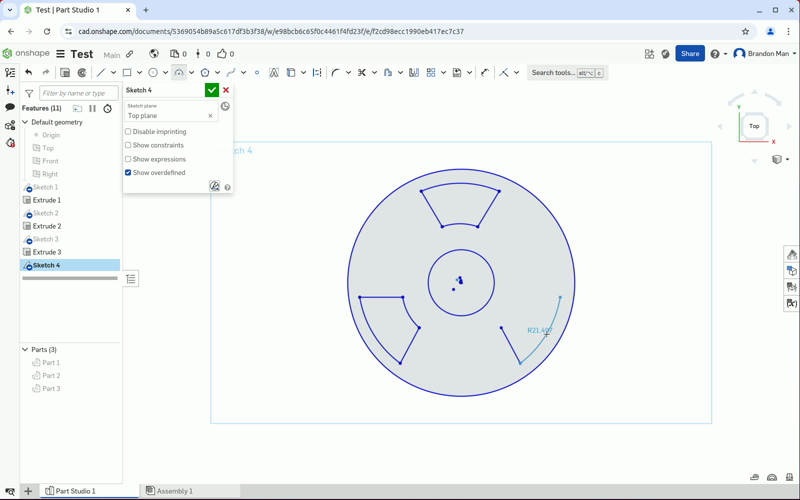
key_up(shift)
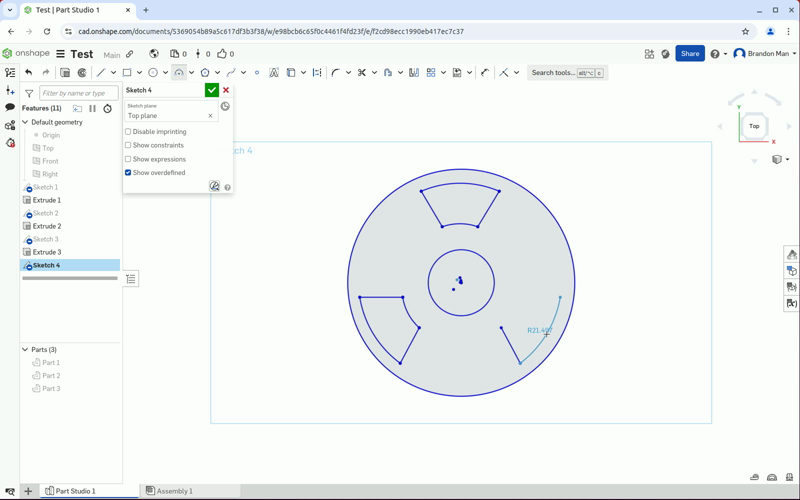
key(esc)
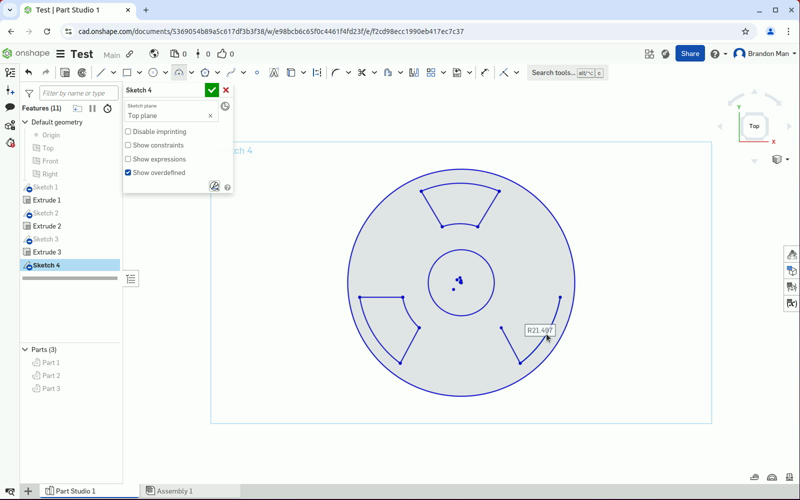
key(l)
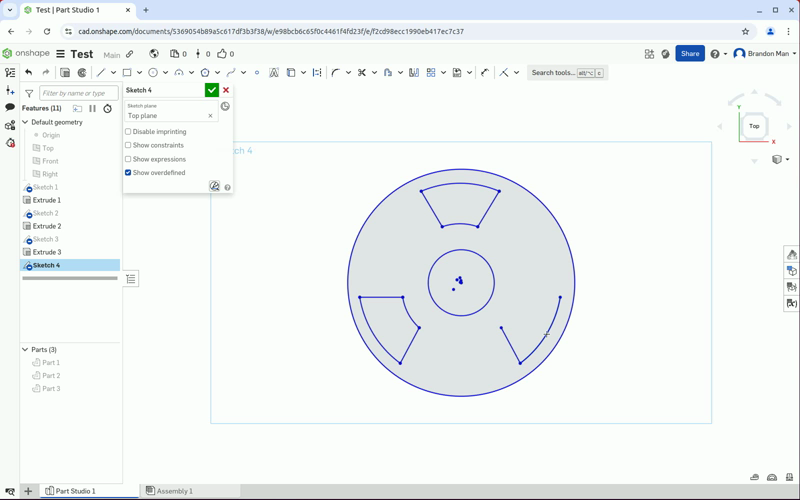
mouse_move(560, 297)
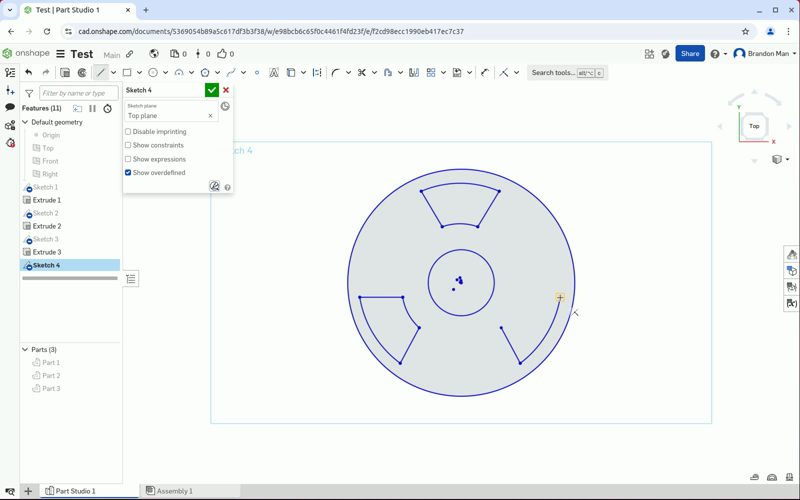
click(560, 297)
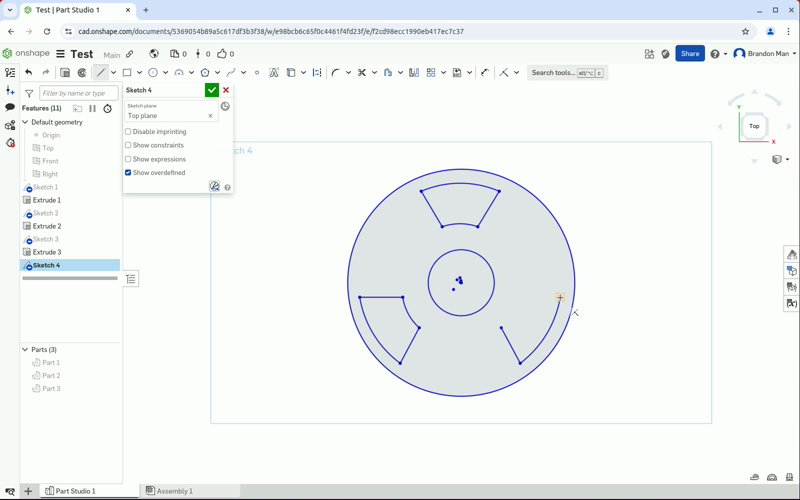
key_down(shift)
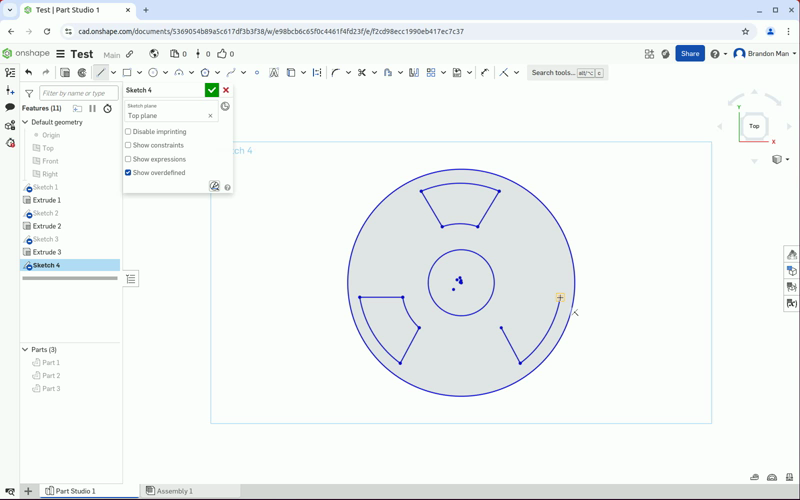
mouse_move(589, 297)
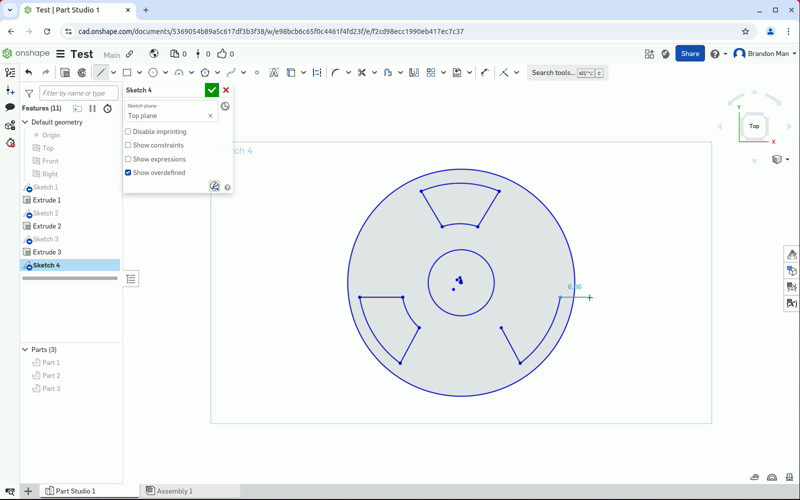
mouse_move(517, 297)
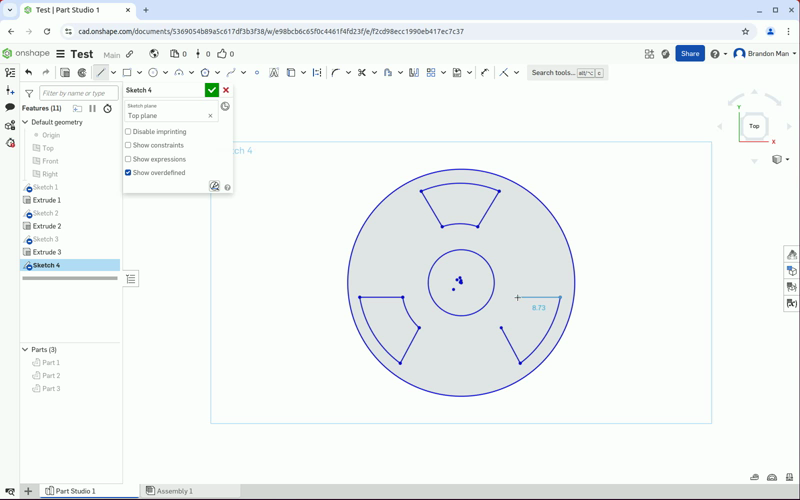
click(517, 297)
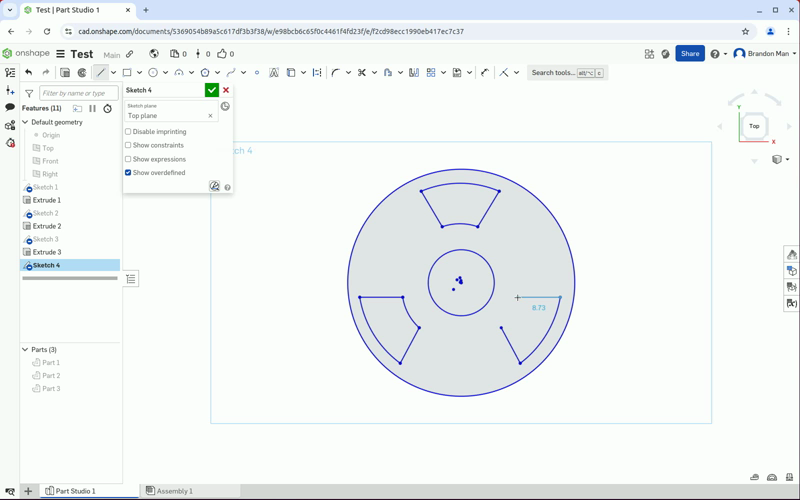
key_up(shift)
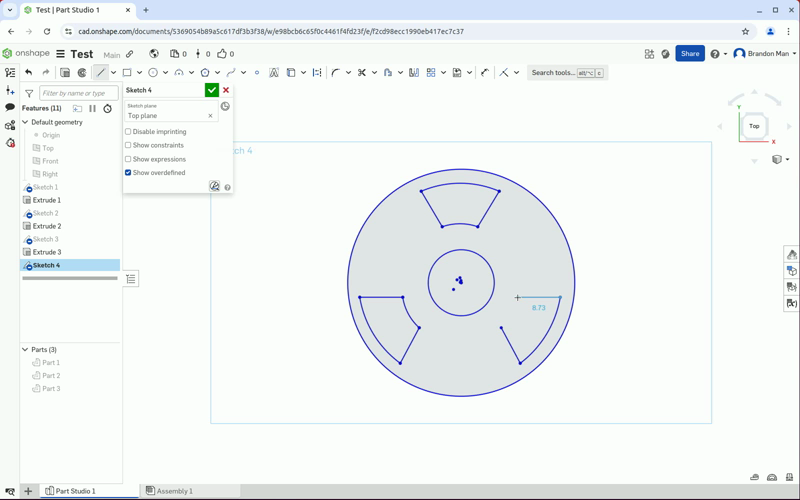
key(esc)
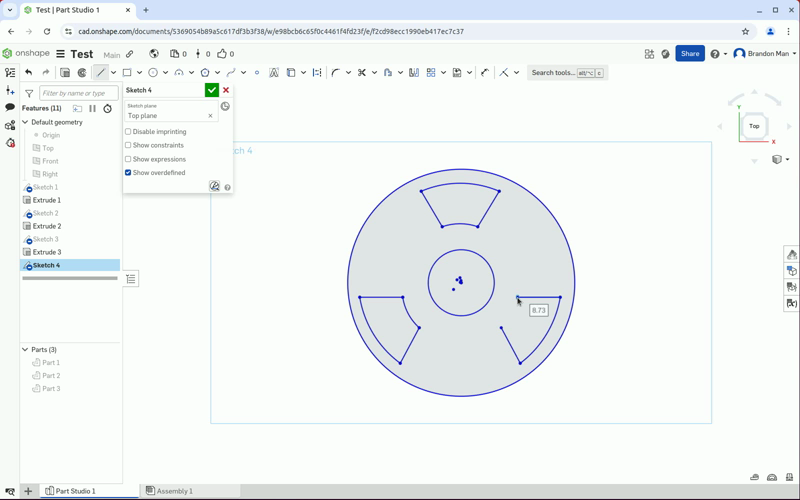
key(a)
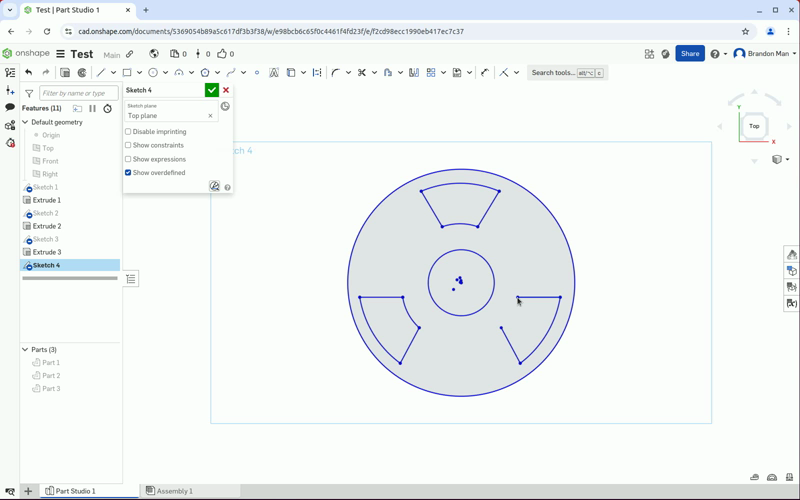
mouse_move(517, 297)
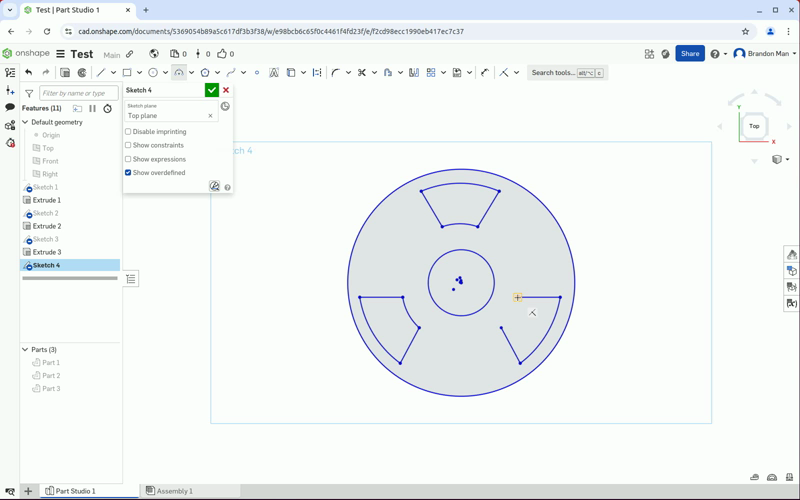
click(517, 297)
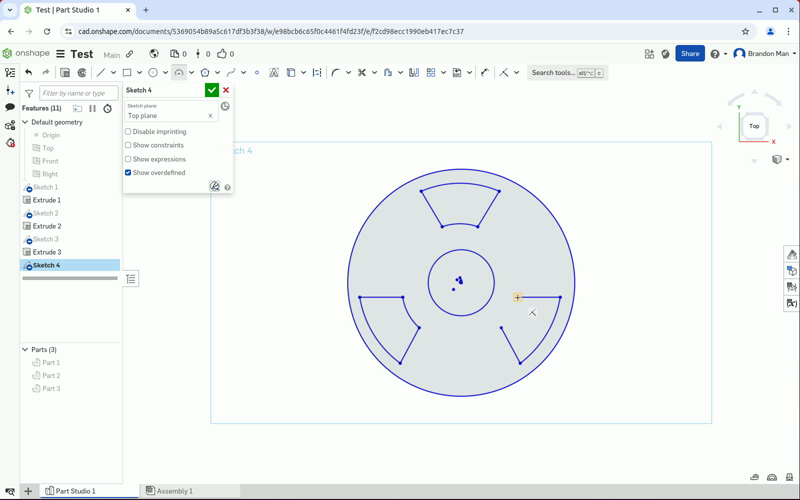
mouse_move(501, 327)
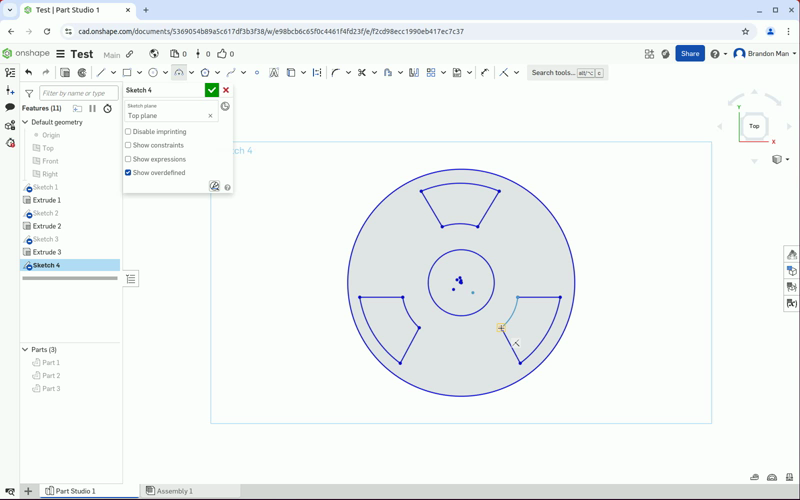
click(501, 327)
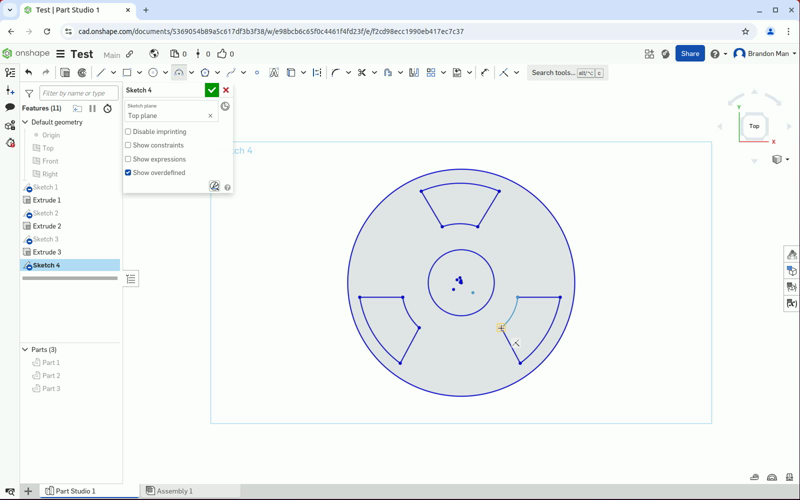
key_down(shift)
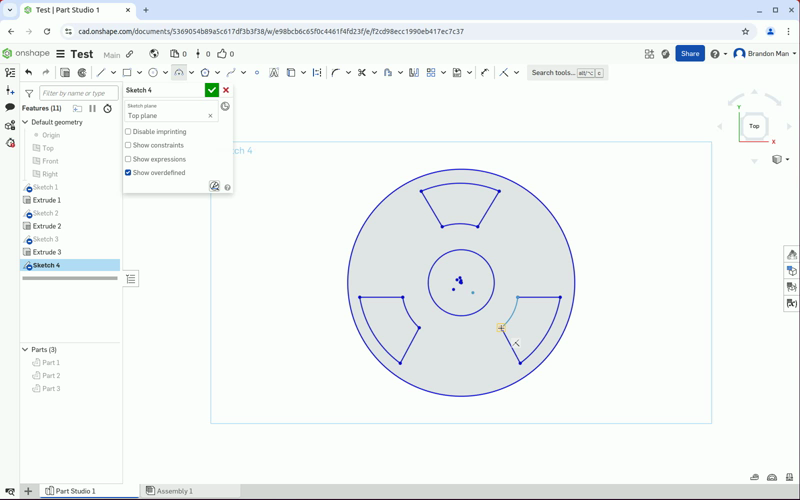
mouse_move(512, 313)
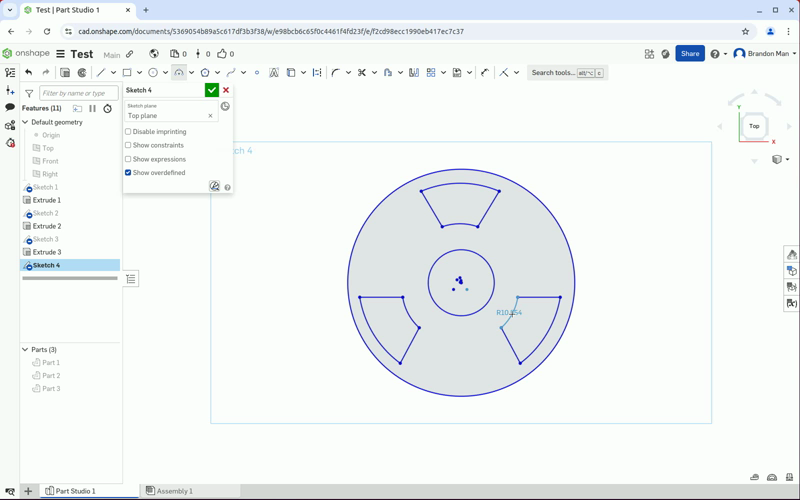
click(512, 313)
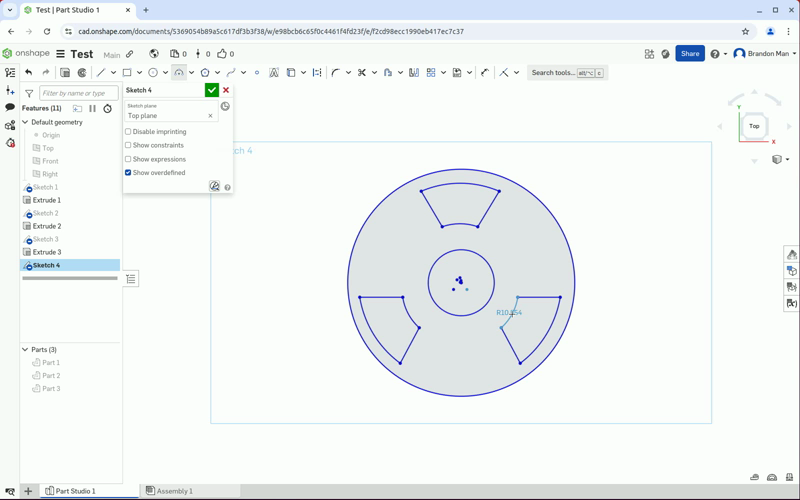
key_up(shift)
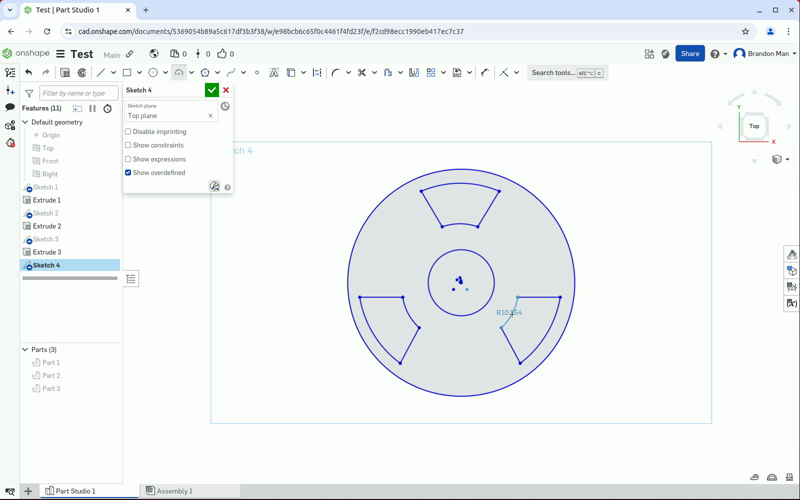
key(esc)
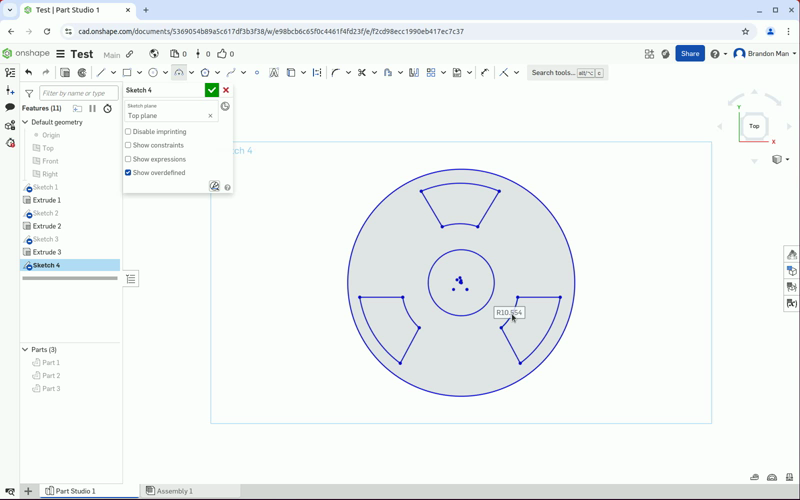
mouse_move(438, 336)
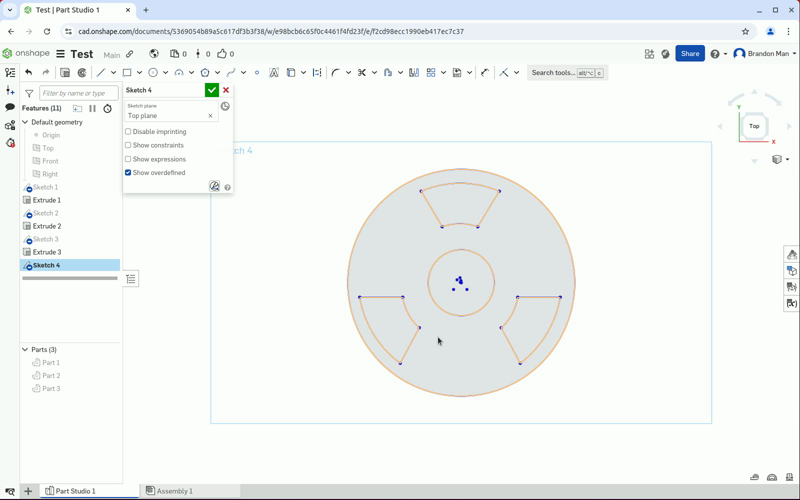
click(438, 336)
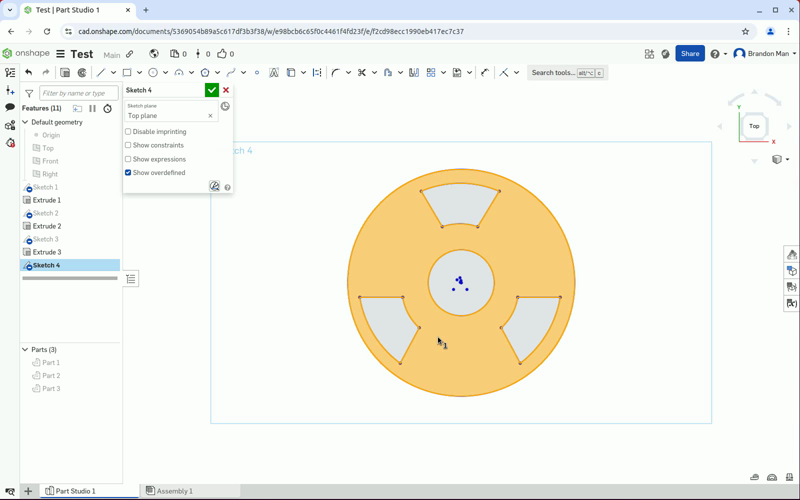
mouse_move(73, 352)
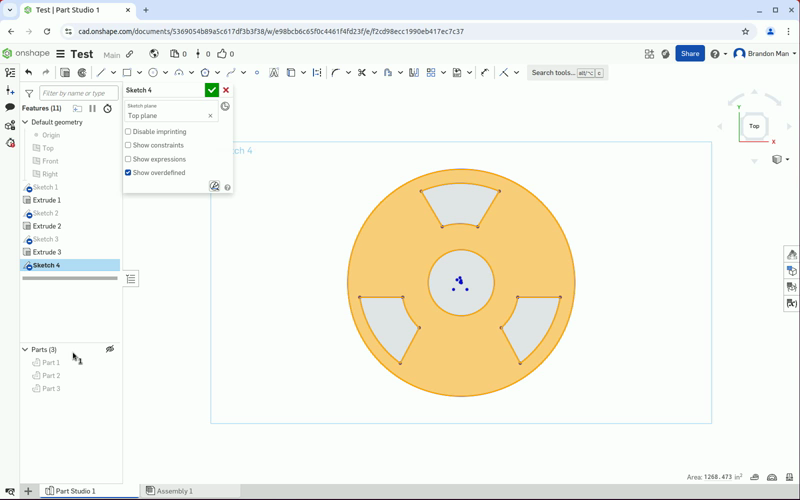
key(shift+y)
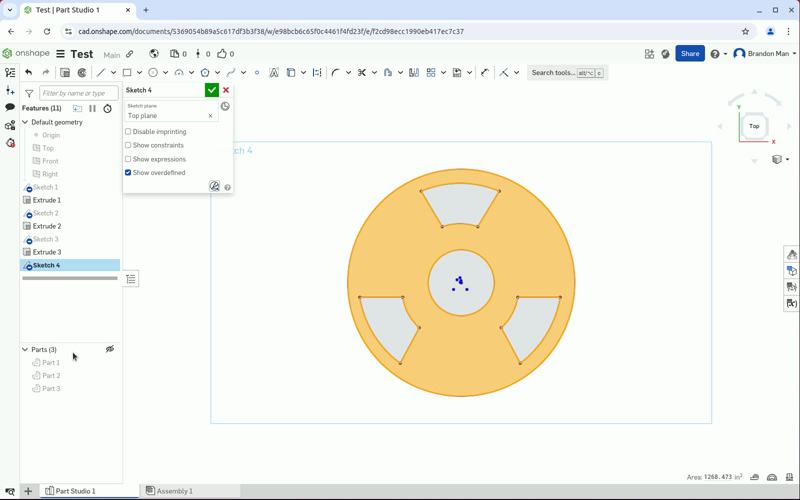
key(shift+e)
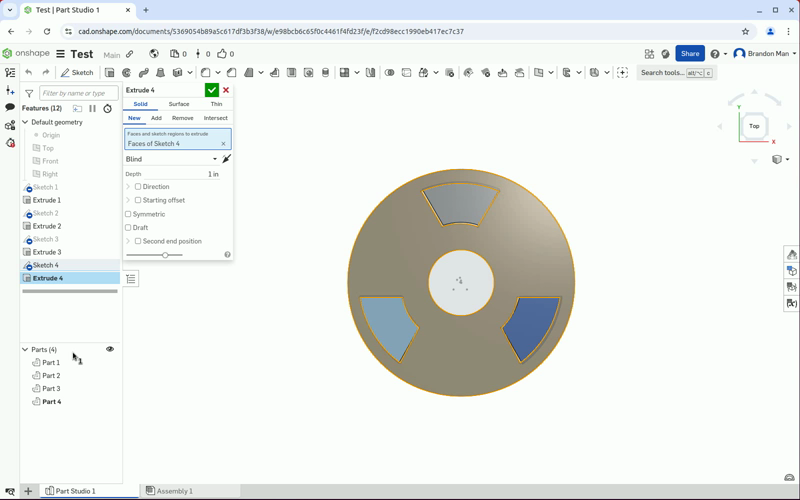
mouse_move(143, 106)
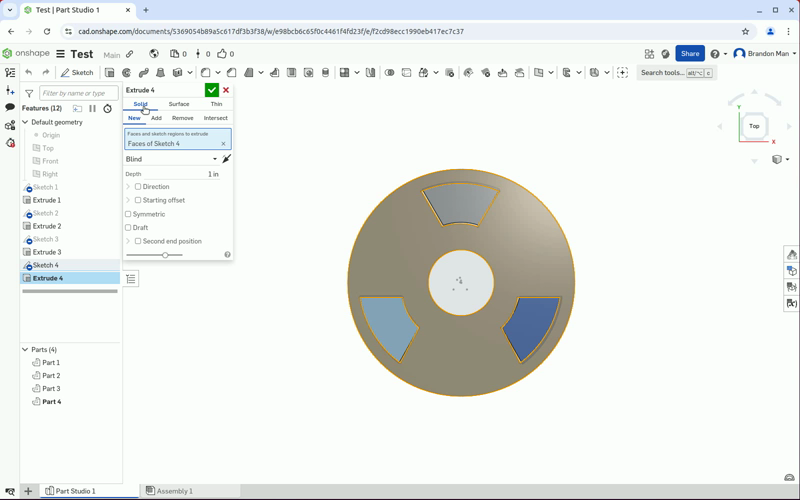
click(143, 106)
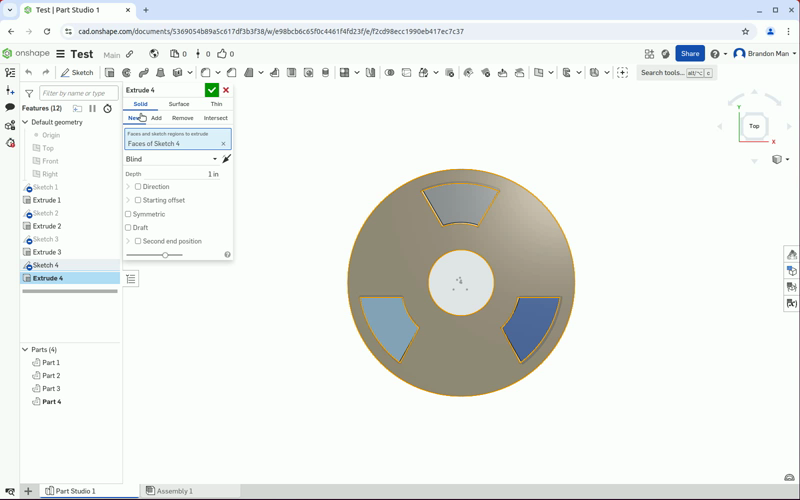
mouse_move(137, 120)
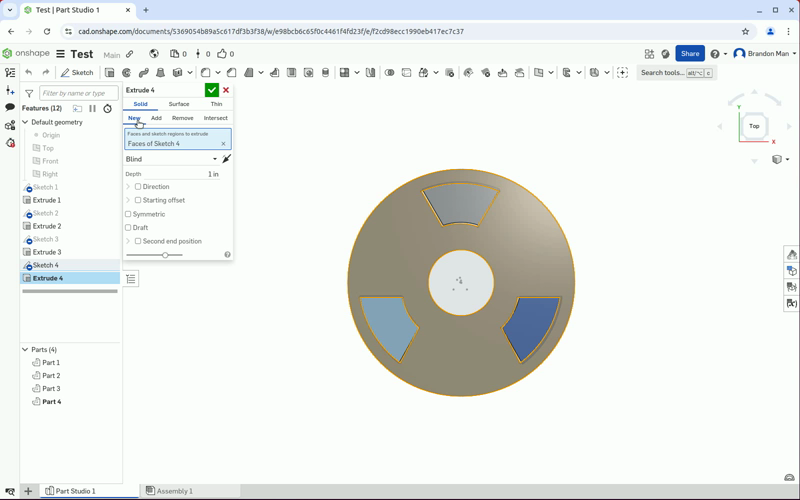
click(137, 120)
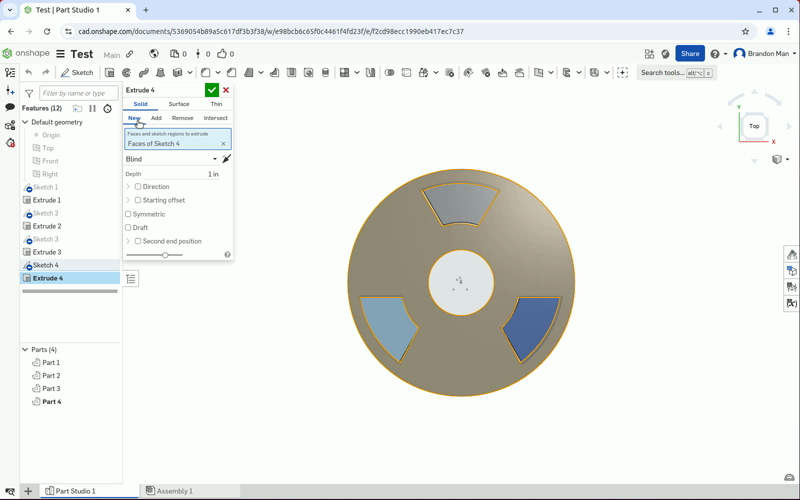
key(tab, 4)
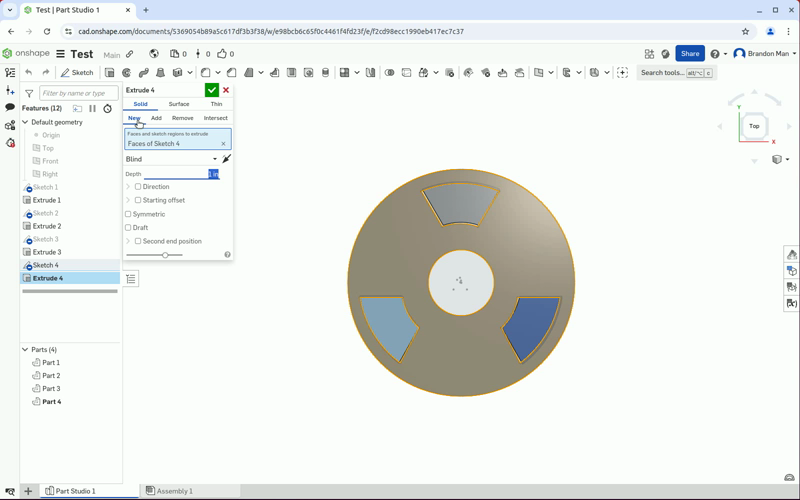
text(-0.963)
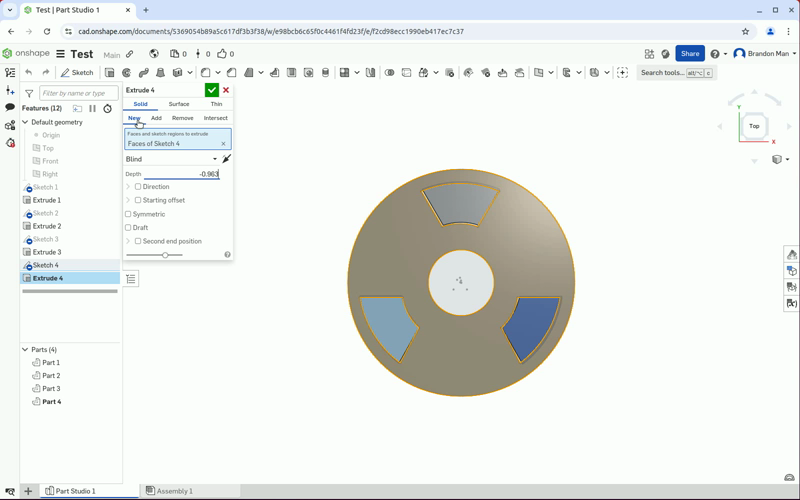
key(enter)
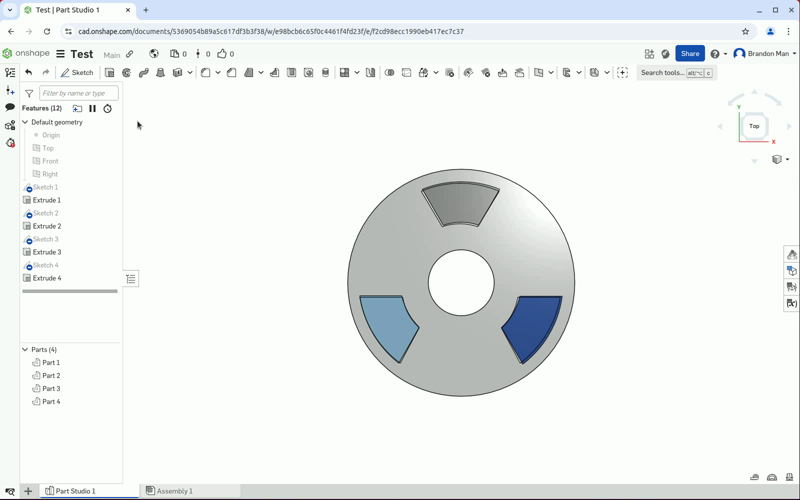
key(shift+h)
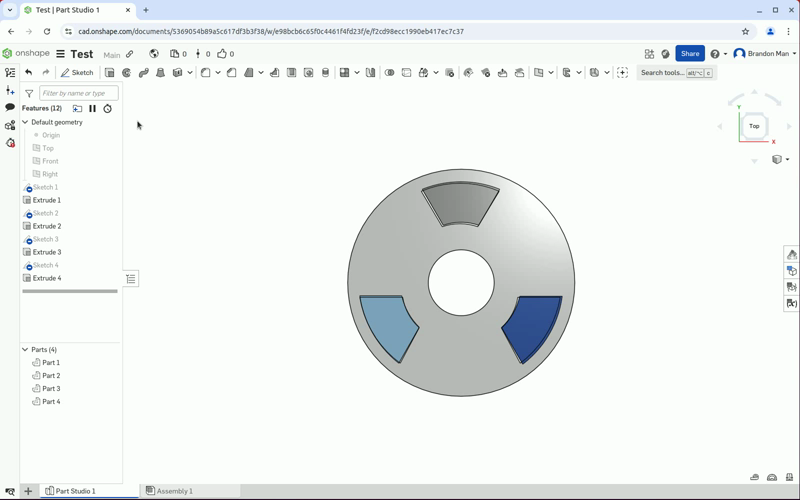
key(shift+h)
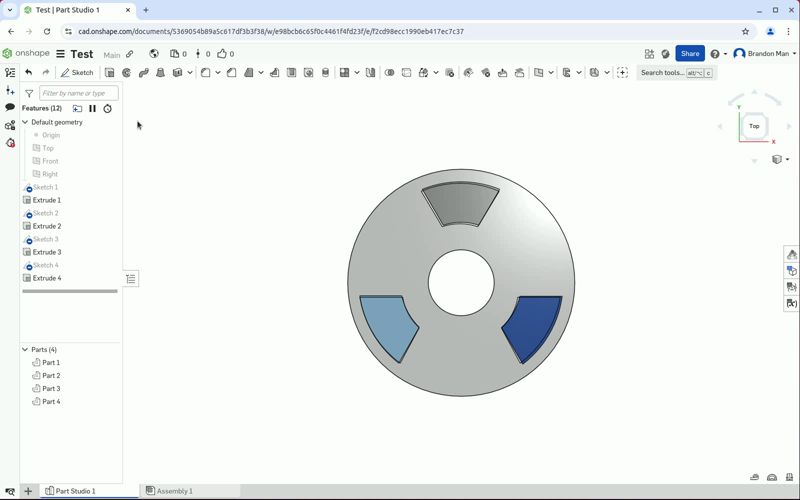
mouse_move(73, 189)
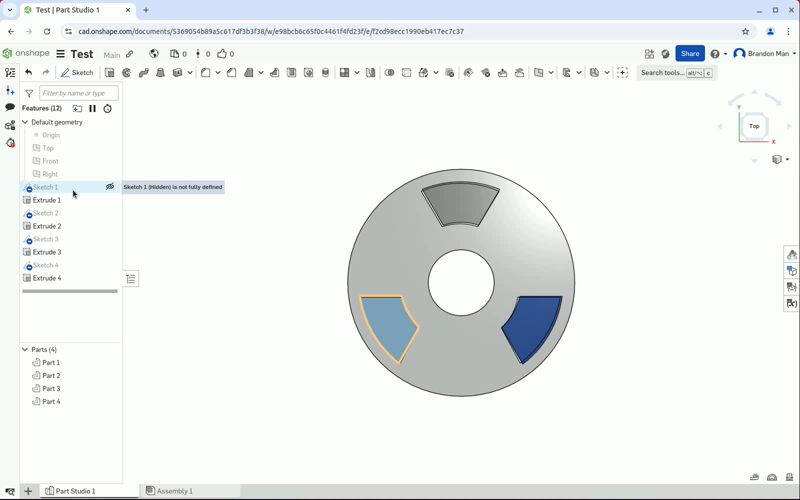
click(73, 189)
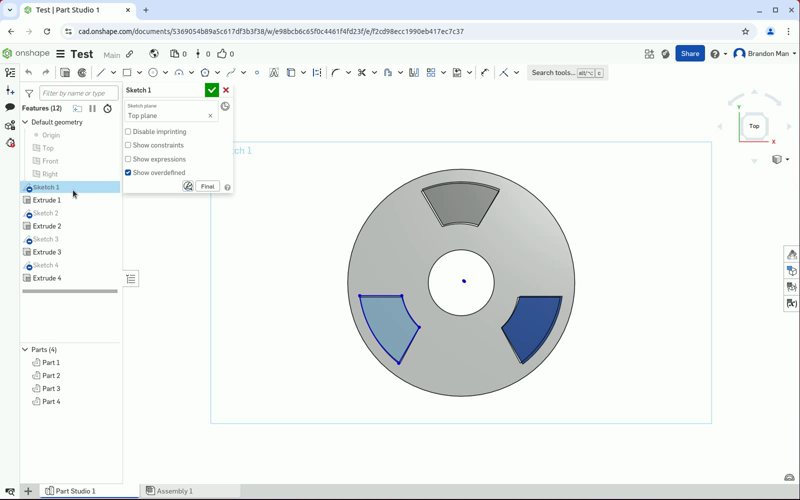
mouse_move(229, 92)
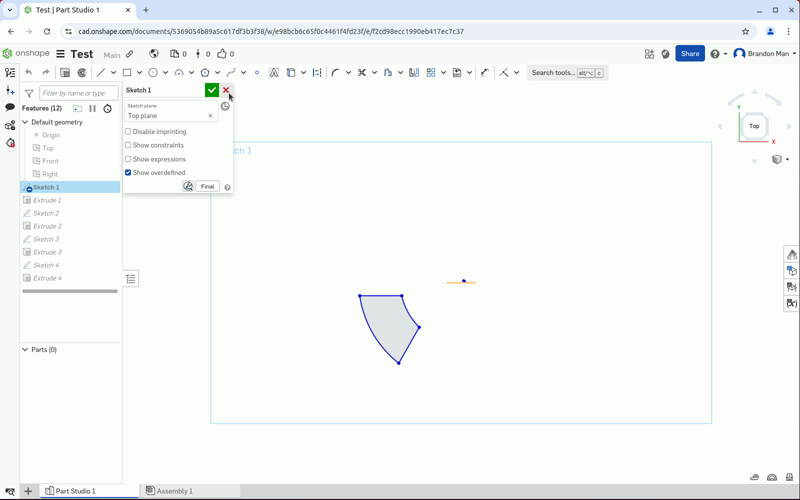
click(229, 92)
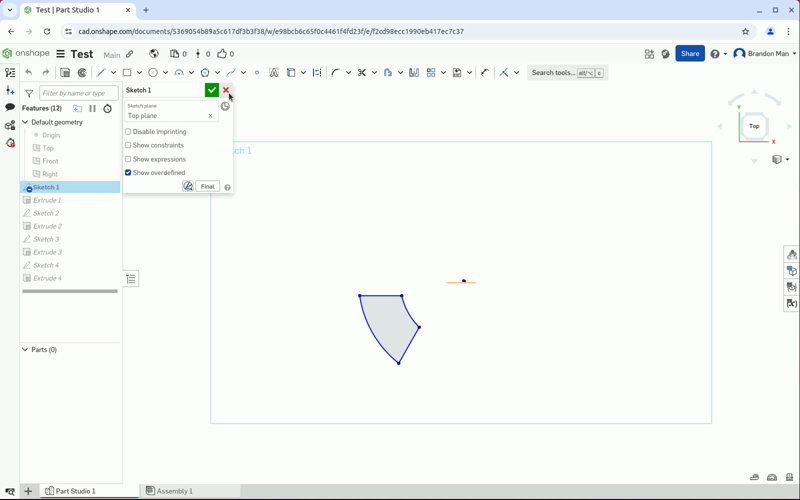
key(shift+s)
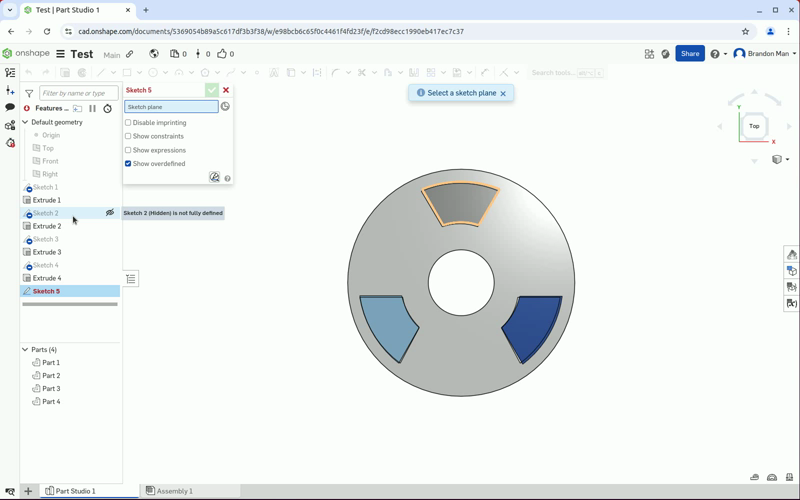
scroll(3)
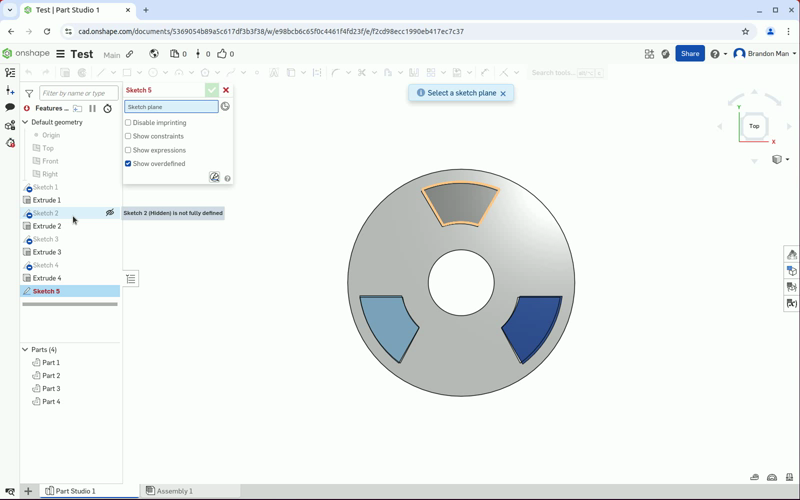
mouse_move(73, 150)
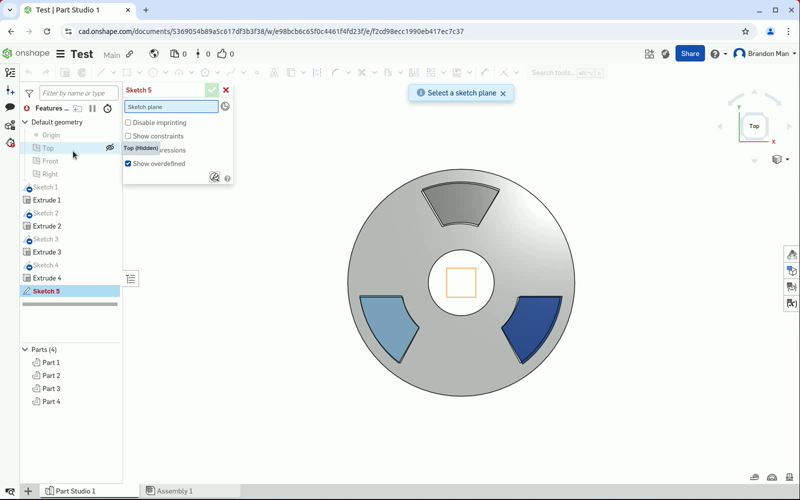
click(73, 150)
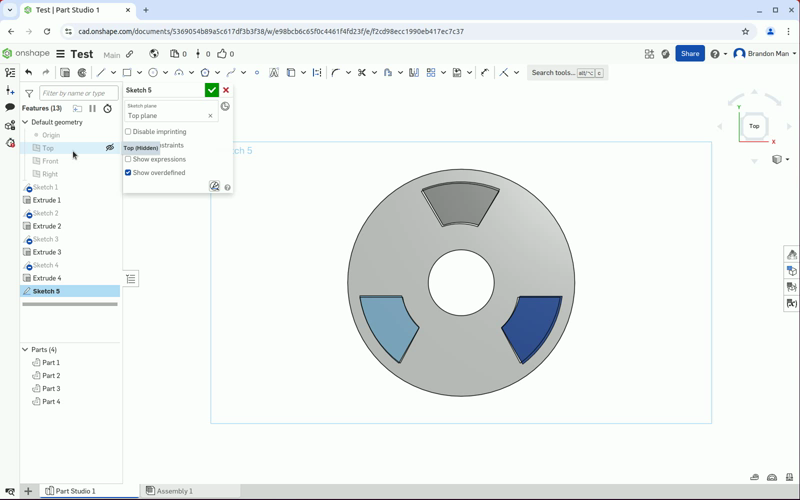
mouse_move(73, 352)
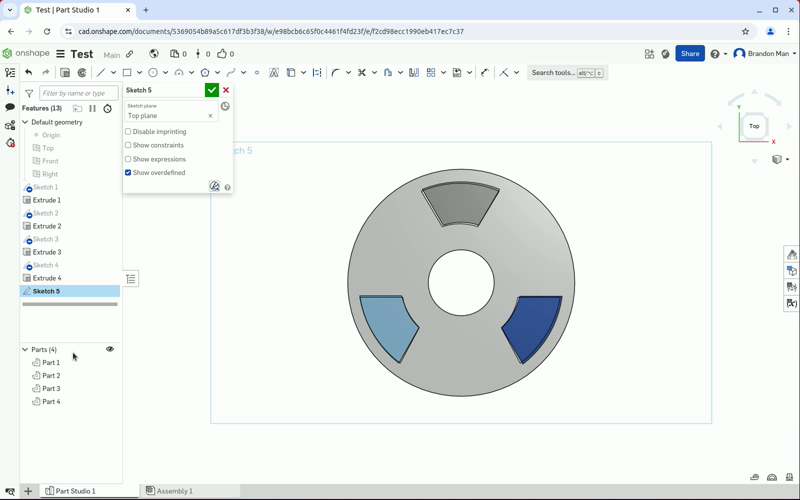
key(y)
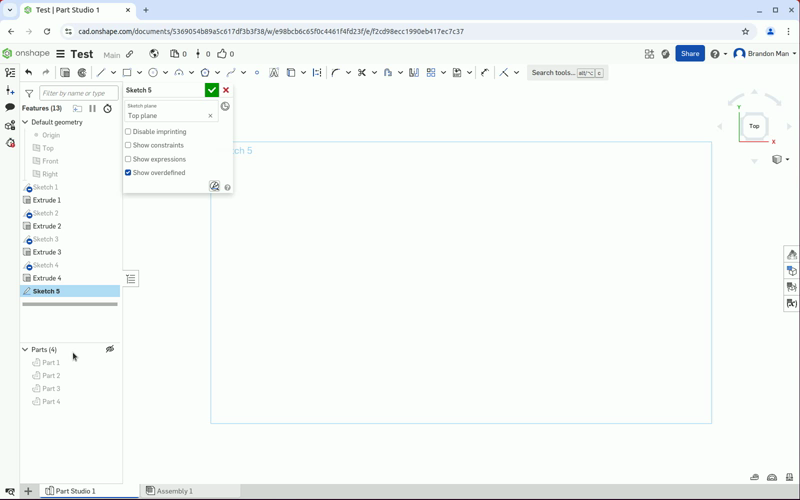
key(l)
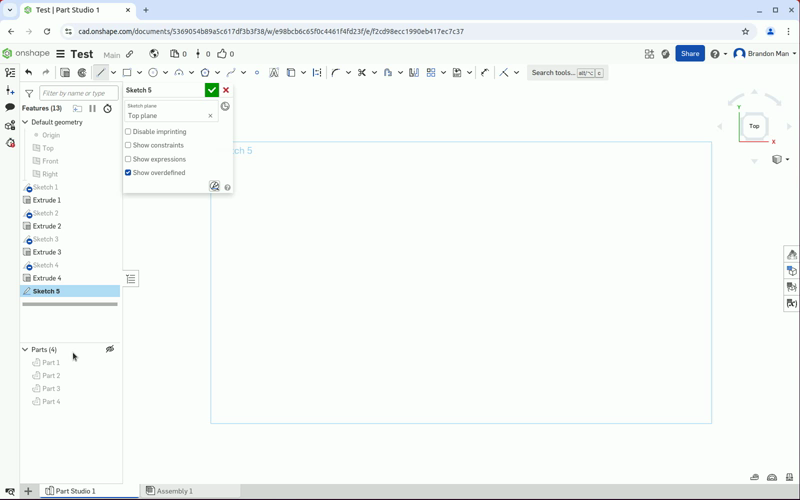
key_down(shift)
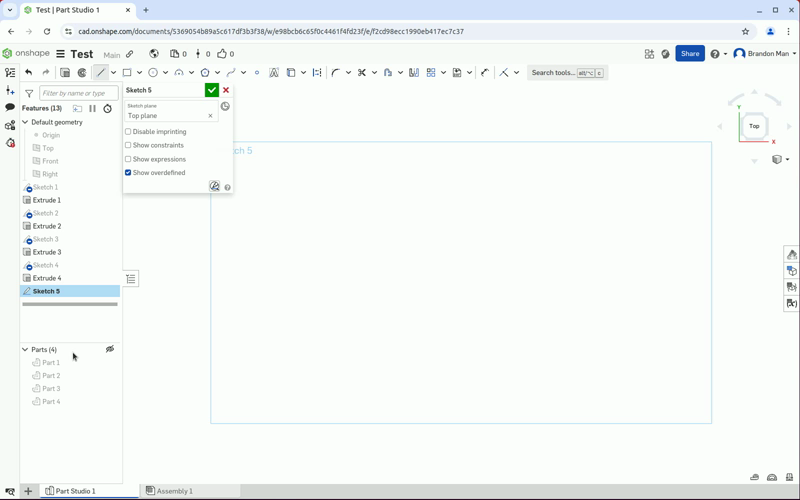
mouse_move(501, 327)
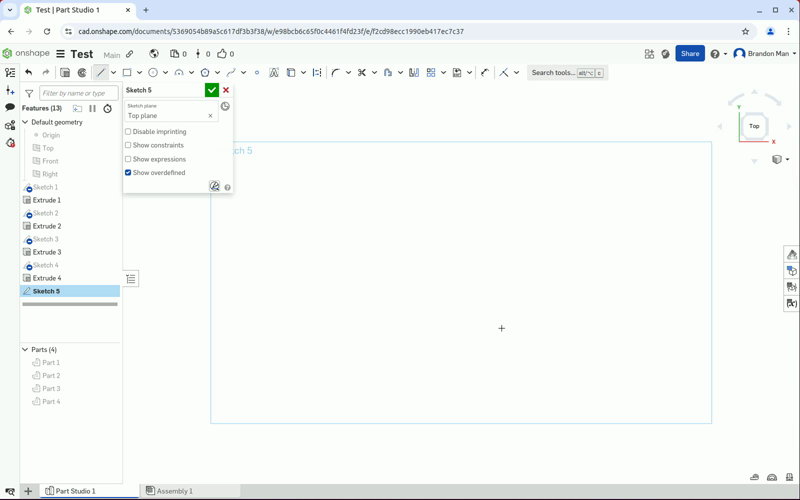
click(501, 327)
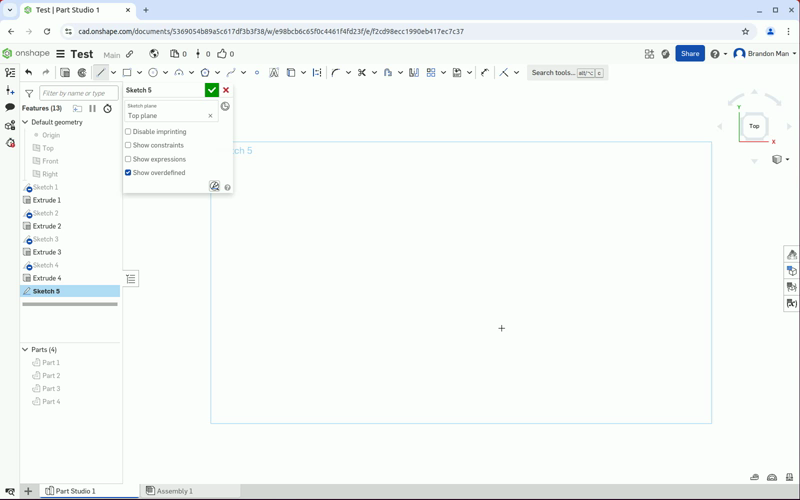
key_up(shift)
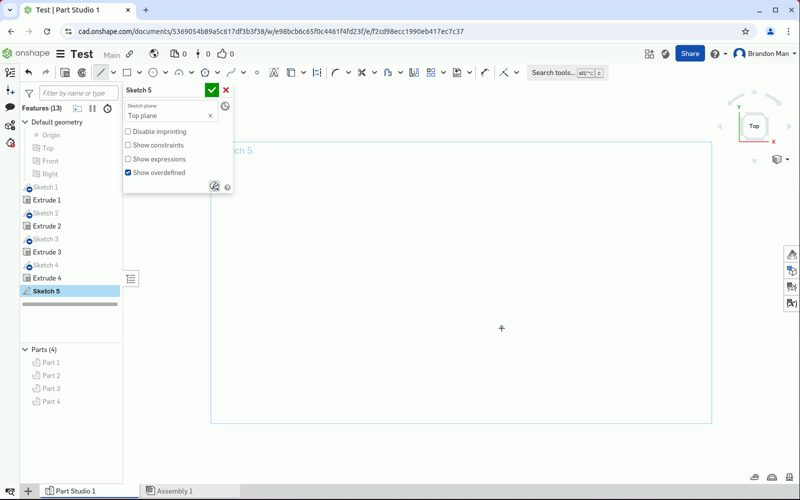
key_down(shift)
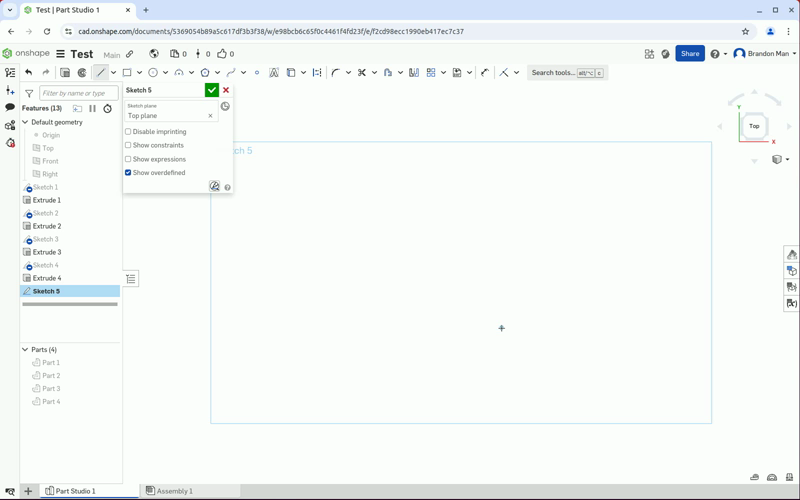
mouse_move(531, 327)
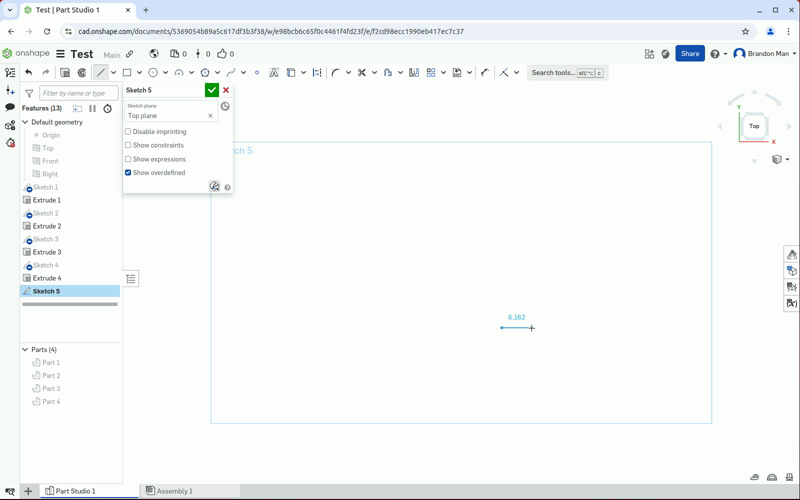
mouse_move(522, 364)
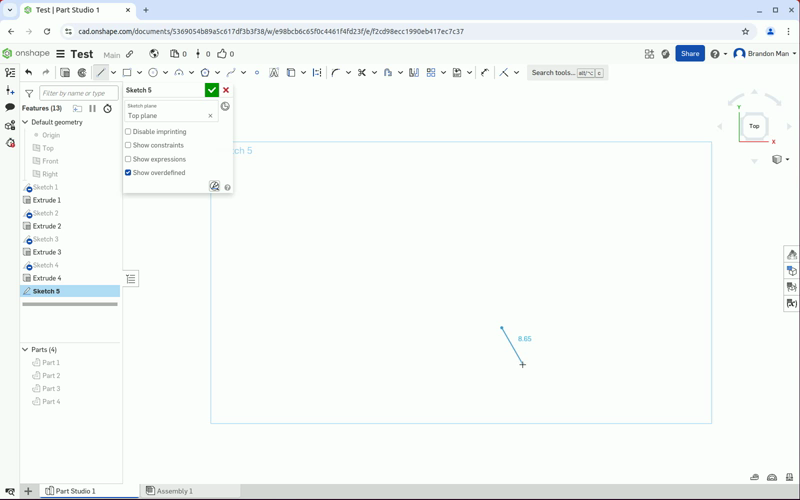
click(522, 364)
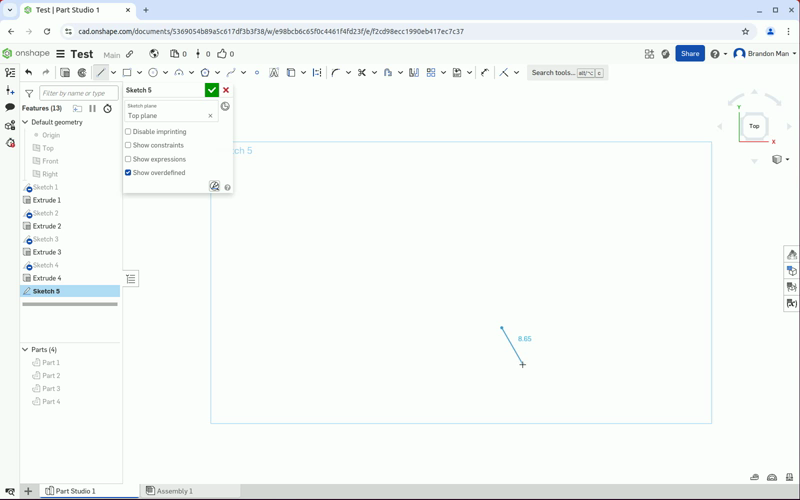
key_up(shift)
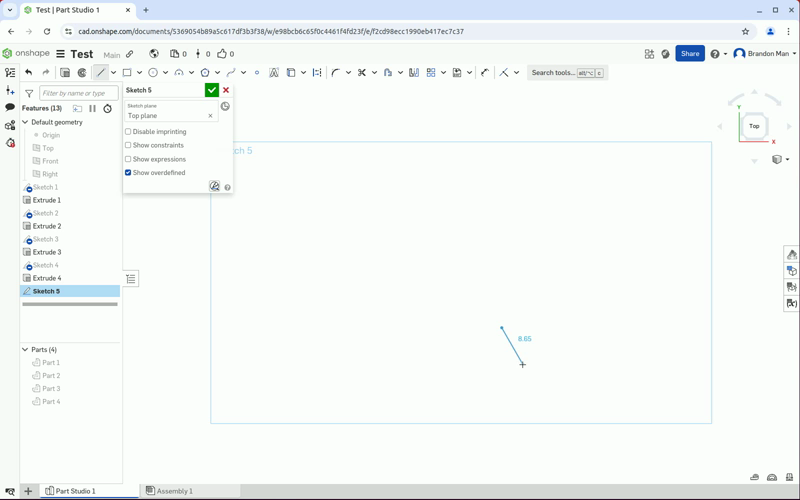
key(esc)
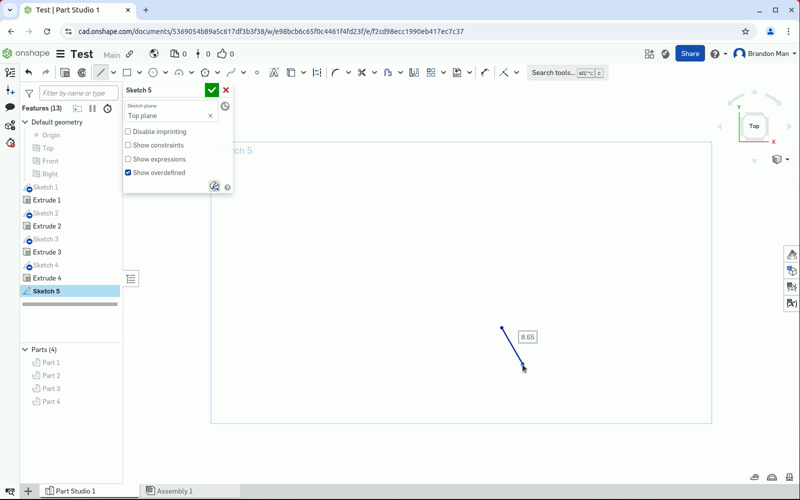
key(a)
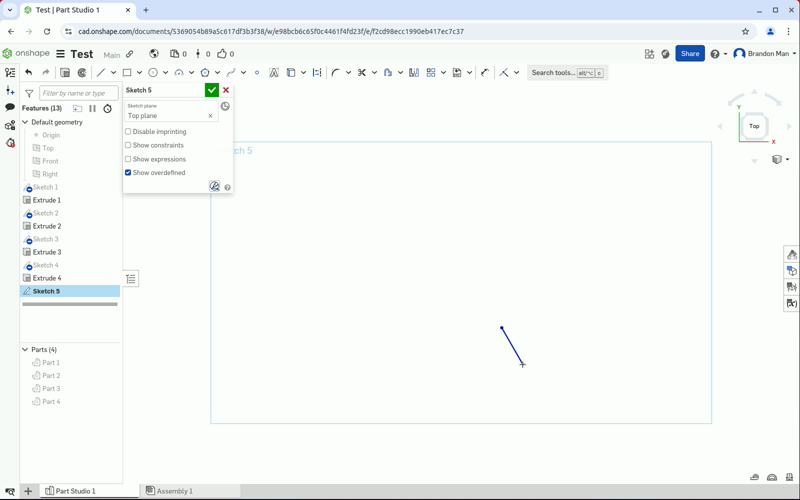
mouse_move(522, 364)
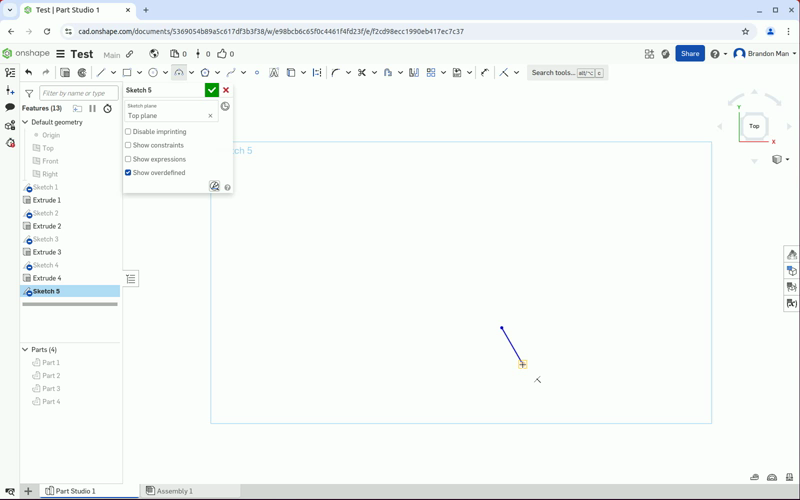
click(522, 364)
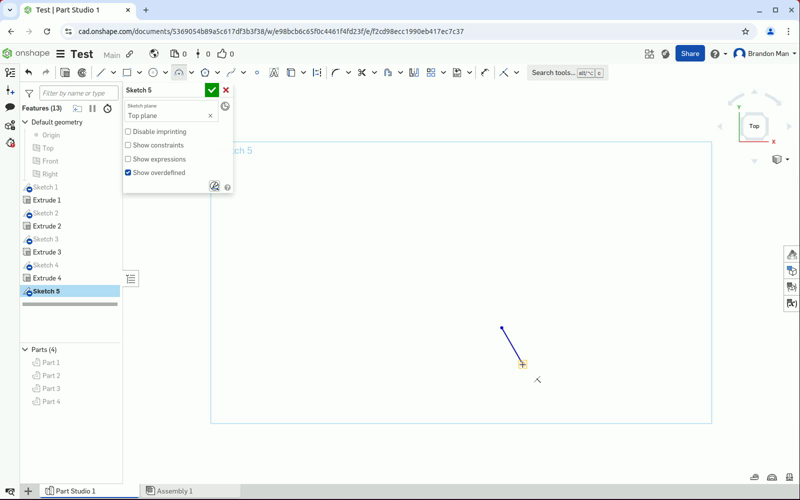
key_down(shift)
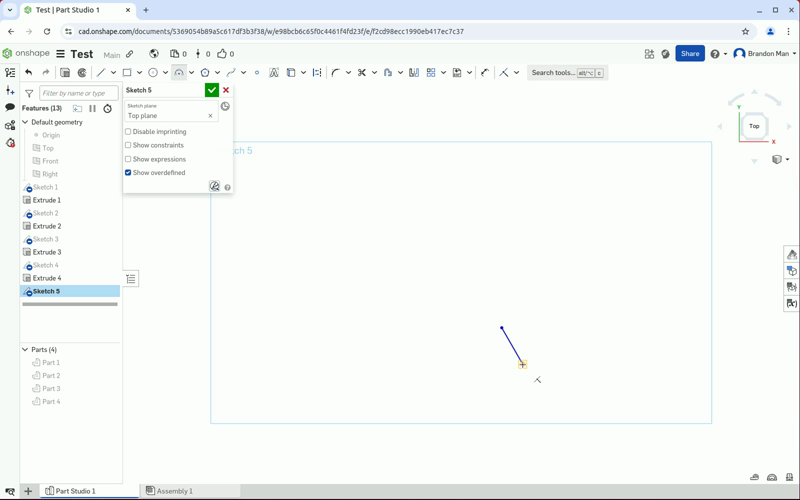
mouse_move(562, 296)
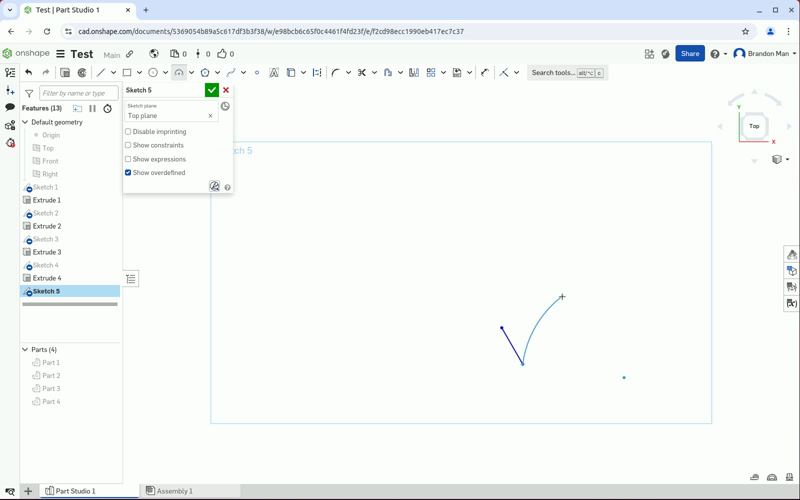
click(562, 296)
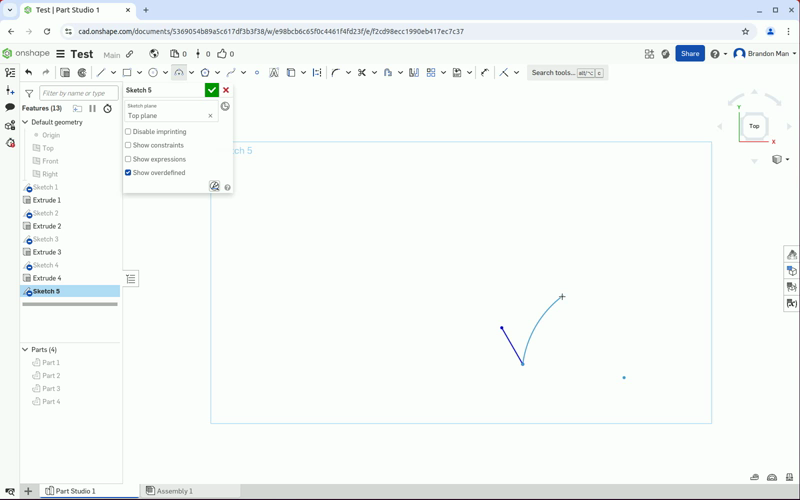
mouse_move(549, 334)
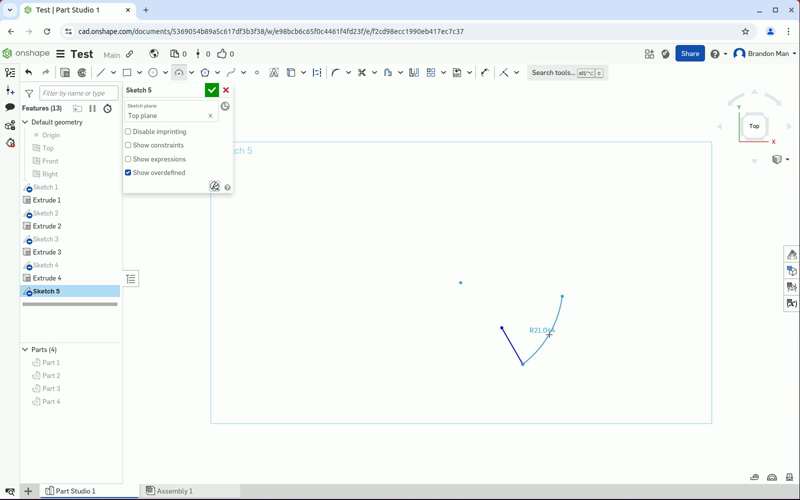
click(549, 334)
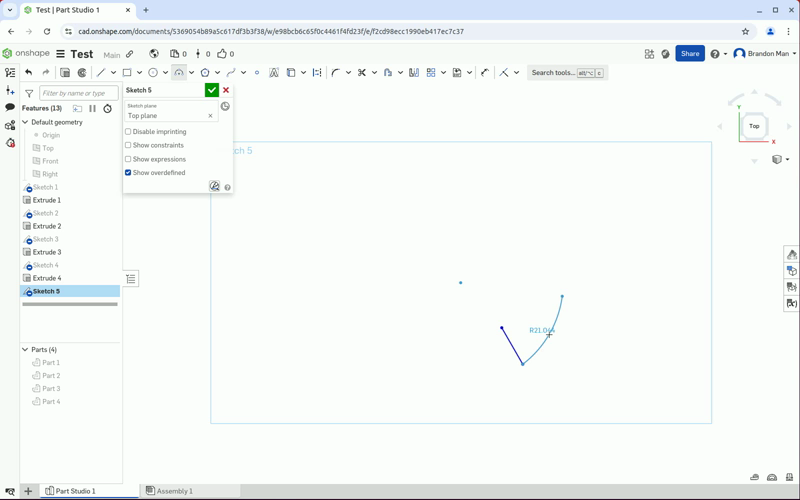
key_up(shift)
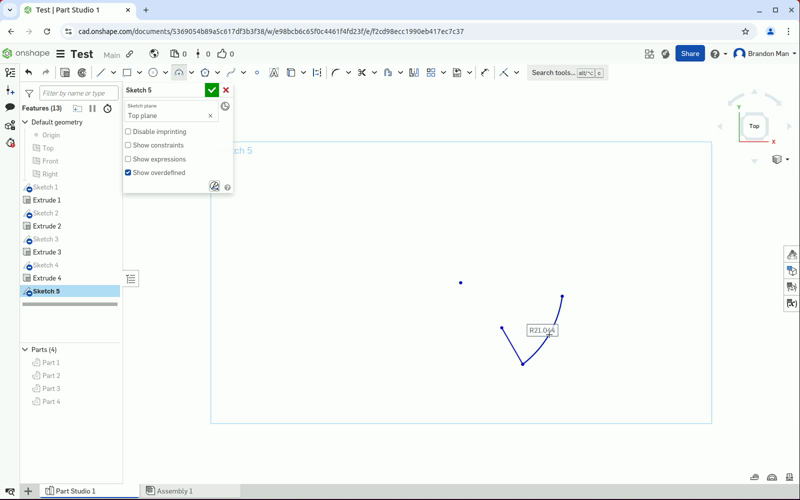
key(esc)
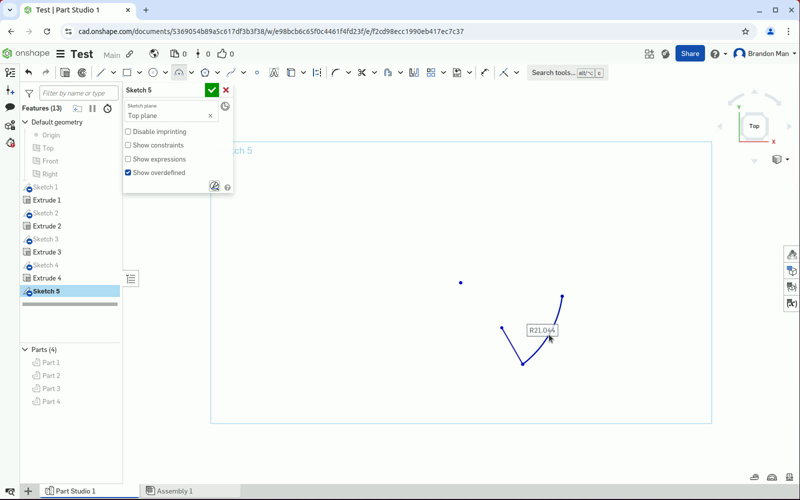
key(l)
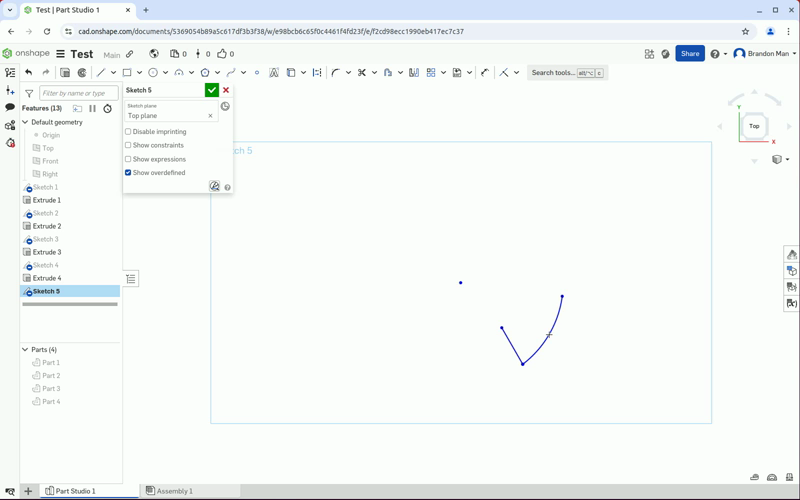
mouse_move(562, 296)
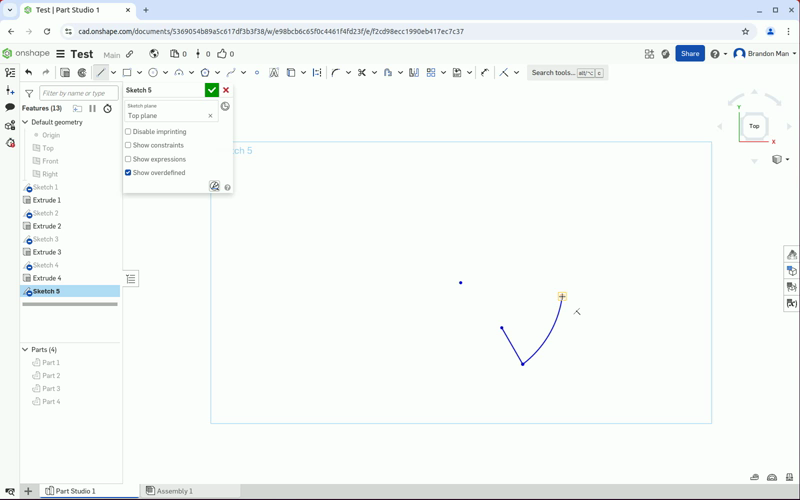
click(562, 296)
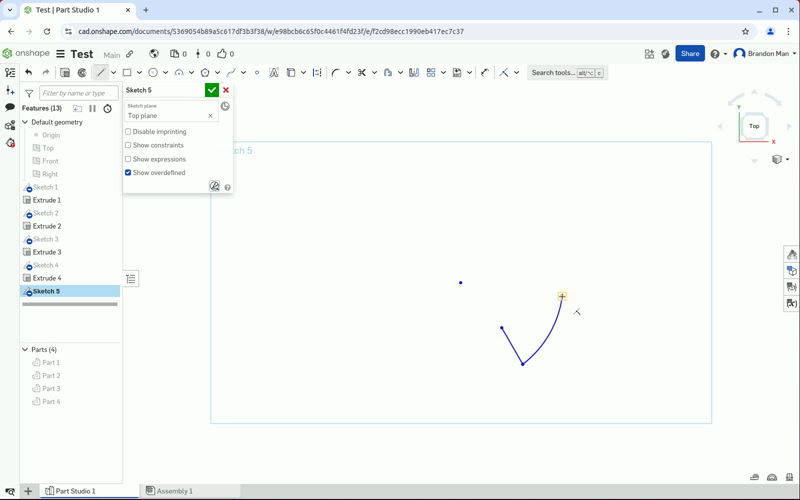
key_down(shift)
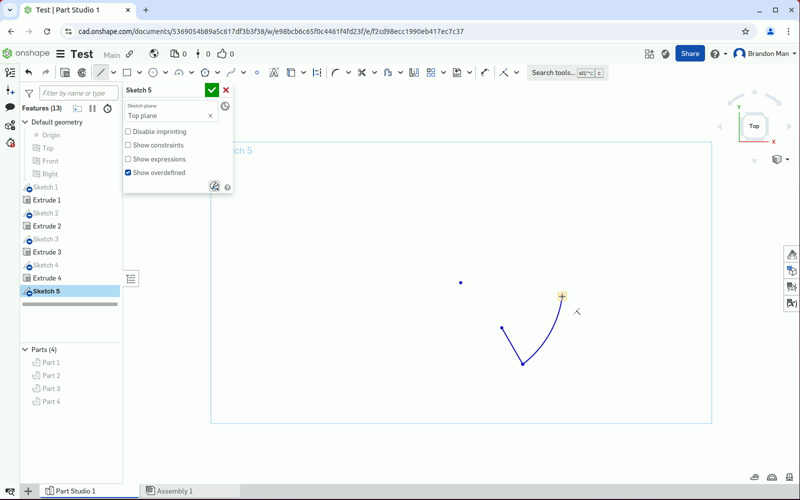
mouse_move(589, 296)
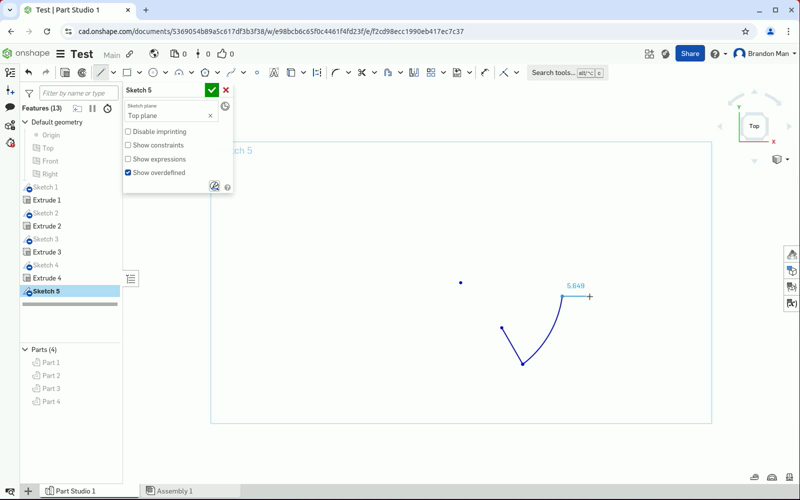
mouse_move(519, 296)
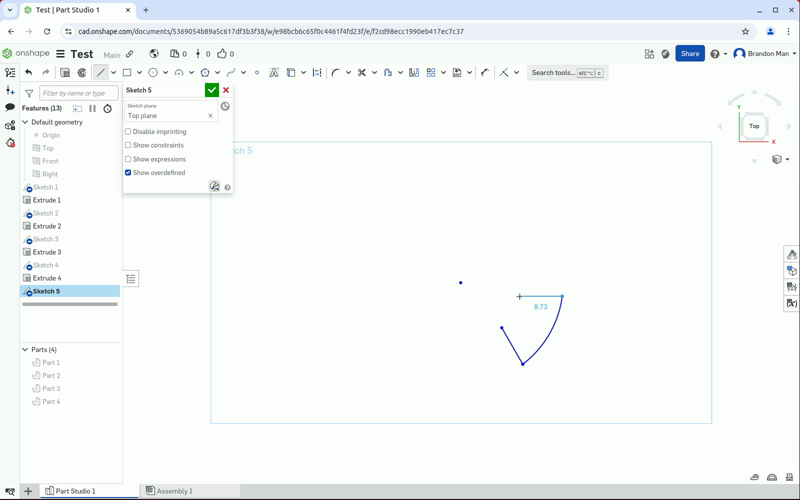
click(519, 296)
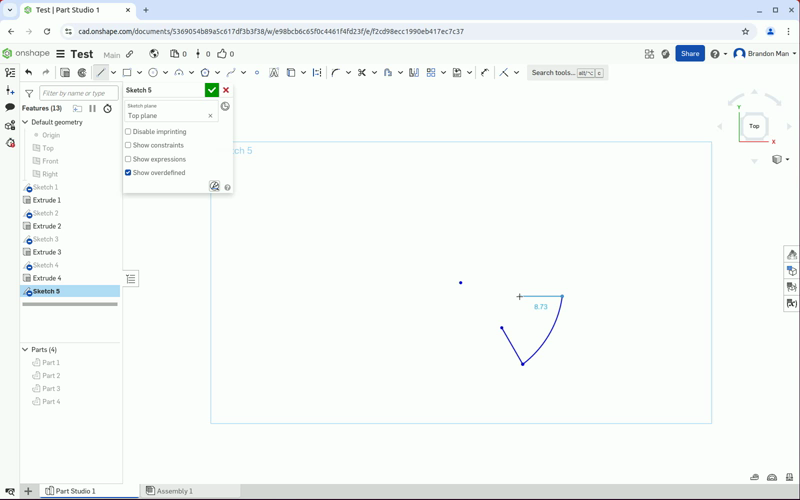
key_up(shift)
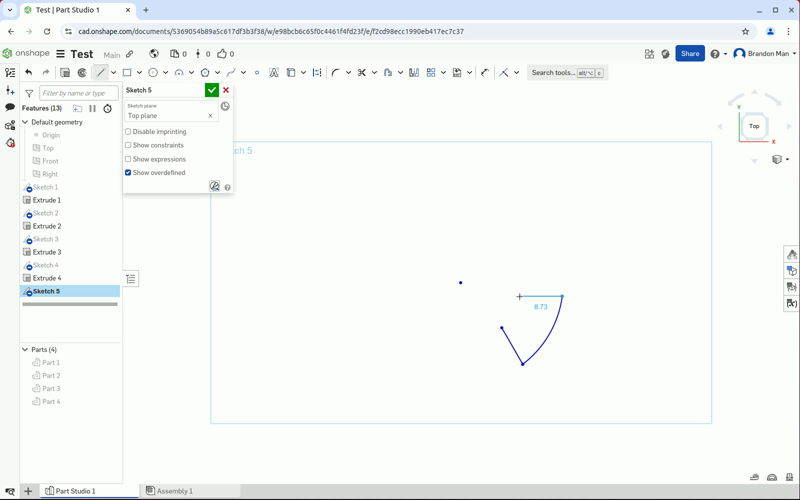
key(esc)
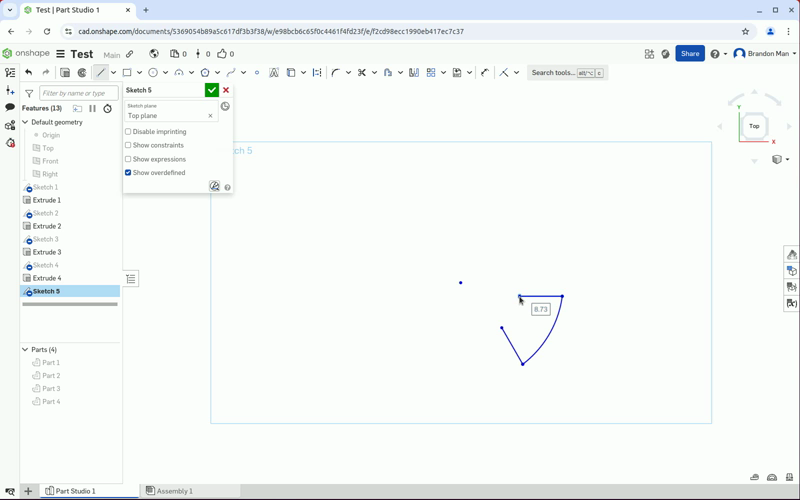
key(a)
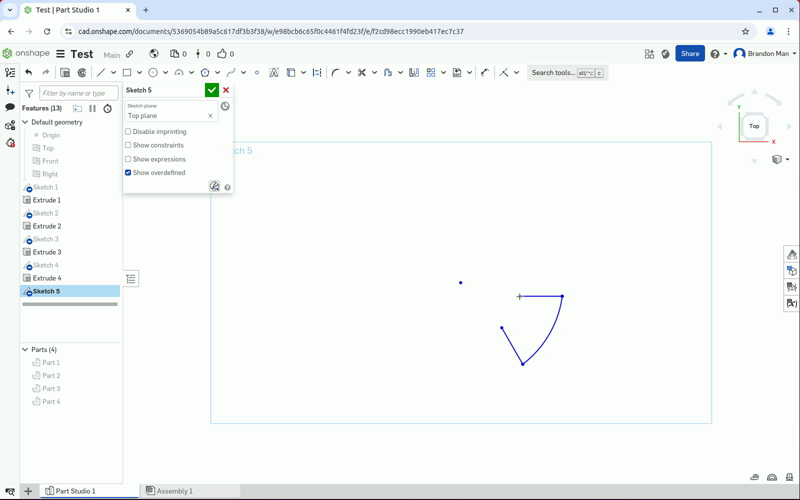
mouse_move(519, 296)
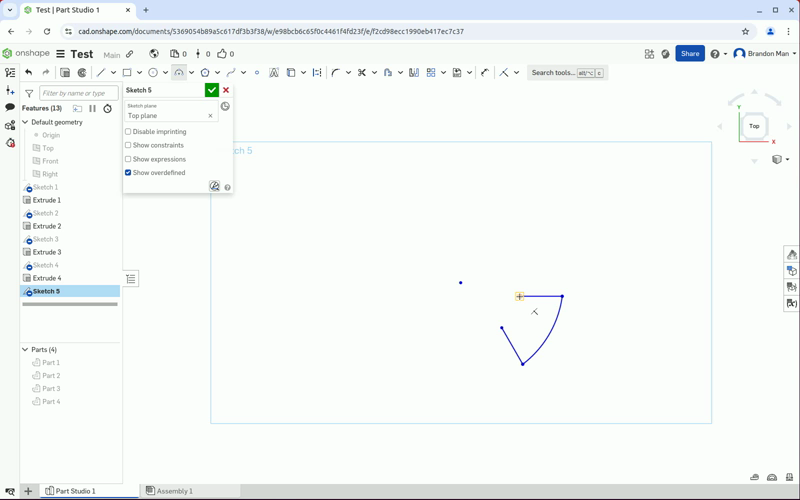
click(519, 296)
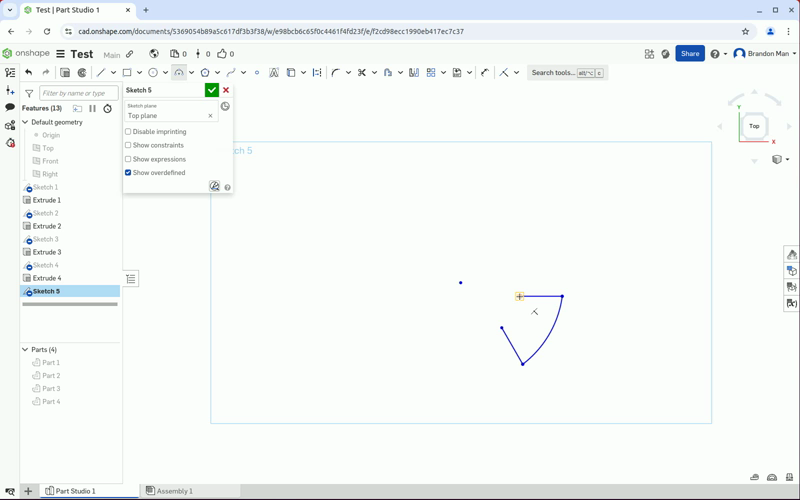
mouse_move(501, 327)
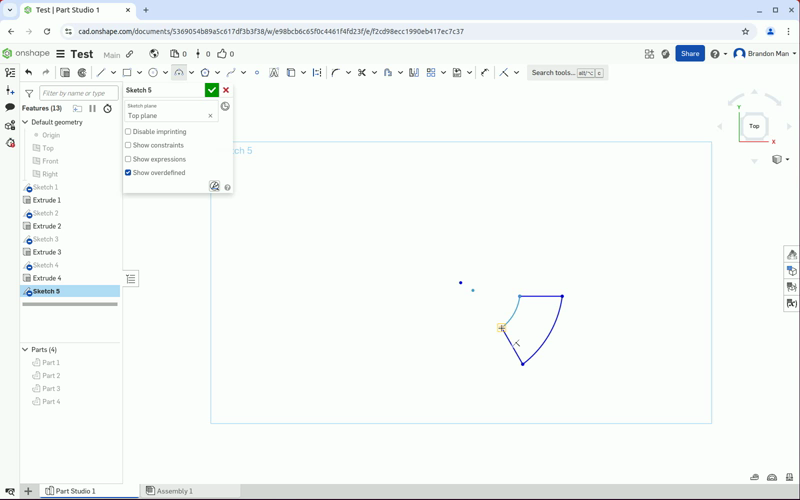
click(501, 327)
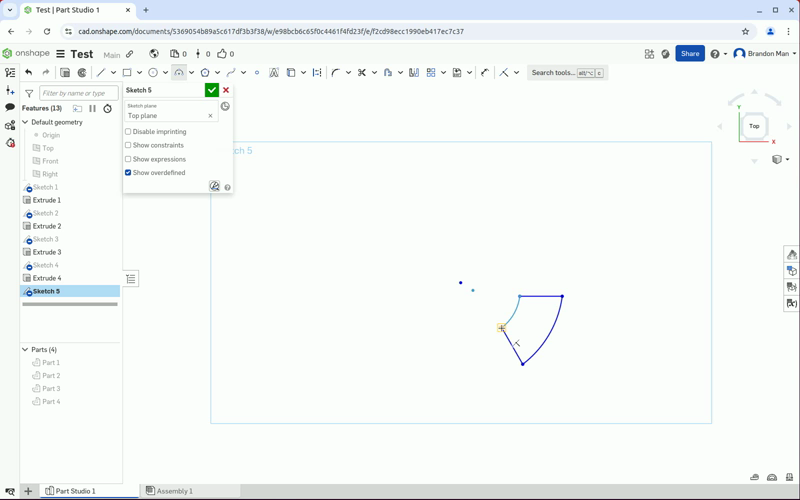
key_down(shift)
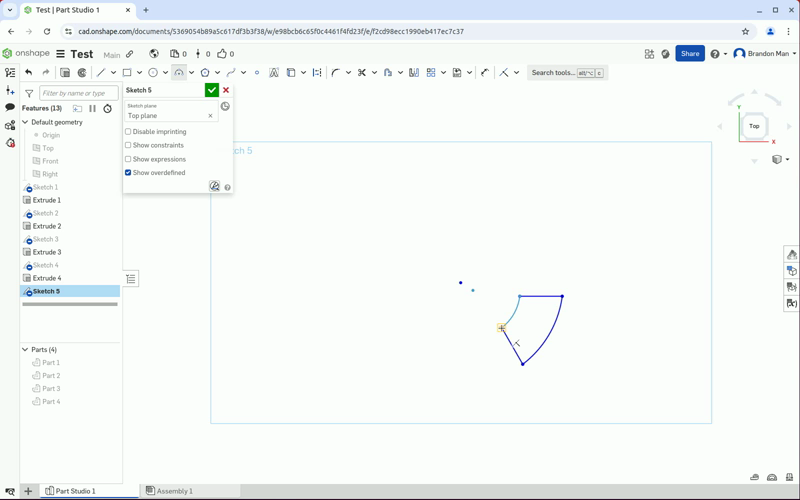
mouse_move(513, 313)
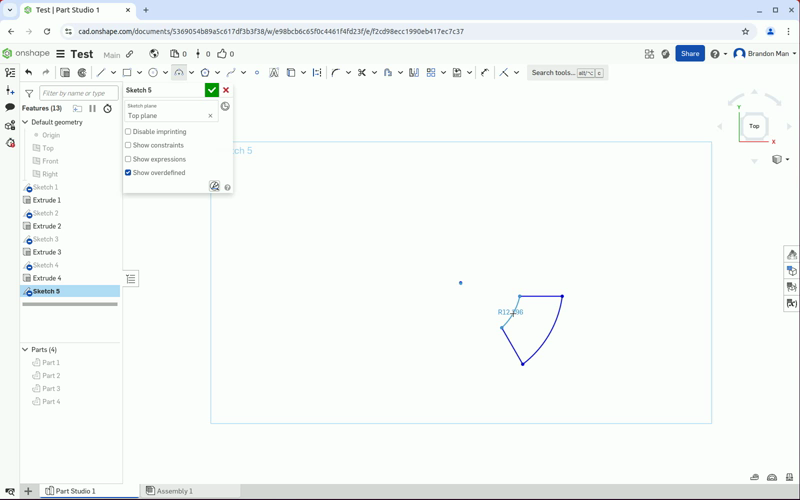
click(513, 313)
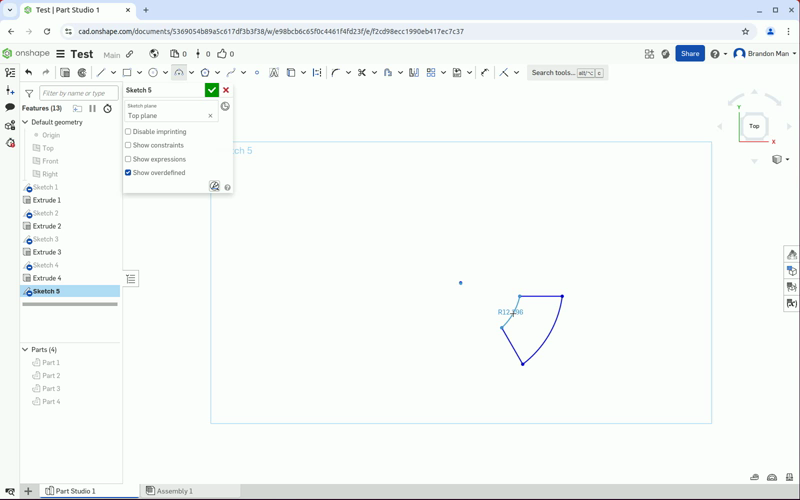
key_up(shift)
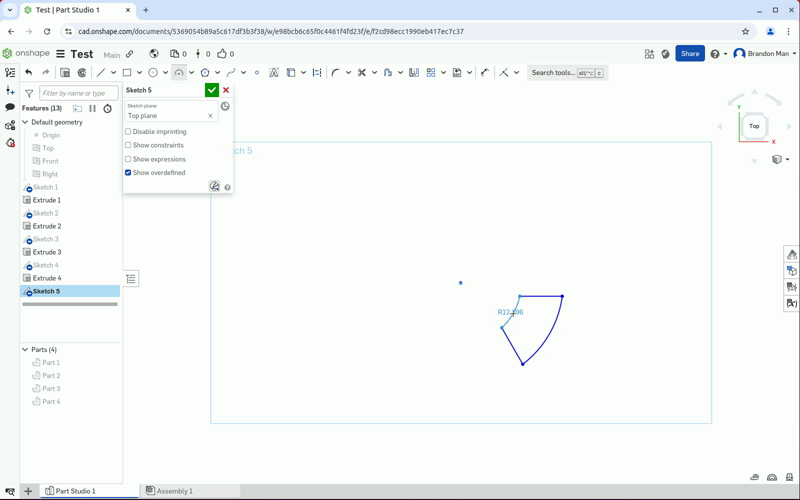
key(esc)
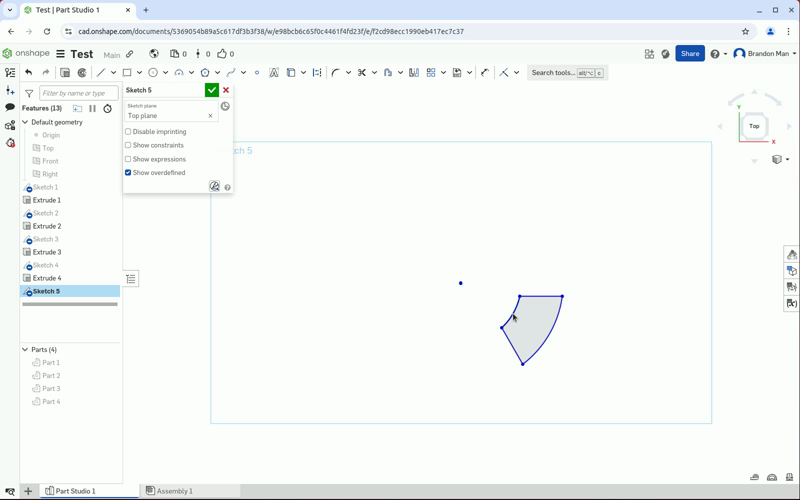
mouse_move(529, 344)
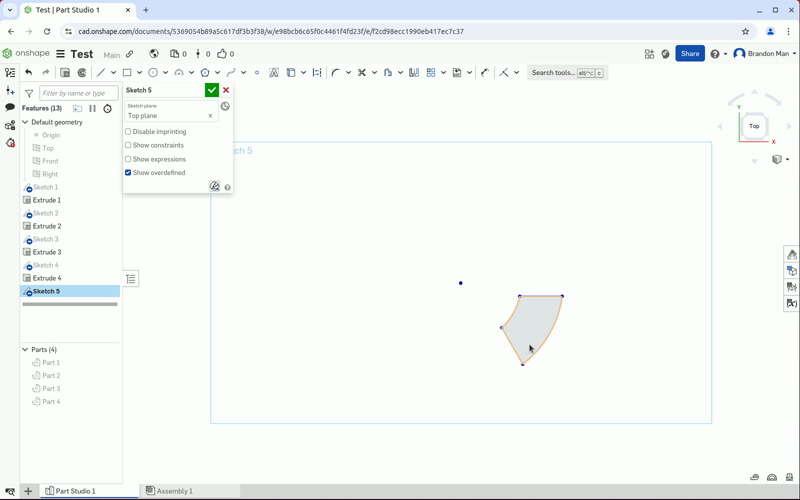
click(529, 344)
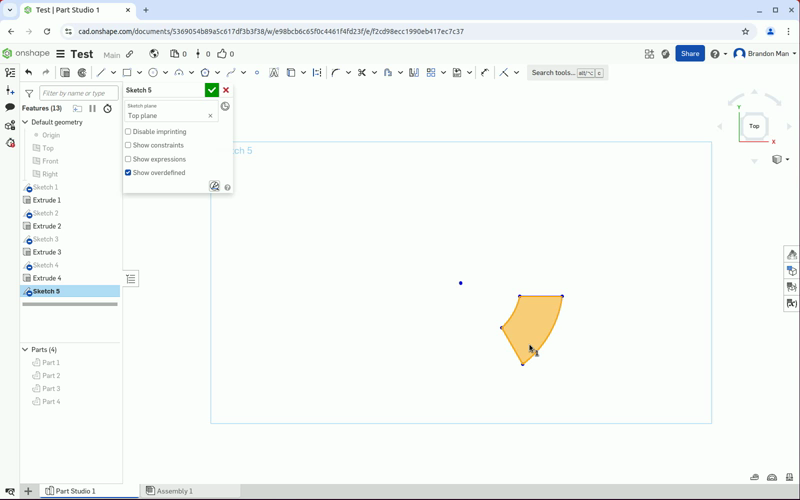
mouse_move(73, 352)
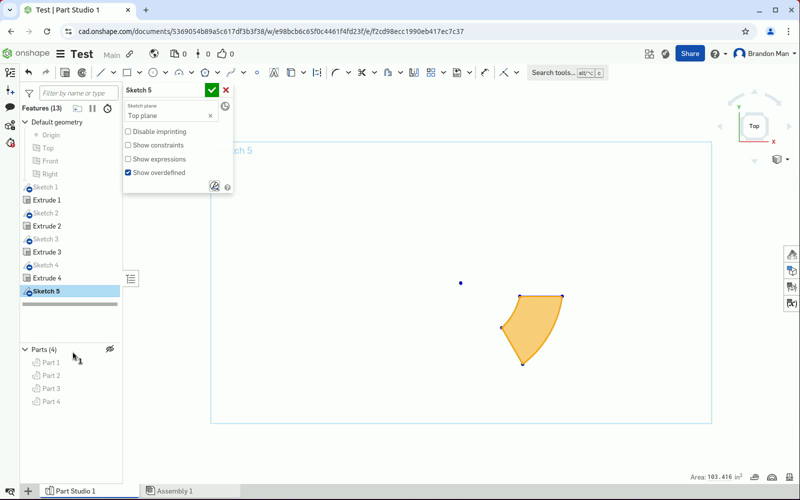
key(shift+y)
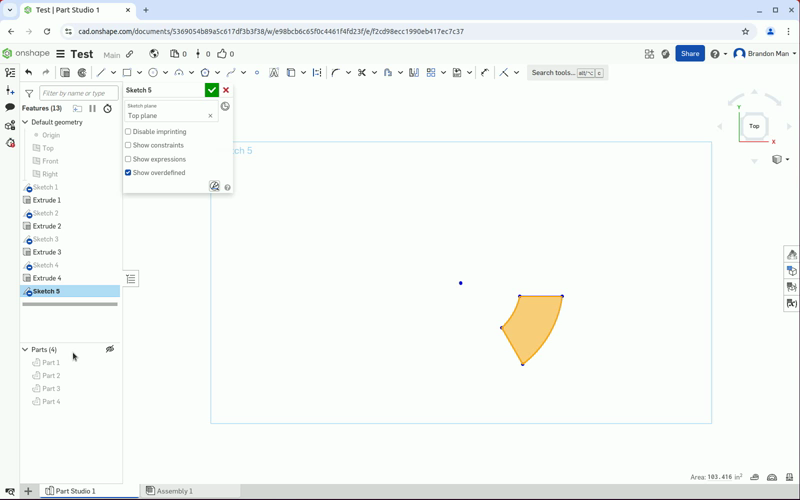
key(shift+e)
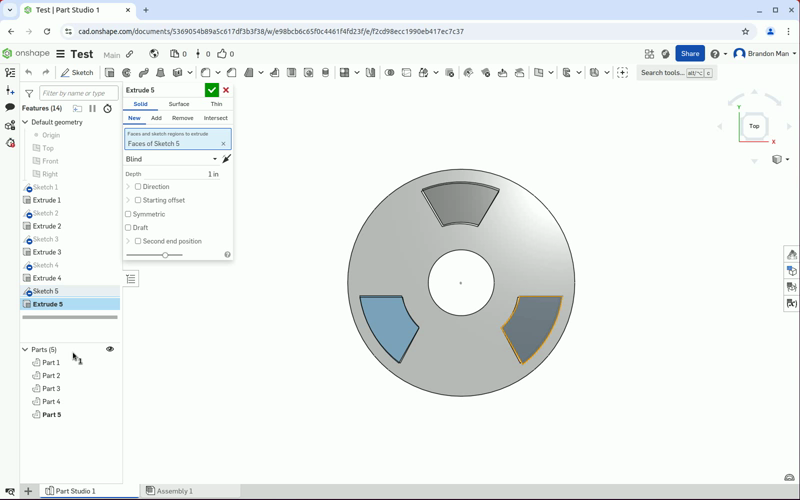
mouse_move(143, 106)
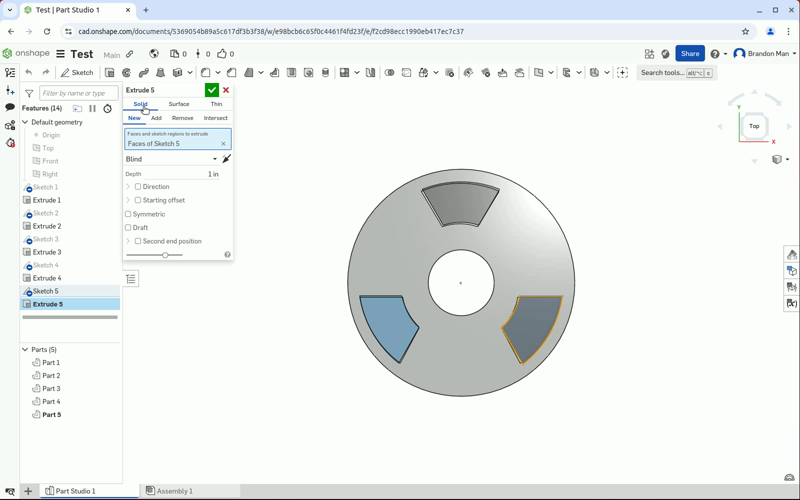
click(143, 106)
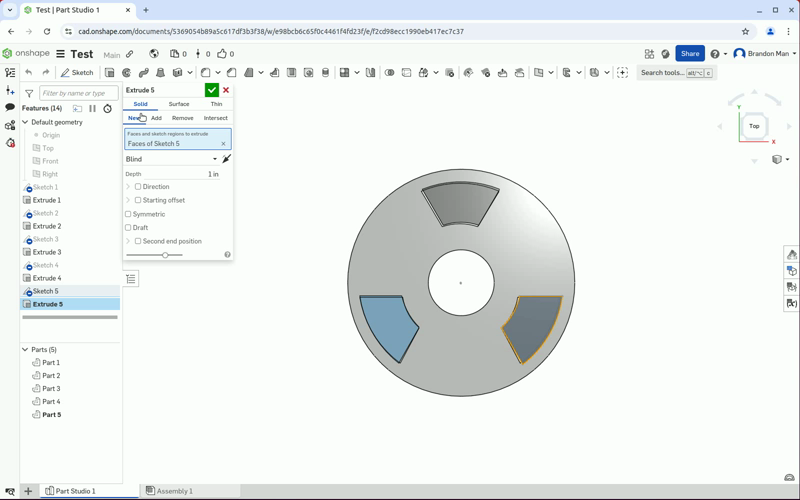
mouse_move(137, 120)
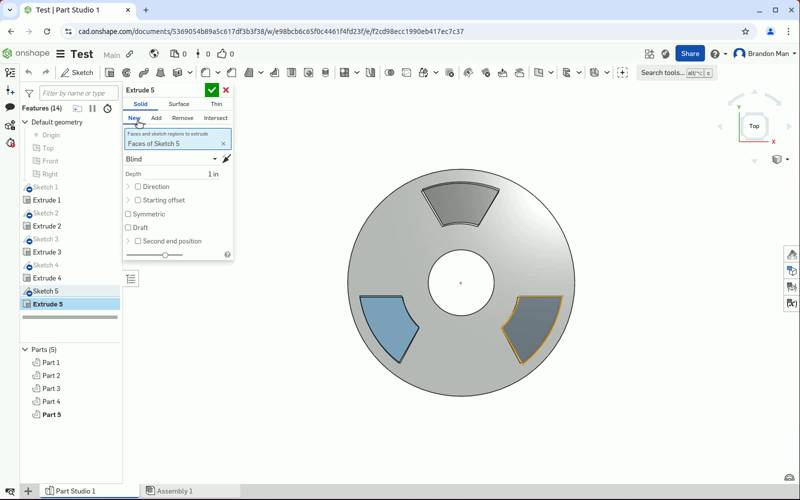
click(137, 120)
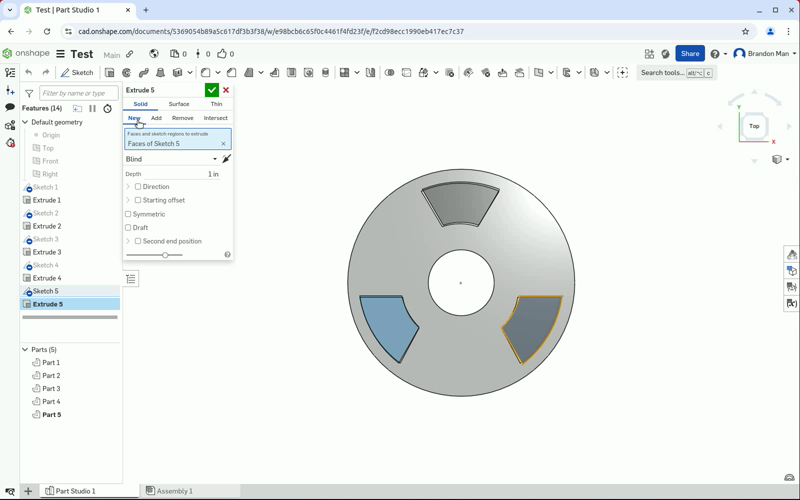
key(tab, 4)
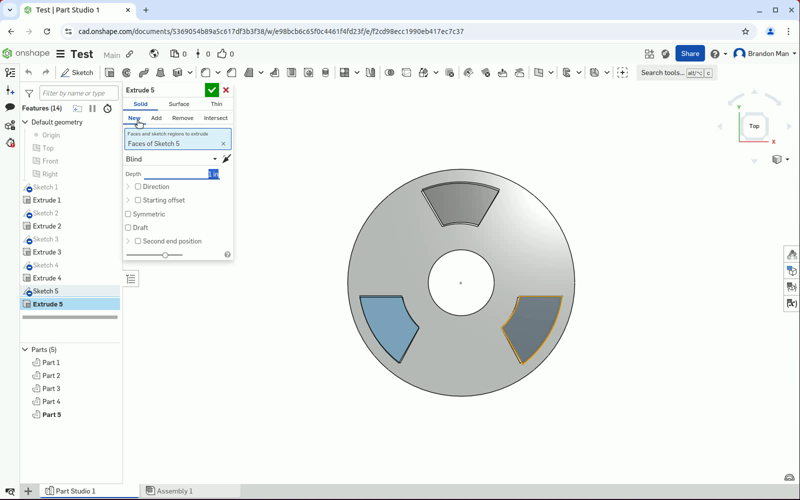
text(1.444)
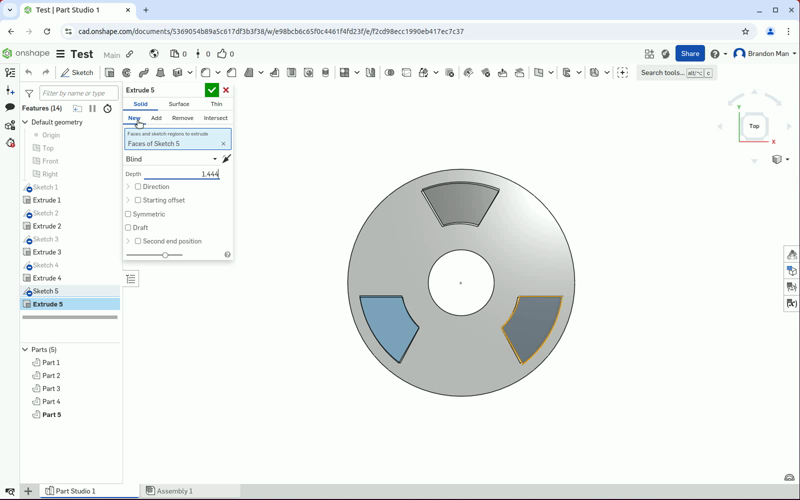
key(enter)
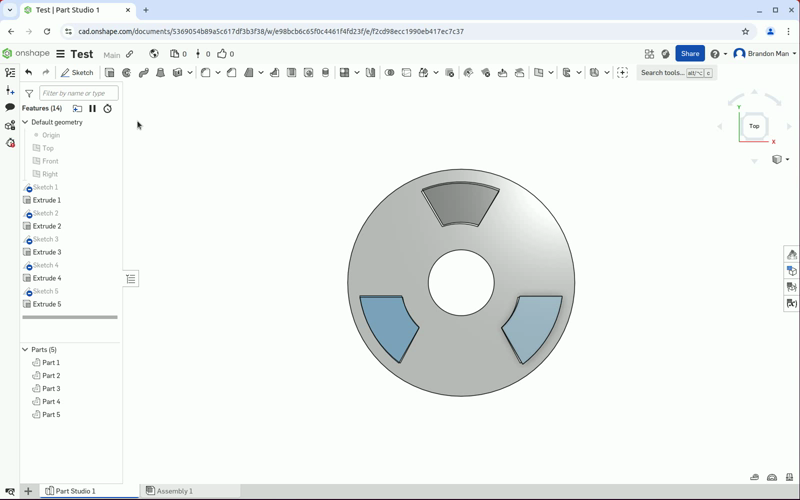
key(shift+h)
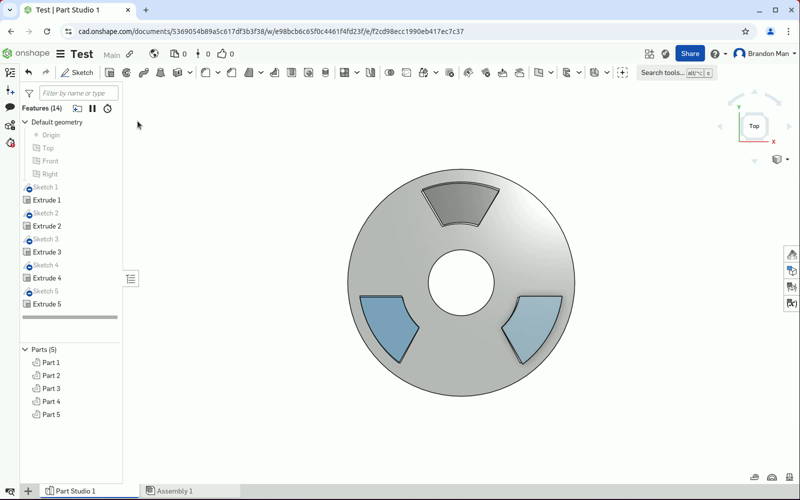
key(shift+h)
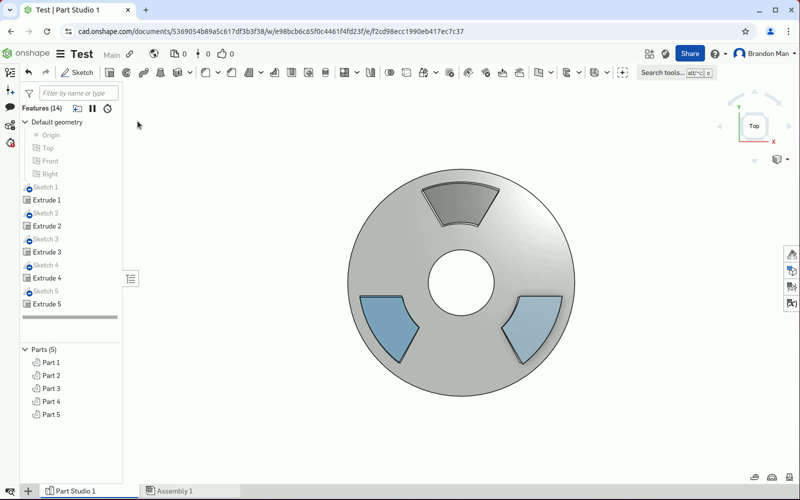
mouse_move(73, 189)
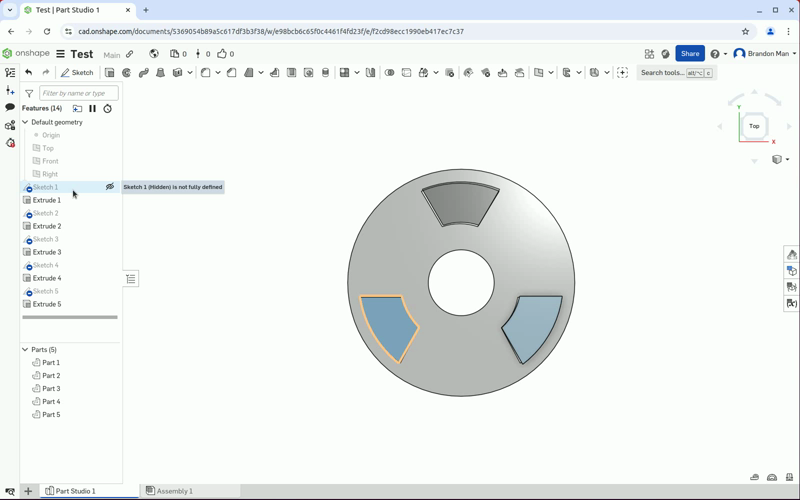
click(73, 189)
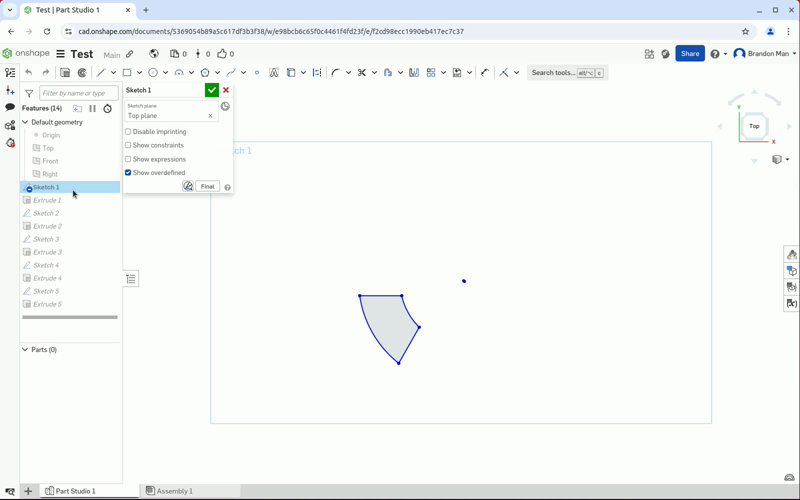
mouse_move(229, 92)
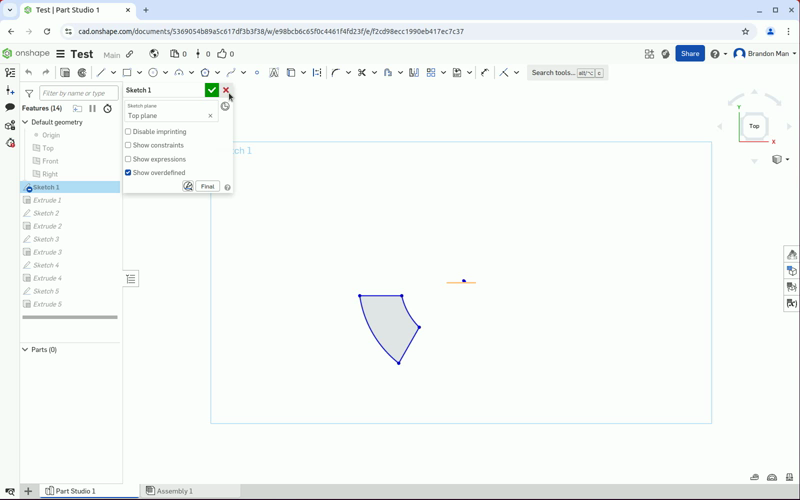
click(229, 92)
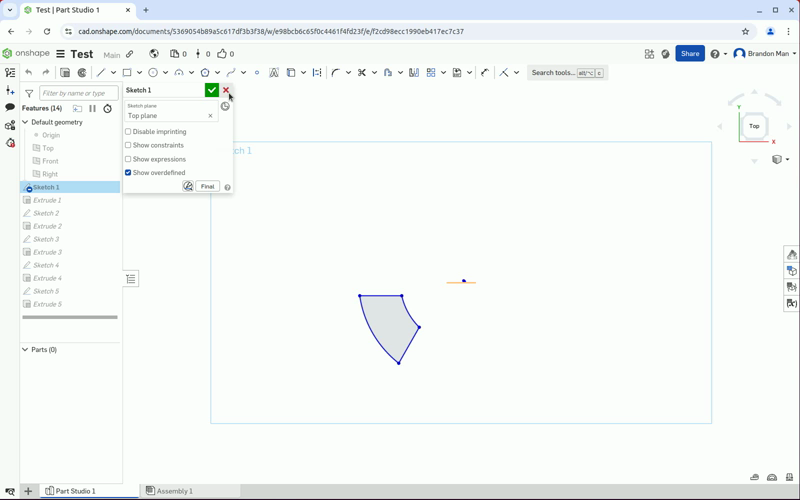
key(shift+s)
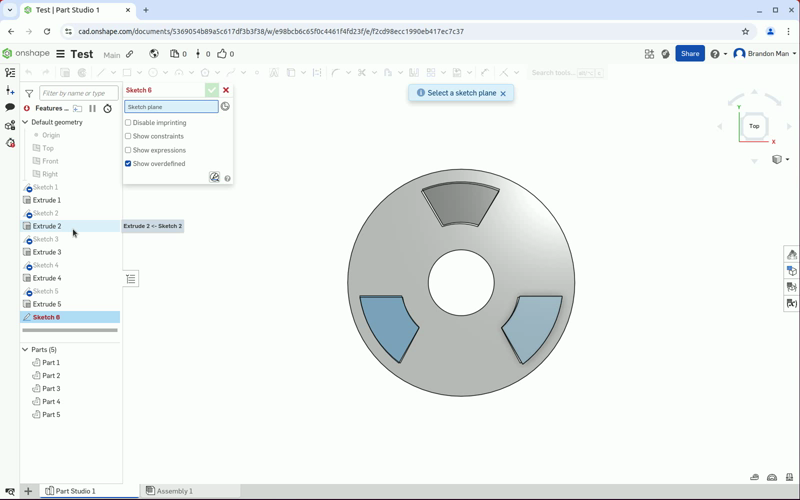
scroll(3)
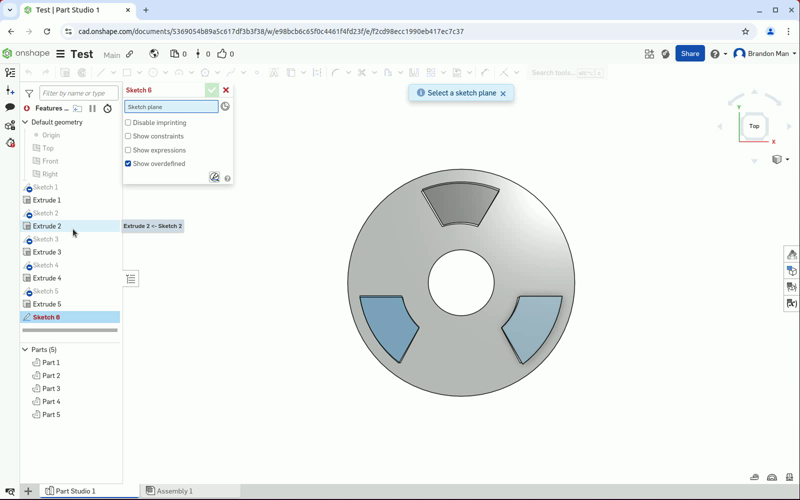
mouse_move(73, 150)
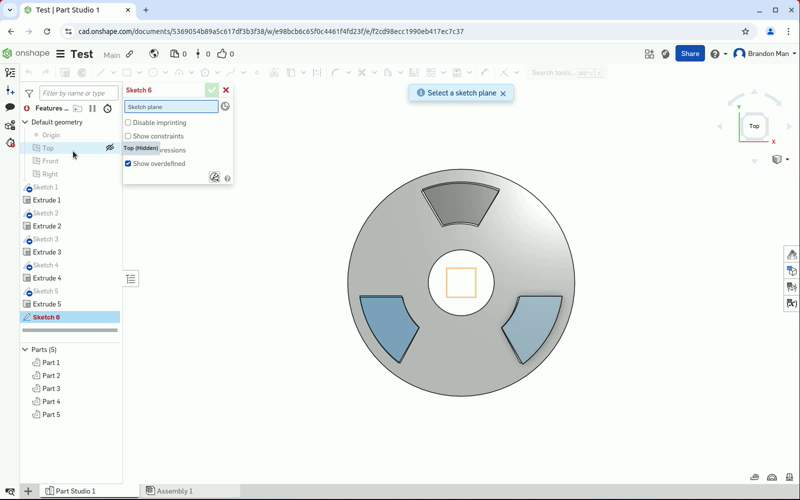
click(73, 150)
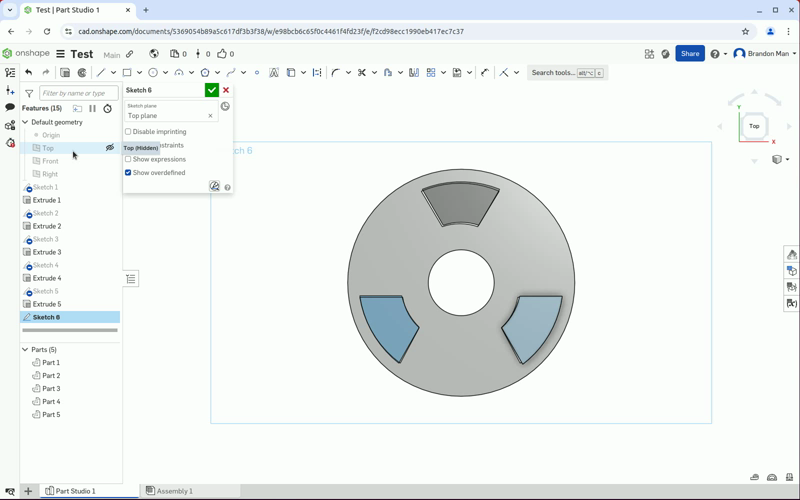
mouse_move(73, 352)
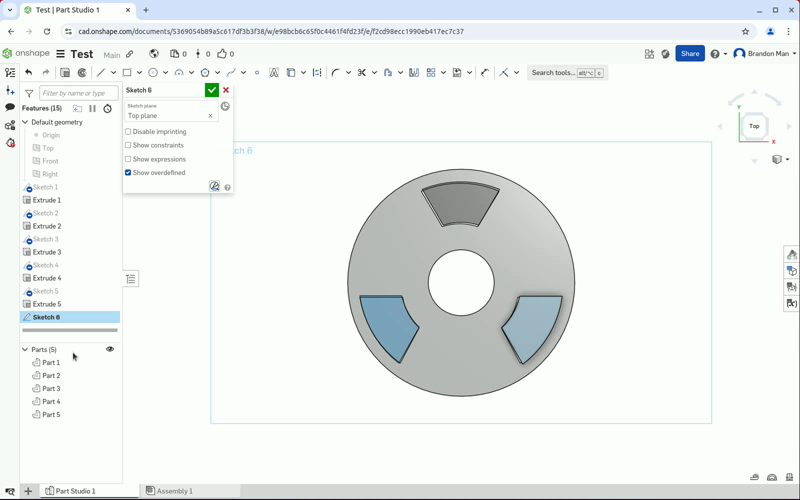
key(y)
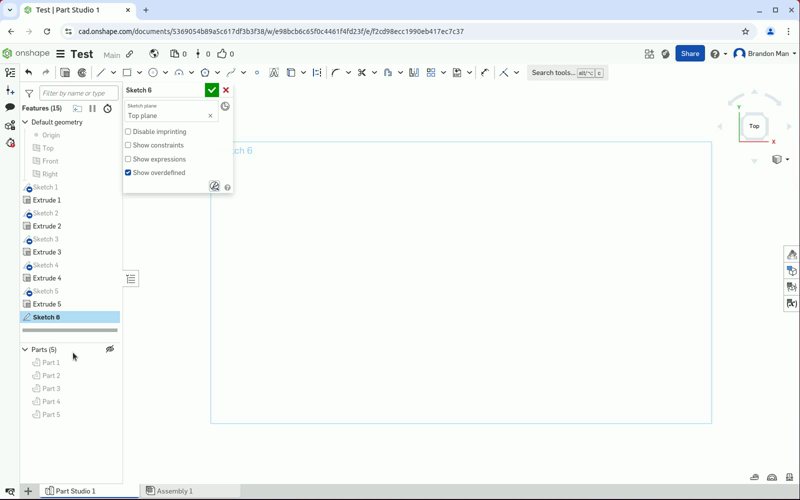
key(a)
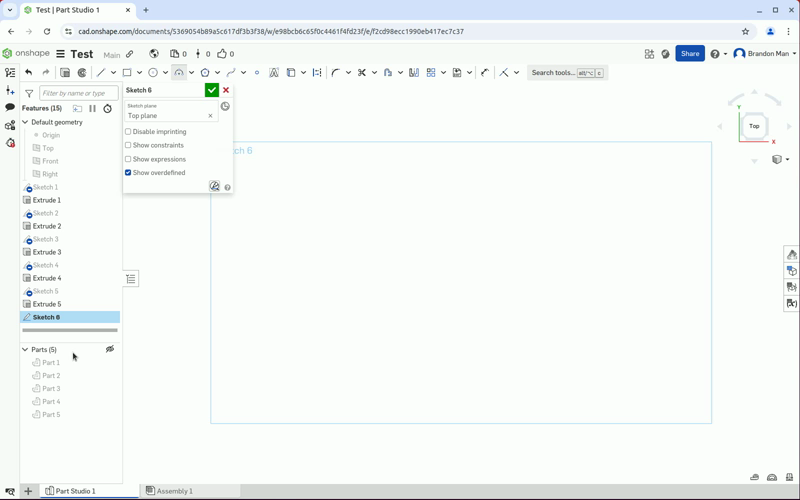
key_down(shift)
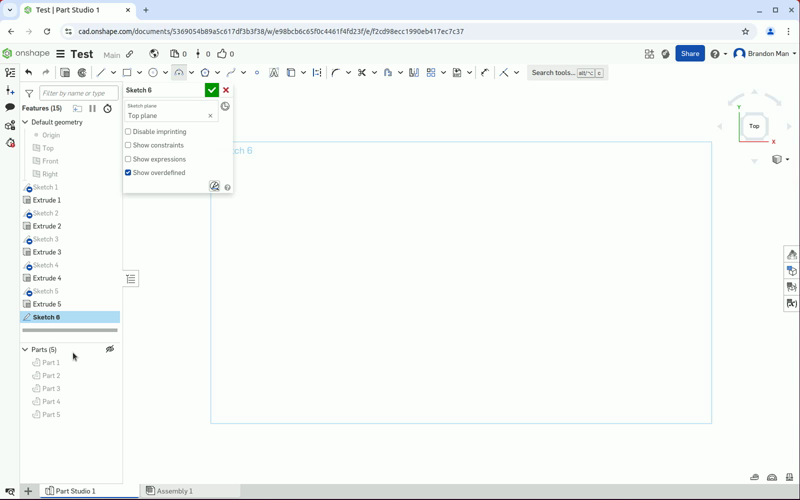
mouse_move(359, 295)
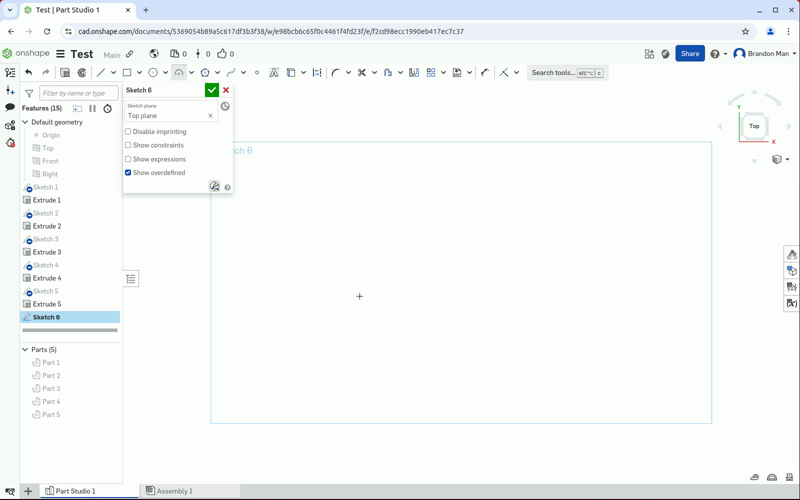
click(359, 295)
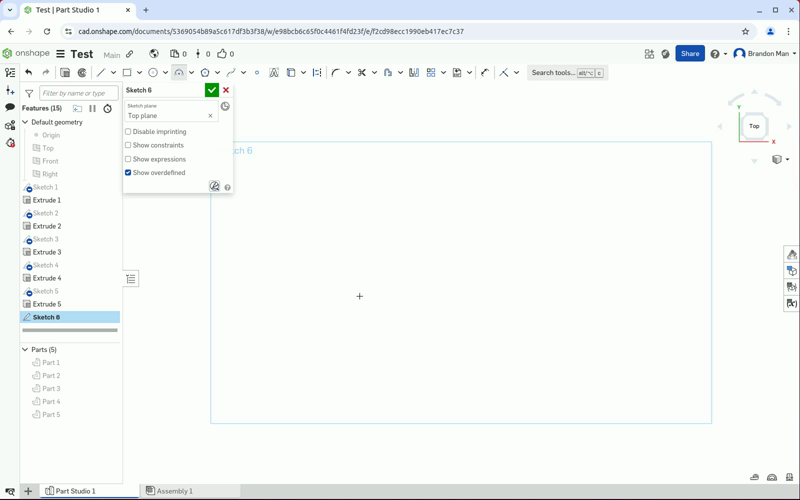
key_up(shift)
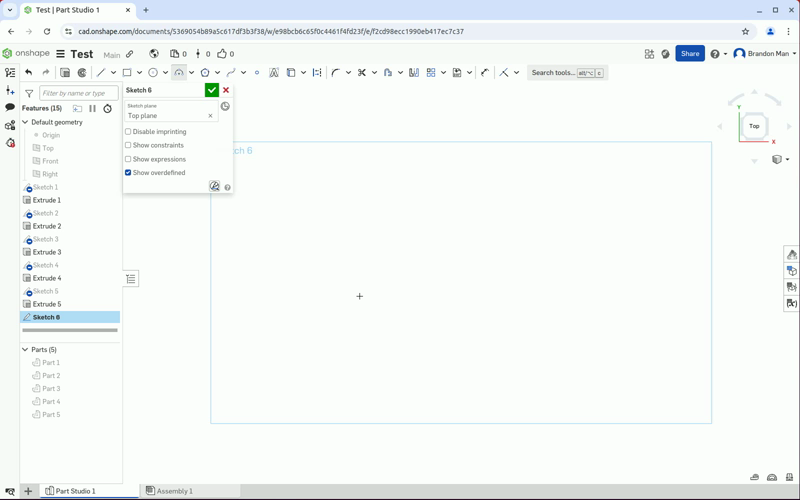
key_down(shift)
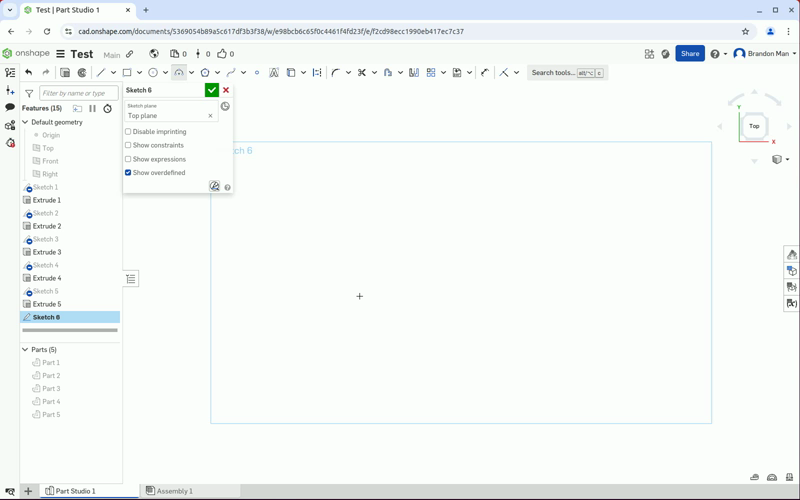
mouse_move(398, 363)
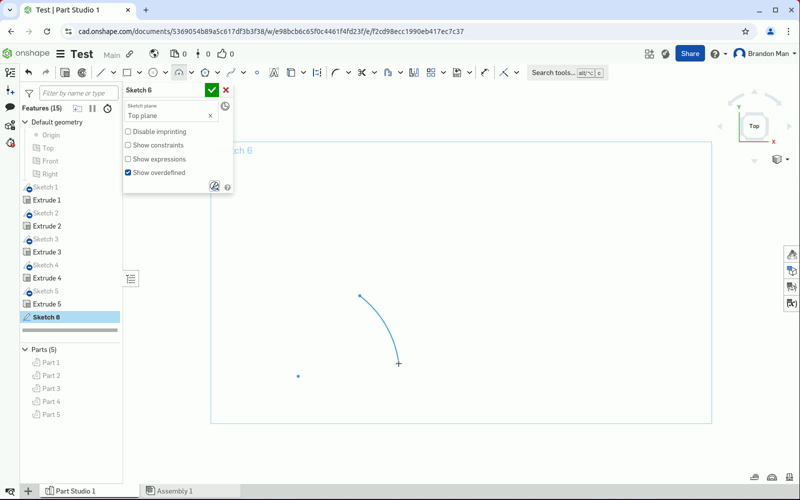
click(398, 363)
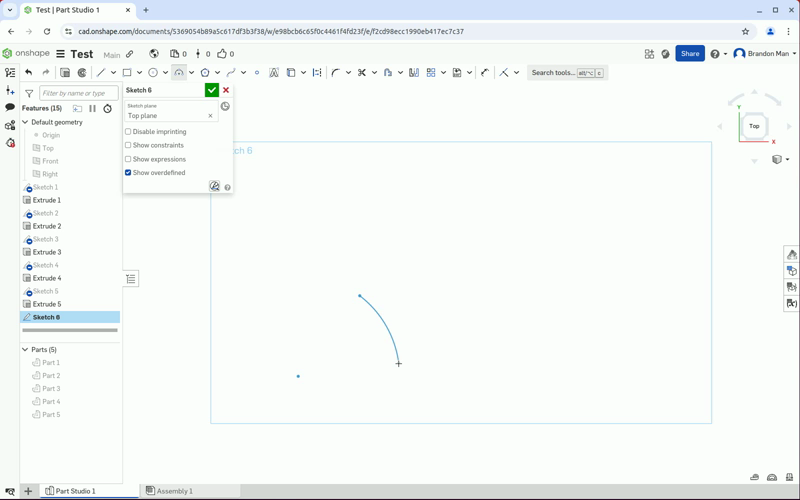
mouse_move(372, 333)
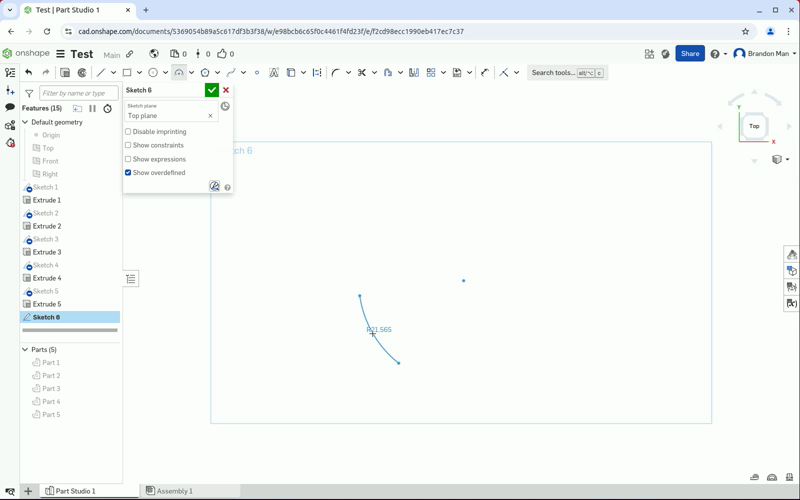
click(372, 333)
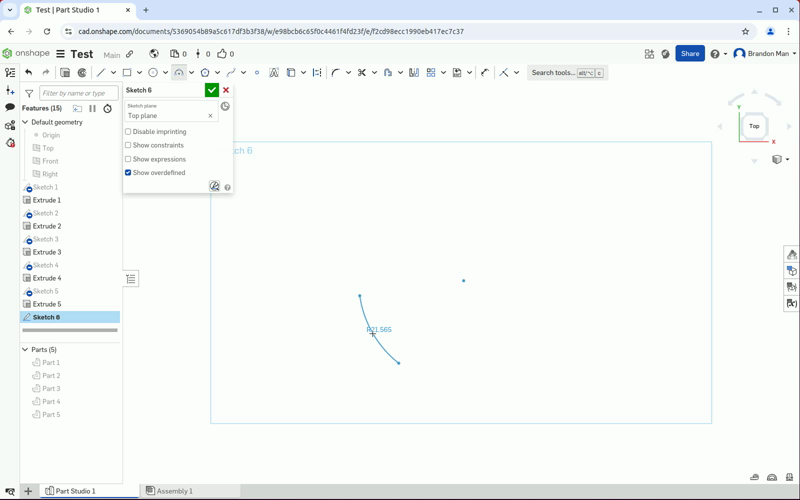
key_up(shift)
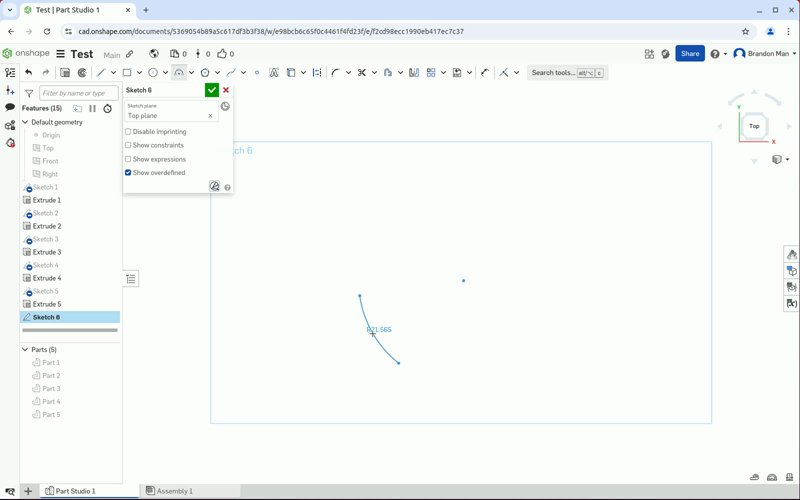
key(esc)
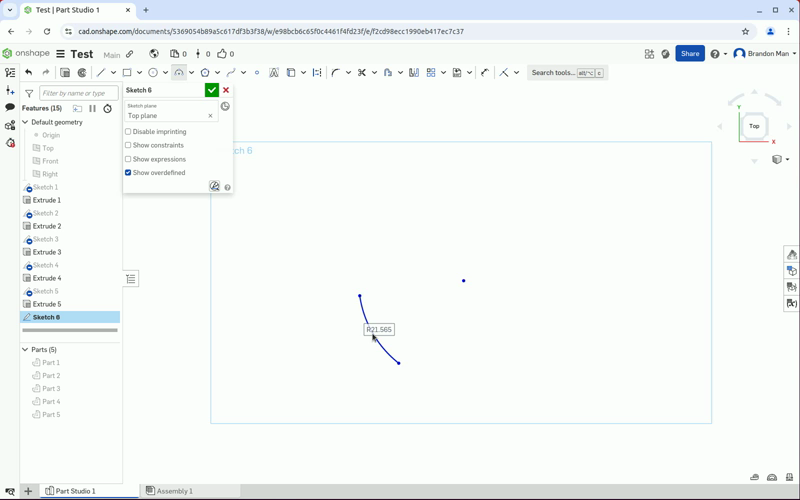
key(l)
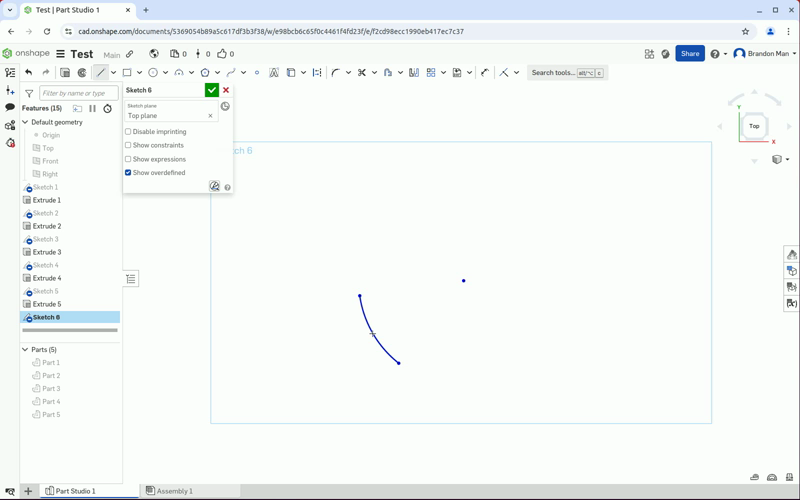
mouse_move(398, 363)
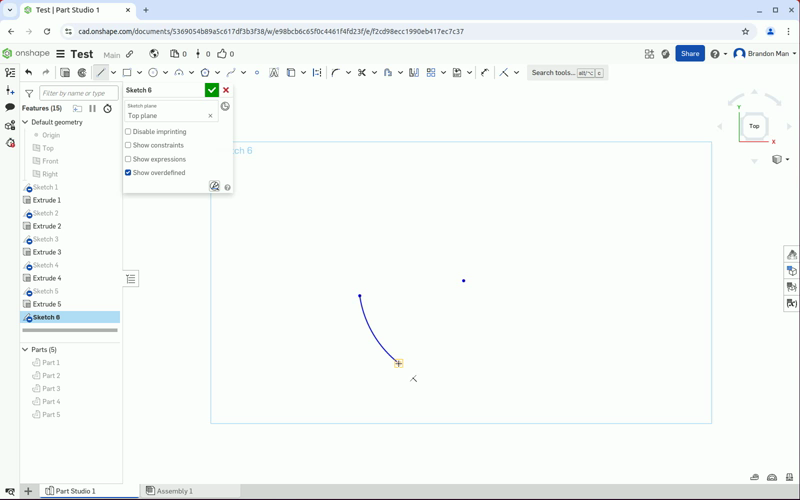
click(398, 363)
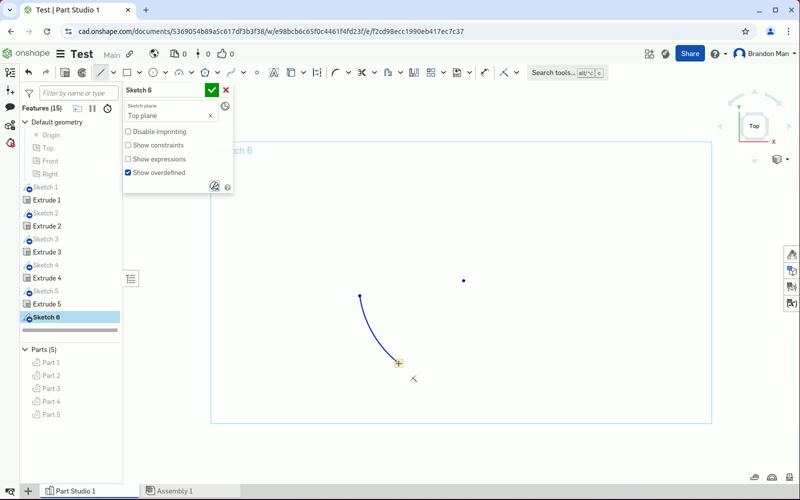
key_down(shift)
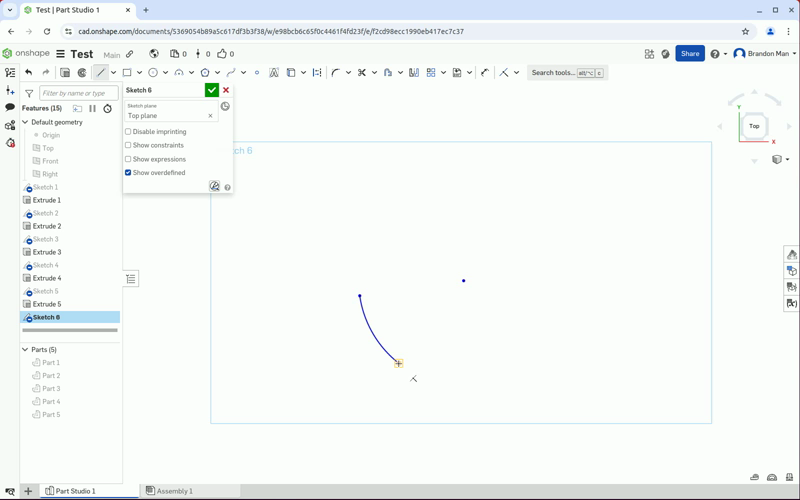
mouse_move(428, 363)
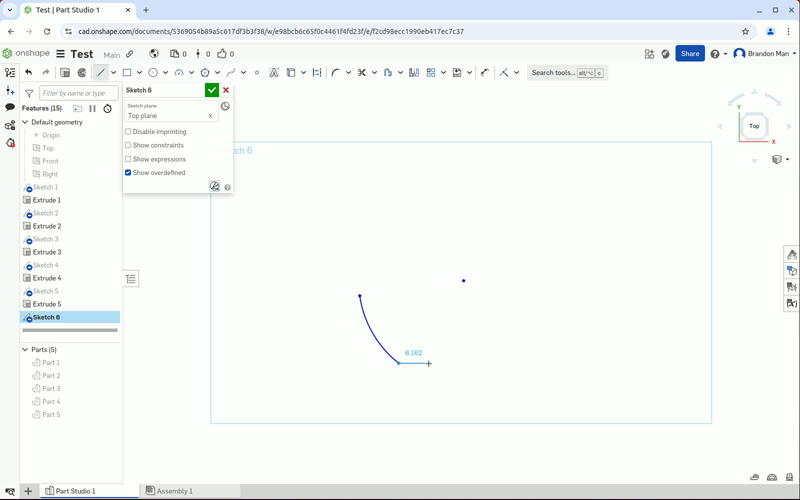
mouse_move(419, 327)
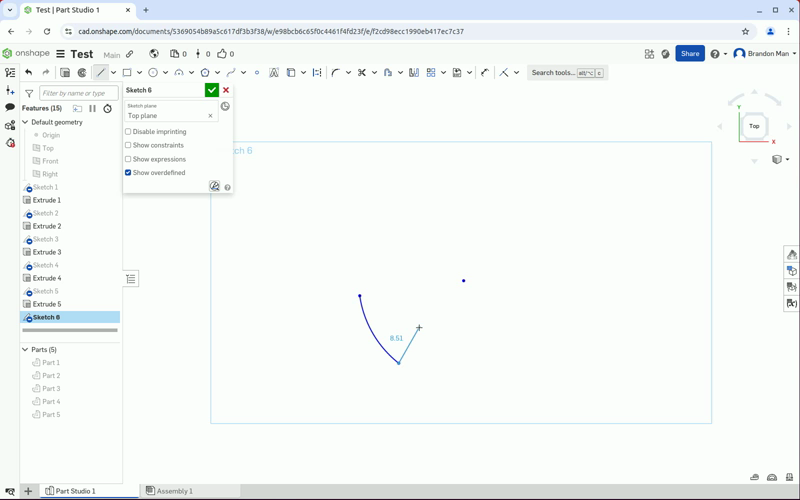
click(419, 327)
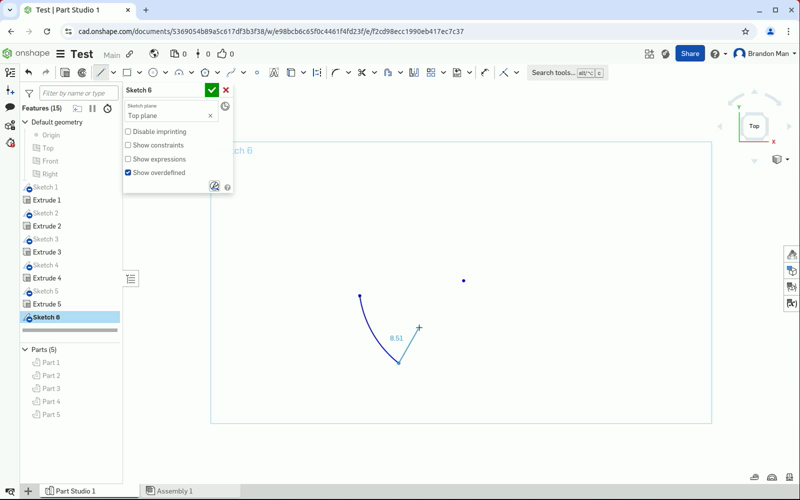
key_up(shift)
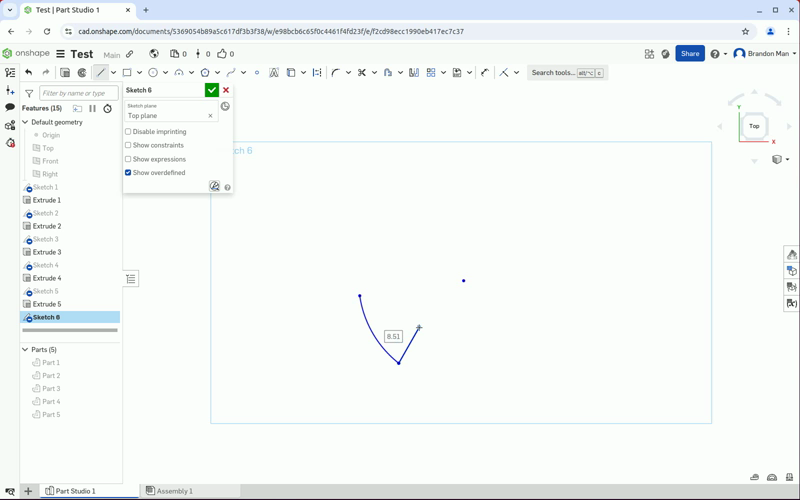
key(esc)
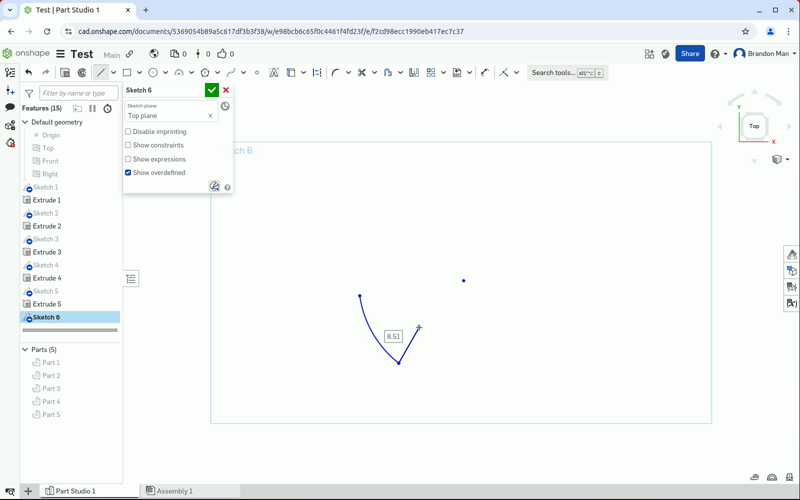
key(a)
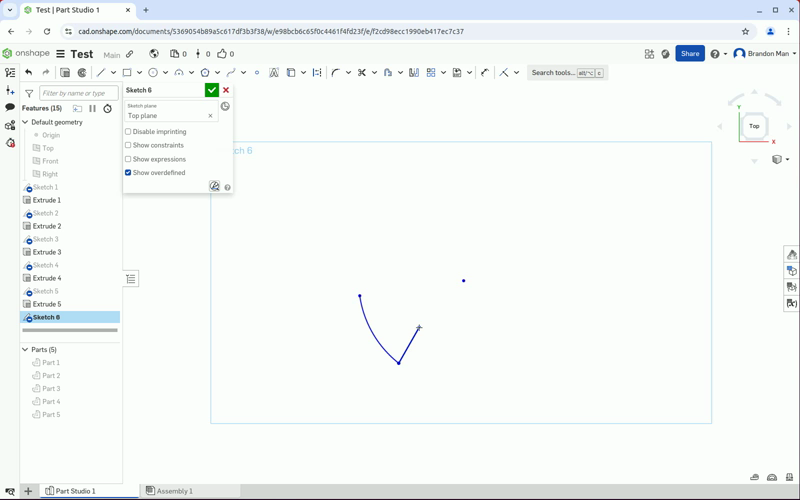
mouse_move(419, 327)
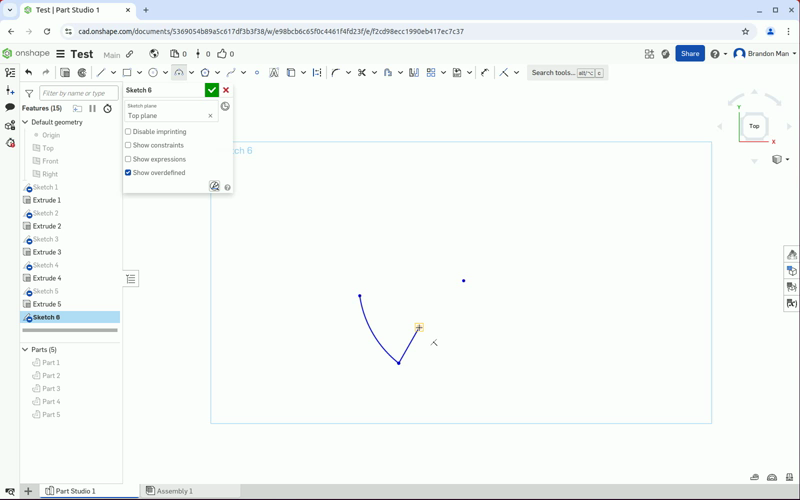
click(419, 327)
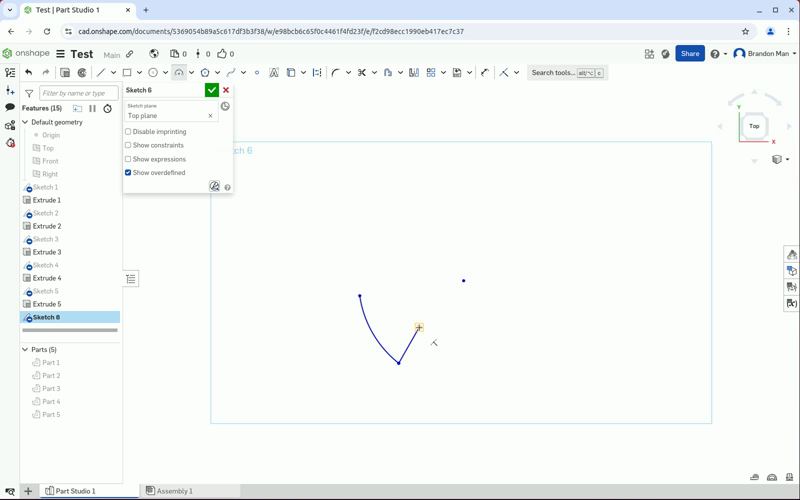
key_down(shift)
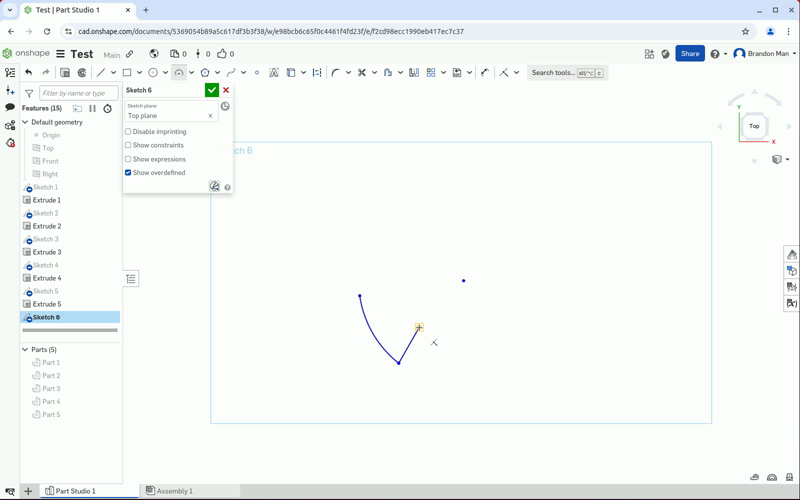
mouse_move(401, 295)
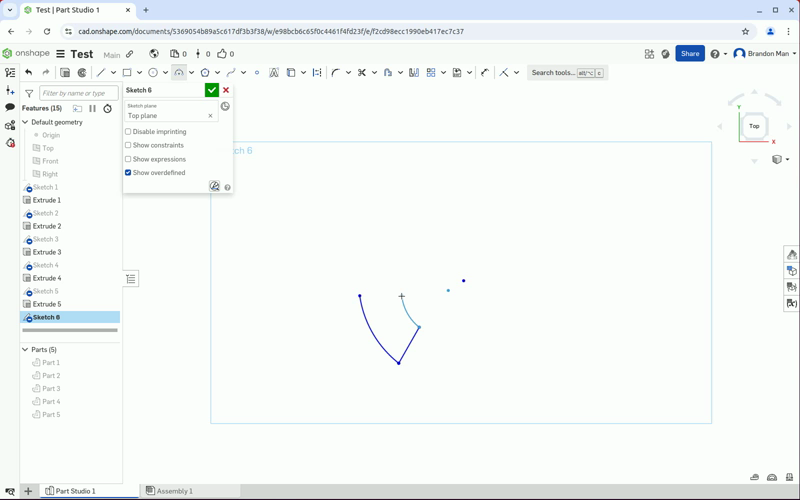
click(401, 295)
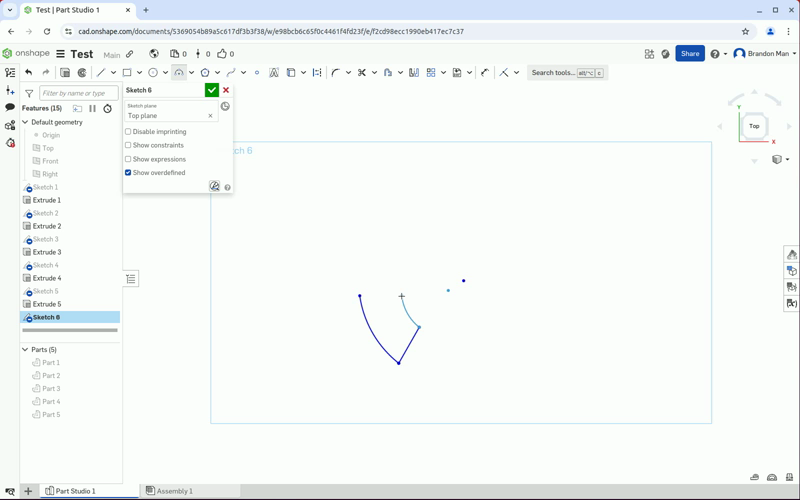
mouse_move(408, 312)
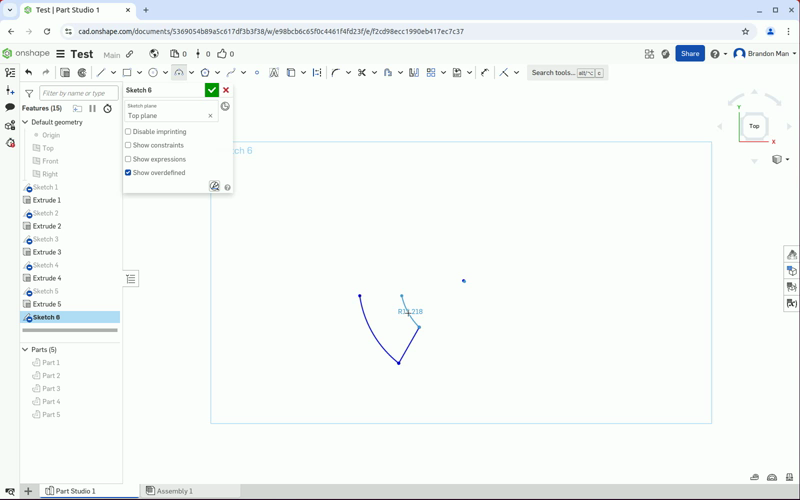
click(408, 312)
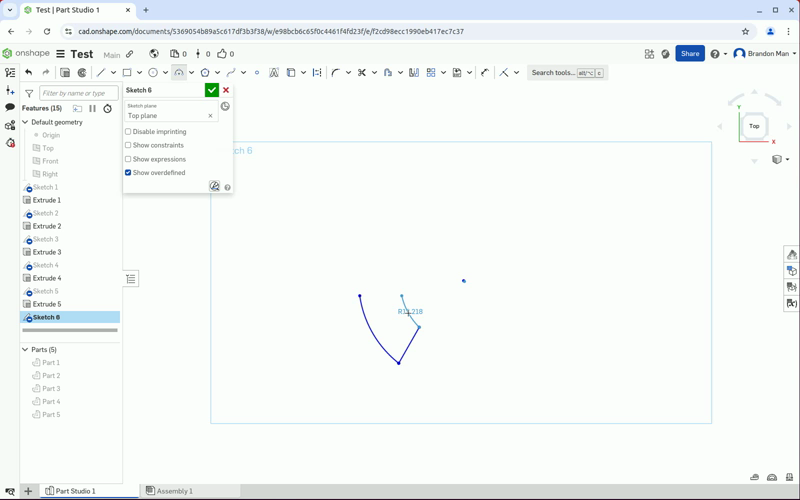
key_up(shift)
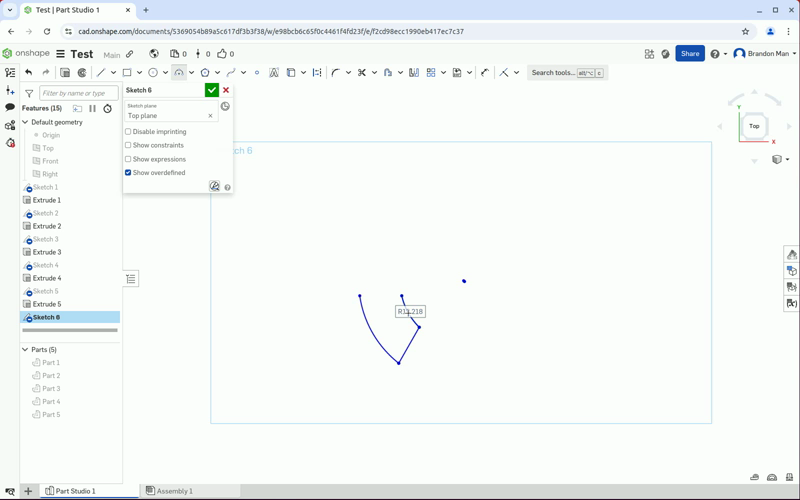
key(esc)
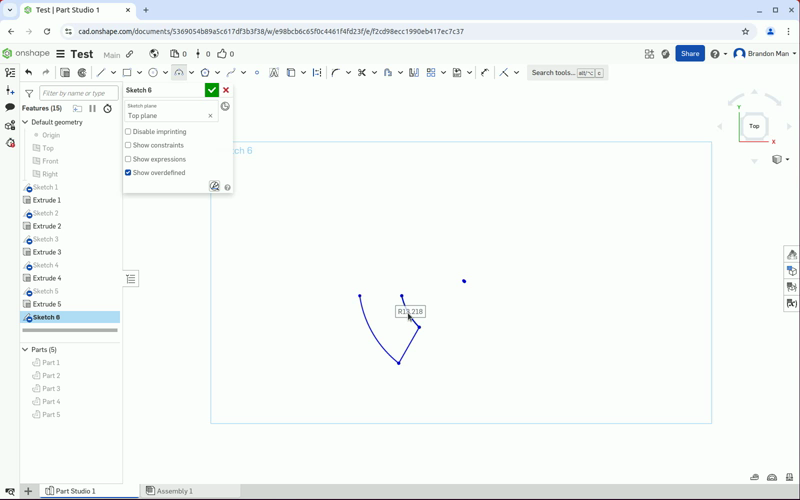
key(l)
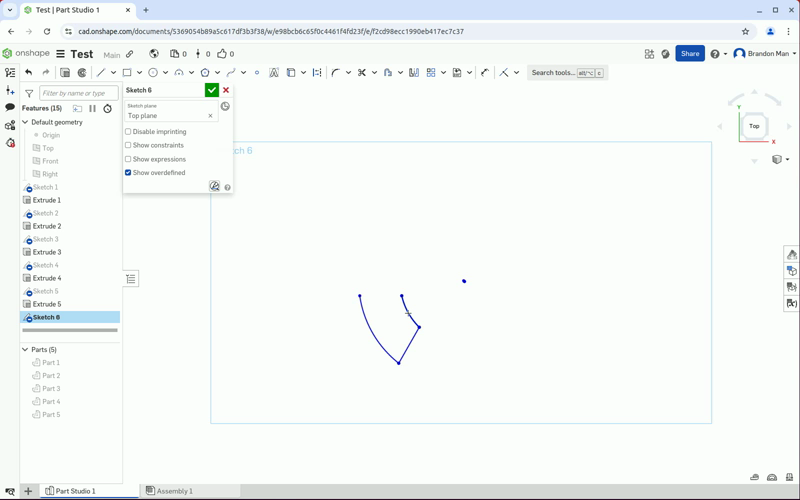
mouse_move(401, 295)
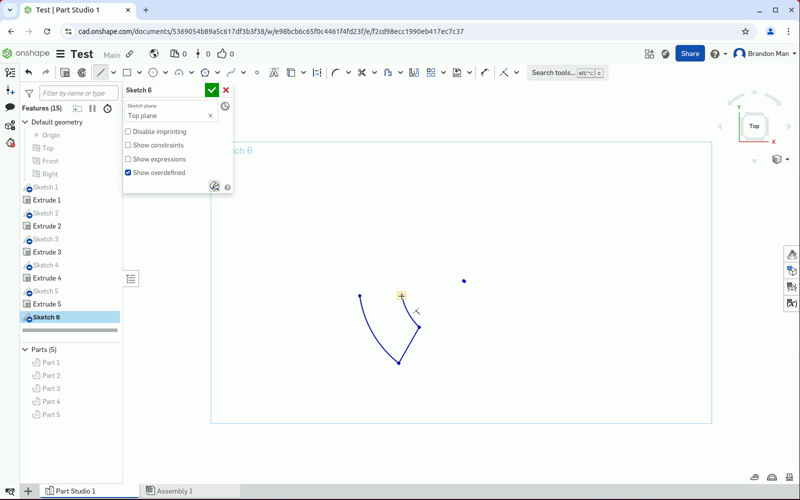
click(401, 295)
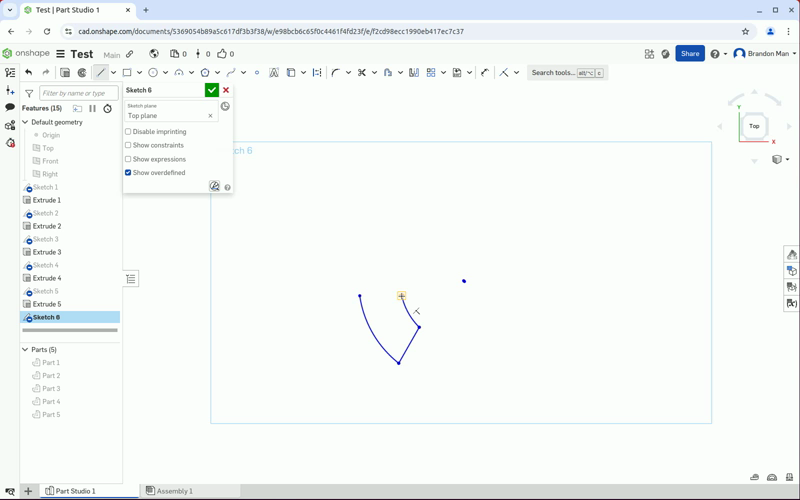
mouse_move(431, 295)
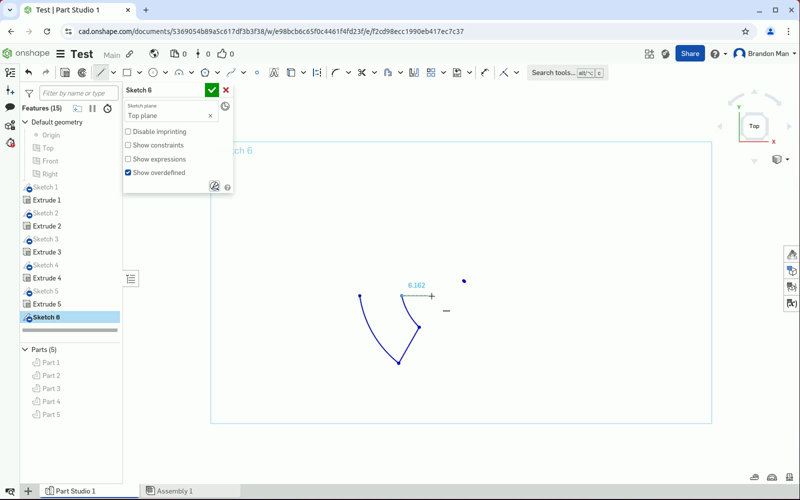
key_down(shift)
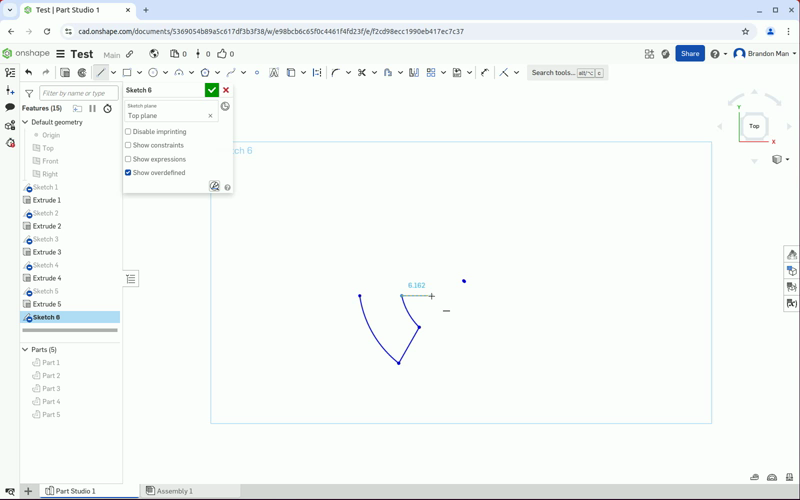
mouse_move(359, 295)
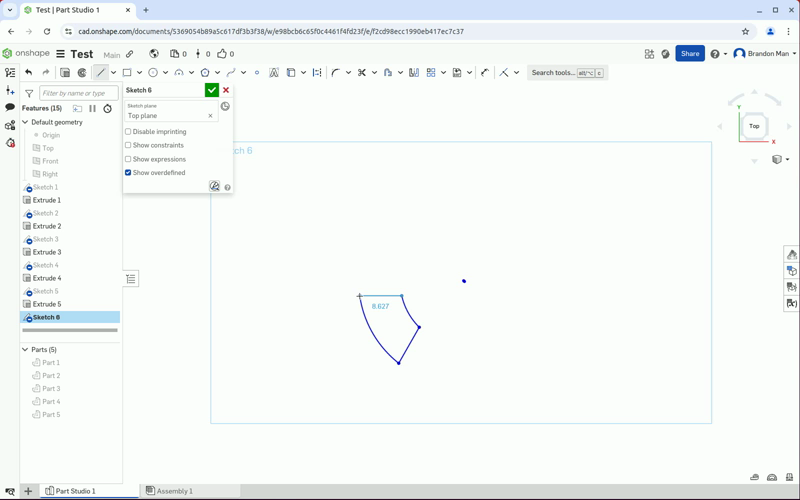
key_up(shift)
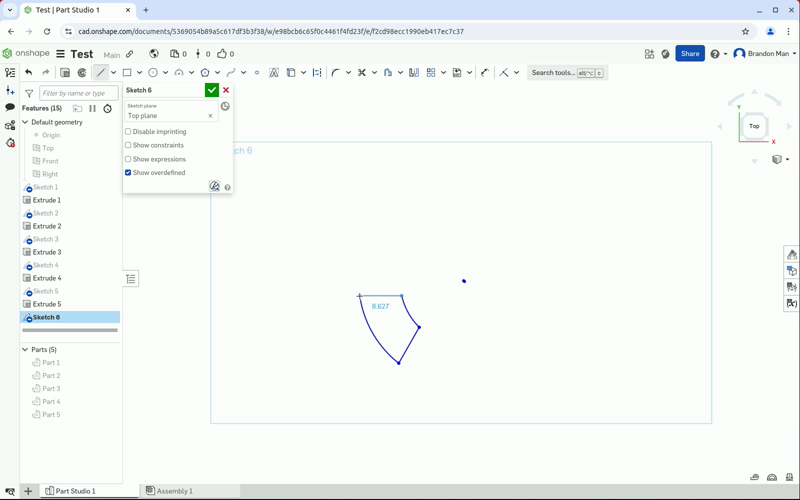
click(359, 295)
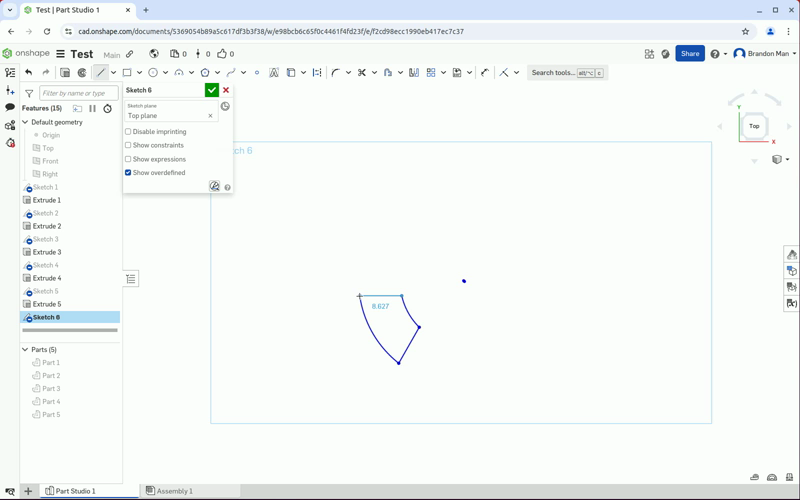
key(esc)
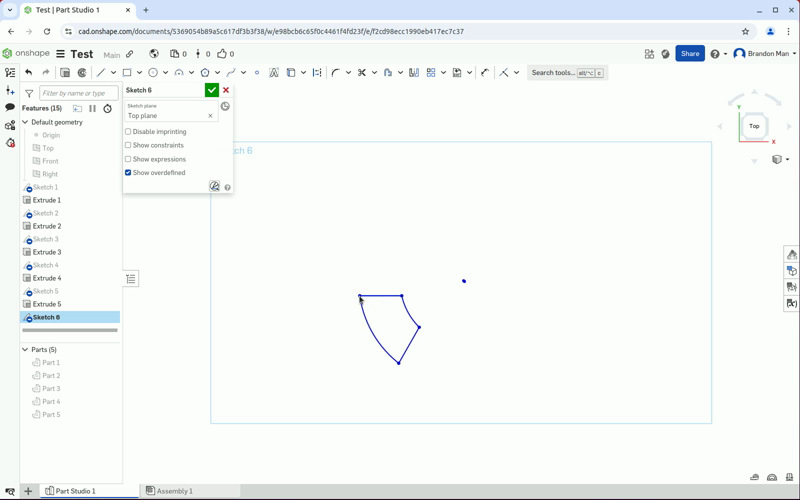
mouse_move(401, 349)
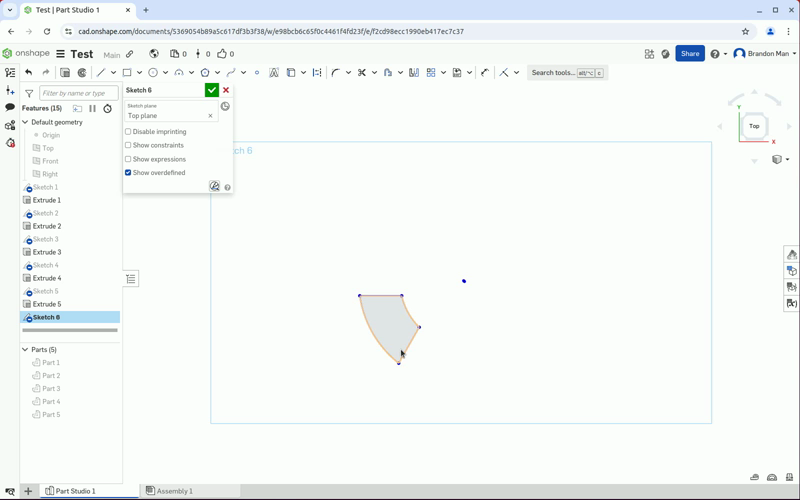
click(401, 349)
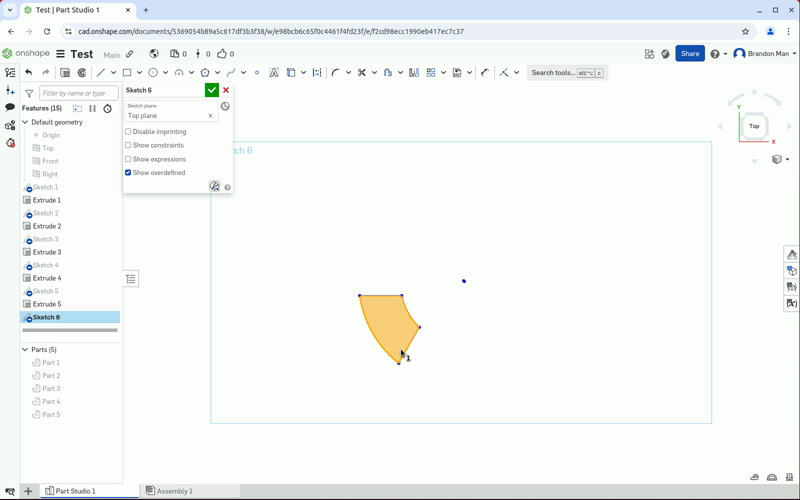
mouse_move(73, 352)
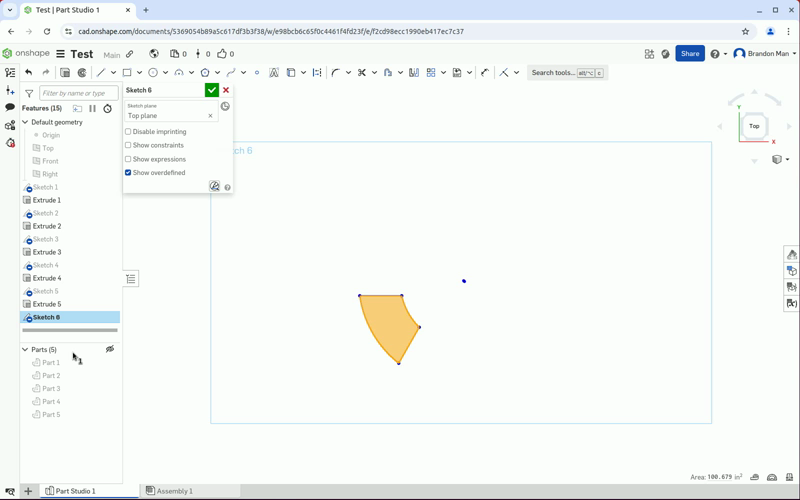
key(shift+y)
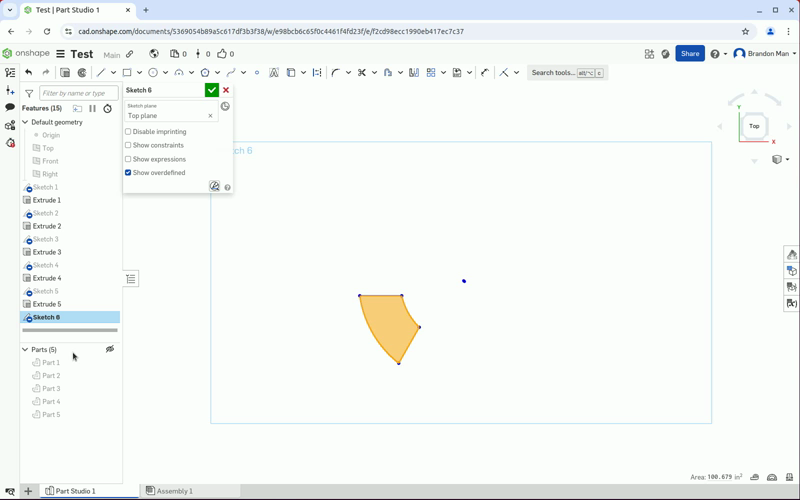
key(shift+e)
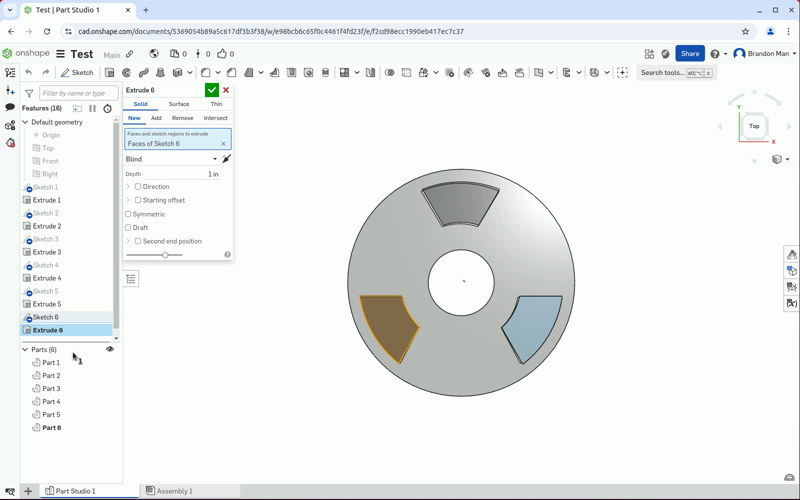
mouse_move(143, 106)
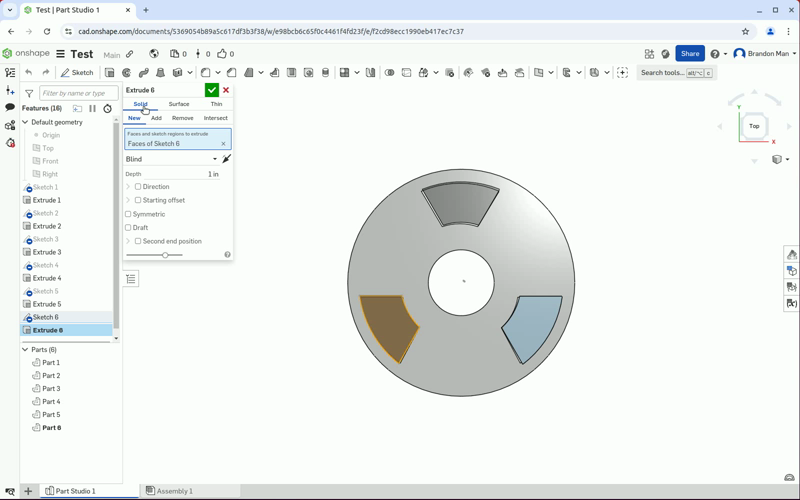
click(143, 106)
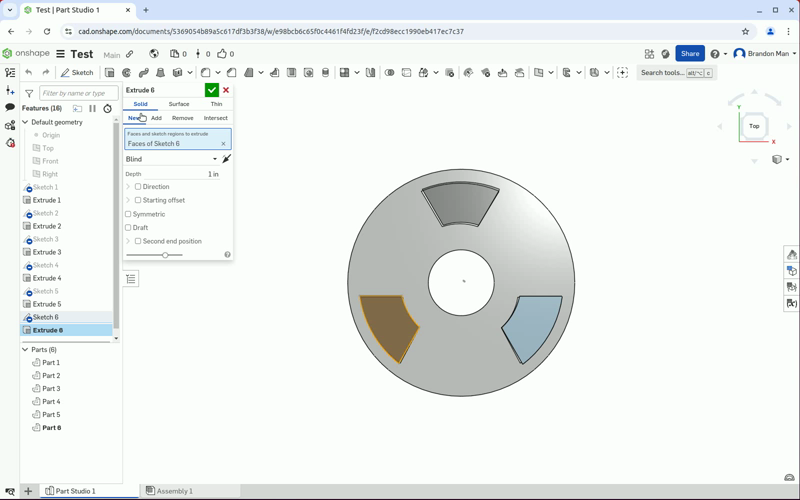
mouse_move(137, 120)
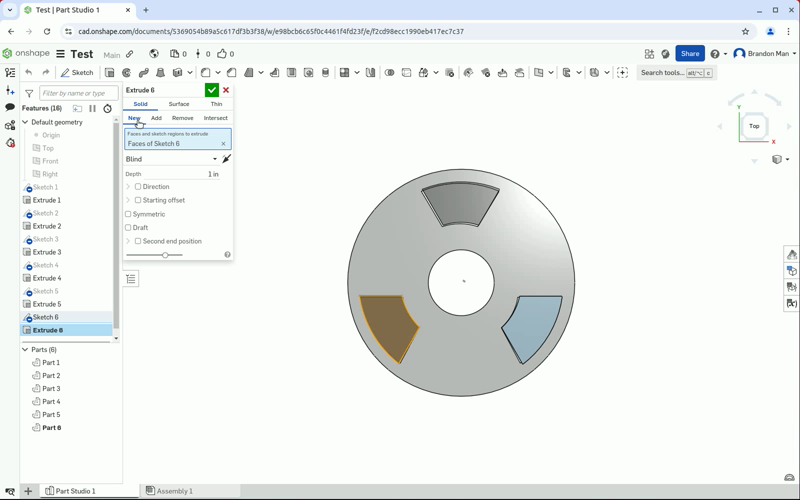
click(137, 120)
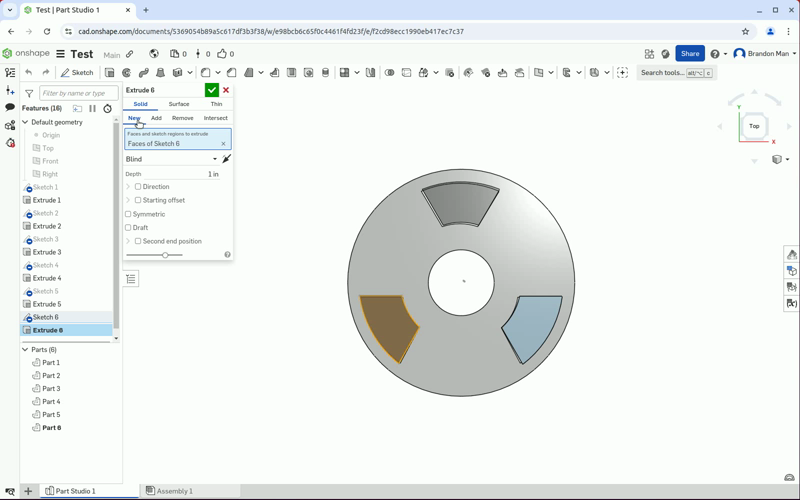
key(tab, 4)
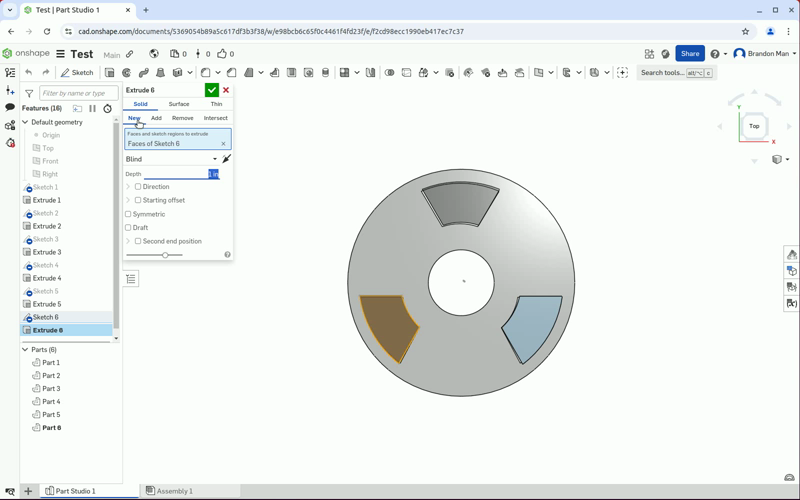
text(1.444)
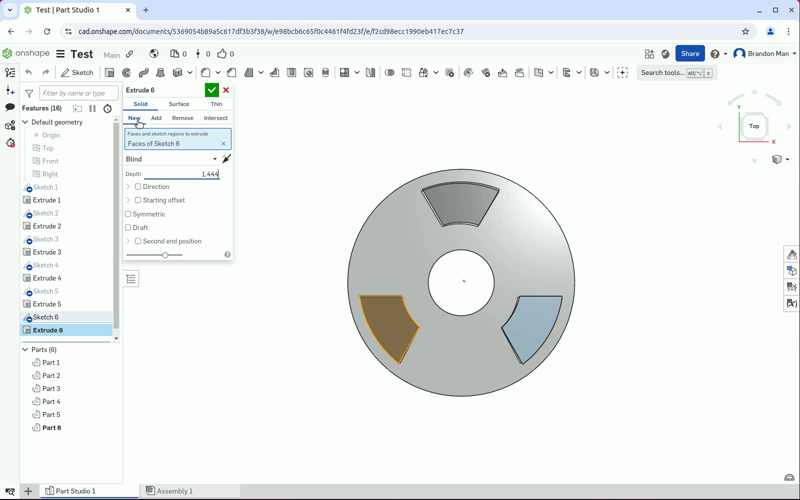
key(enter)
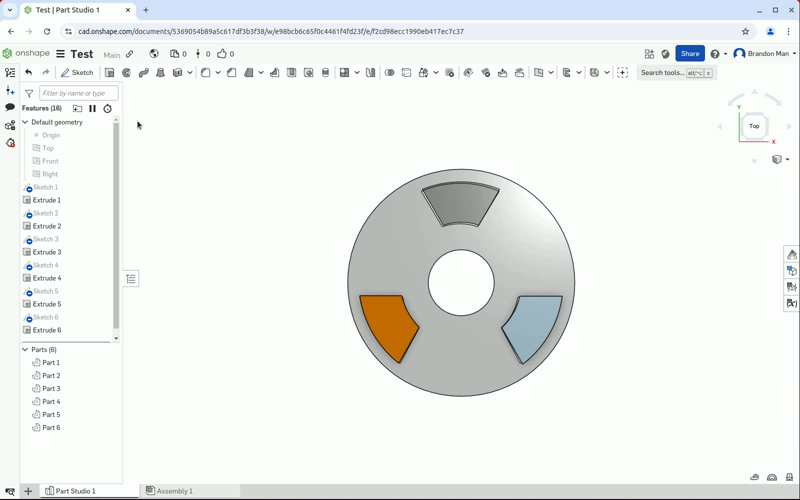
key(shift+h)
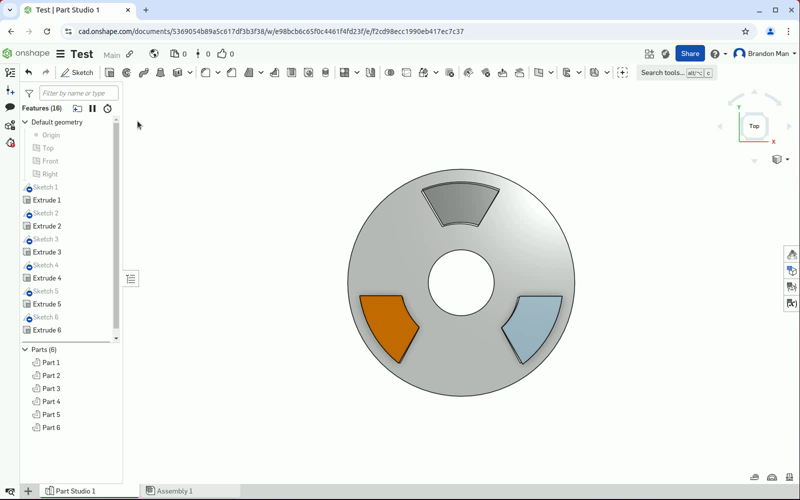
key(shift+h)
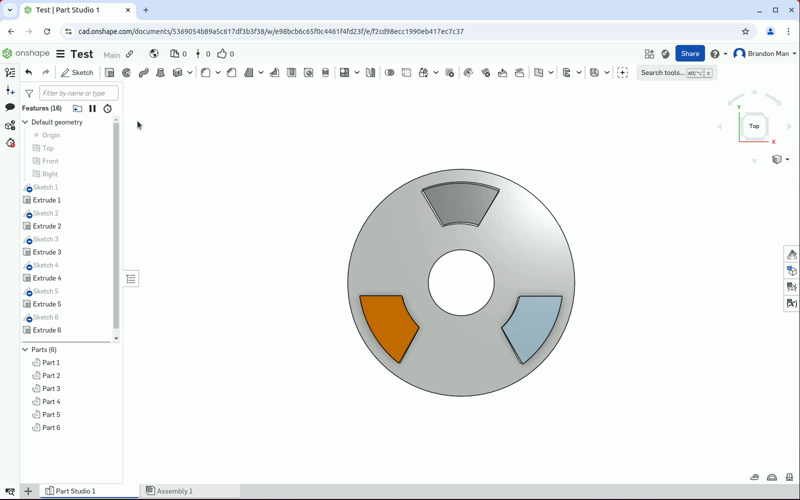
mouse_move(69, 189)
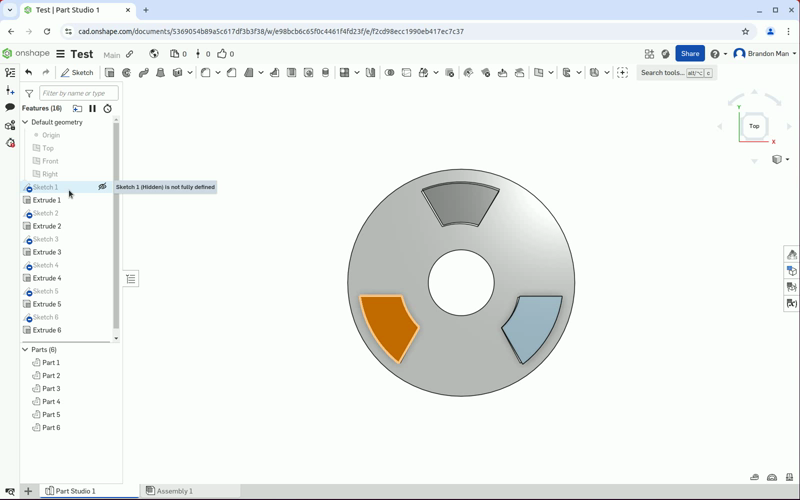
click(69, 189)
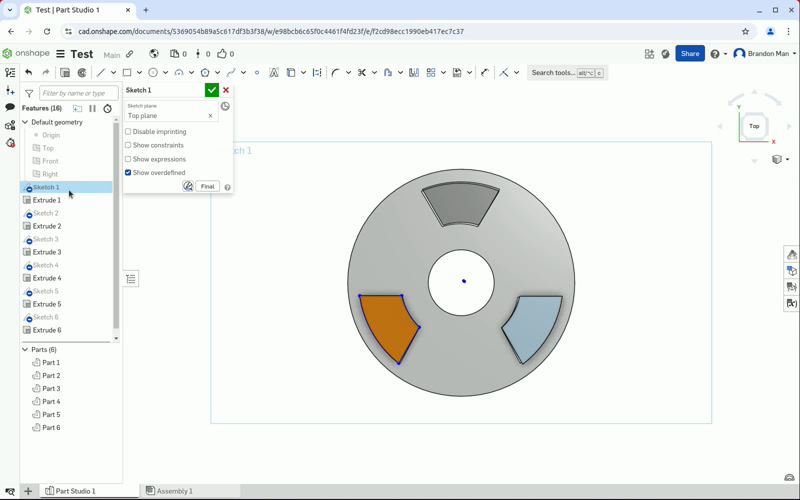
mouse_move(229, 92)
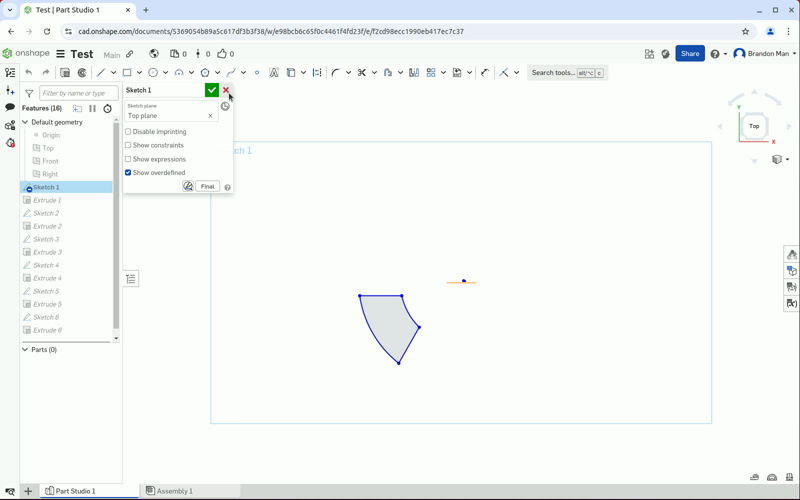
click(229, 92)
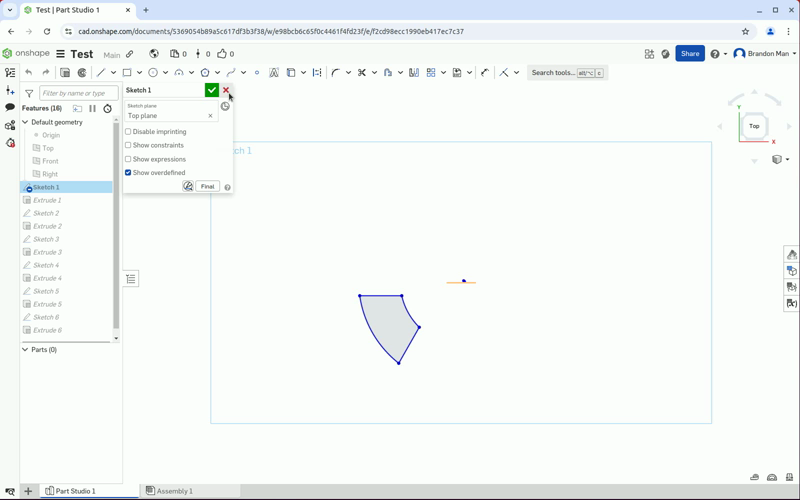
key(shift+s)
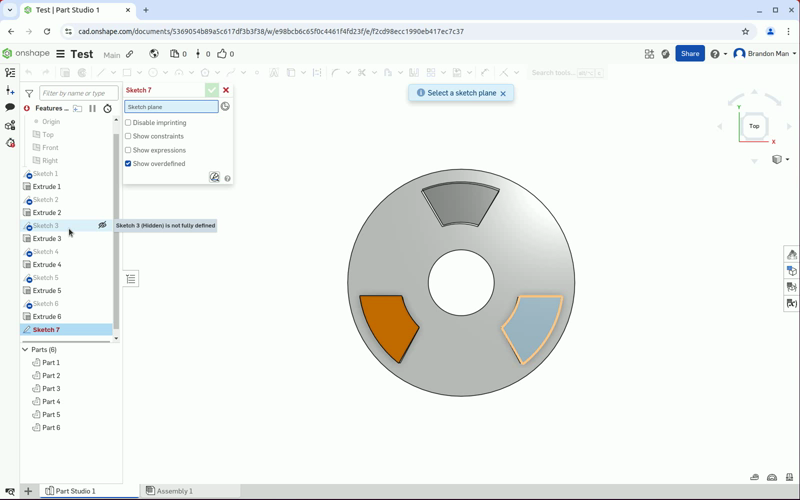
scroll(3)
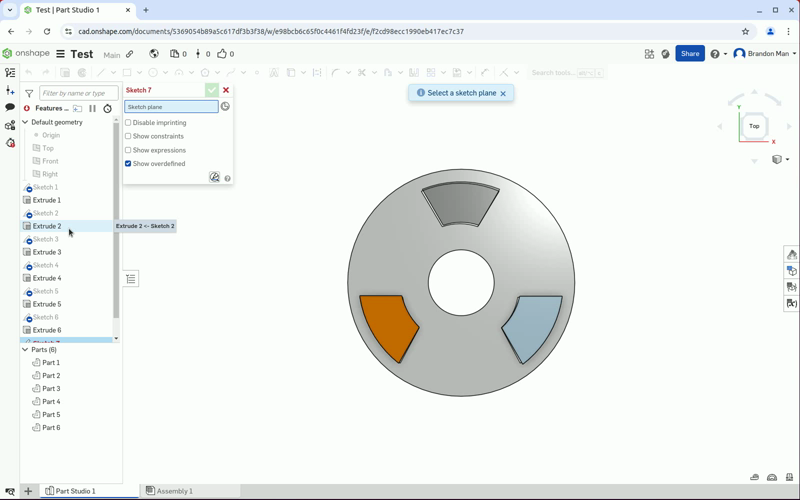
mouse_move(69, 150)
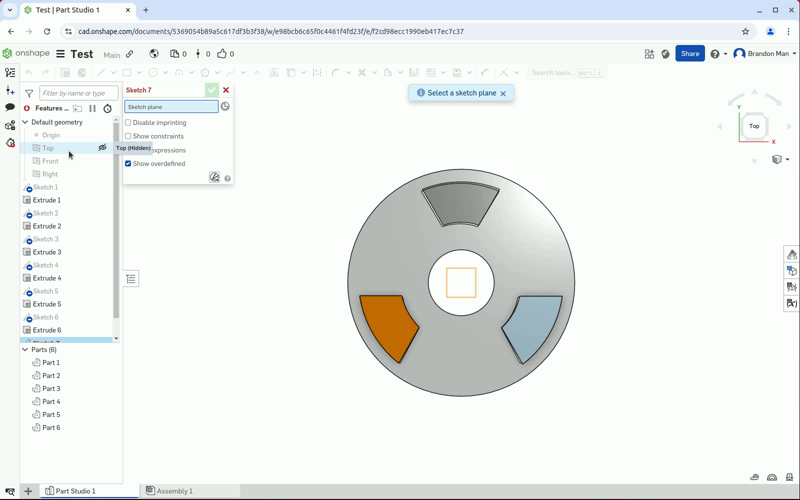
click(69, 150)
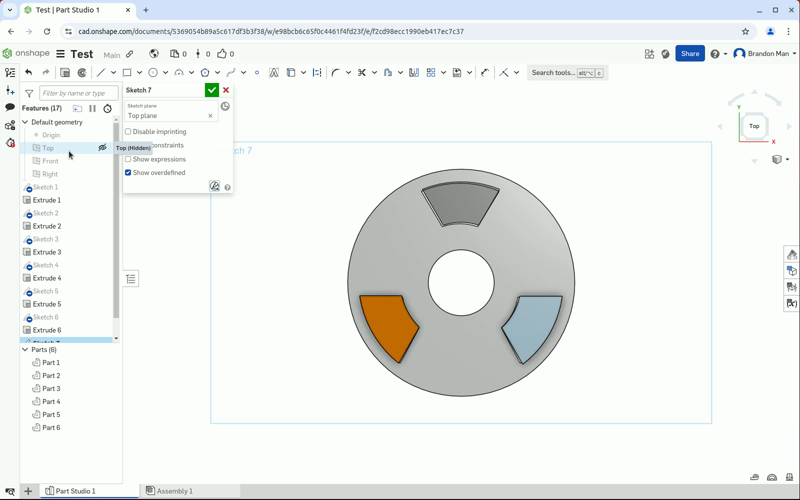
mouse_move(73, 352)
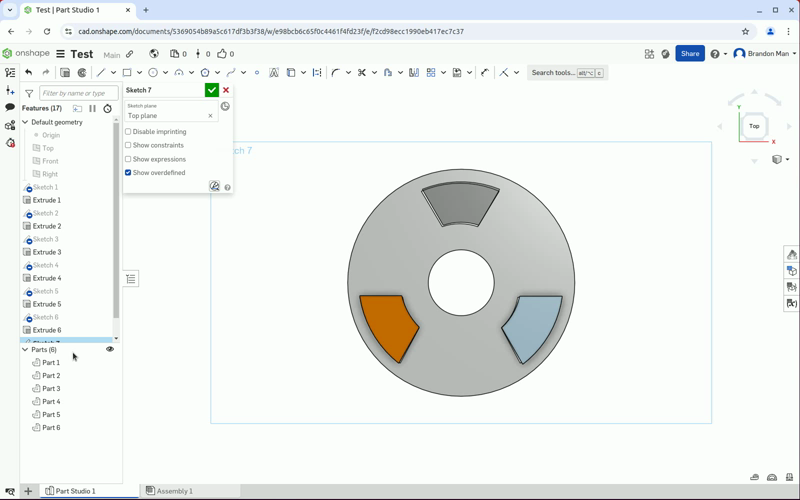
key(y)
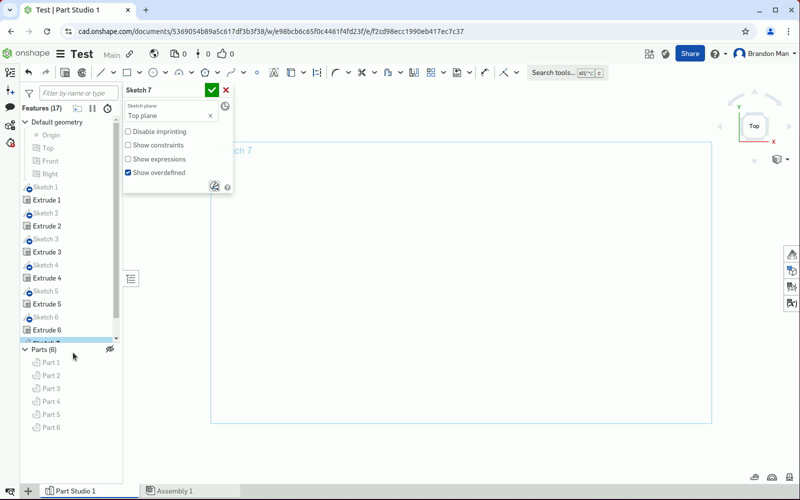
key(l)
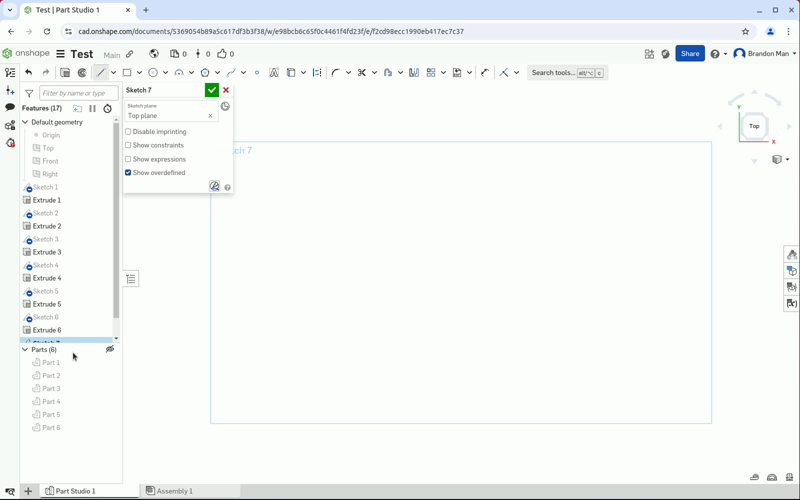
key_down(shift)
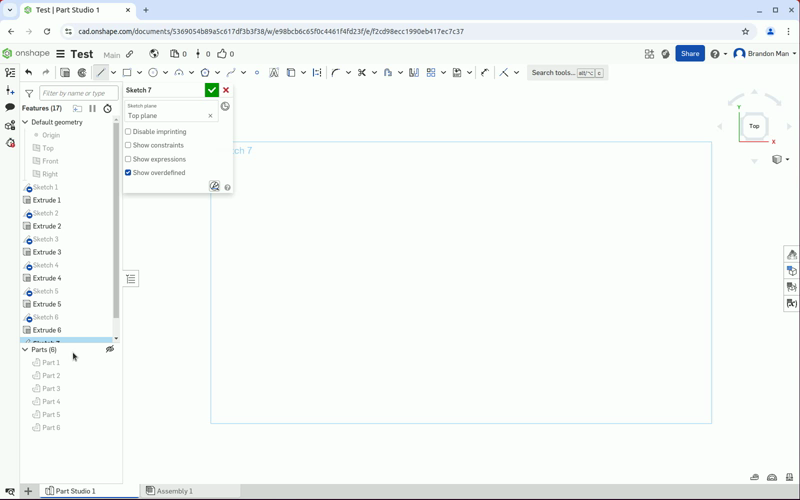
mouse_move(422, 189)
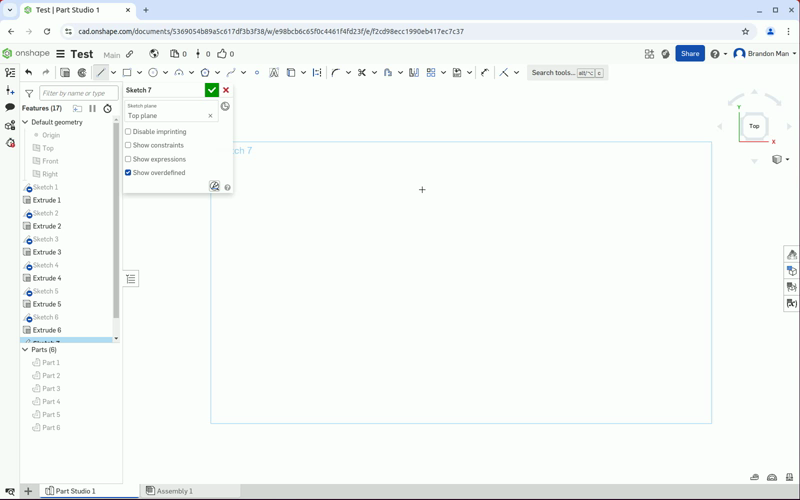
click(422, 189)
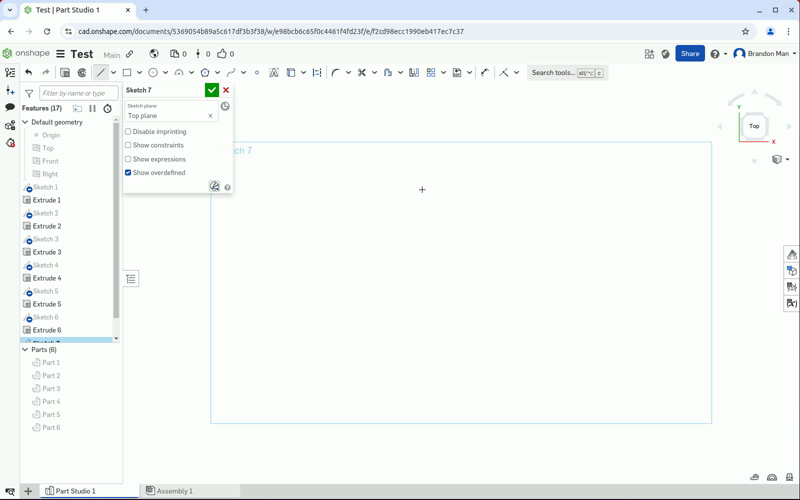
key_up(shift)
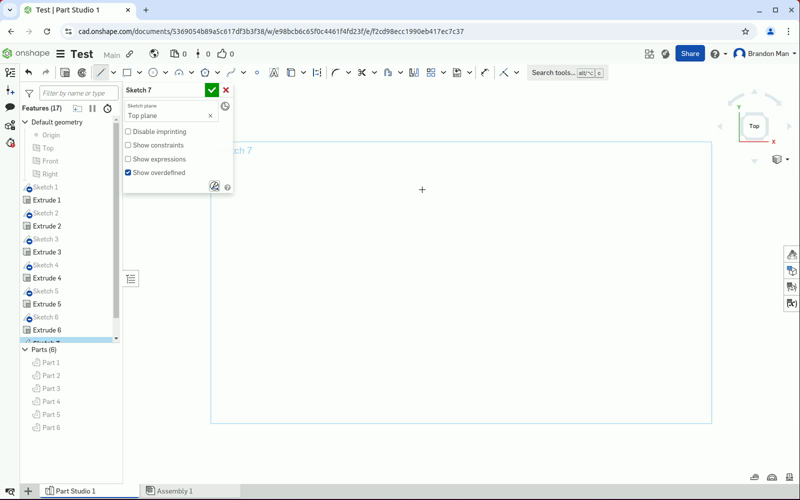
key_down(shift)
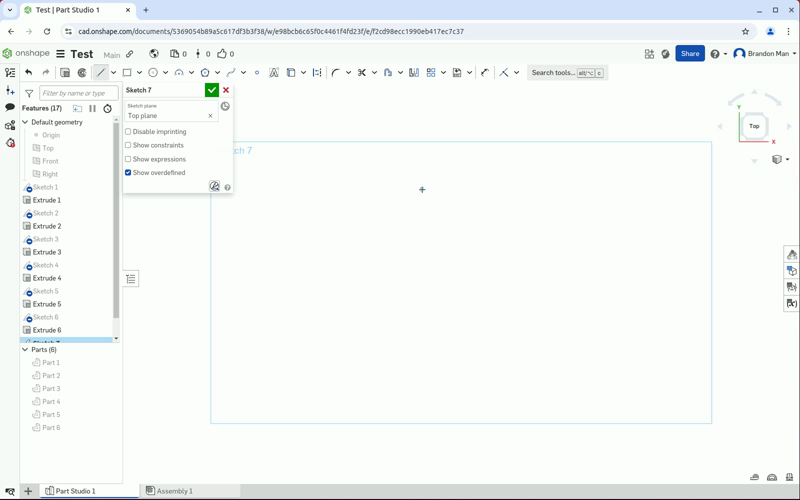
mouse_move(452, 189)
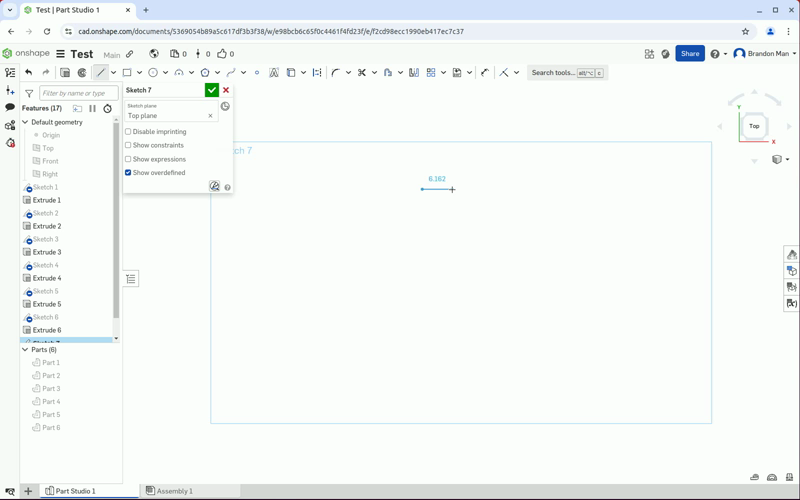
mouse_move(443, 225)
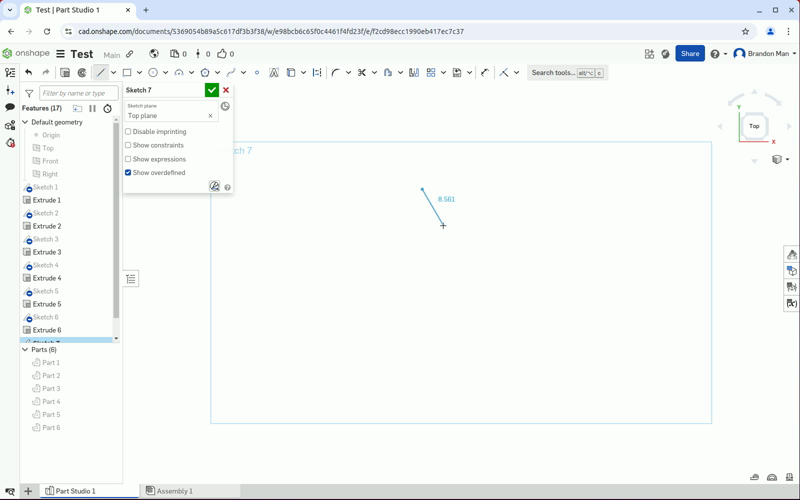
click(443, 225)
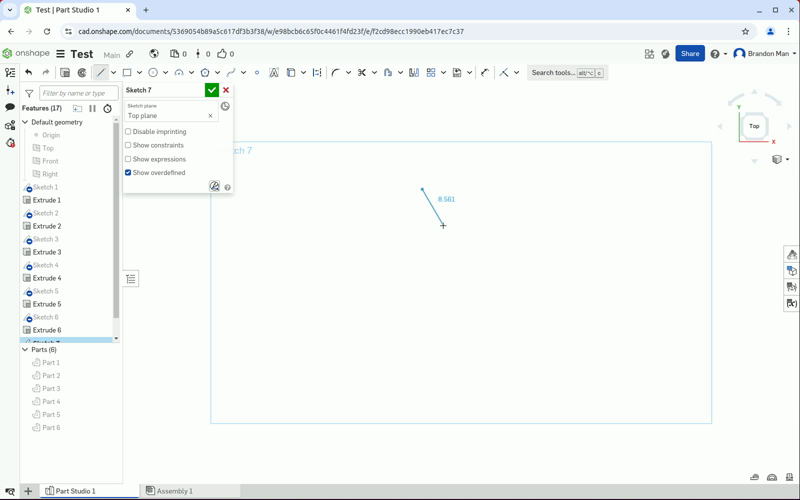
key_up(shift)
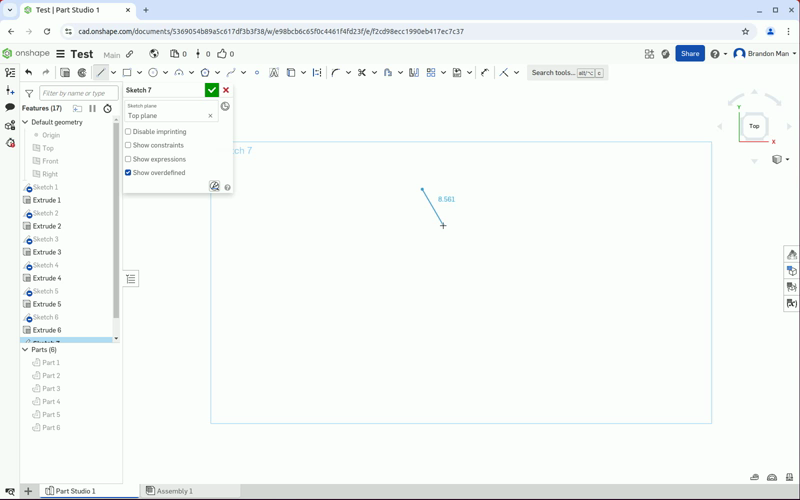
key(esc)
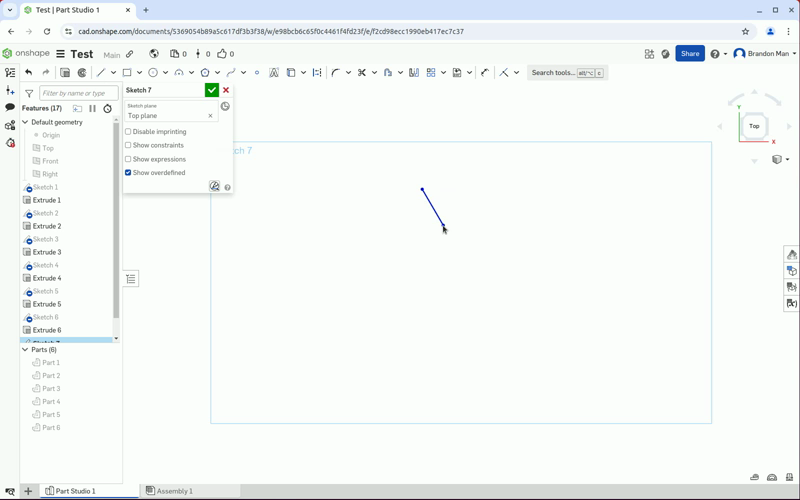
key(a)
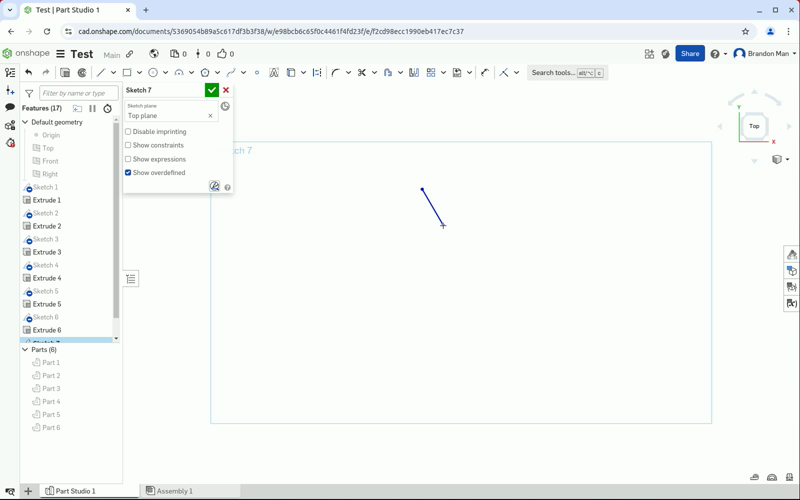
mouse_move(443, 225)
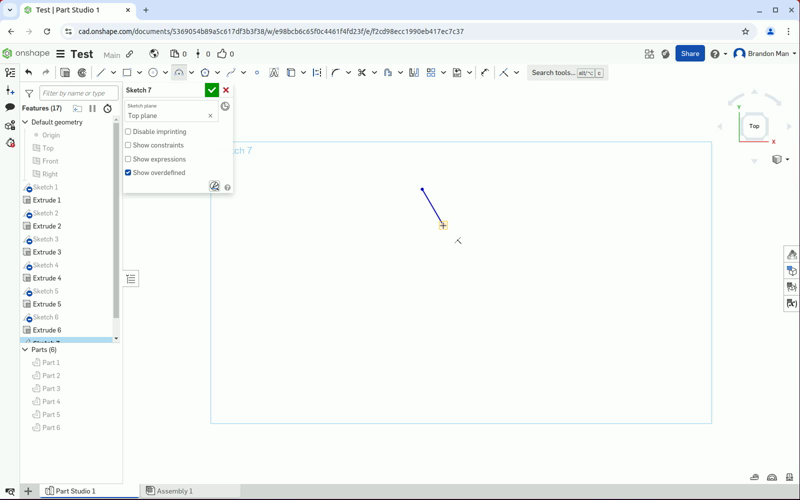
click(443, 225)
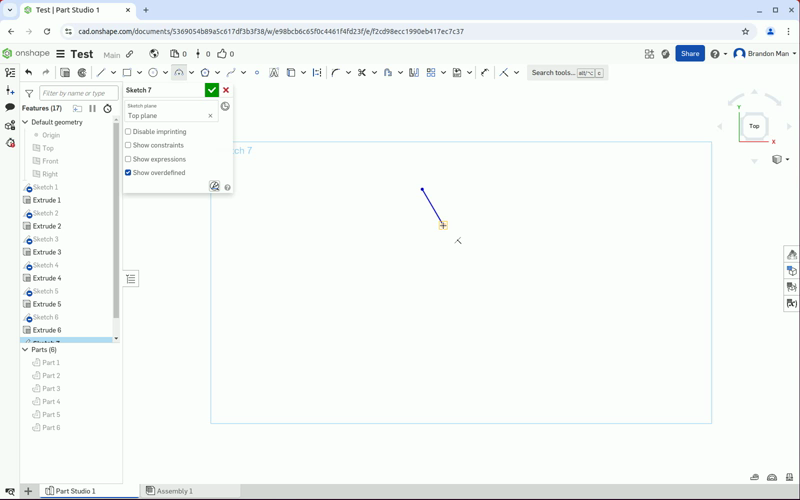
key_down(shift)
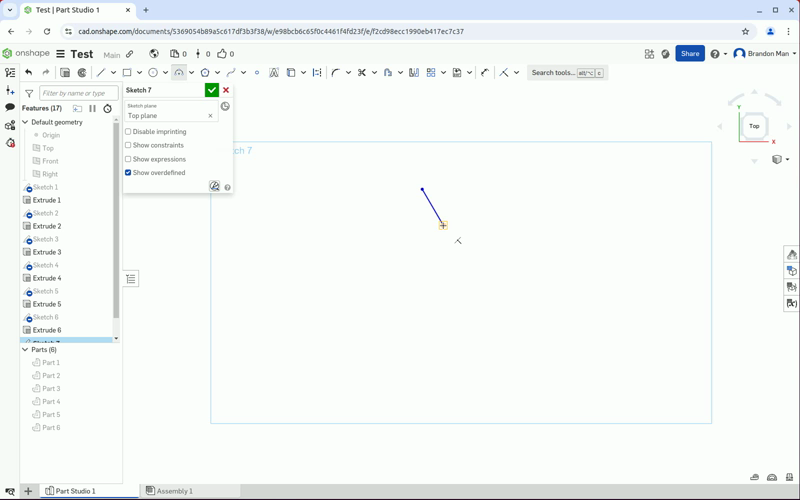
mouse_move(478, 225)
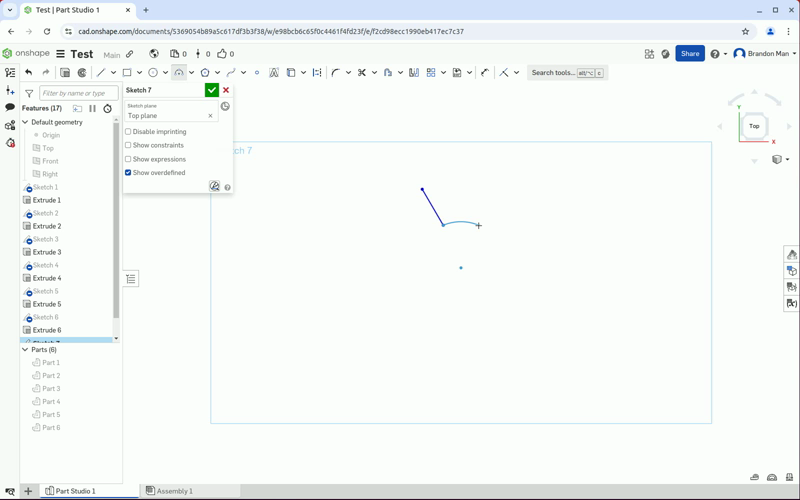
click(478, 225)
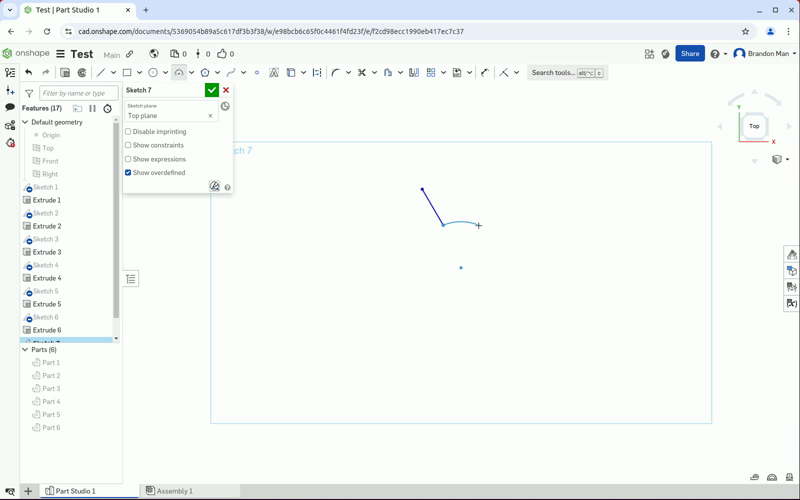
mouse_move(460, 222)
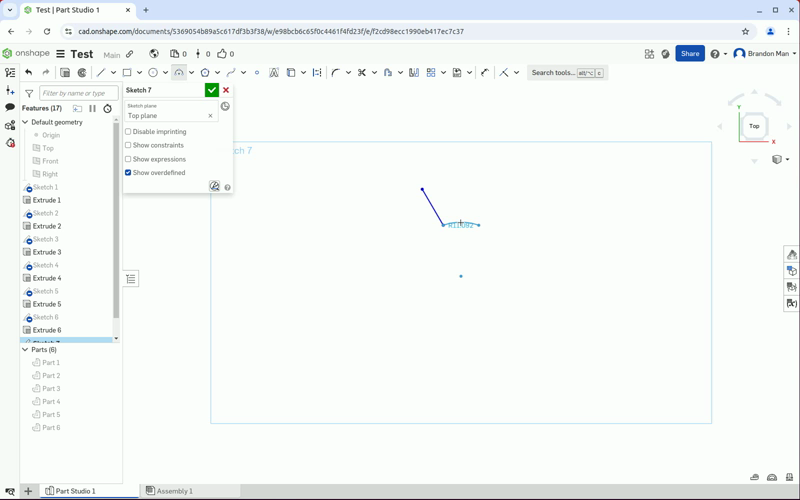
click(460, 222)
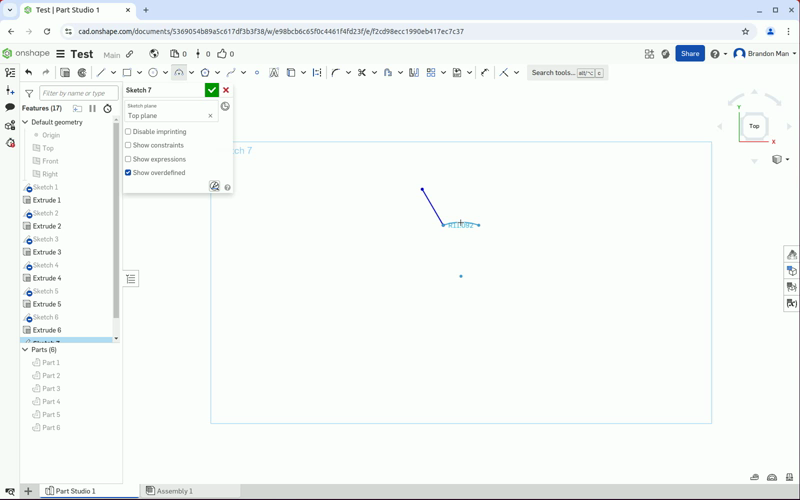
key_up(shift)
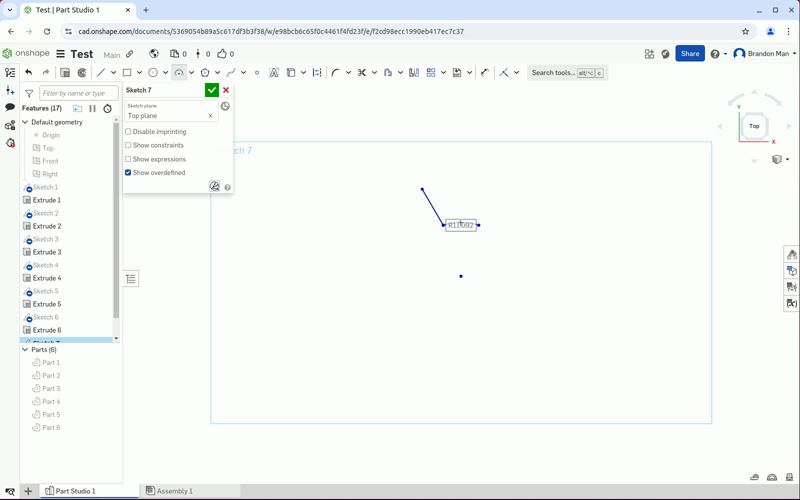
key(esc)
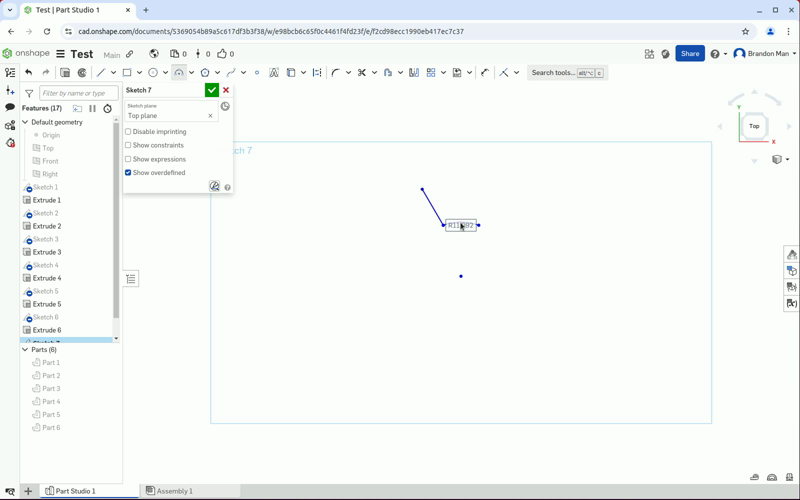
key(l)
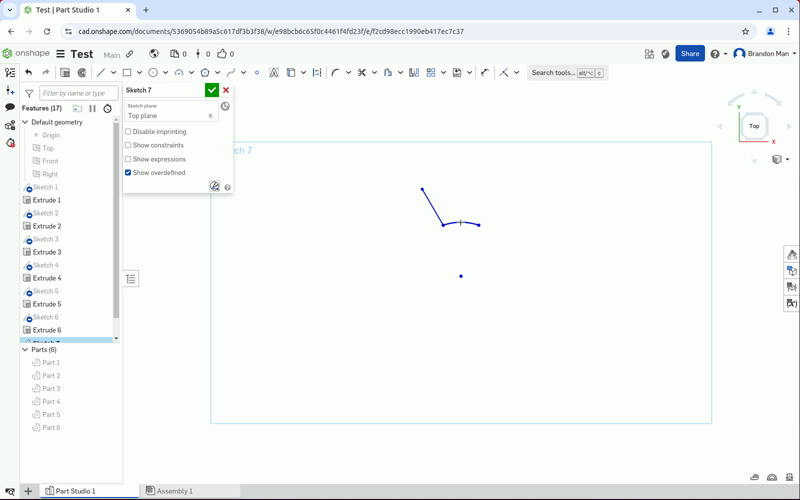
mouse_move(478, 225)
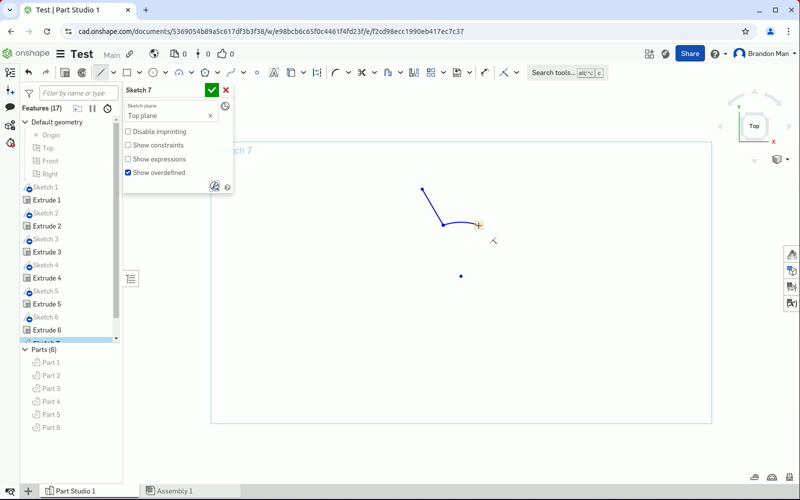
click(478, 225)
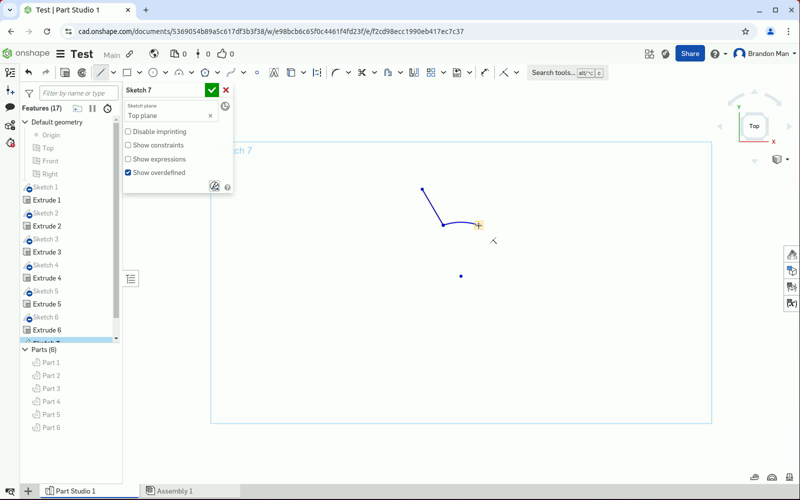
key_down(shift)
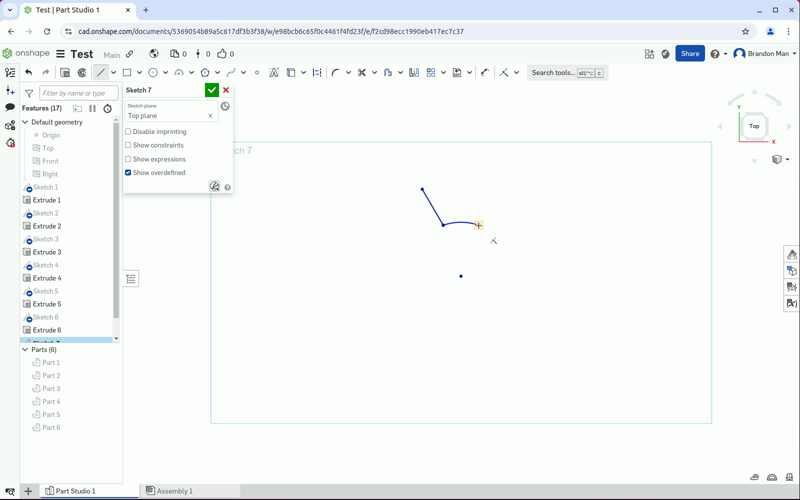
mouse_move(508, 225)
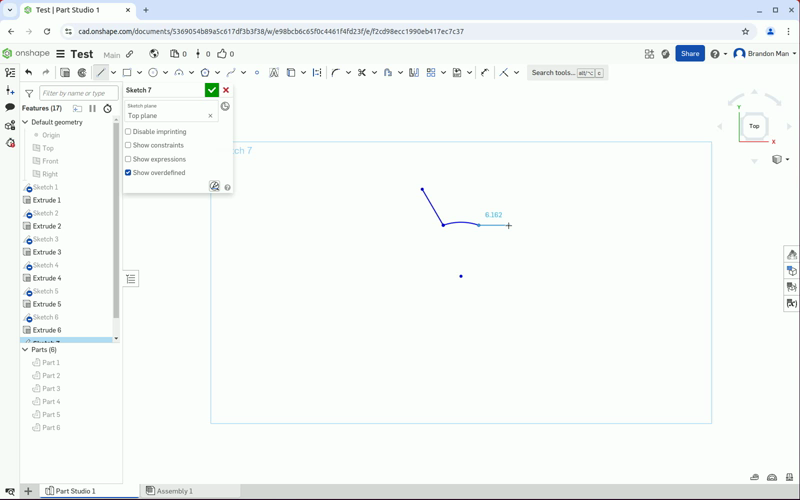
mouse_move(499, 189)
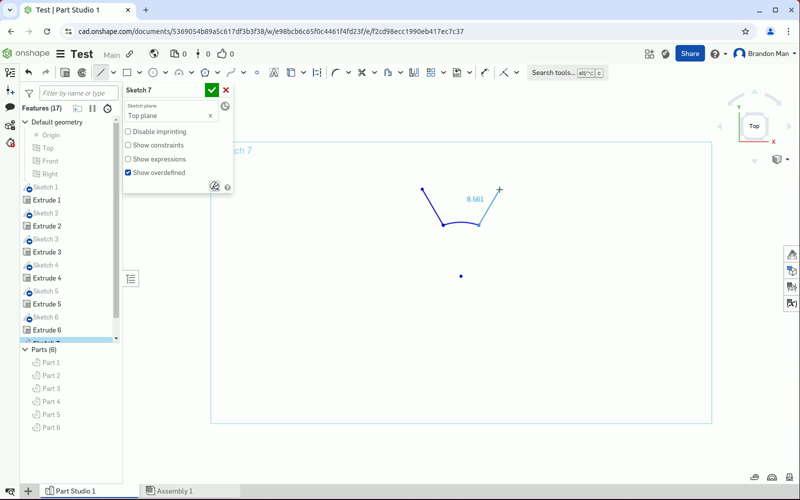
click(499, 189)
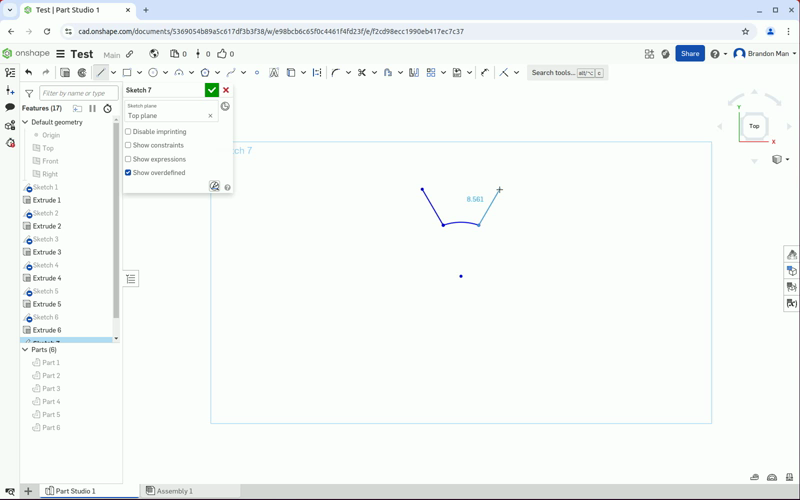
key_up(shift)
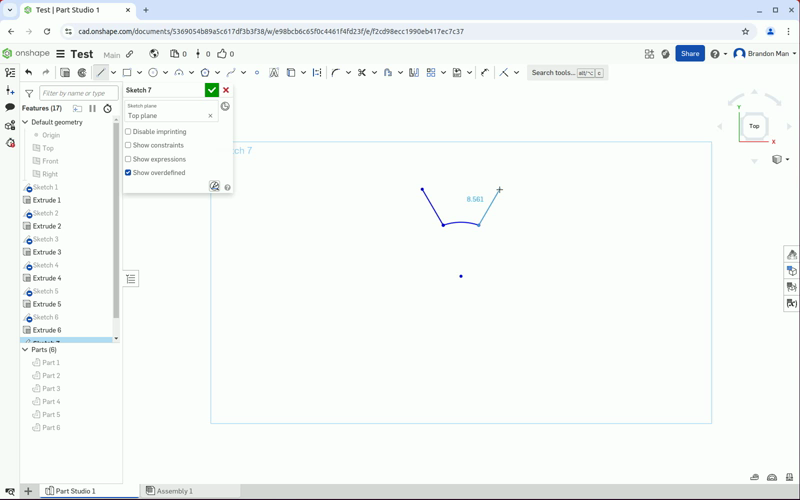
key(esc)
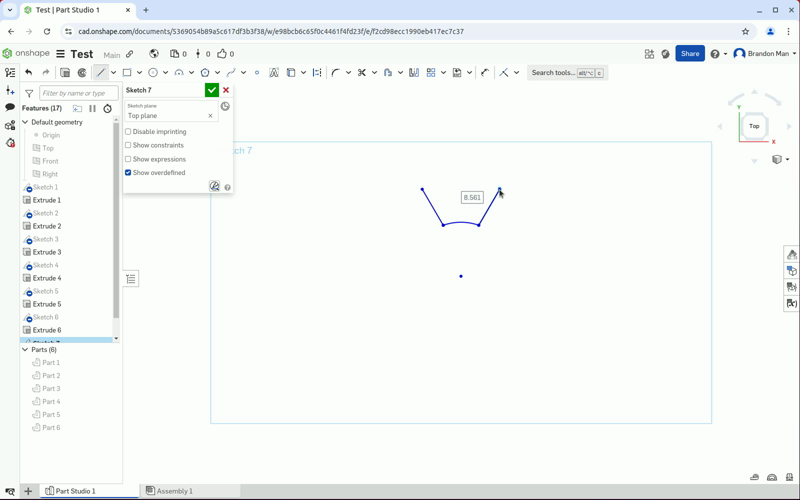
key(a)
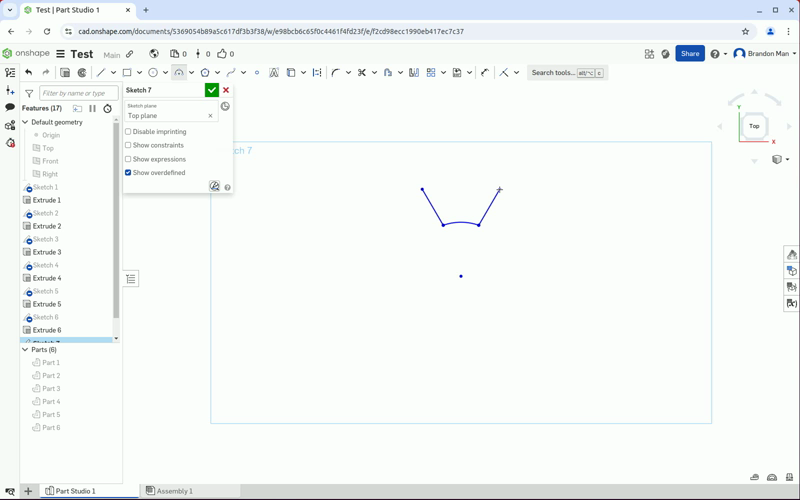
mouse_move(499, 189)
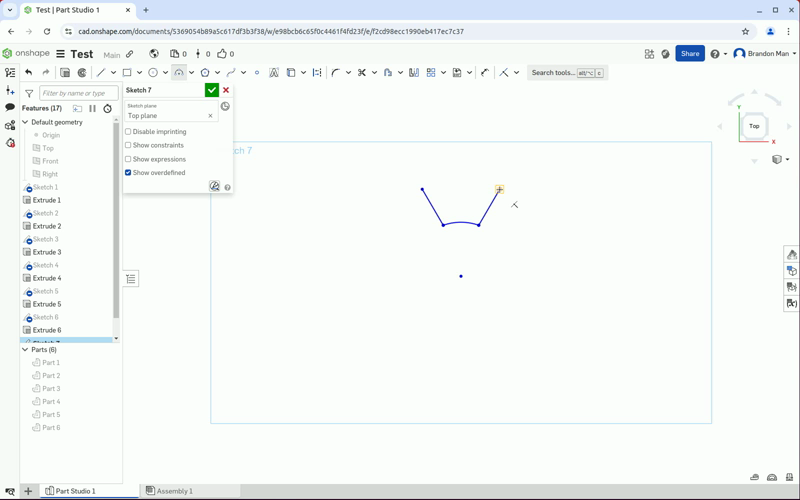
click(499, 189)
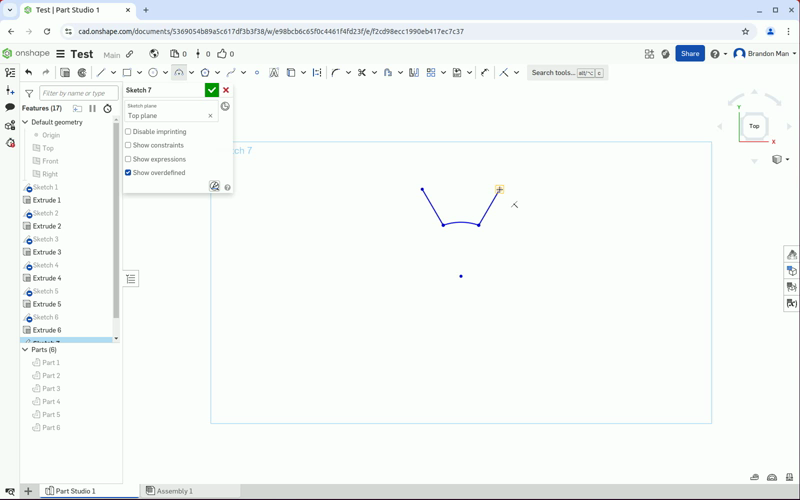
mouse_move(422, 189)
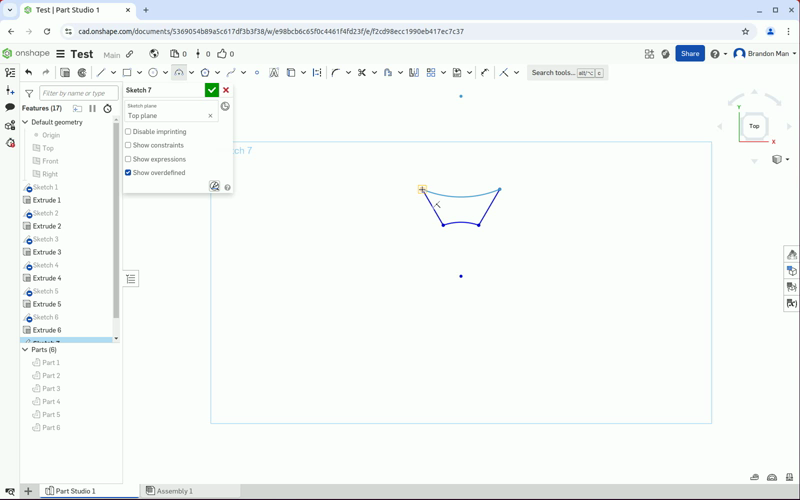
click(422, 189)
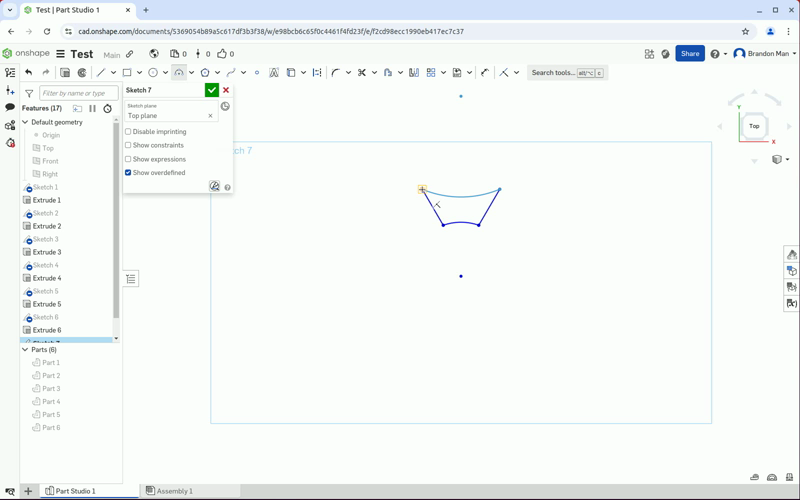
key_down(shift)
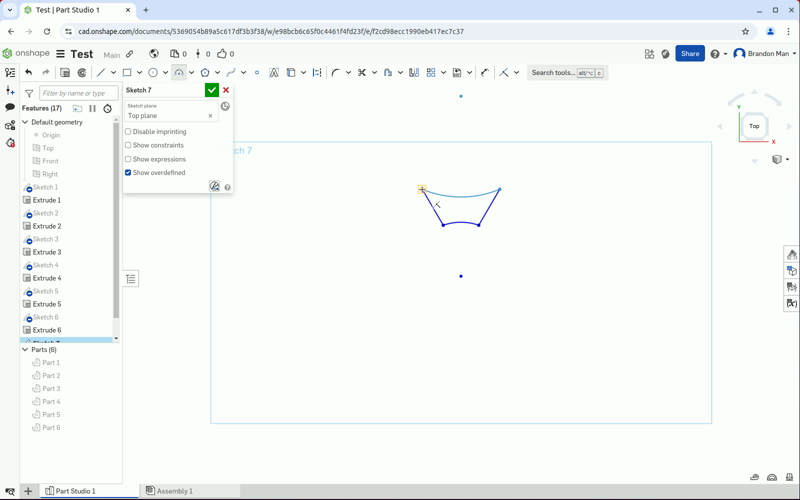
mouse_move(460, 181)
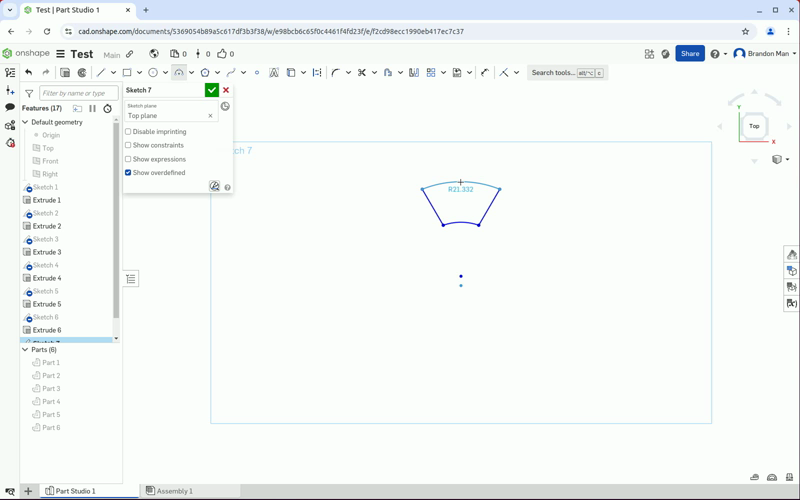
click(460, 181)
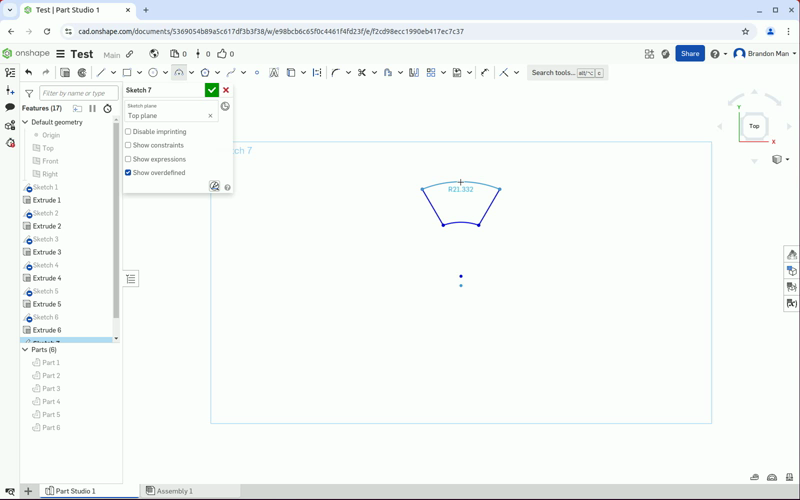
key_up(shift)
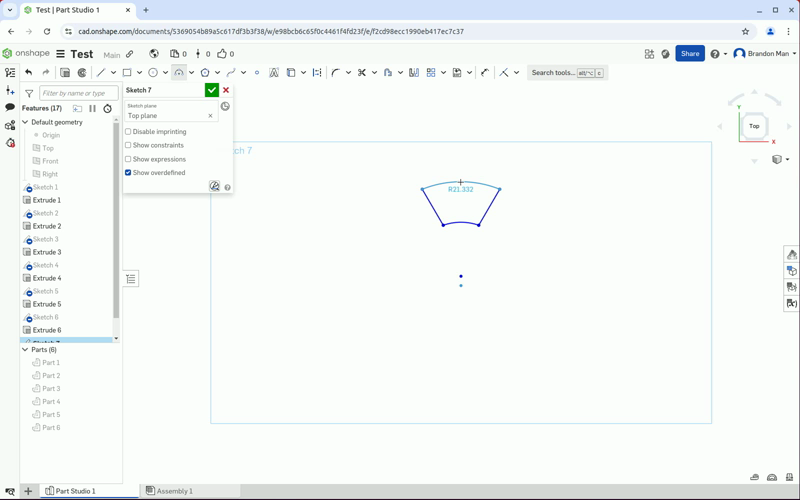
key(esc)
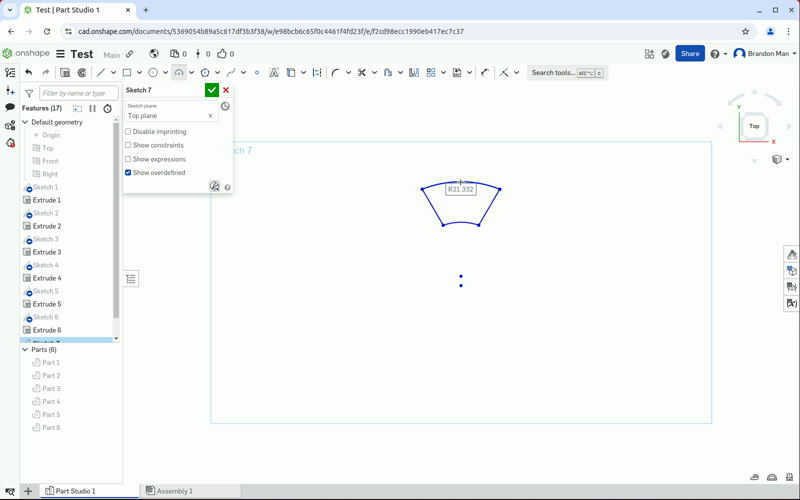
mouse_move(470, 213)
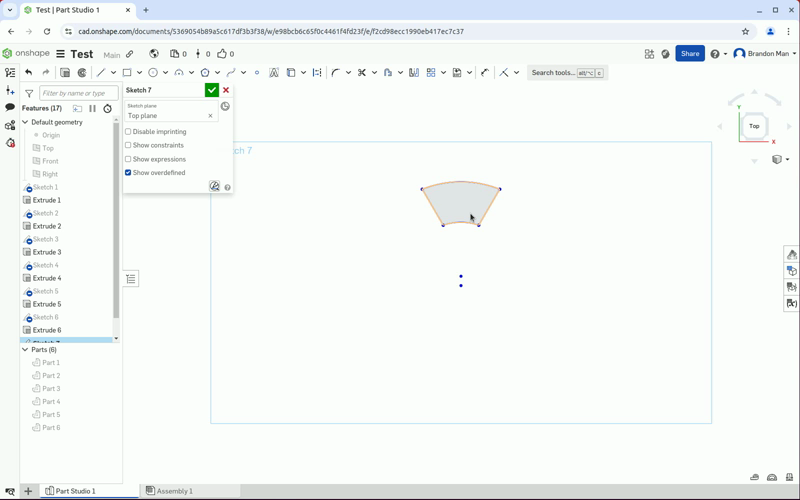
click(470, 213)
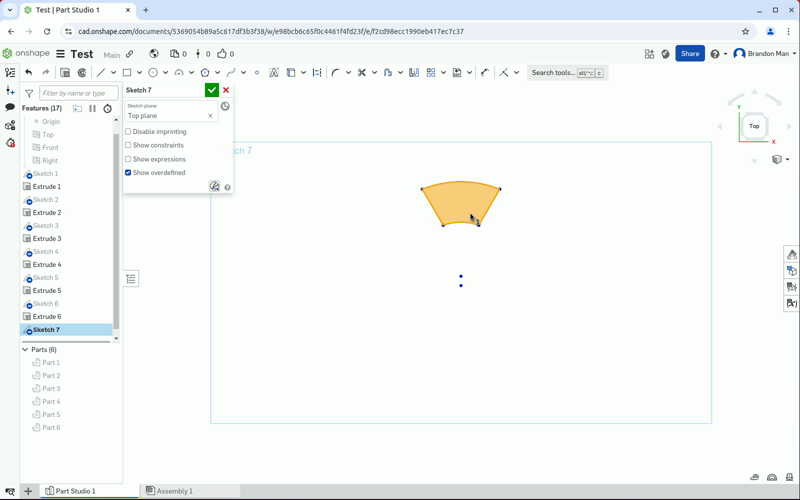
mouse_move(73, 352)
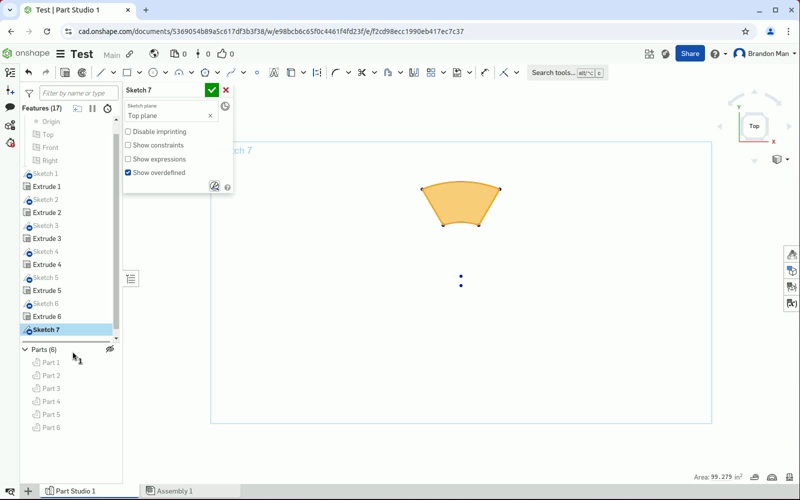
key(shift+y)
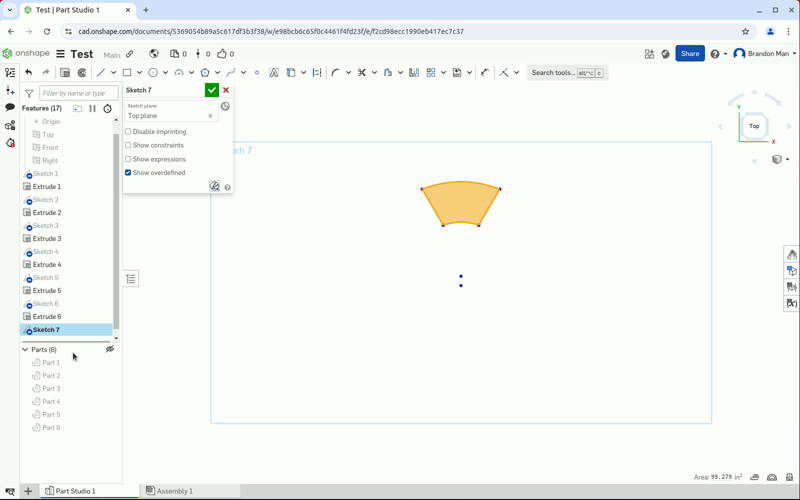
key(shift+e)
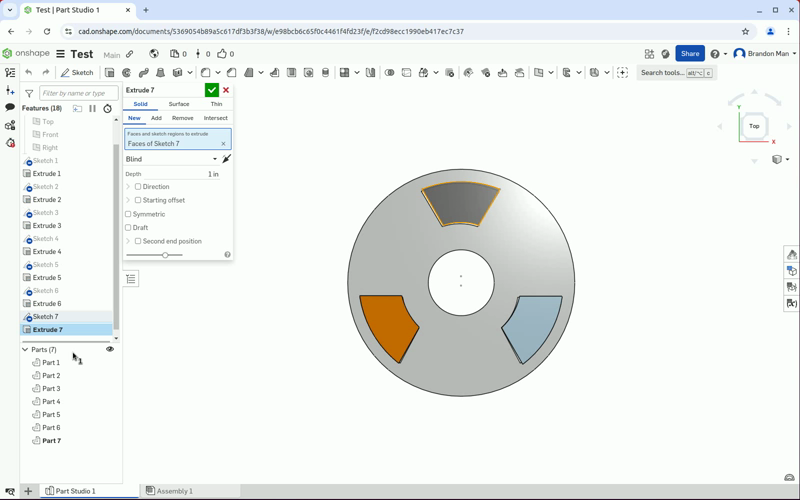
mouse_move(143, 106)
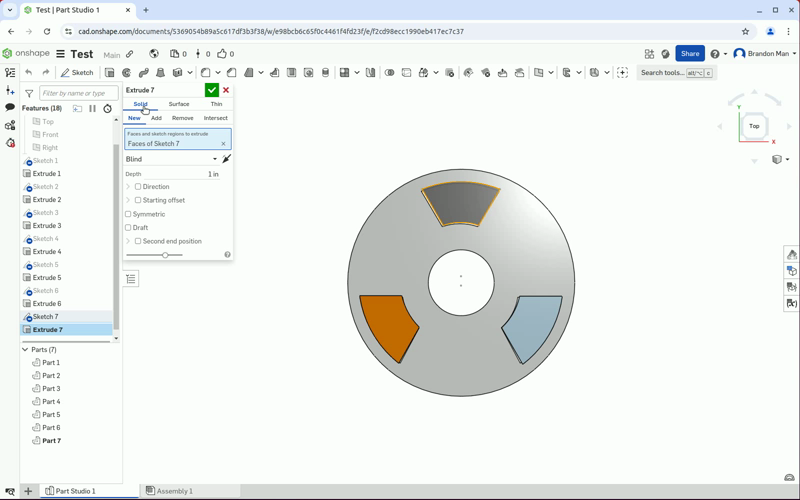
click(143, 106)
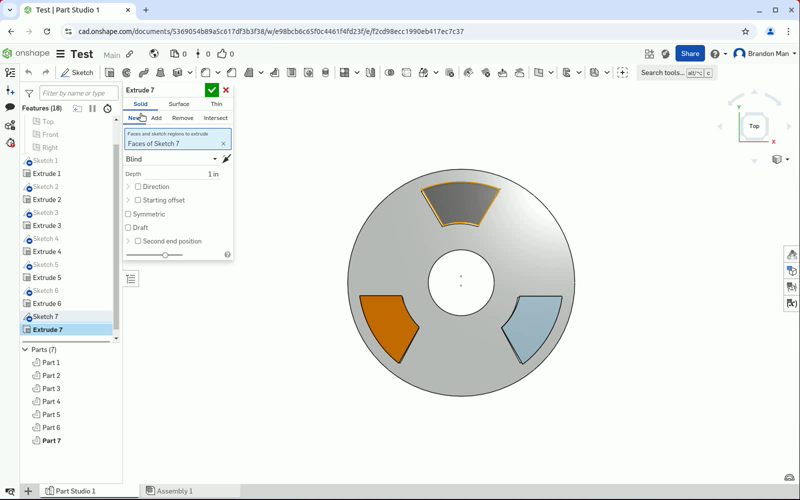
mouse_move(137, 120)
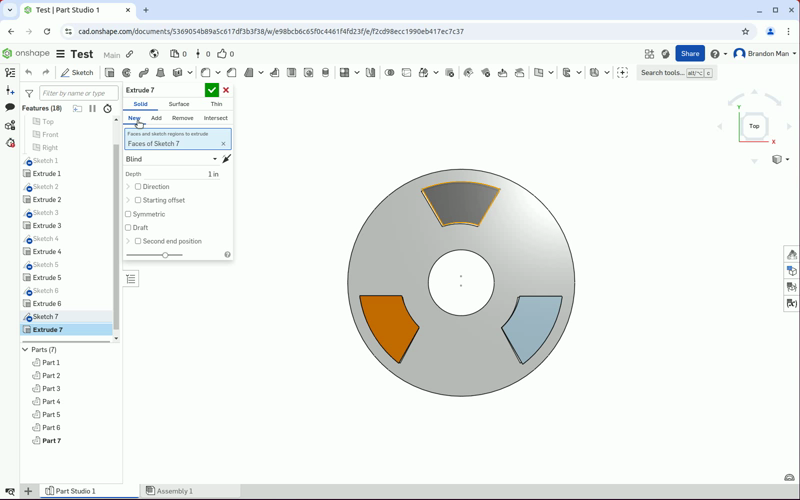
click(137, 120)
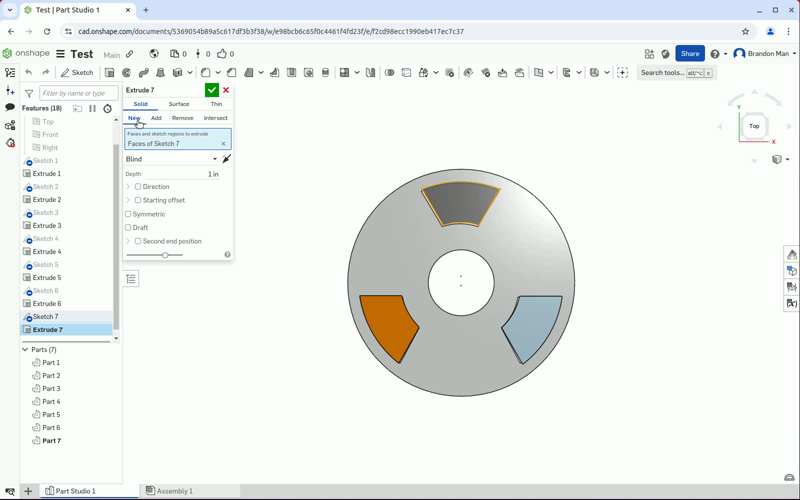
key(tab, 4)
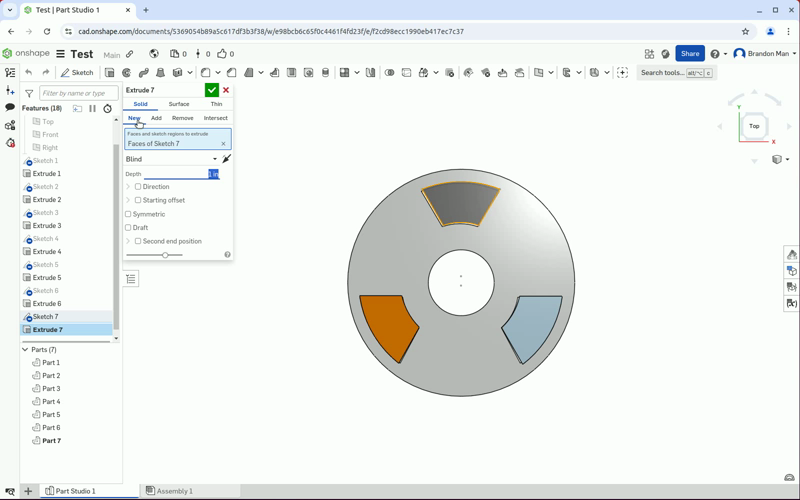
text(1.444)
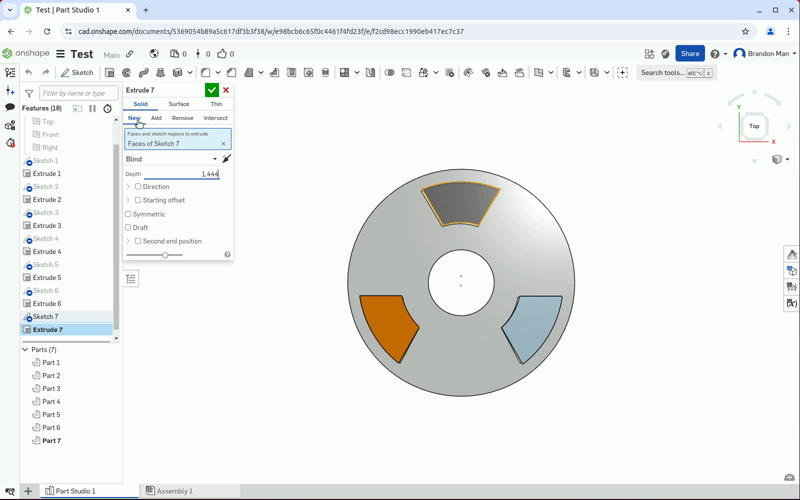
key(enter)
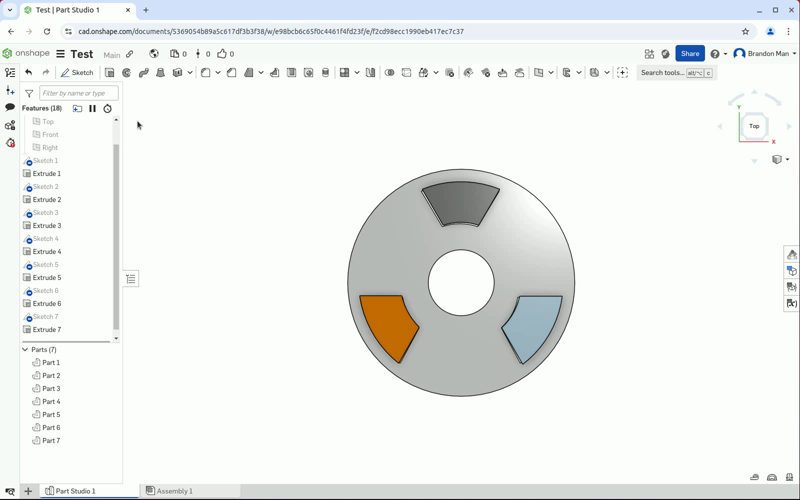
key(shift+h)
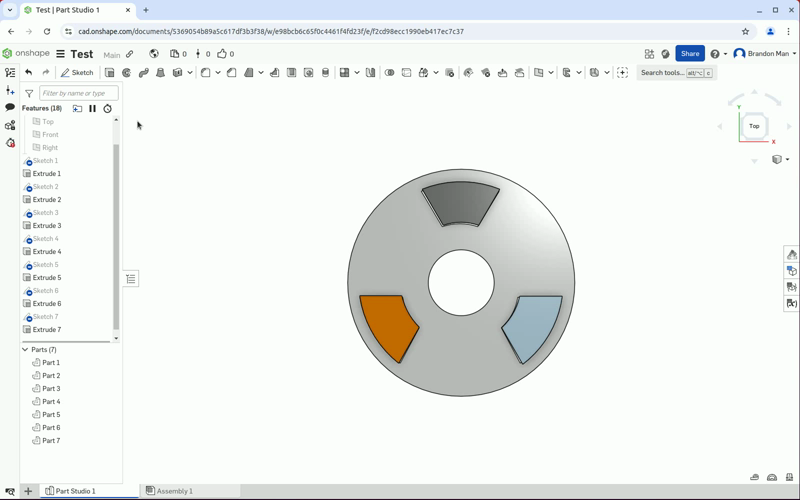
key(shift+h)
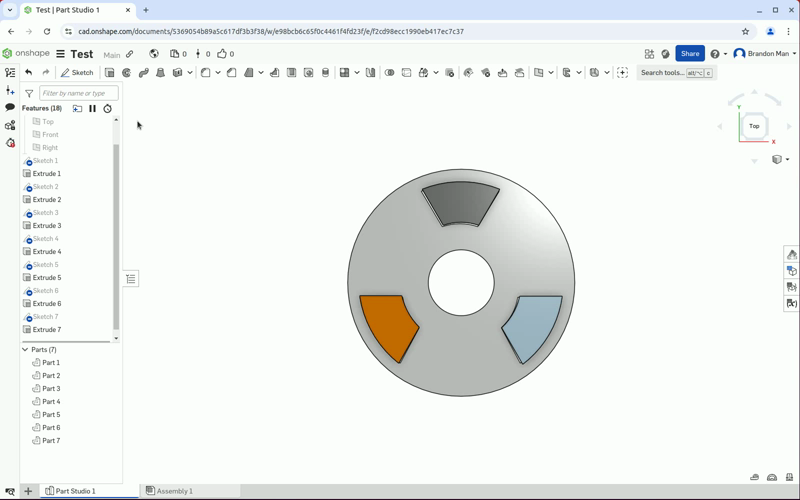
key(shift+7)
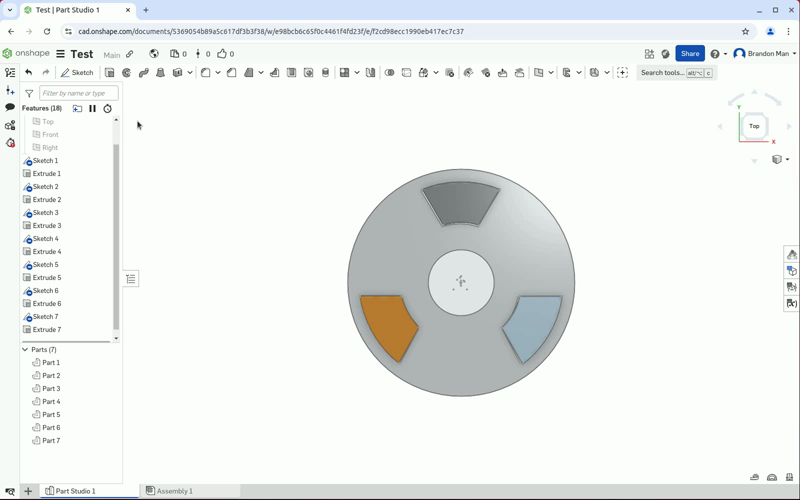
key(up, 3)
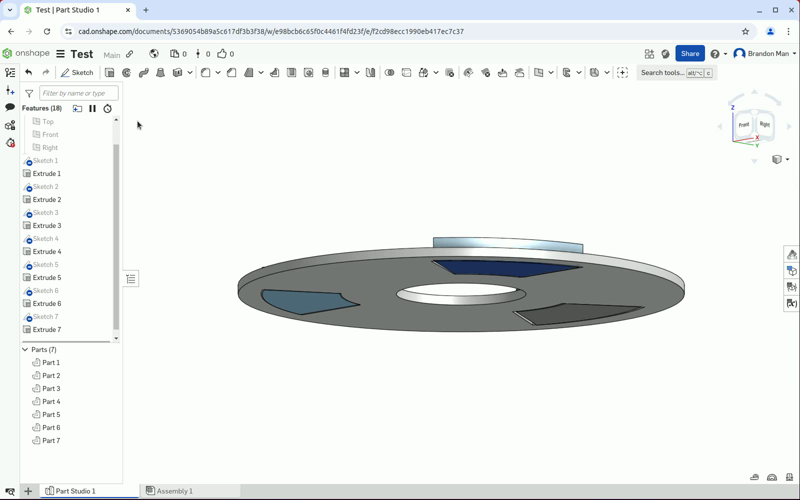
key(left, 3)
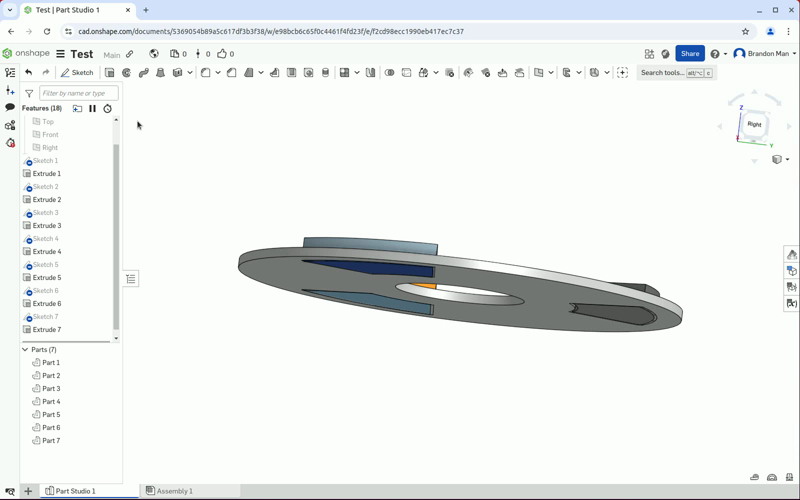
key(right, 3)
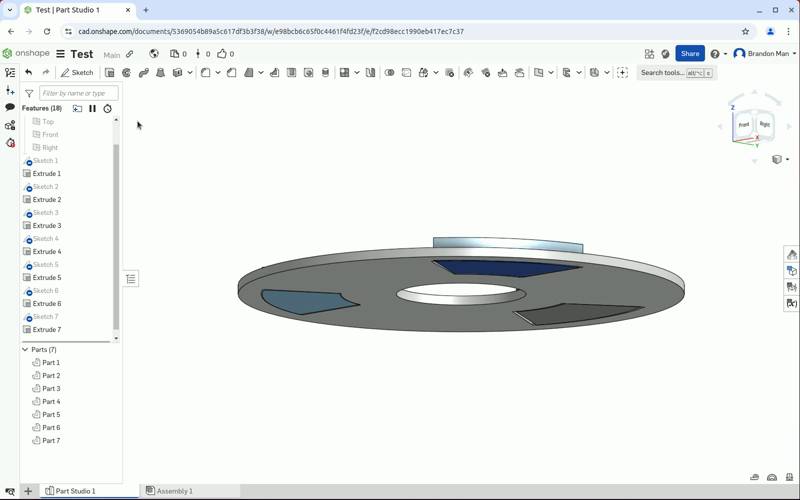
key(down, 3)
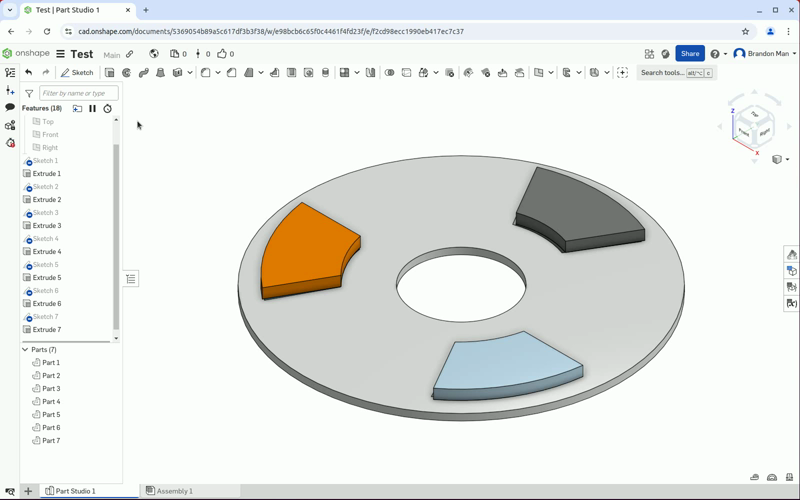
mouse_move(69, 163)
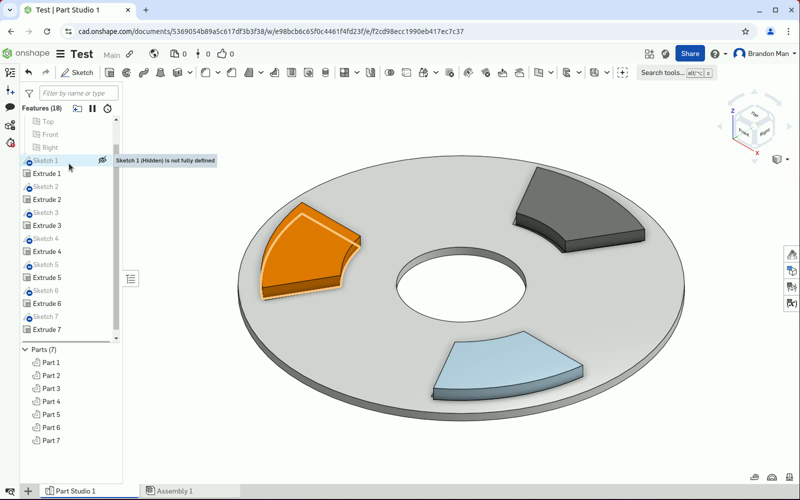
click(69, 163)